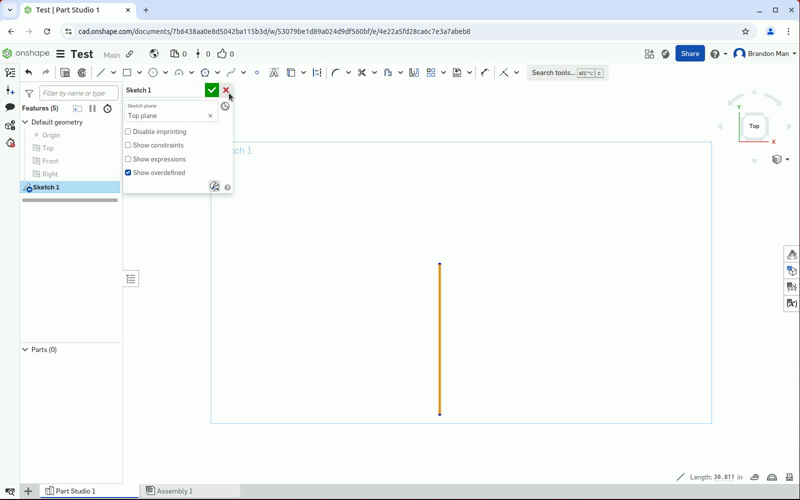
key(shift+h)
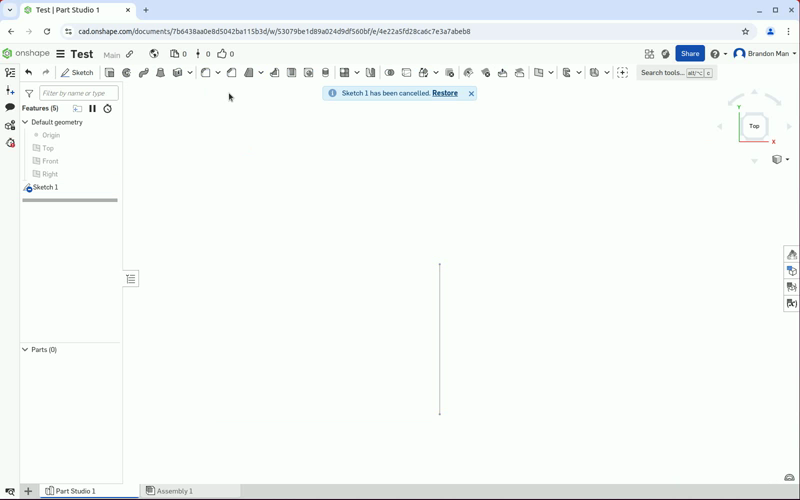
key(shift+s)
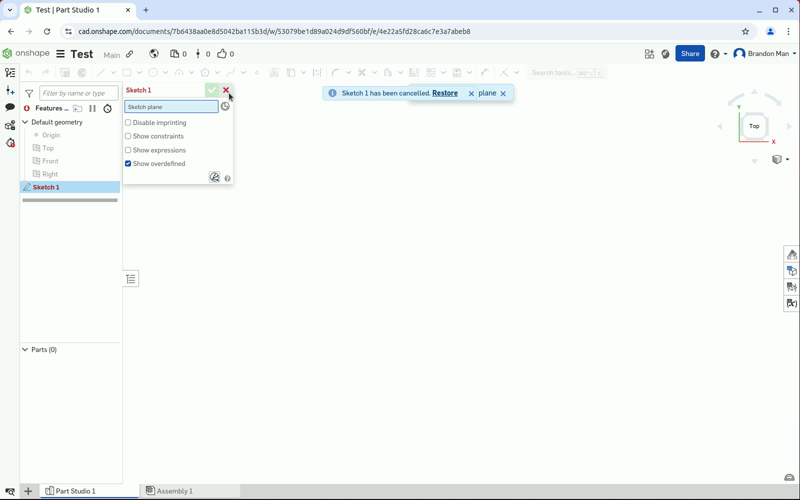
mouse_move(73, 150)
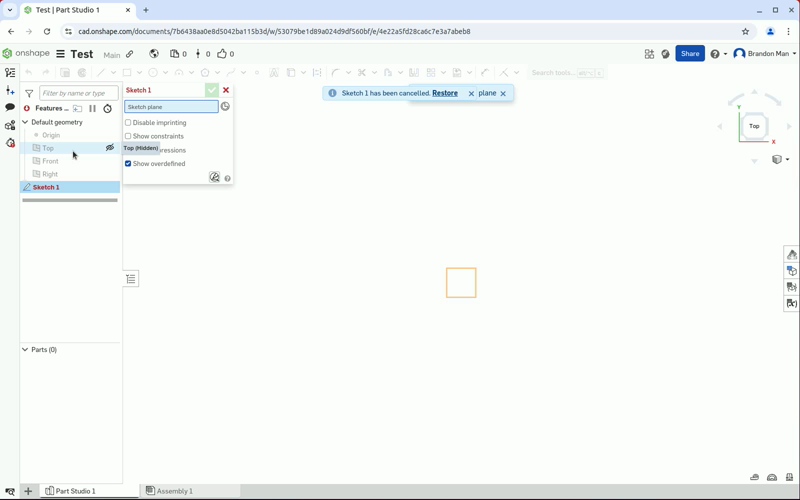
click(73, 150)
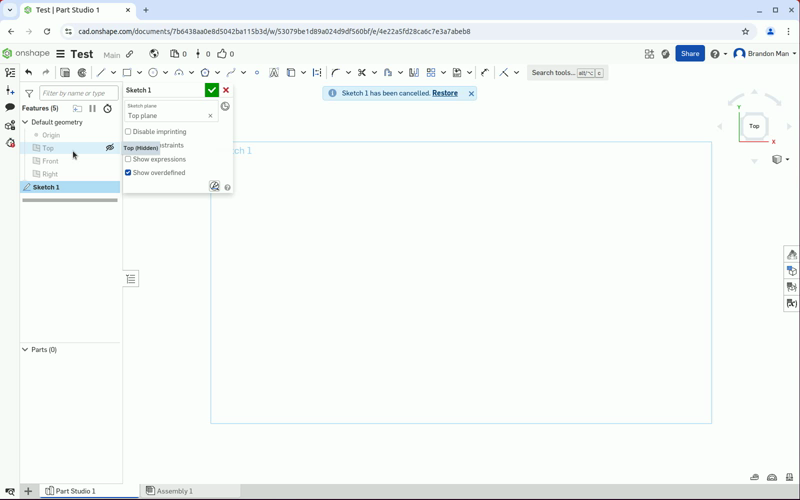
mouse_move(73, 352)
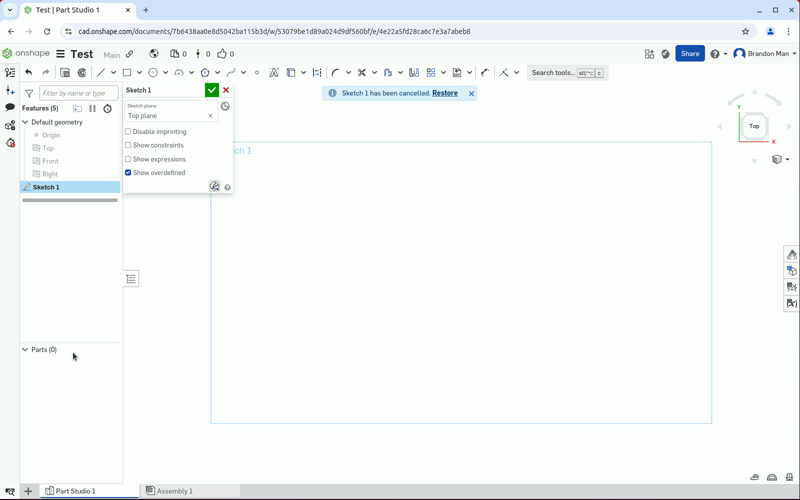
key(y)
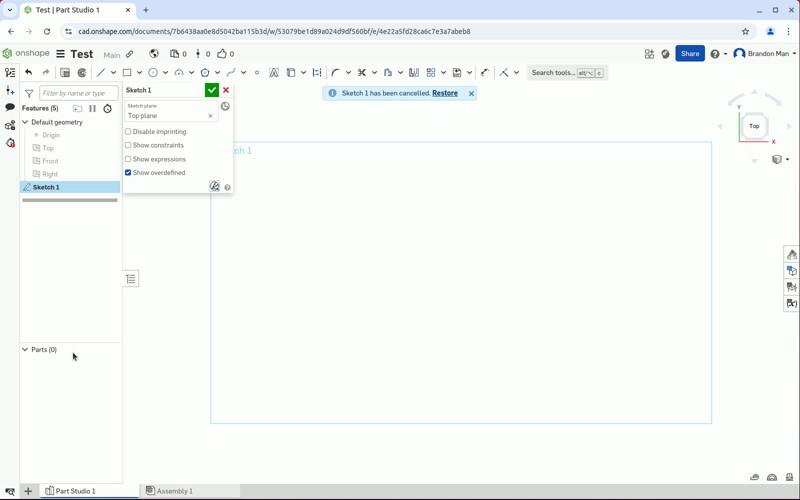
key(a)
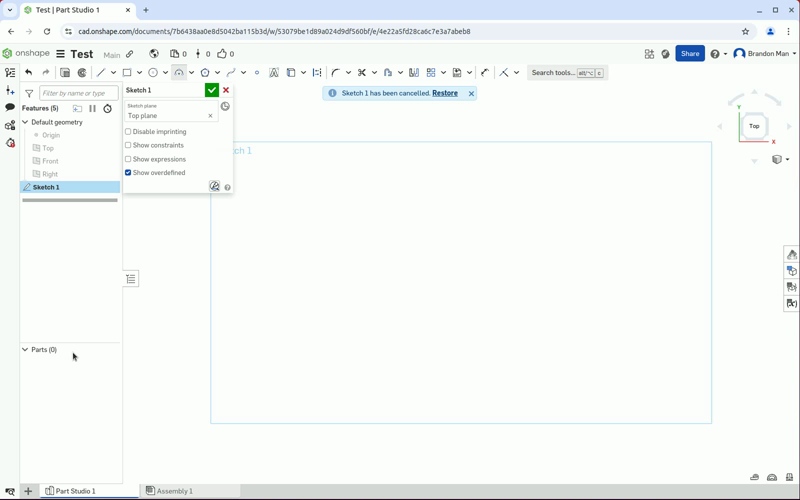
key_down(shift)
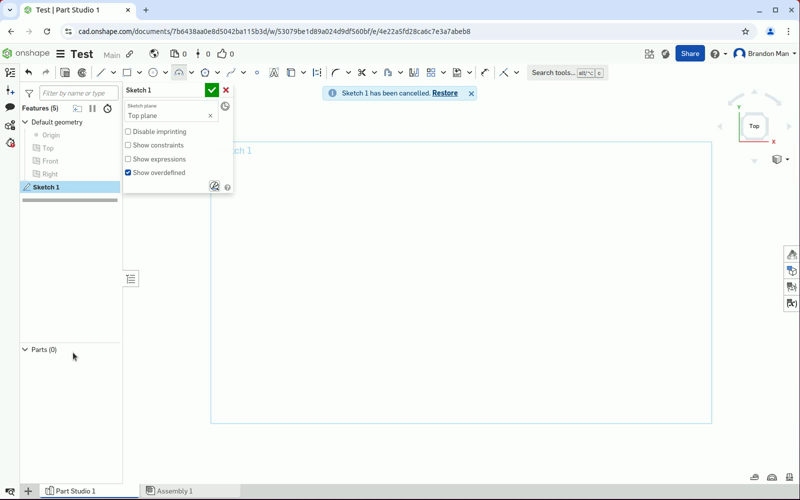
mouse_move(454, 287)
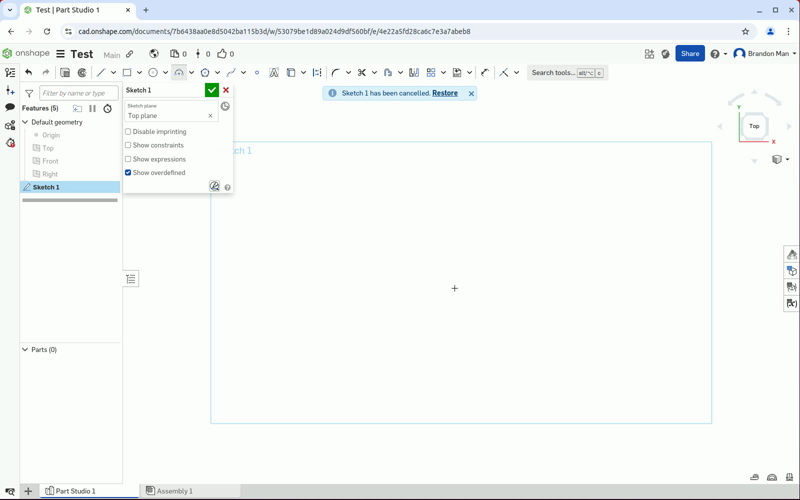
click(454, 287)
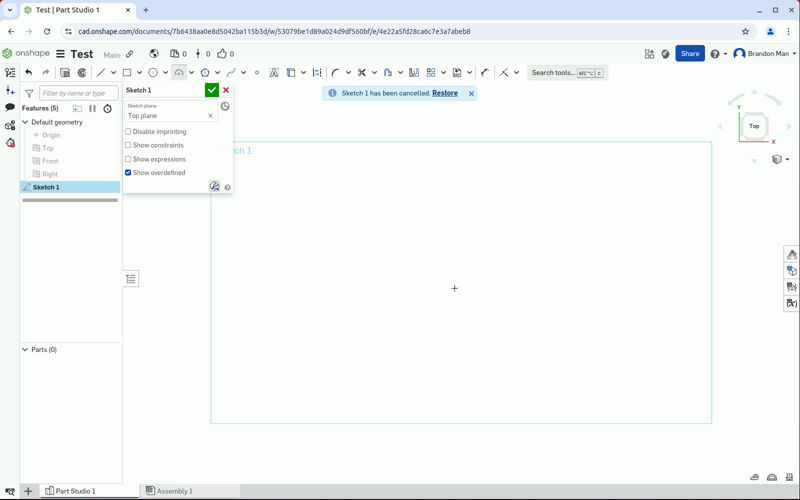
key_up(shift)
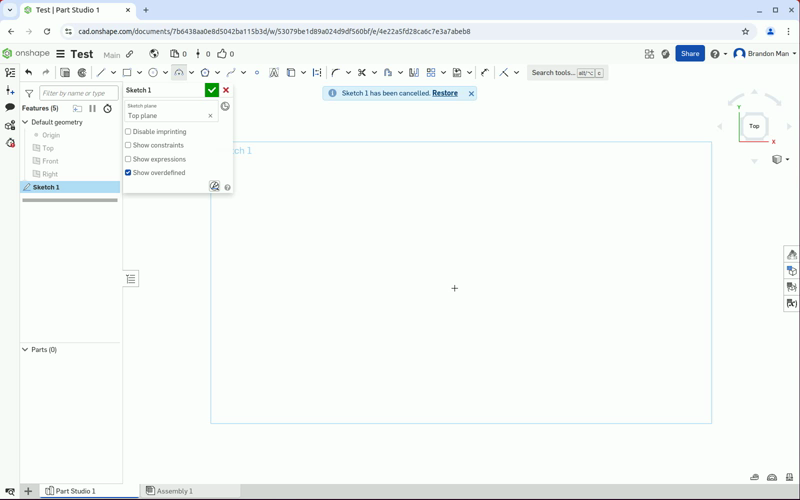
key_down(shift)
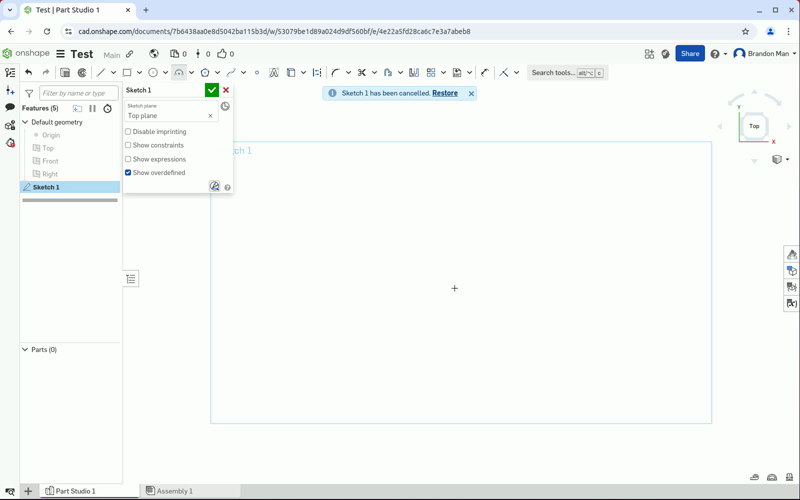
mouse_move(457, 289)
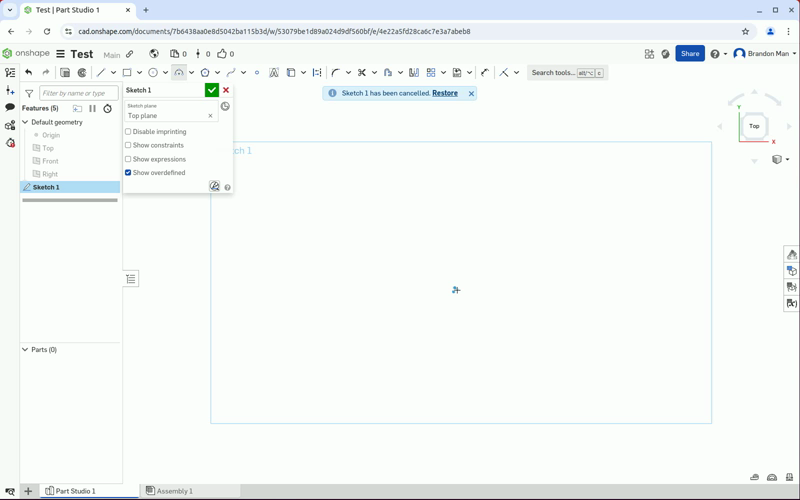
scroll(6)
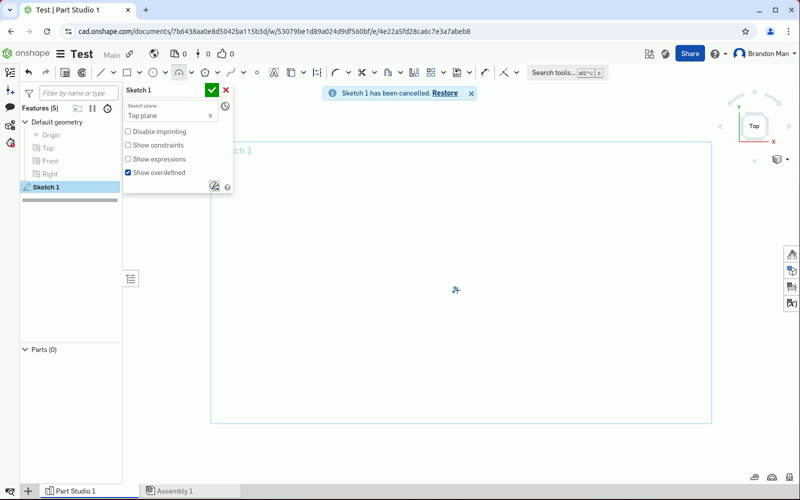
scroll(6)
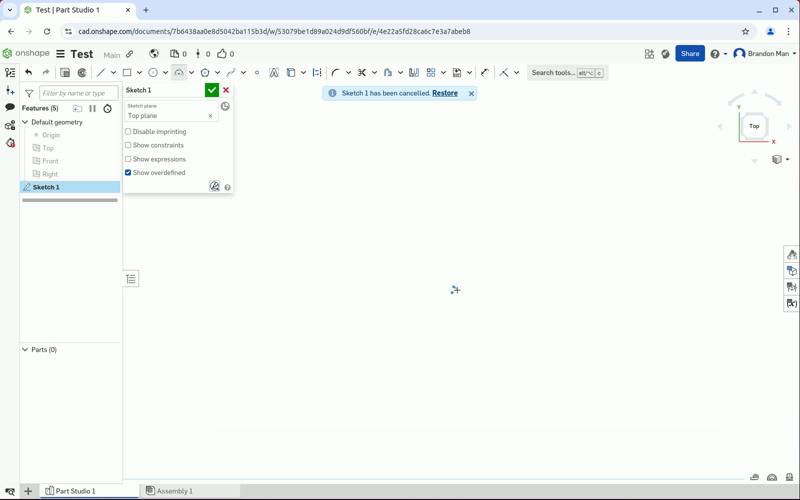
scroll(6)
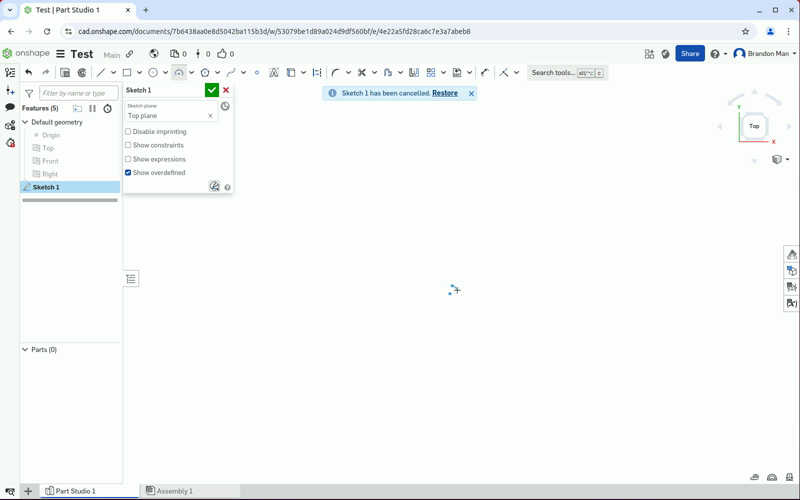
scroll(6)
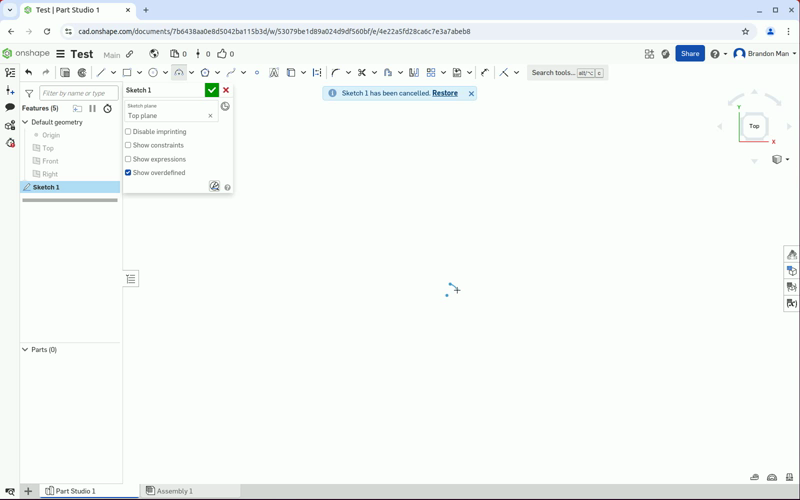
scroll(6)
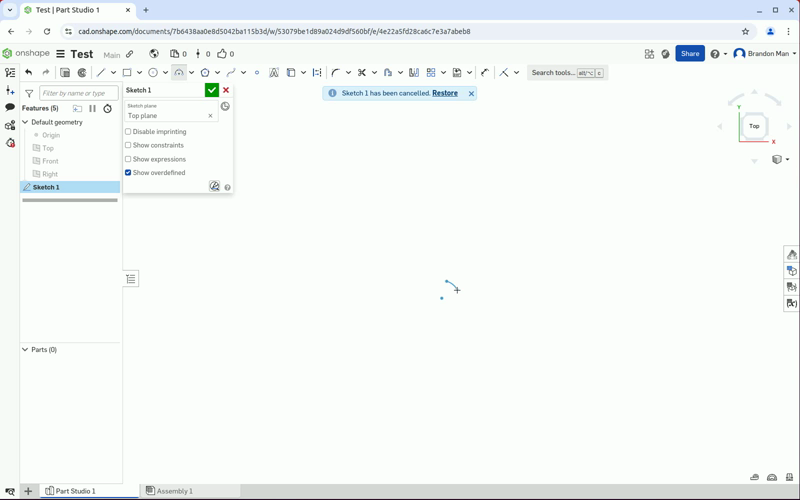
scroll(6)
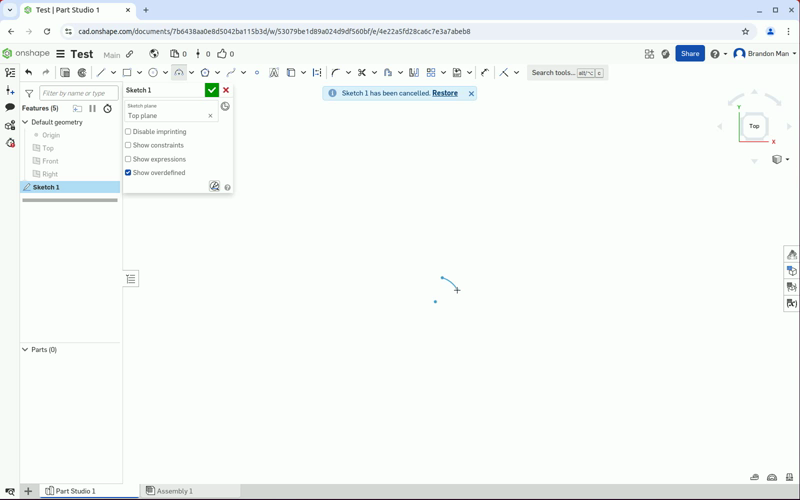
scroll(6)
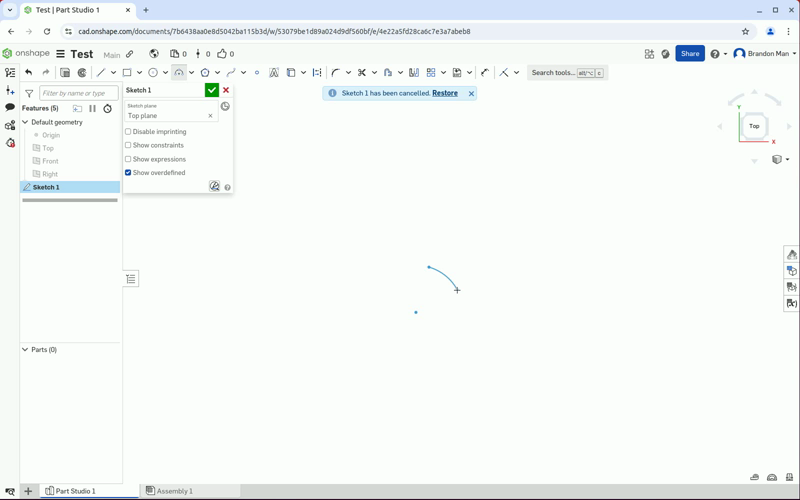
click(457, 289)
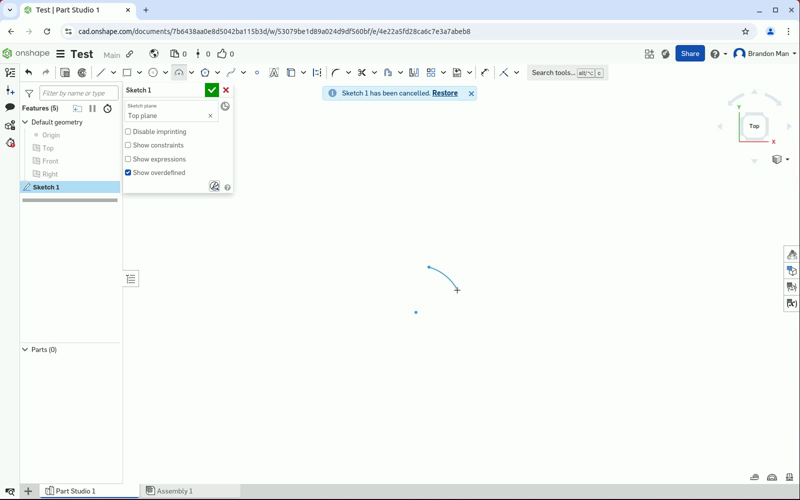
scroll(-6)
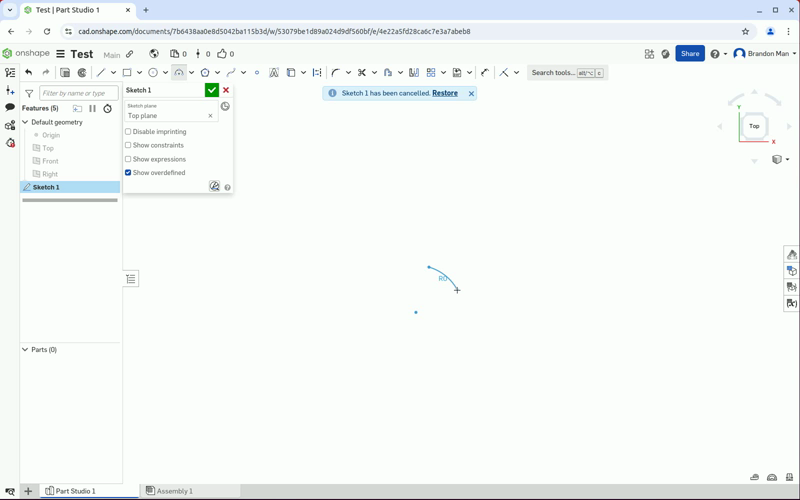
scroll(-6)
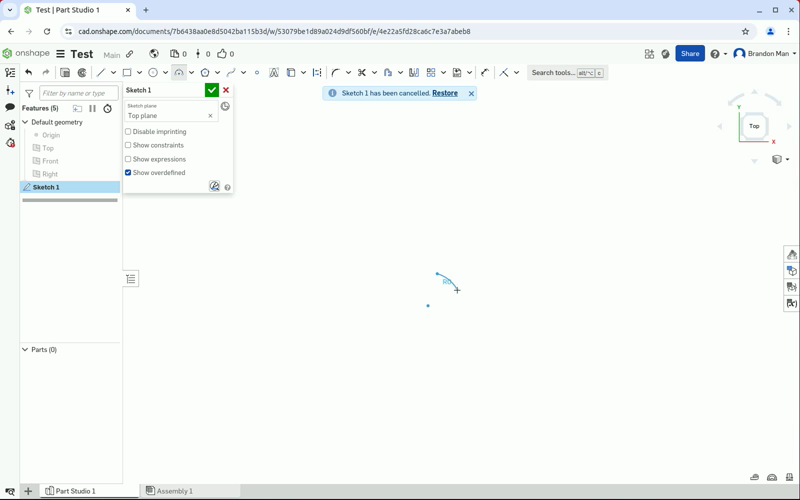
scroll(-6)
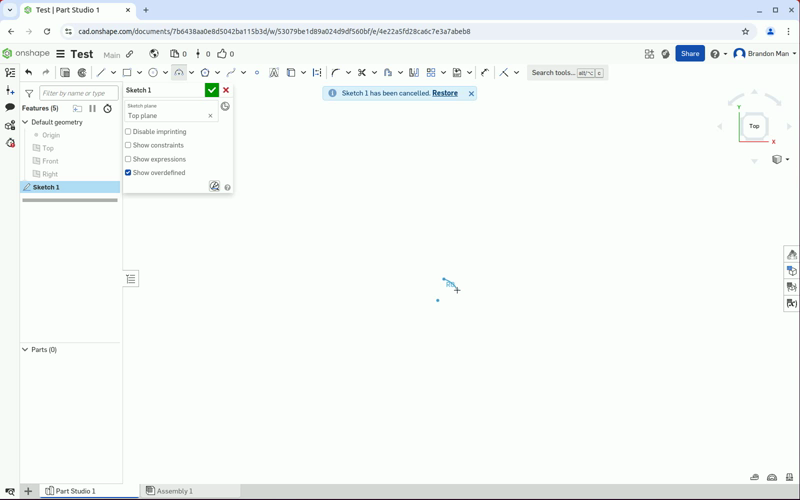
scroll(-6)
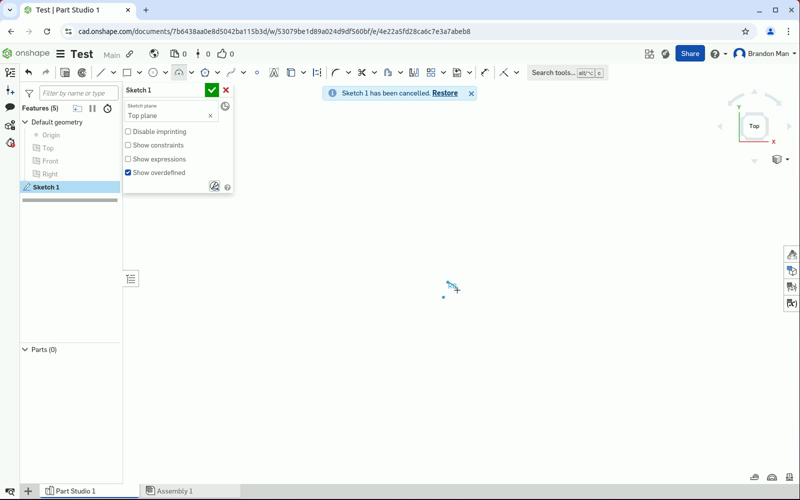
scroll(-6)
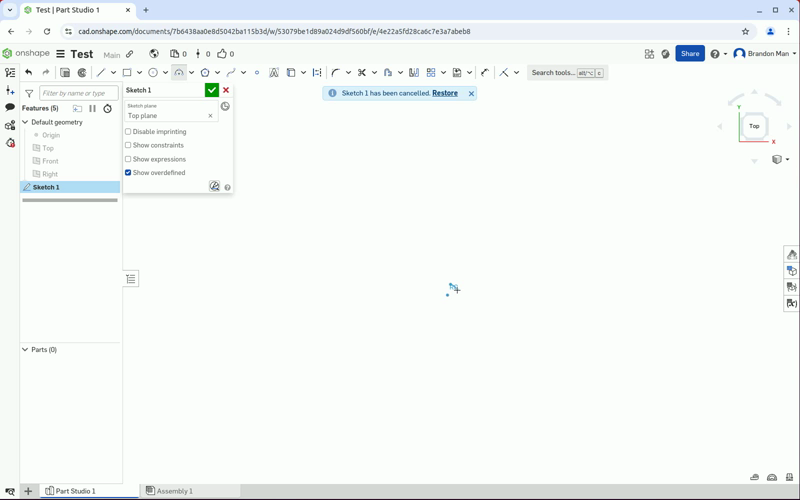
scroll(-6)
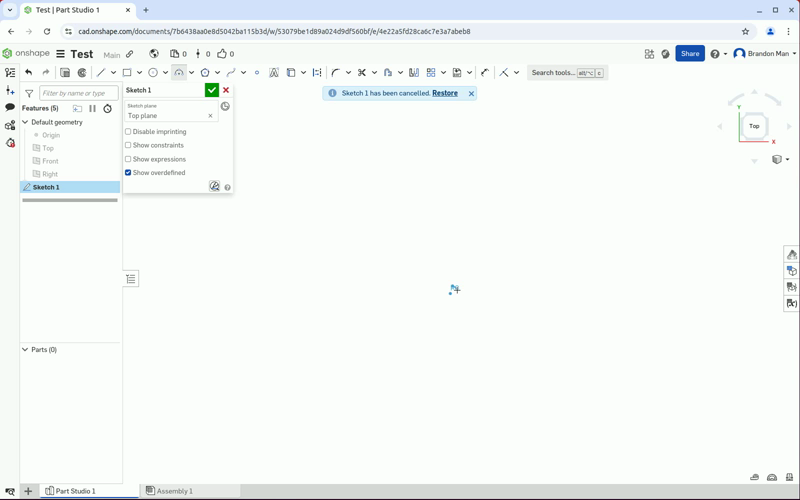
scroll(-6)
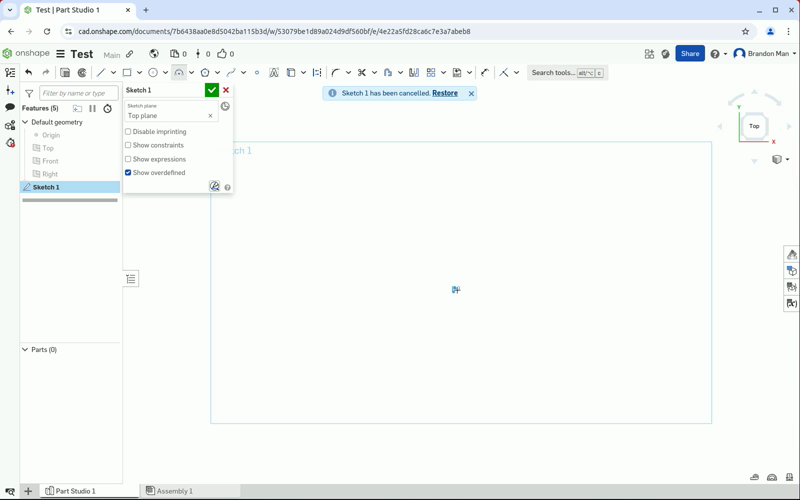
mouse_move(455, 289)
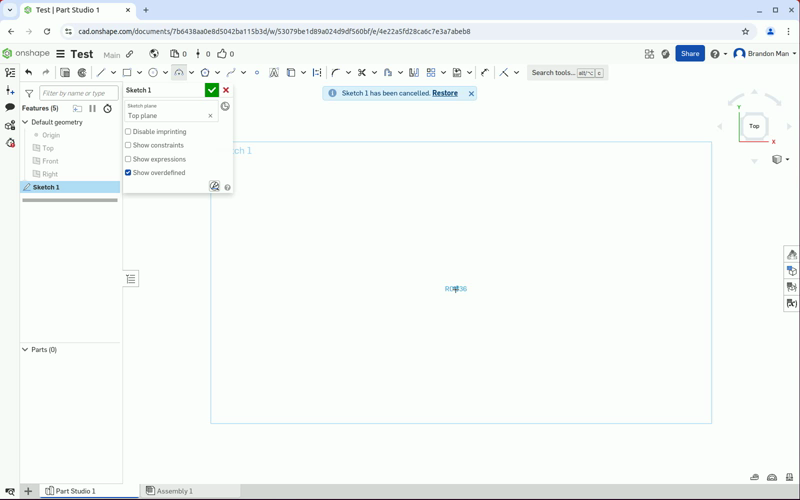
scroll(6)
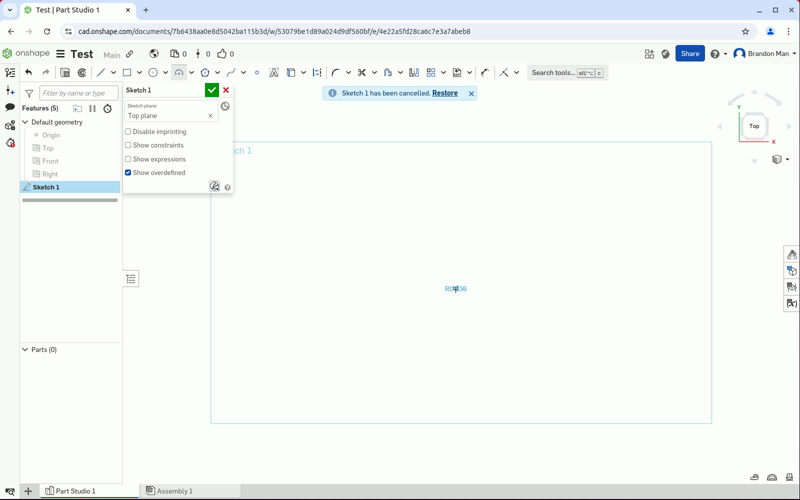
scroll(6)
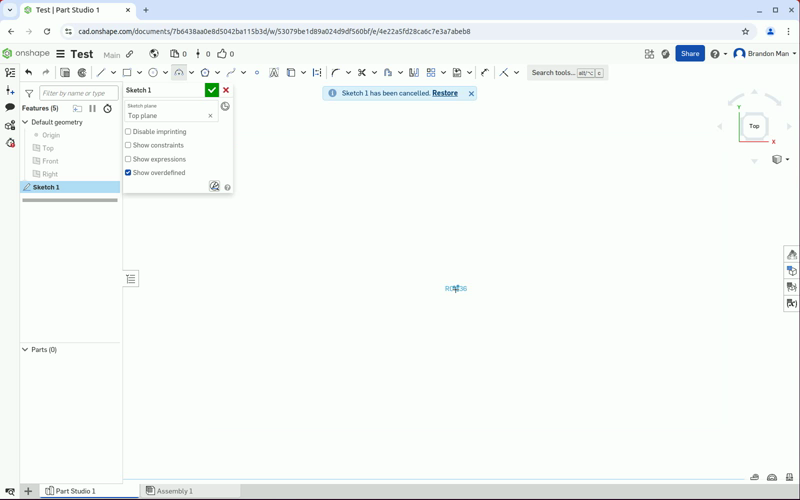
scroll(6)
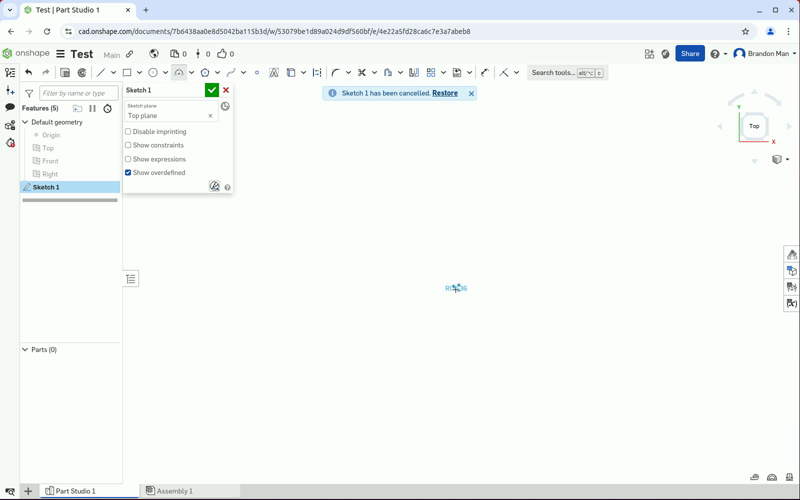
scroll(6)
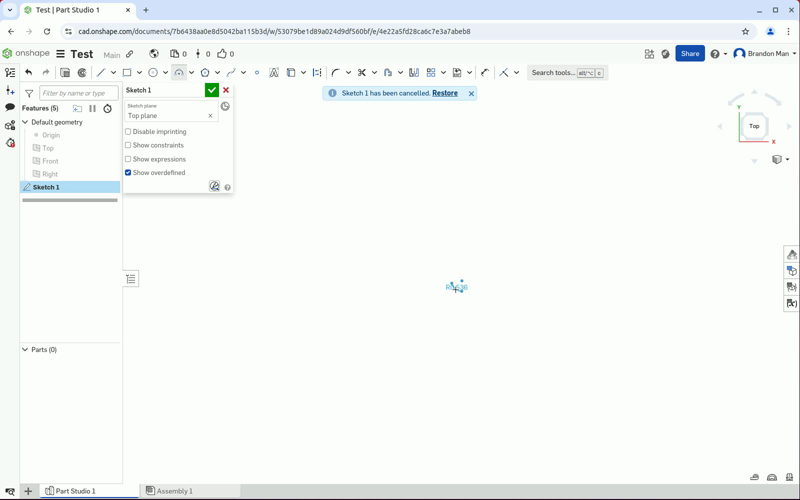
scroll(6)
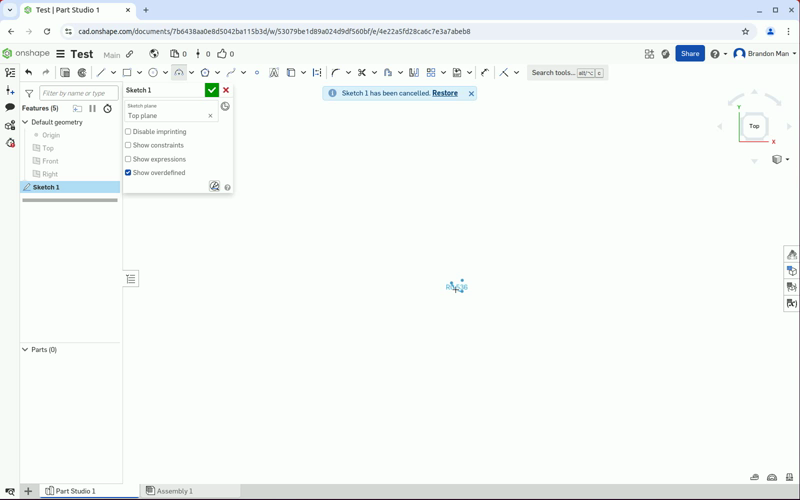
scroll(6)
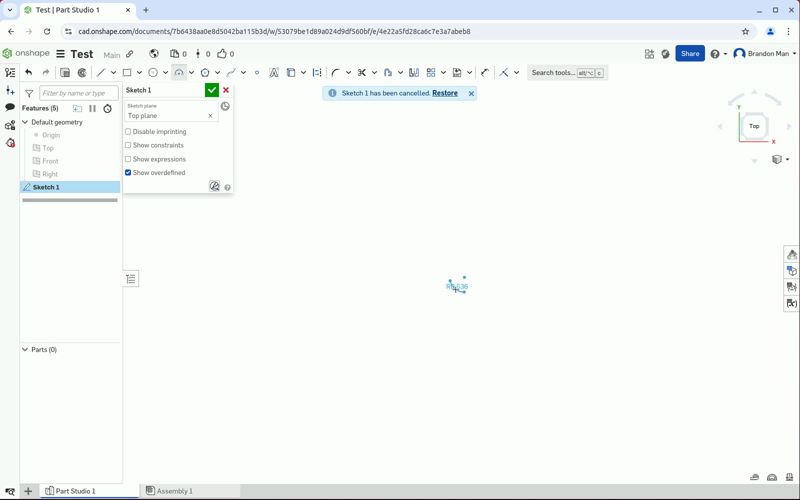
scroll(6)
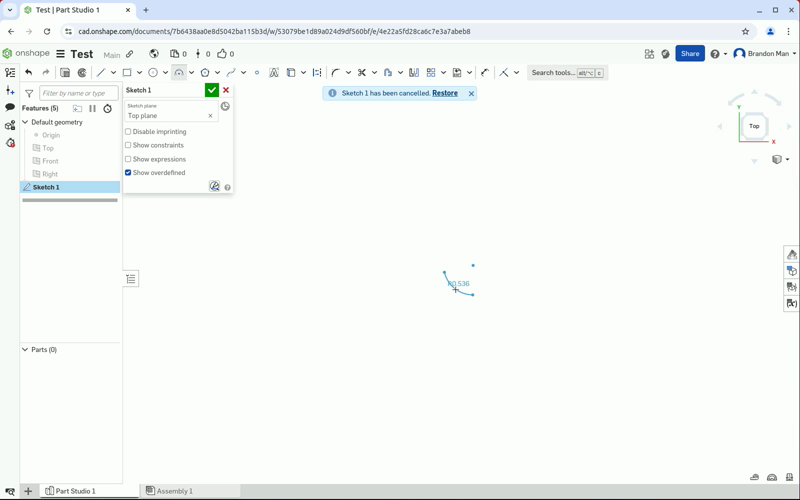
click(455, 289)
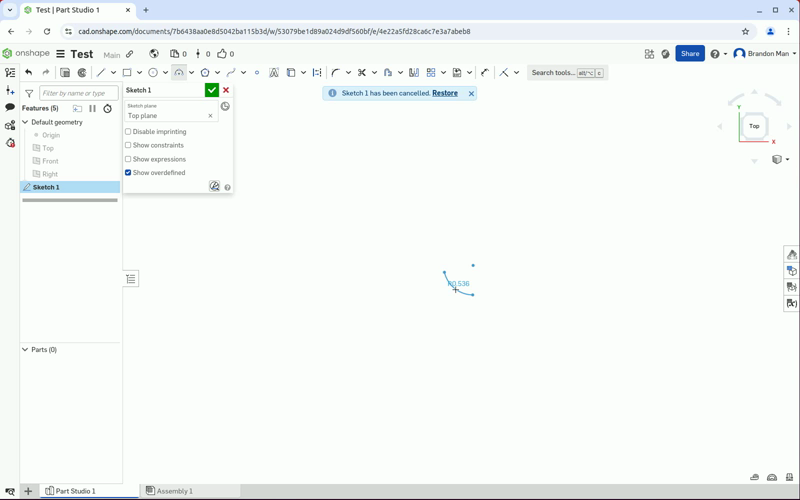
scroll(-6)
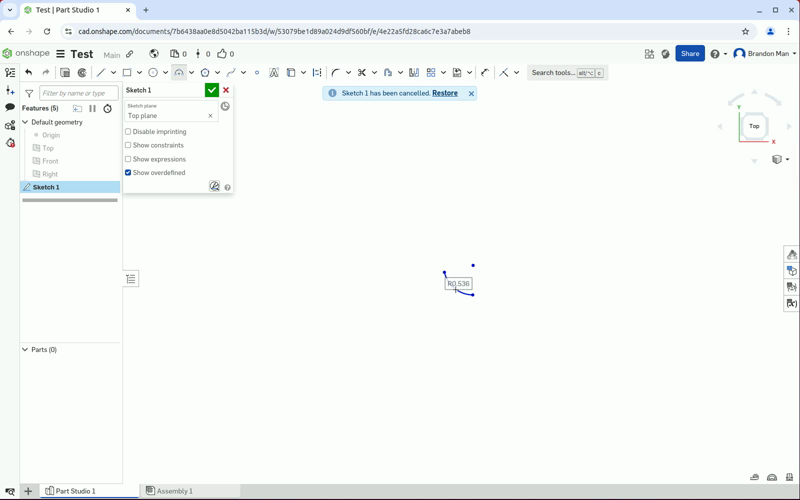
scroll(-6)
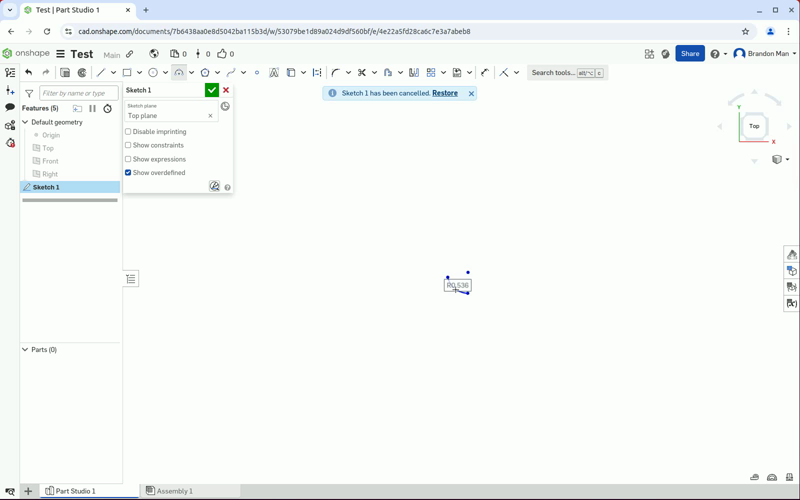
scroll(-6)
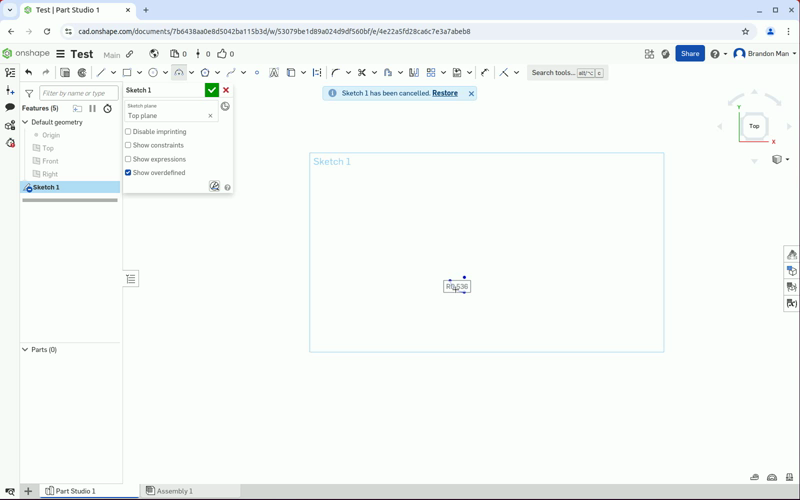
scroll(-6)
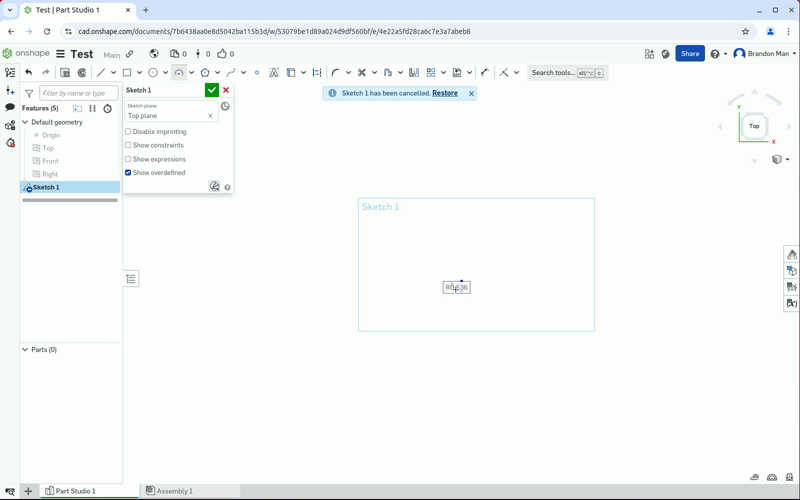
scroll(-6)
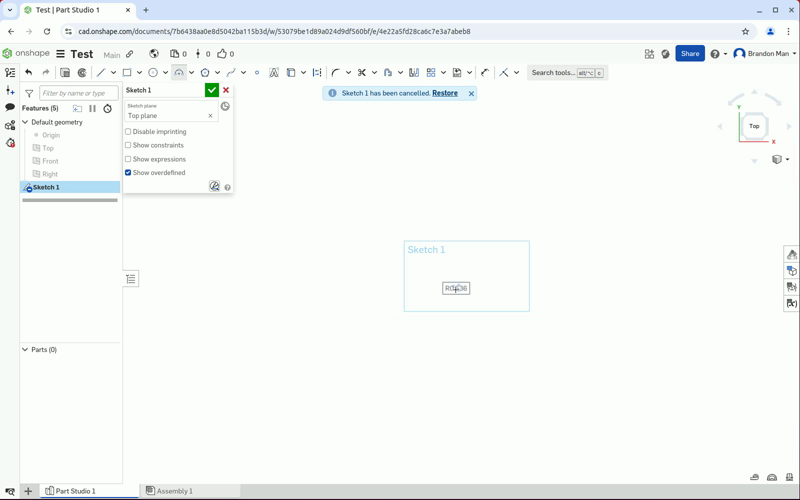
scroll(-6)
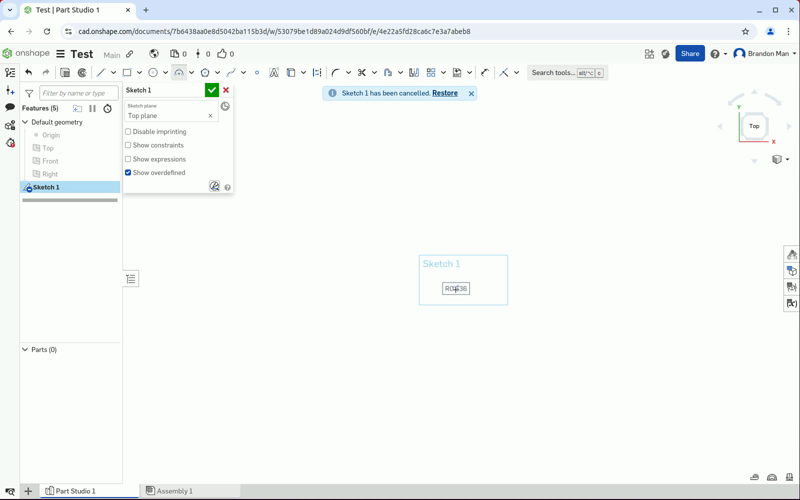
scroll(-6)
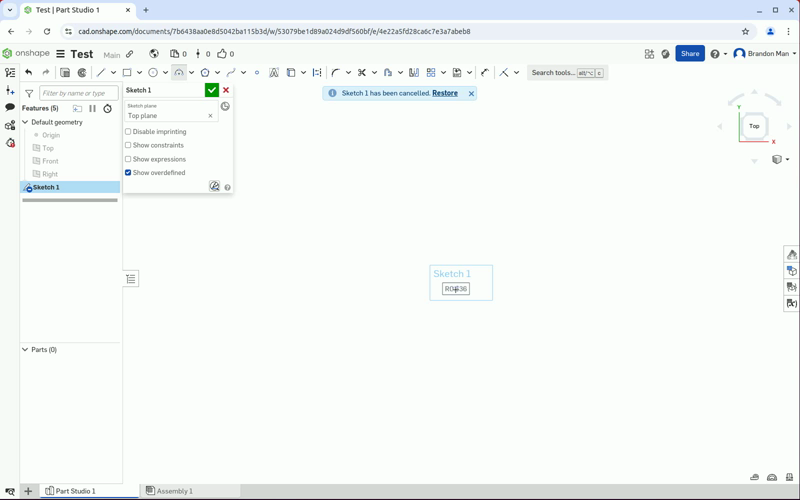
key_up(shift)
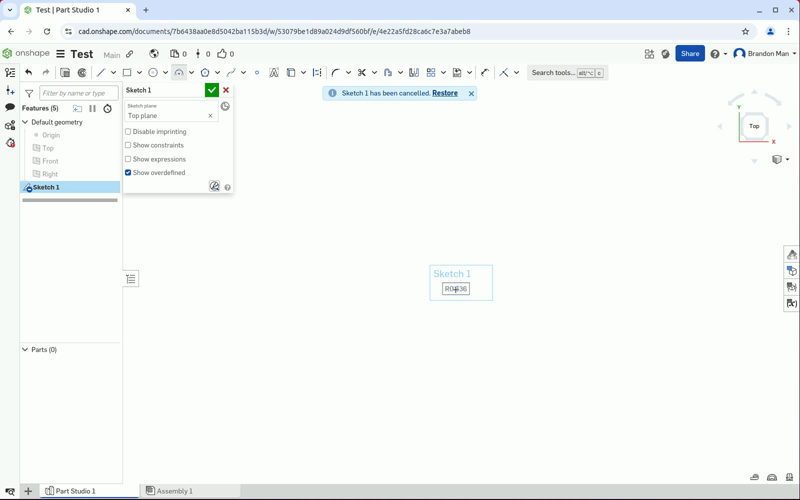
key(esc)
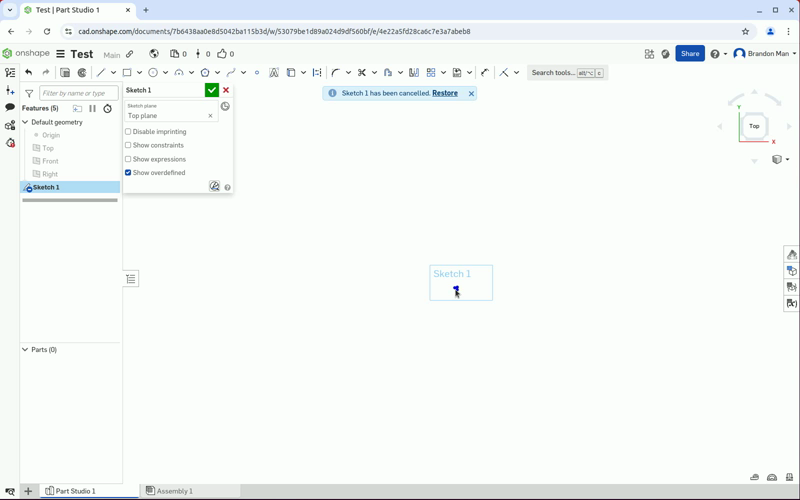
key(l)
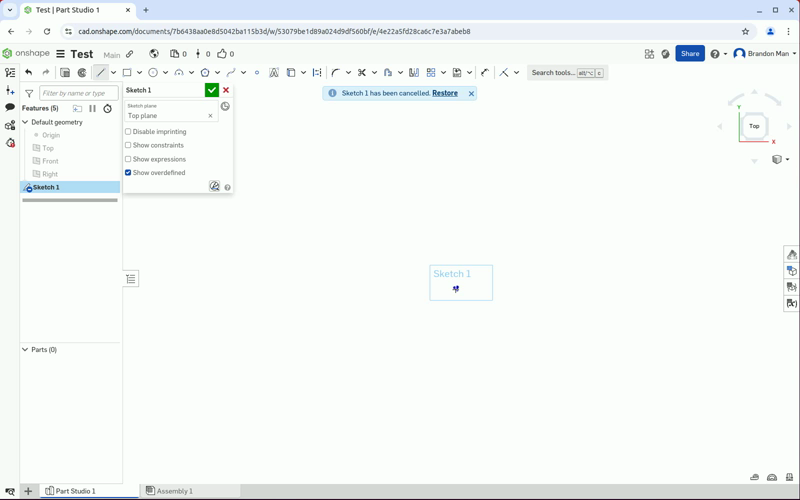
mouse_move(457, 289)
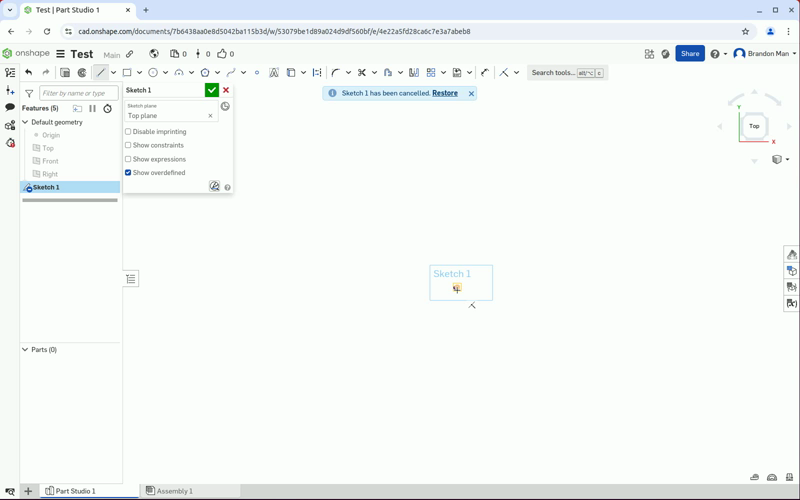
scroll(6)
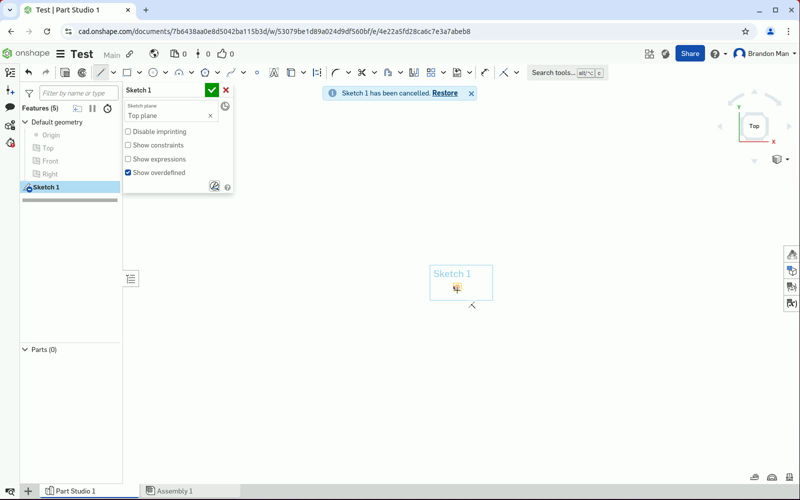
scroll(6)
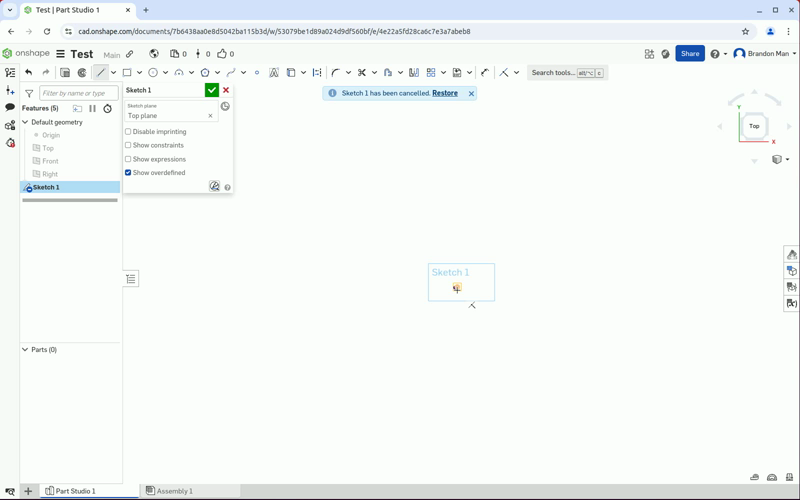
scroll(6)
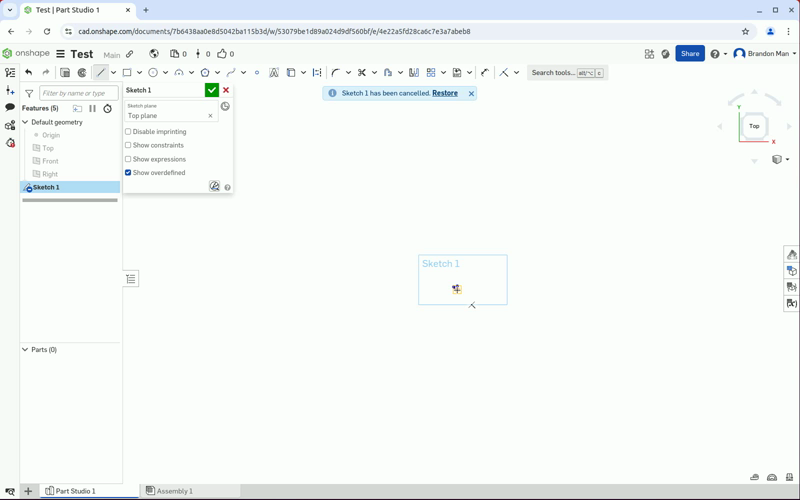
scroll(6)
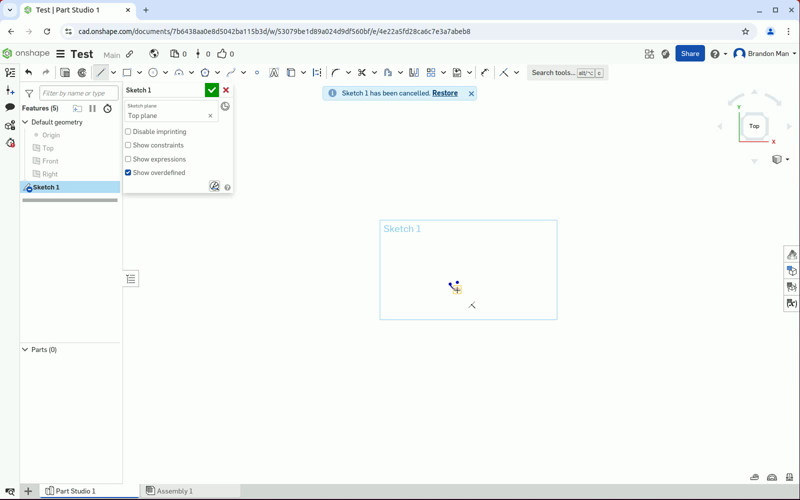
scroll(6)
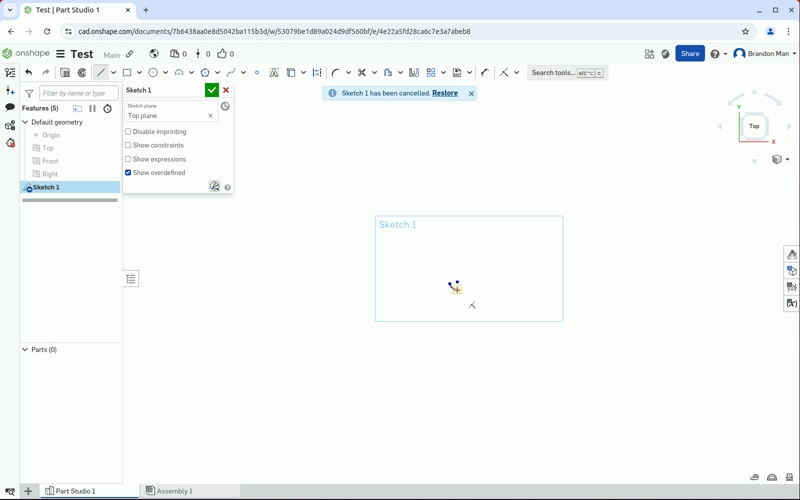
scroll(6)
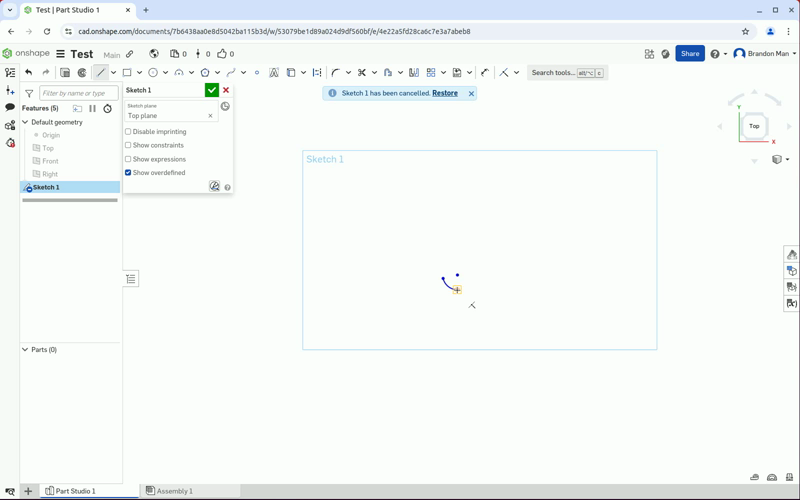
scroll(6)
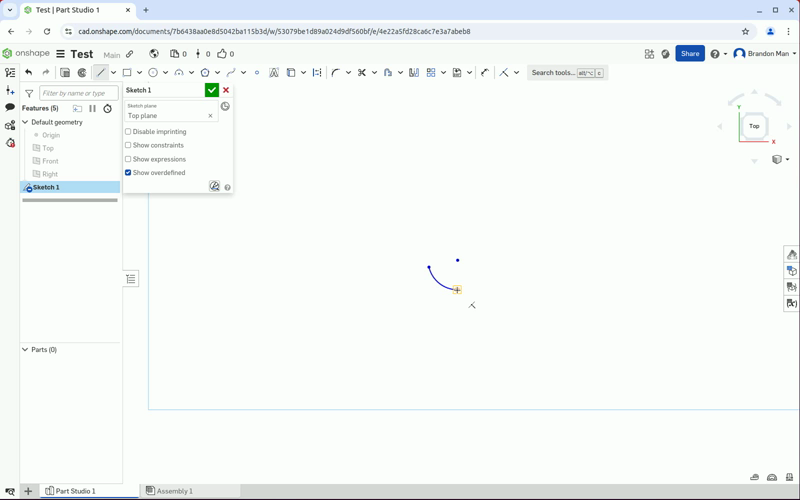
click(457, 289)
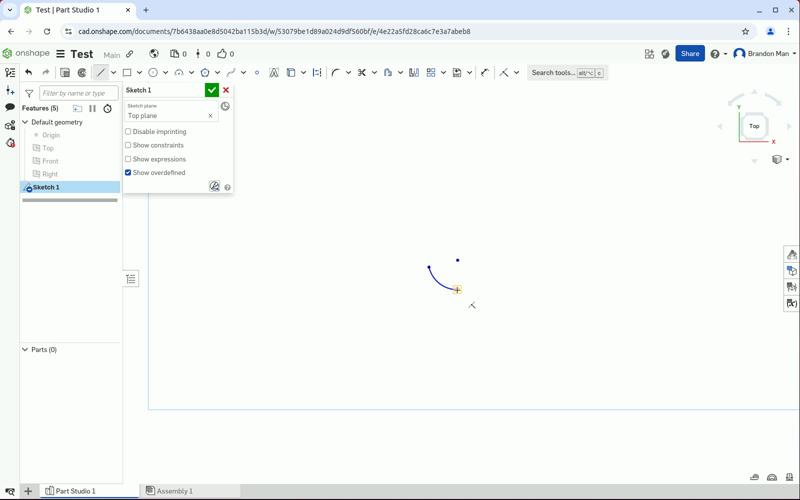
scroll(-6)
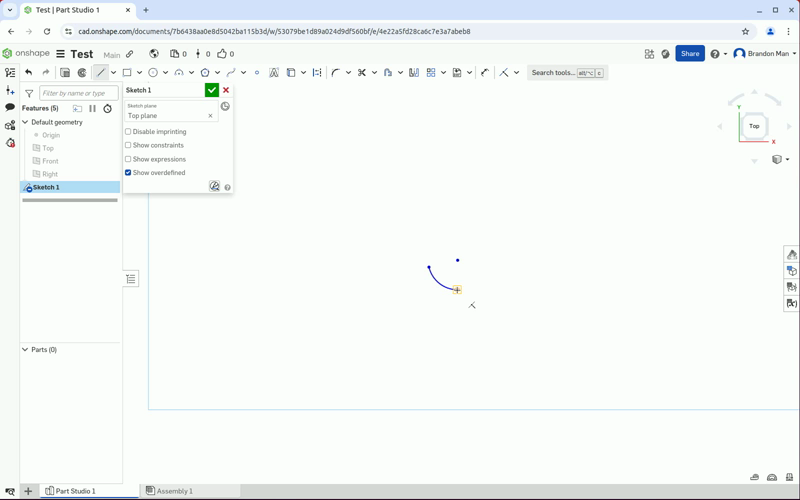
scroll(-6)
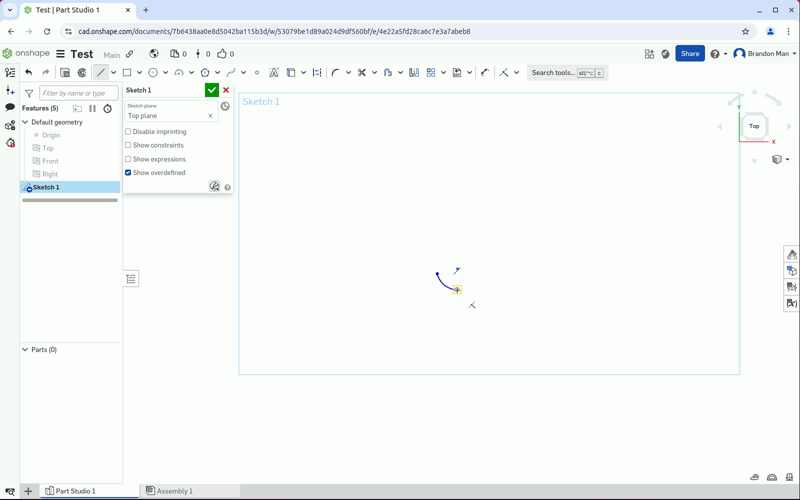
scroll(-6)
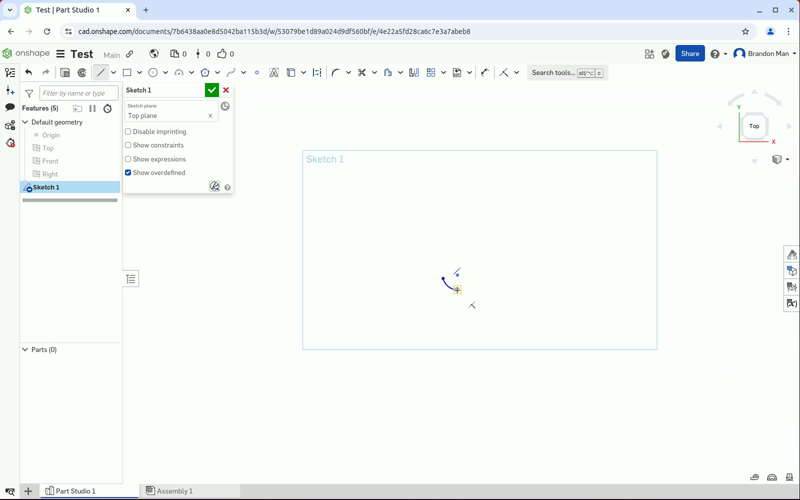
scroll(-6)
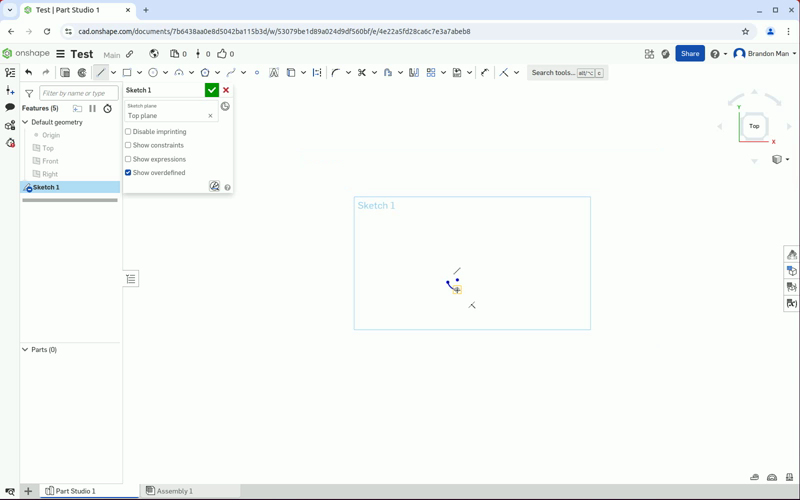
scroll(-6)
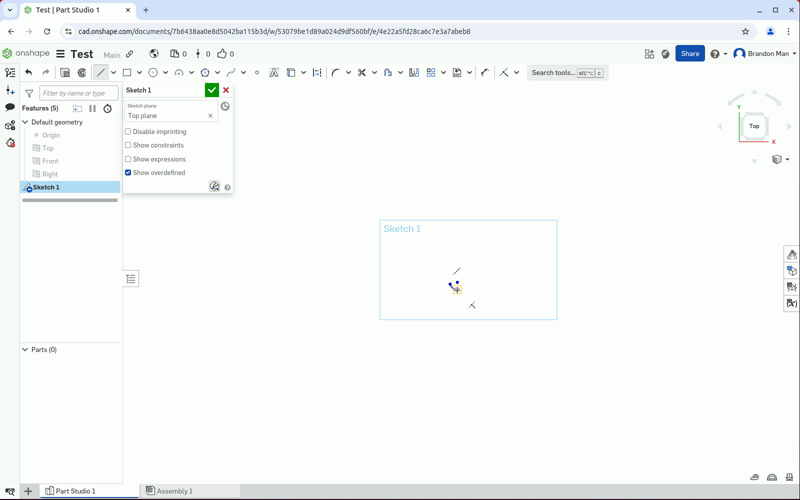
scroll(-6)
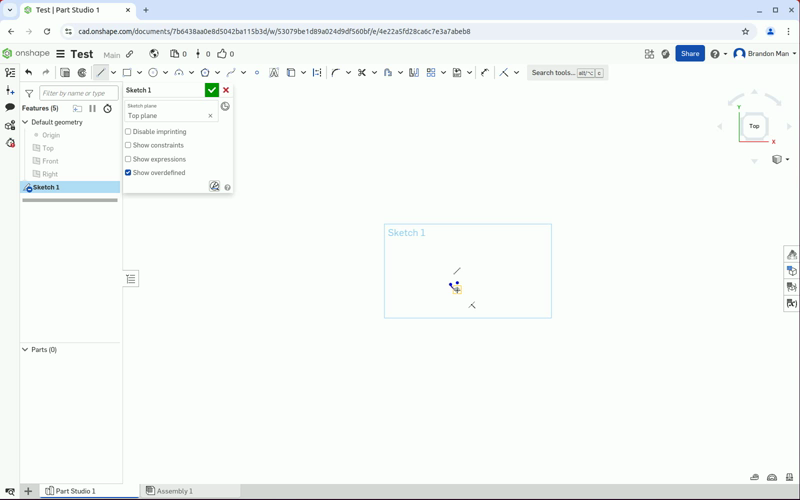
scroll(-6)
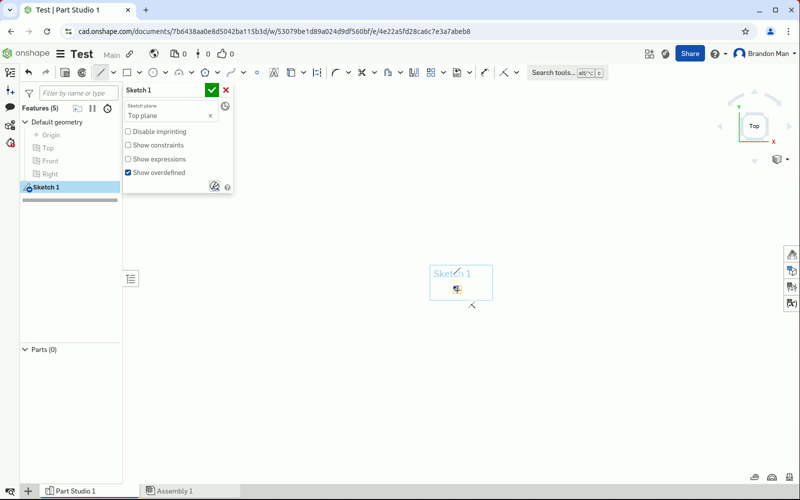
key_down(shift)
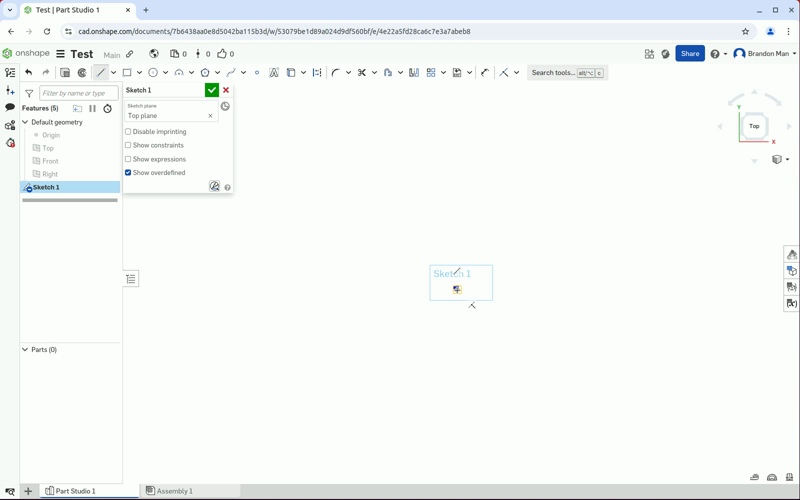
mouse_move(487, 289)
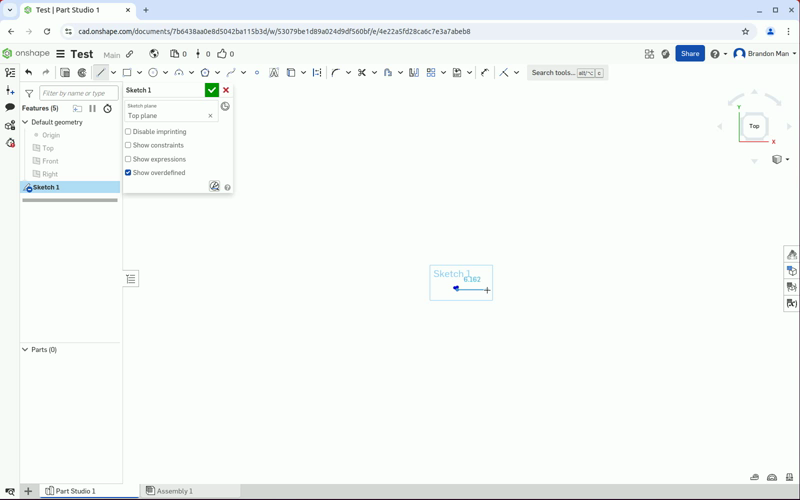
mouse_move(466, 289)
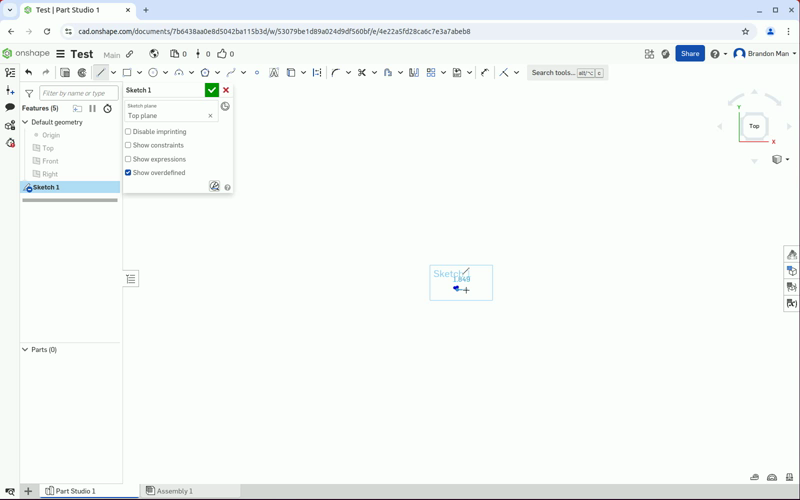
click(466, 289)
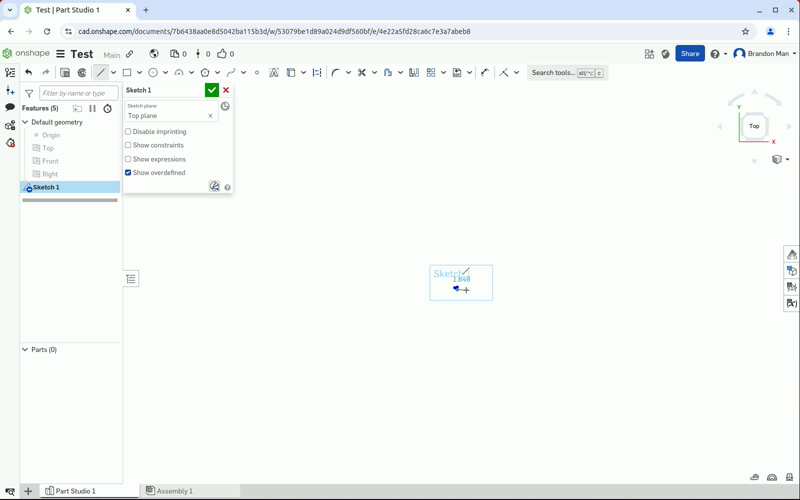
key_up(shift)
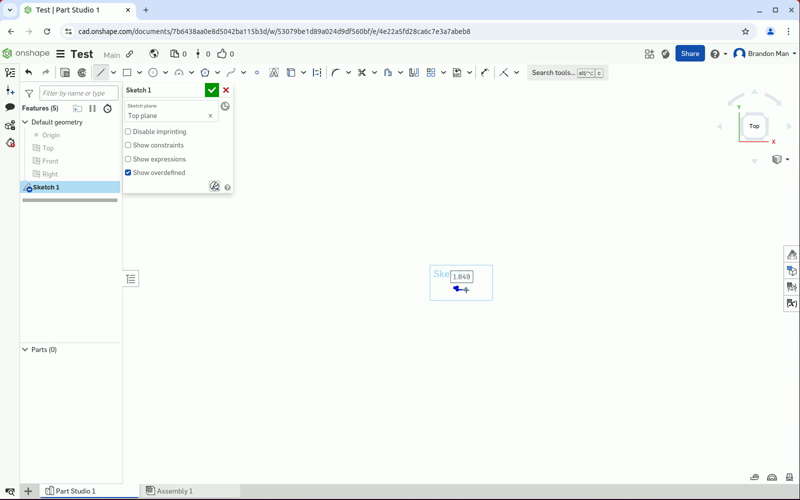
key(esc)
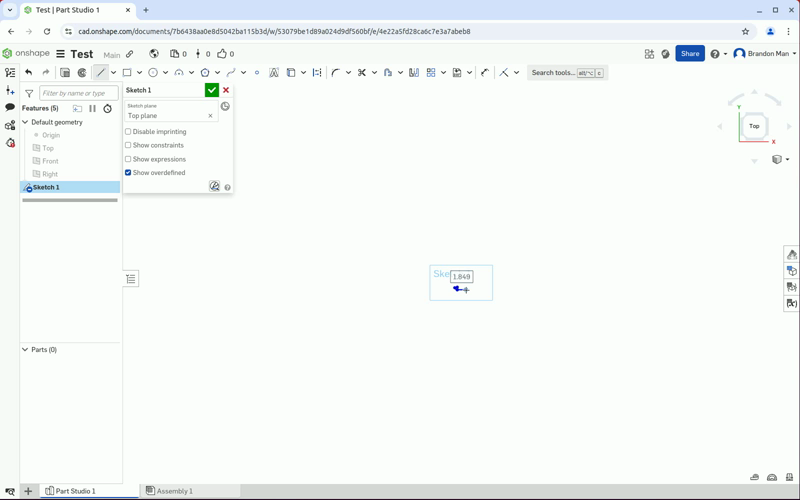
key(a)
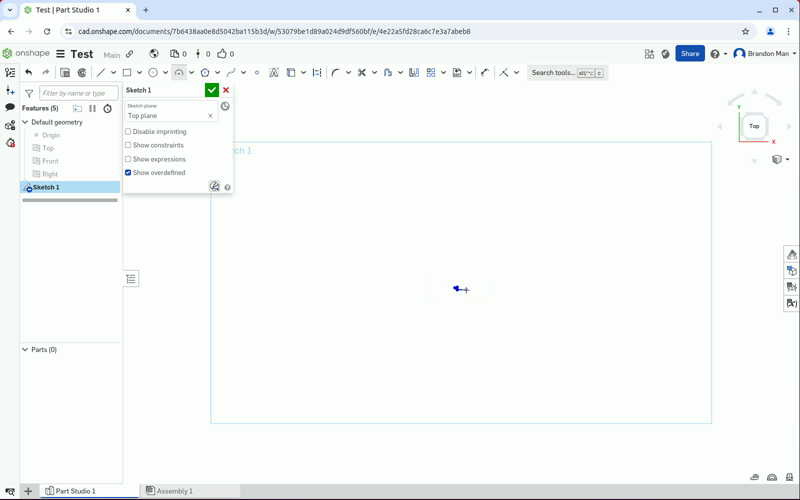
mouse_move(466, 289)
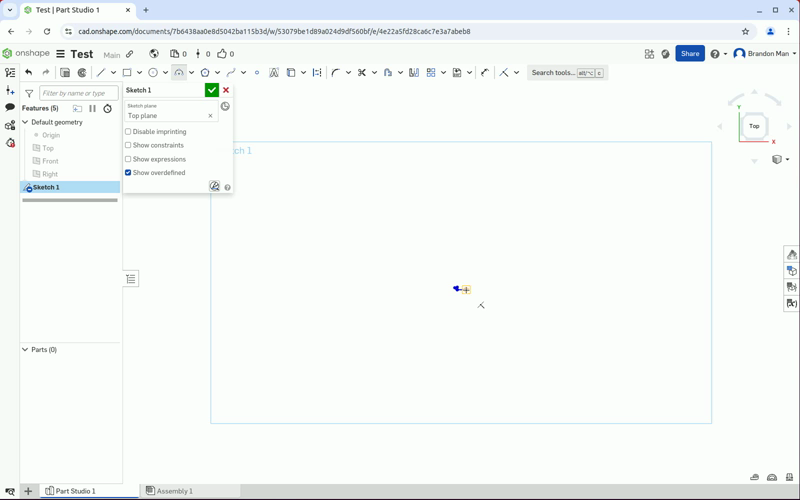
click(466, 289)
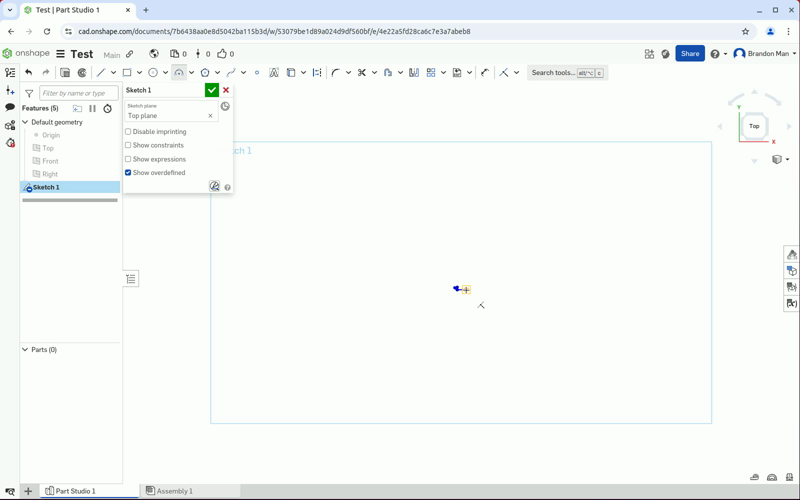
key_down(shift)
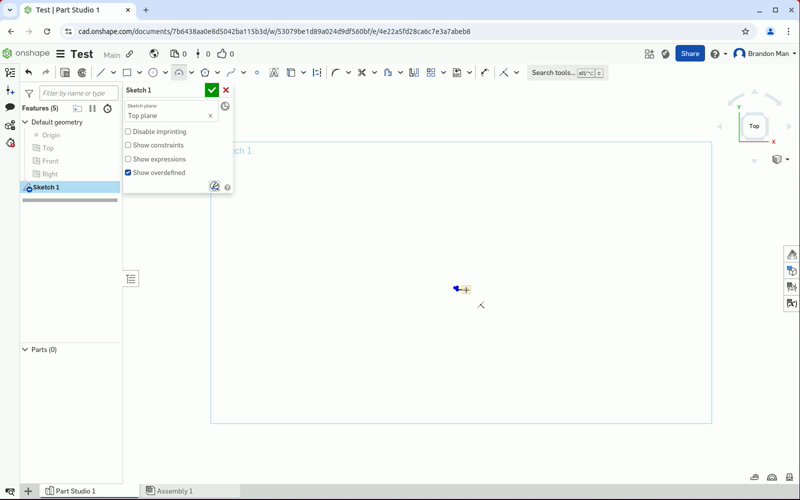
mouse_move(468, 287)
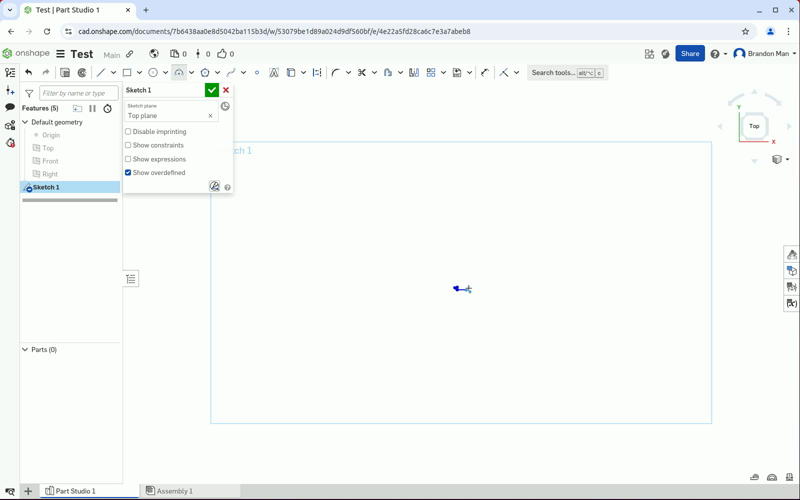
scroll(6)
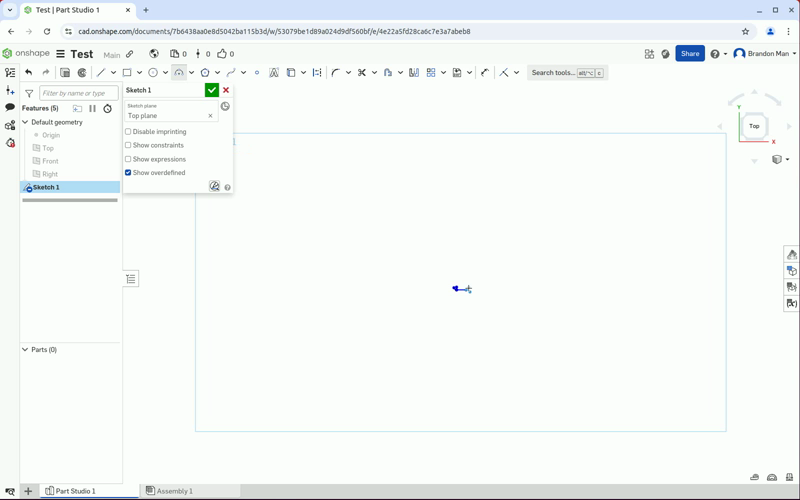
scroll(6)
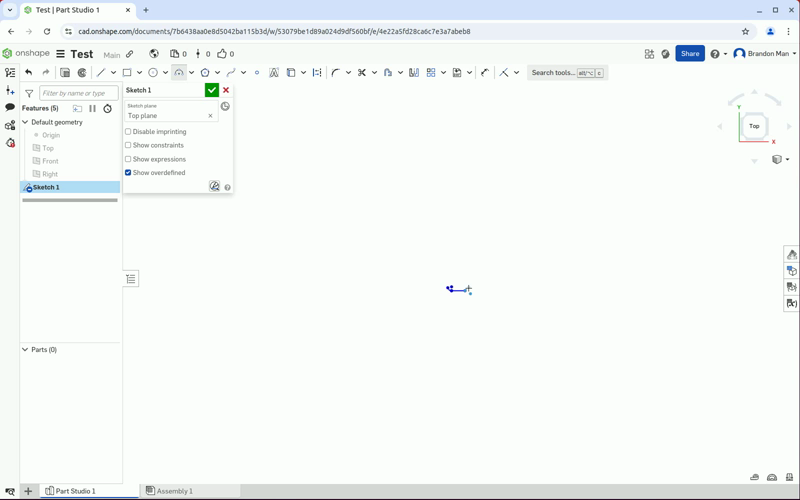
scroll(6)
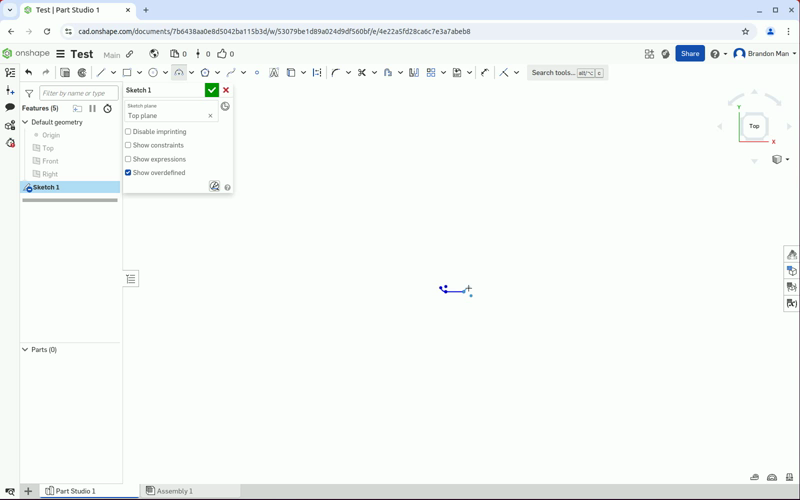
scroll(6)
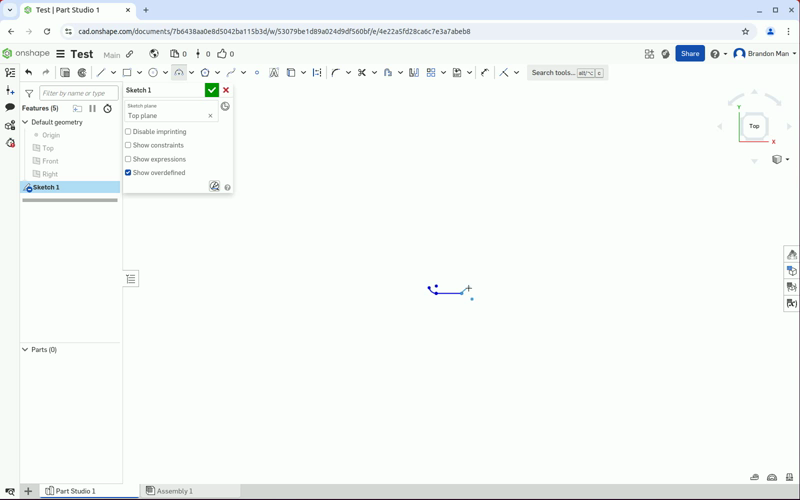
scroll(6)
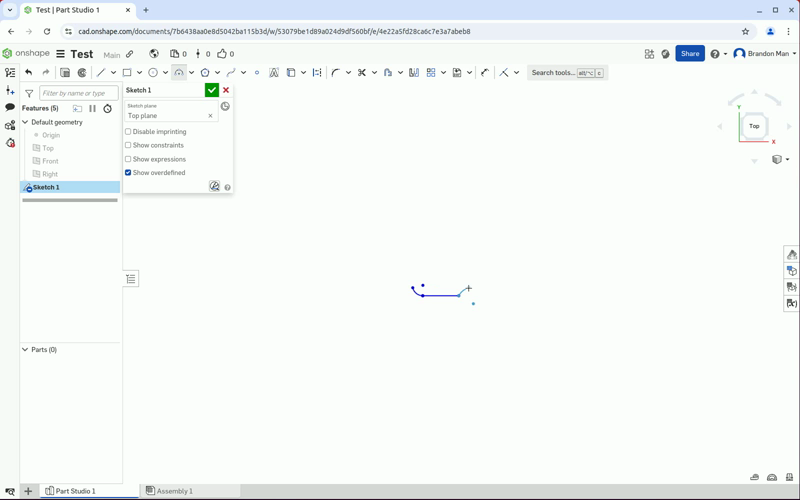
scroll(6)
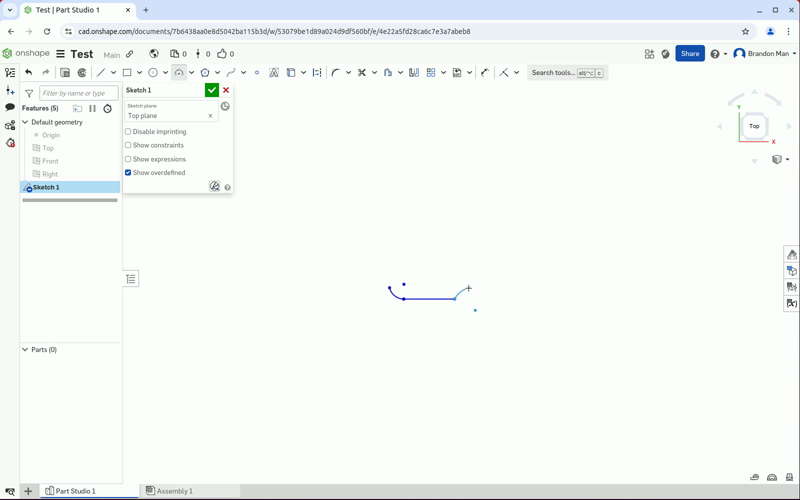
scroll(6)
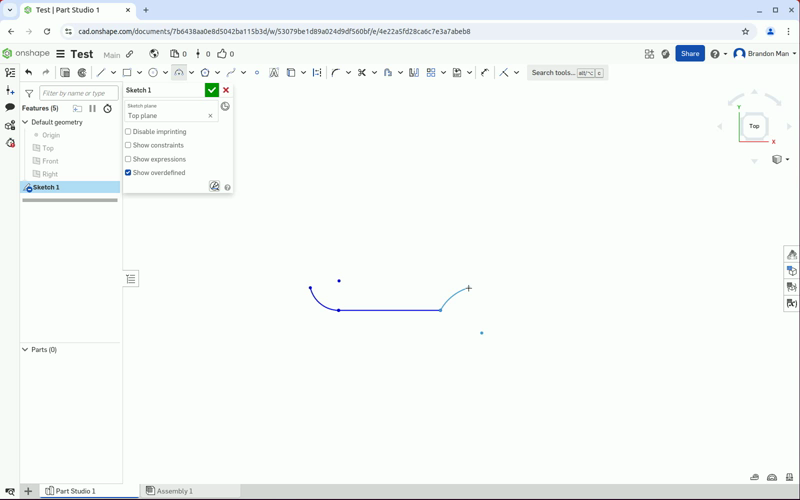
click(468, 287)
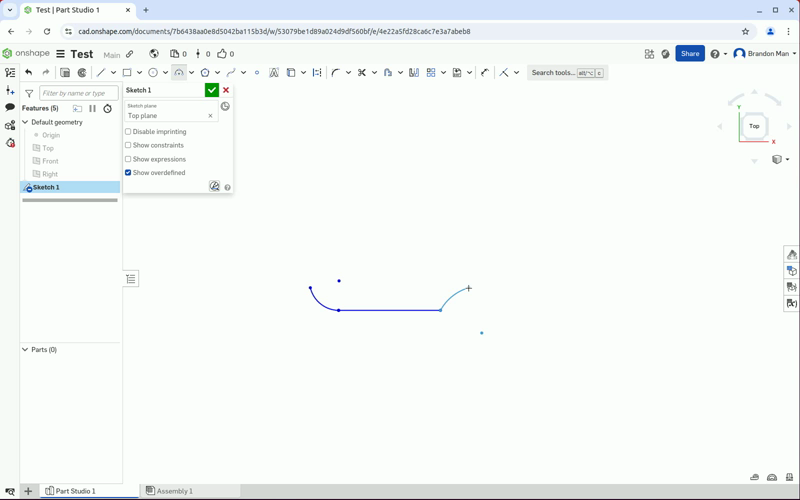
scroll(-6)
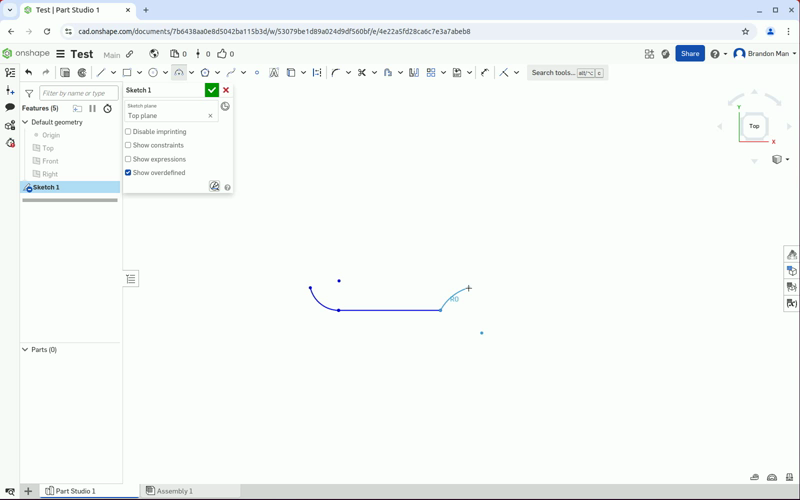
scroll(-6)
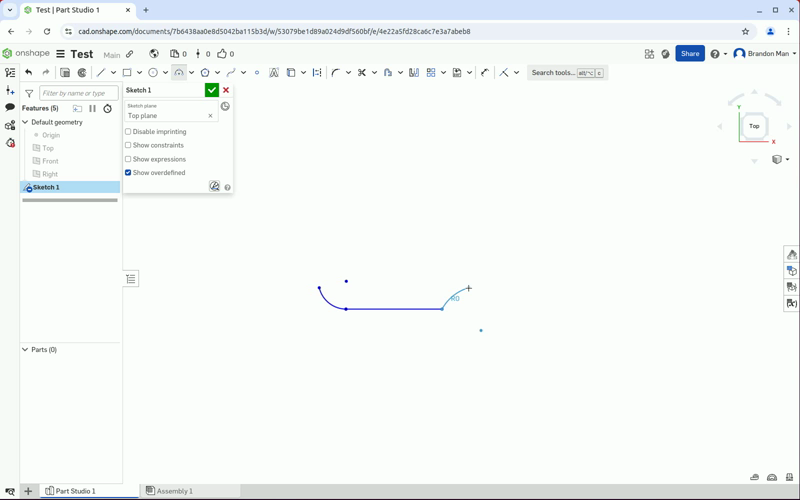
scroll(-6)
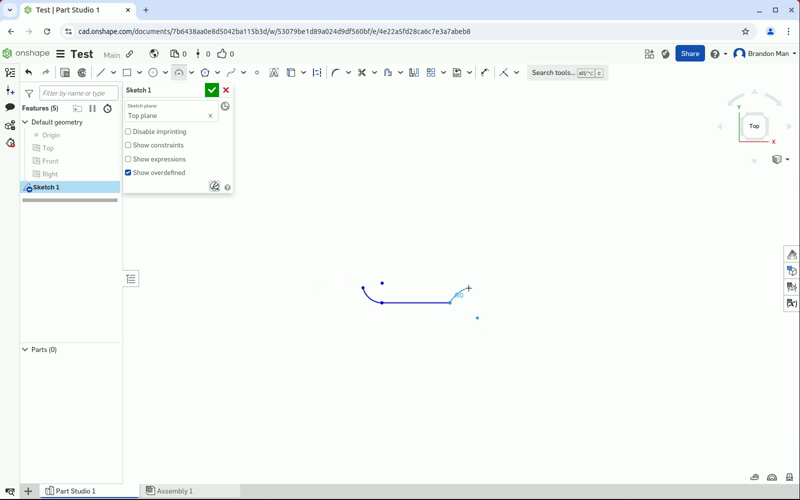
scroll(-6)
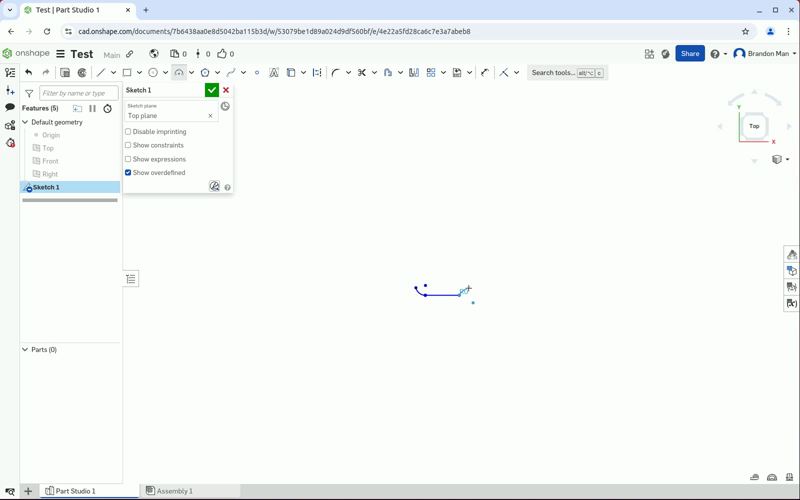
scroll(-6)
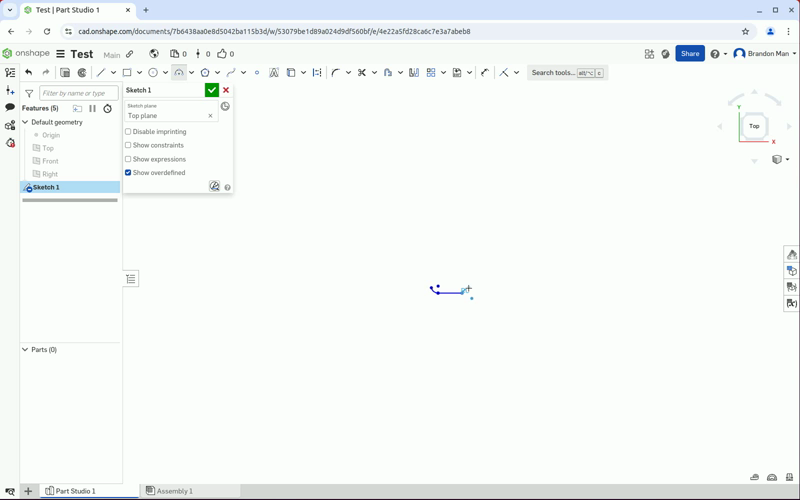
scroll(-6)
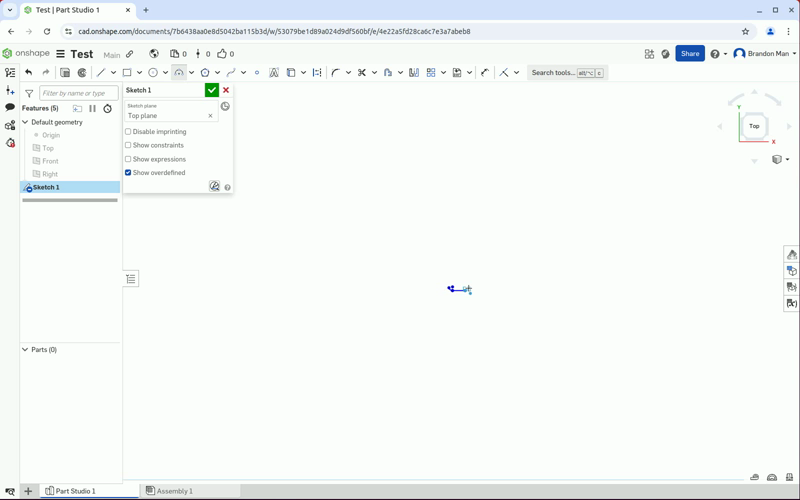
scroll(-6)
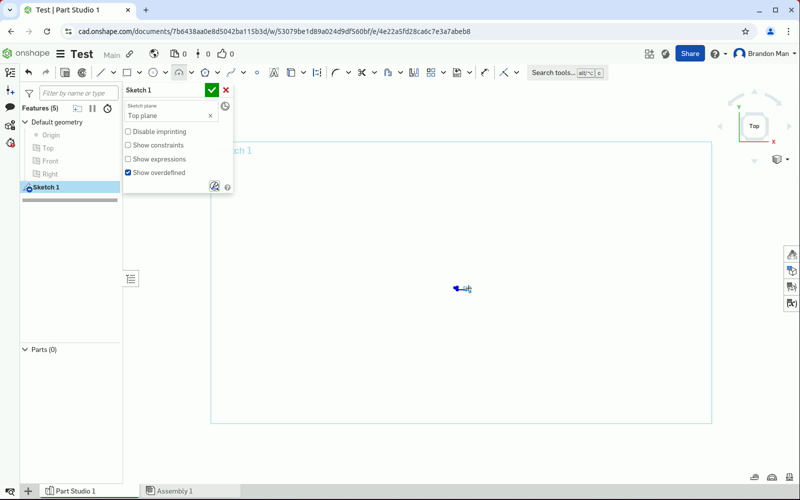
mouse_move(468, 289)
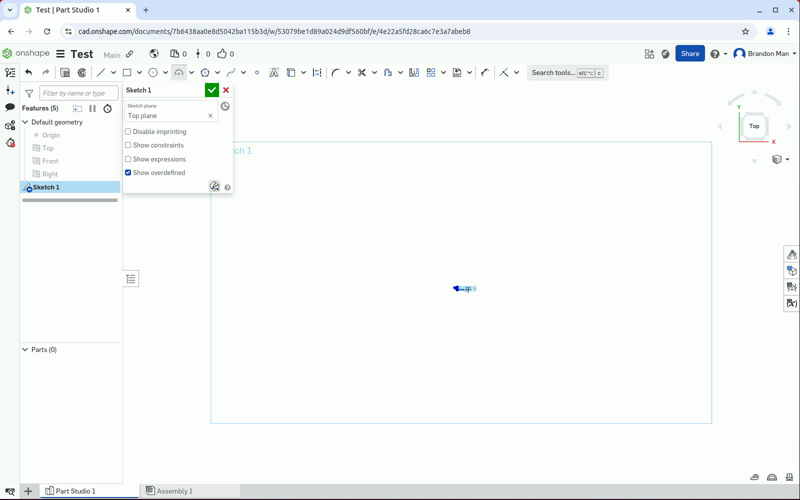
scroll(6)
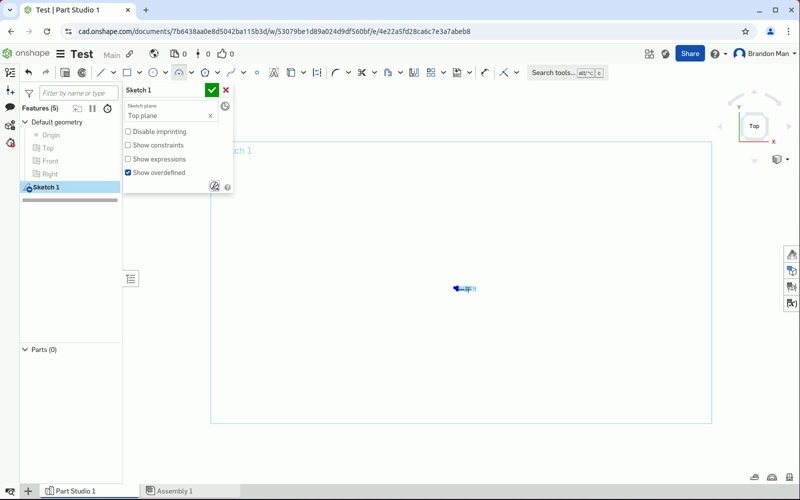
scroll(6)
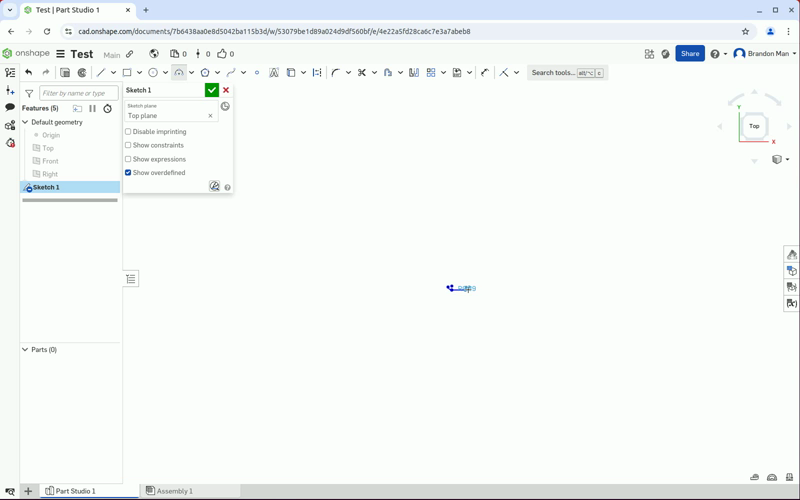
scroll(6)
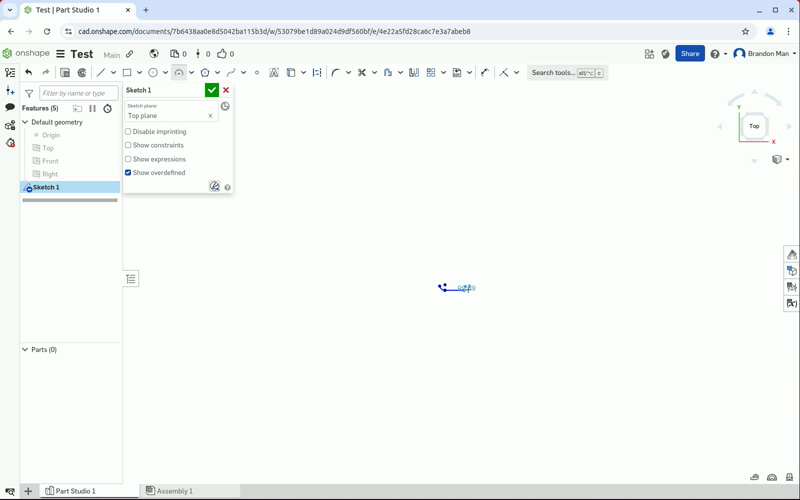
scroll(6)
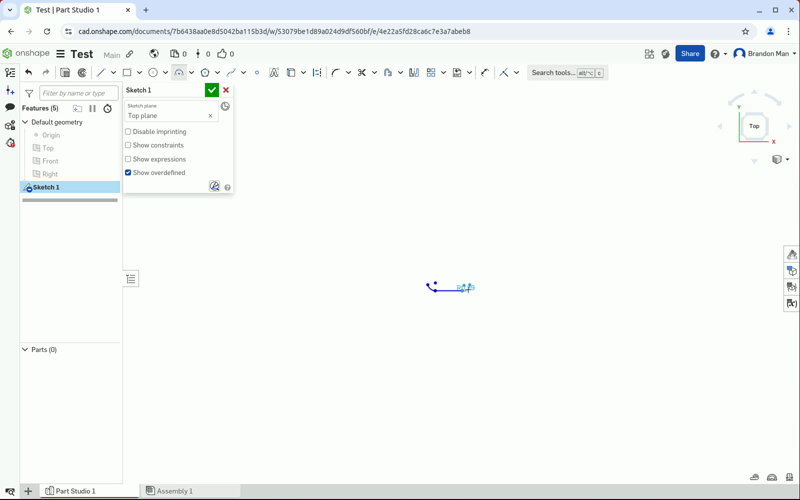
scroll(6)
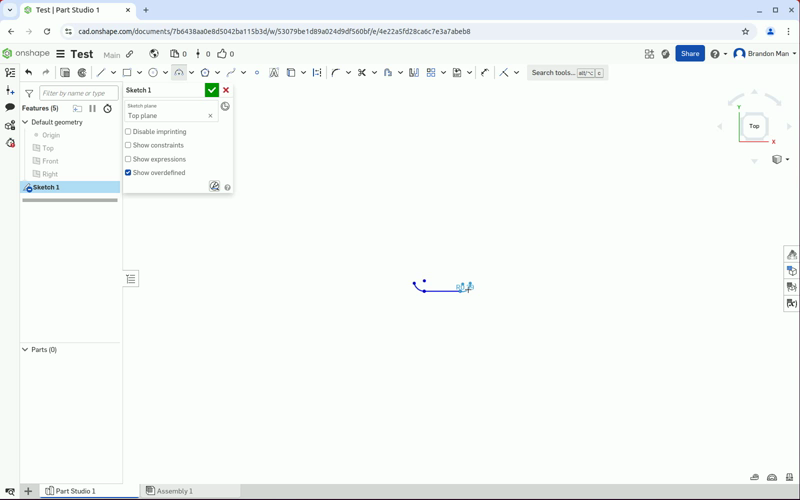
scroll(6)
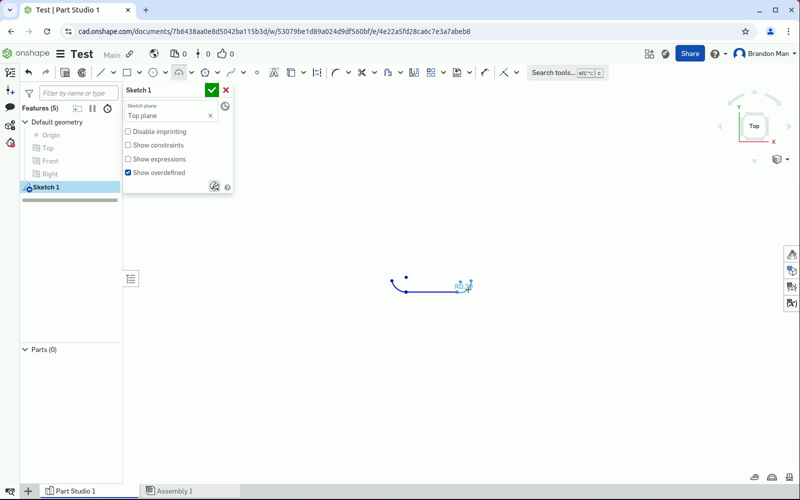
scroll(6)
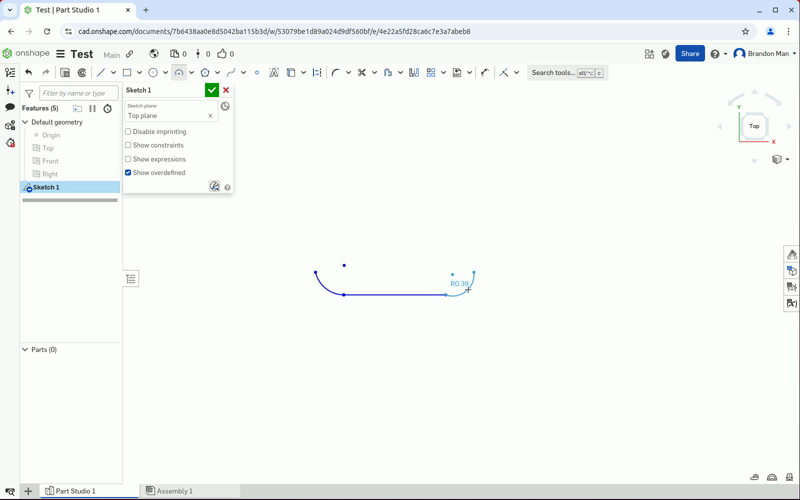
click(468, 289)
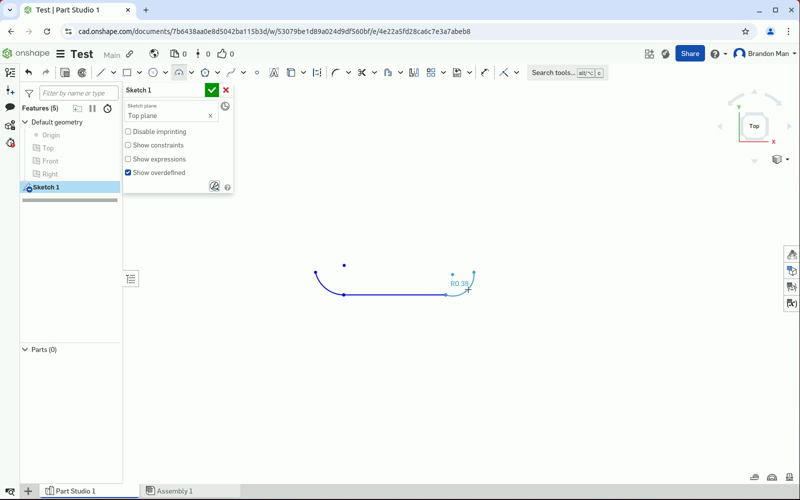
scroll(-6)
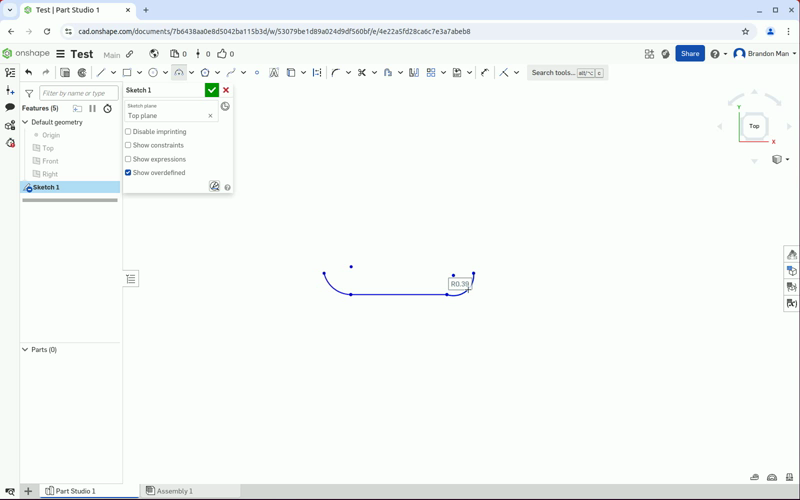
scroll(-6)
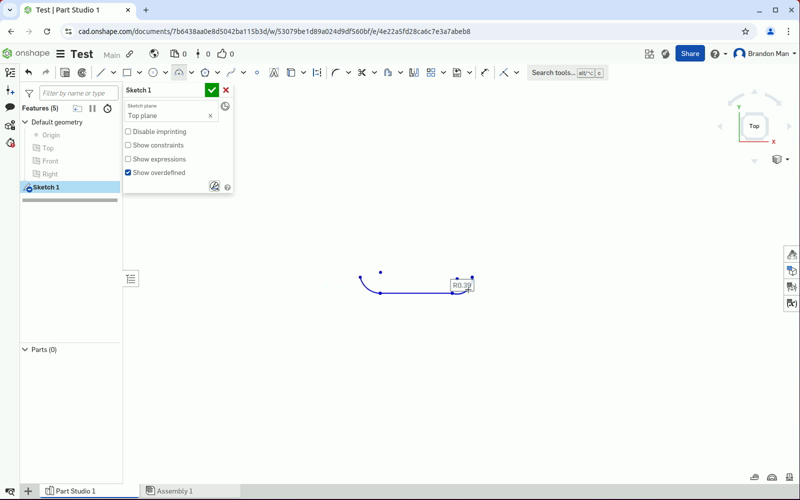
scroll(-6)
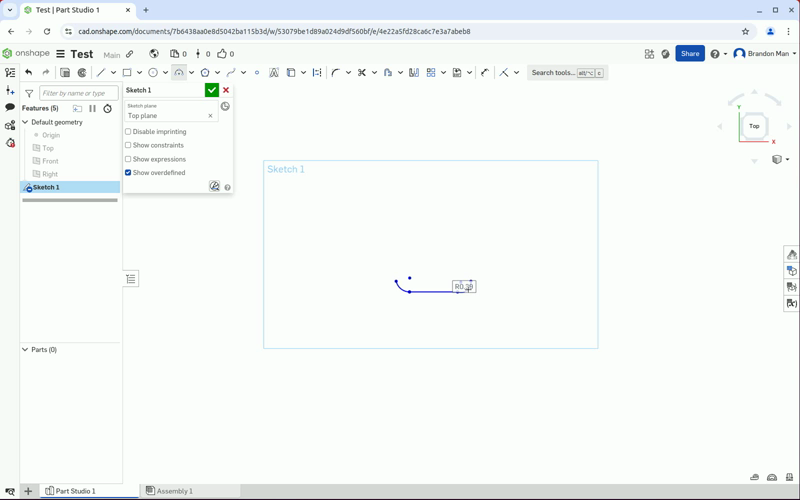
scroll(-6)
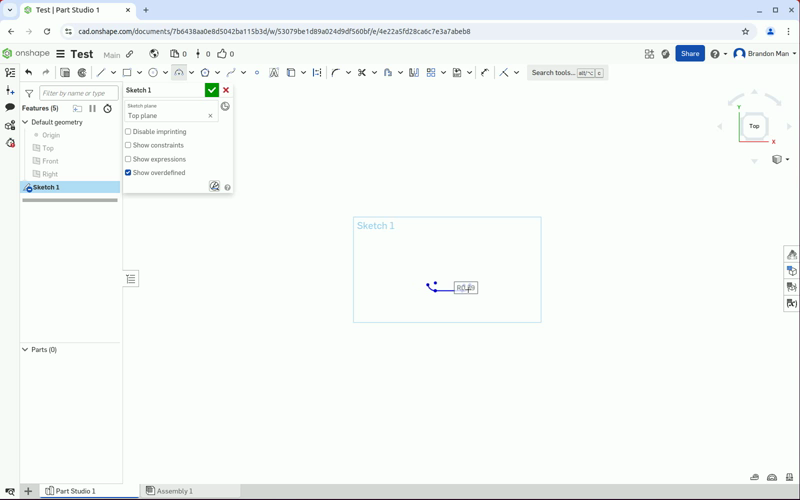
scroll(-6)
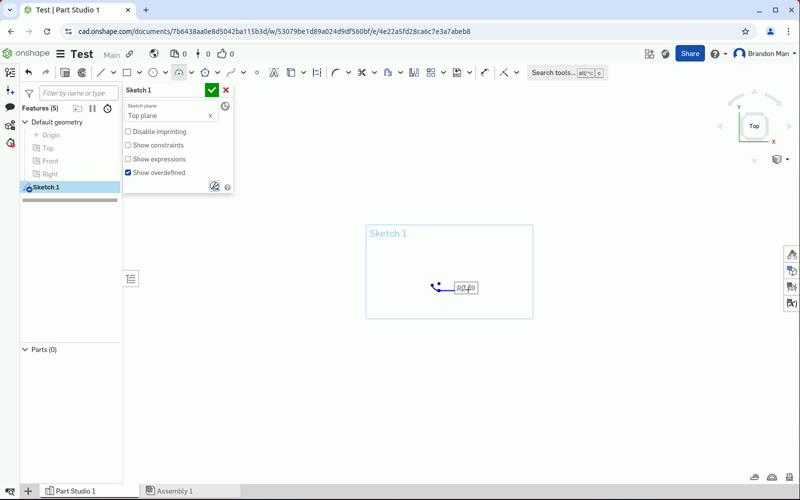
scroll(-6)
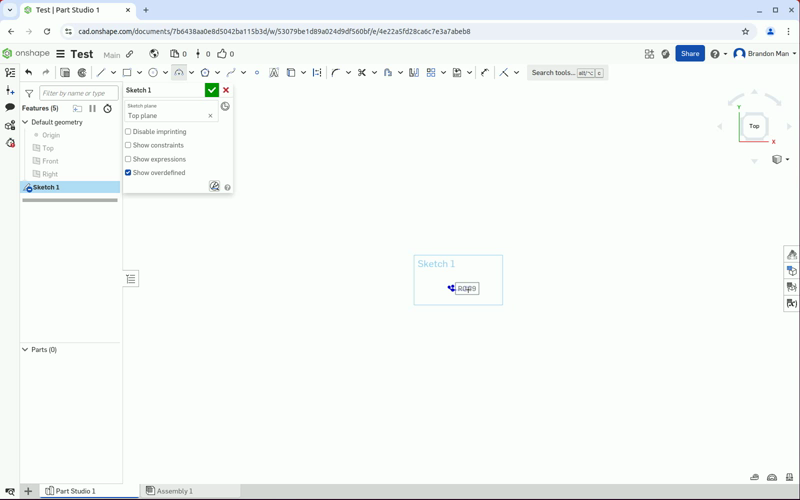
scroll(-6)
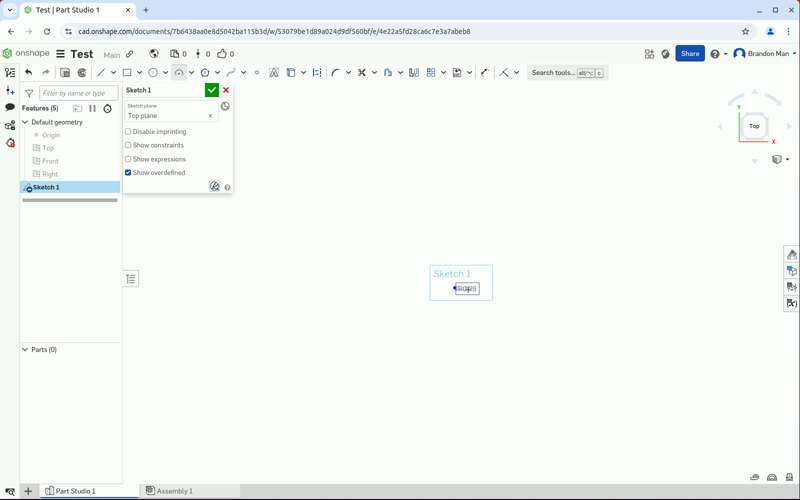
key_up(shift)
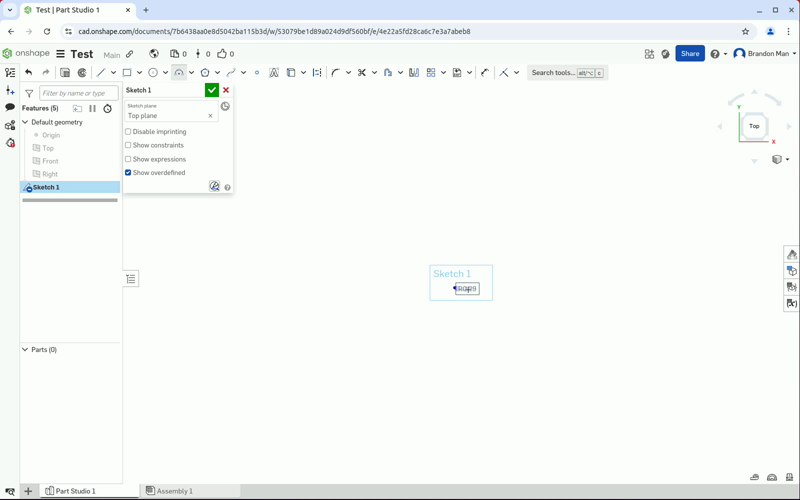
key(esc)
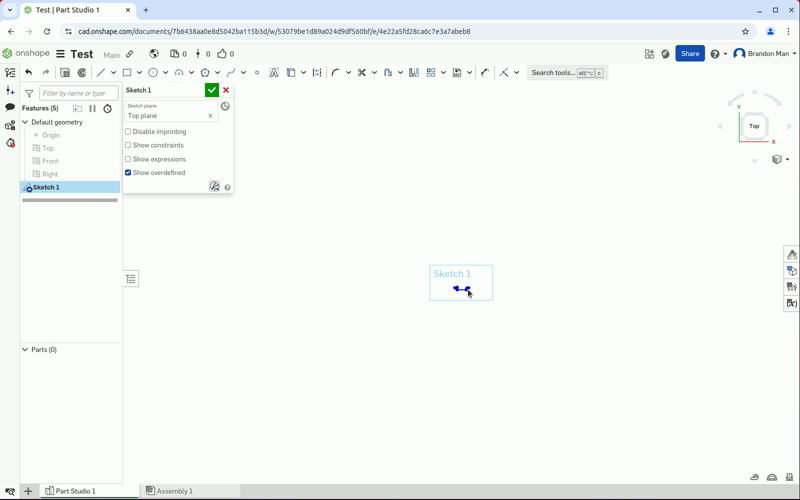
key(l)
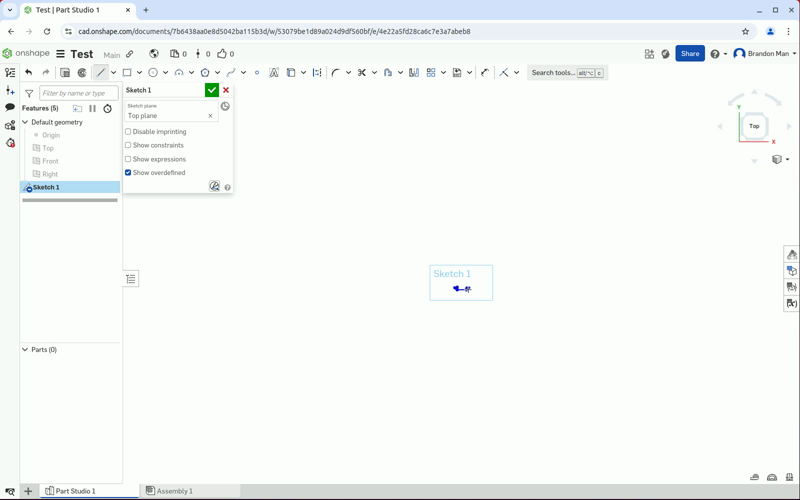
mouse_move(468, 287)
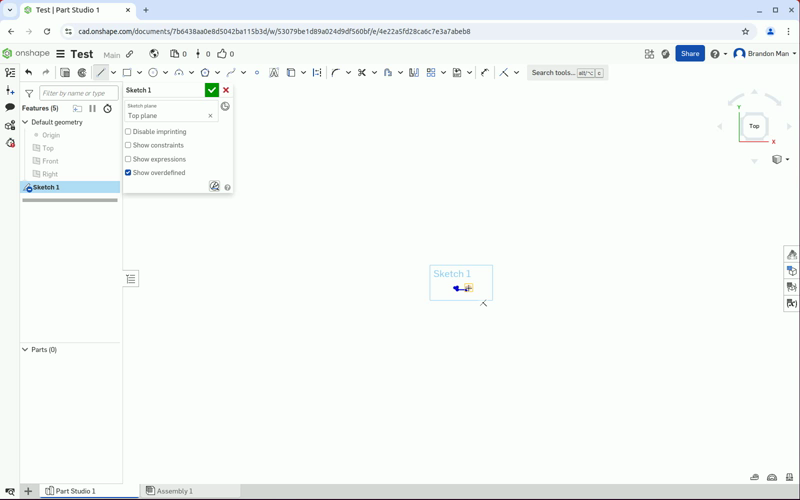
scroll(6)
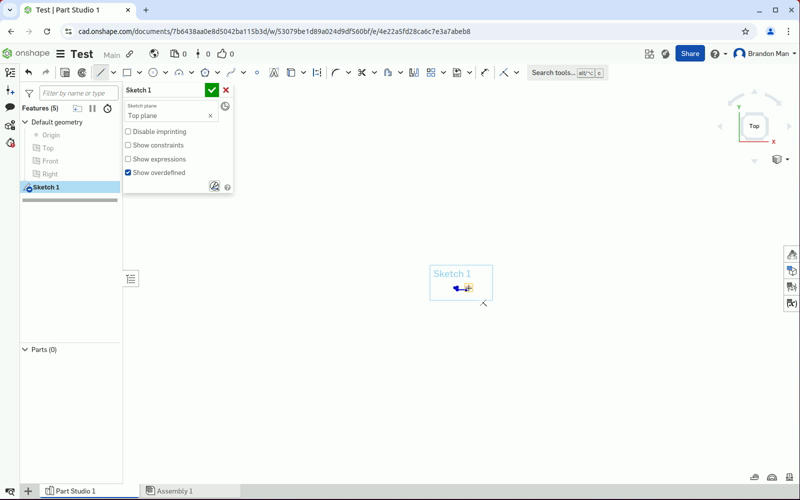
scroll(6)
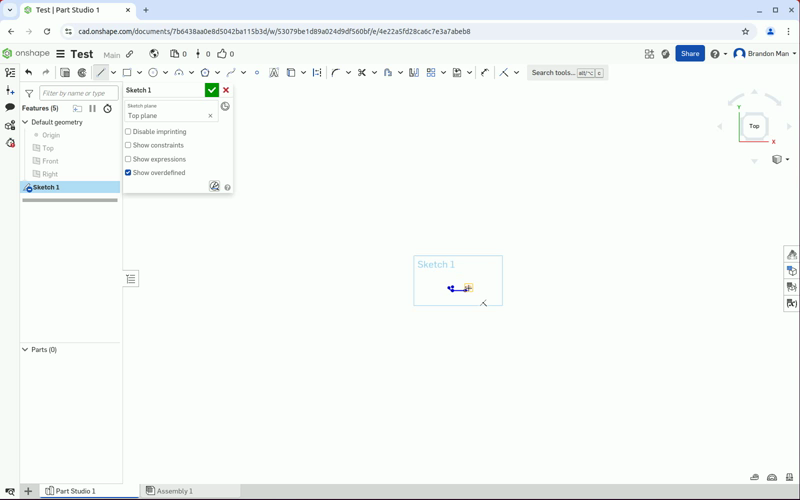
scroll(6)
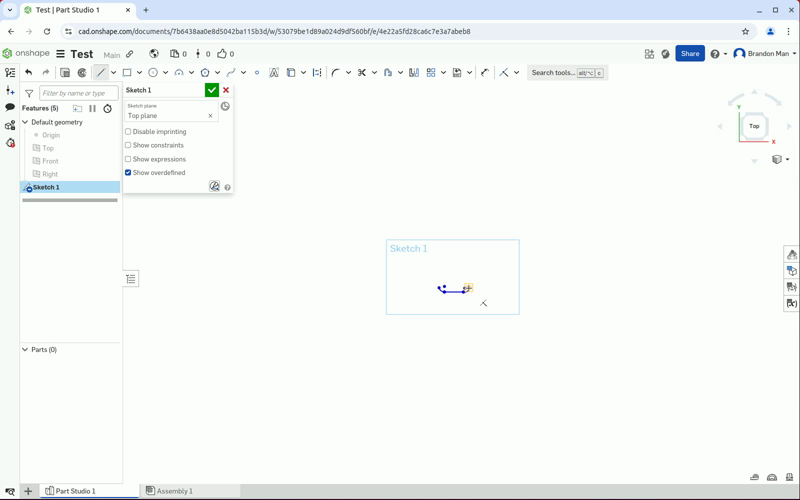
scroll(6)
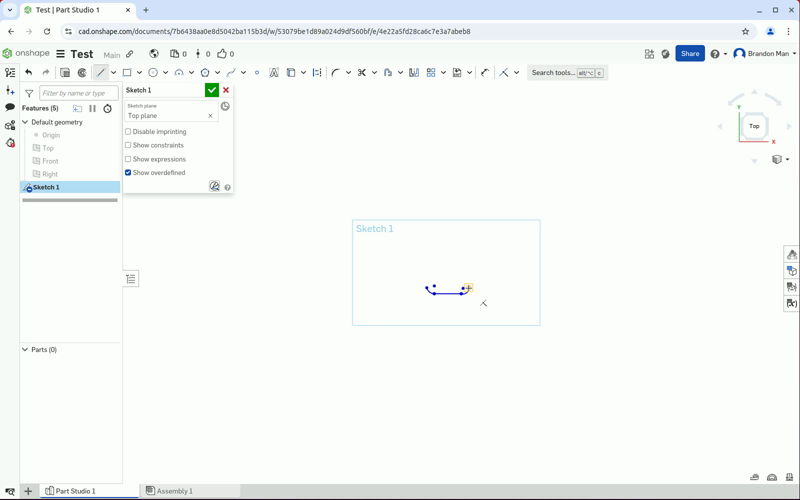
scroll(6)
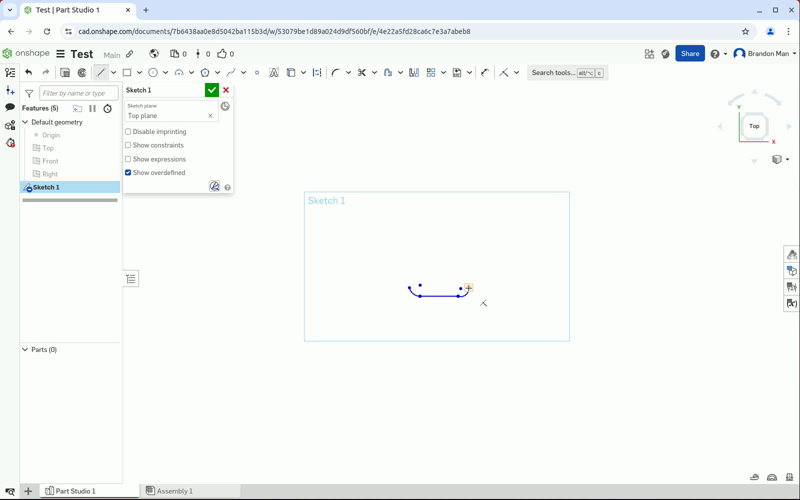
scroll(6)
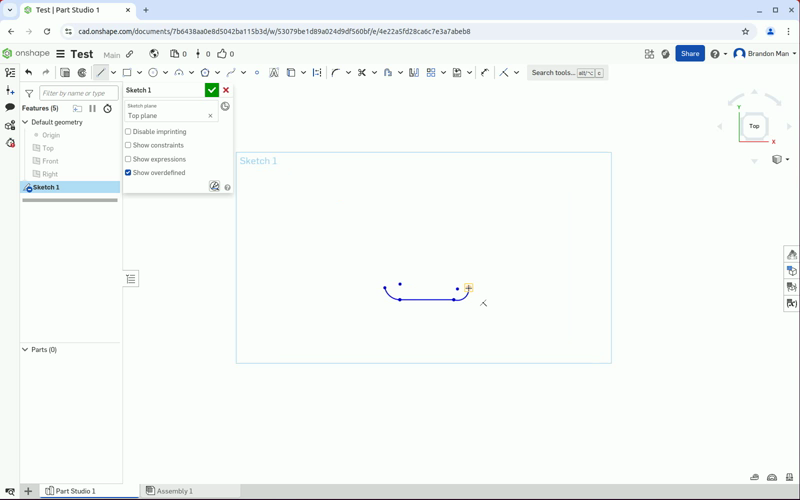
scroll(6)
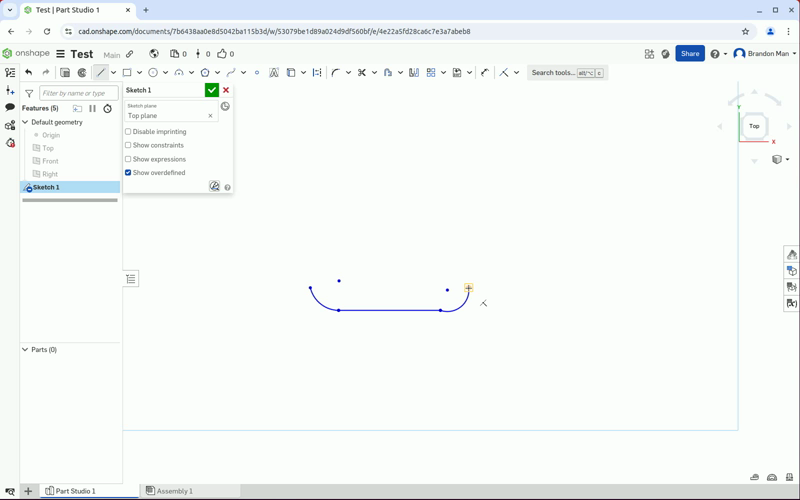
click(468, 287)
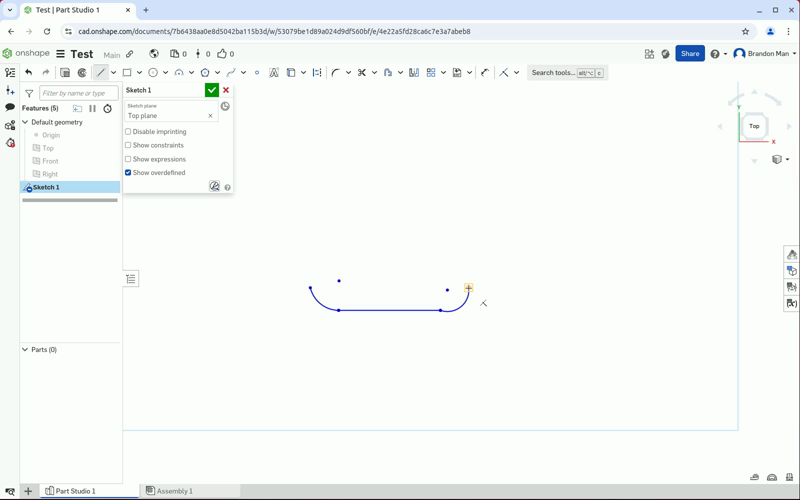
scroll(-6)
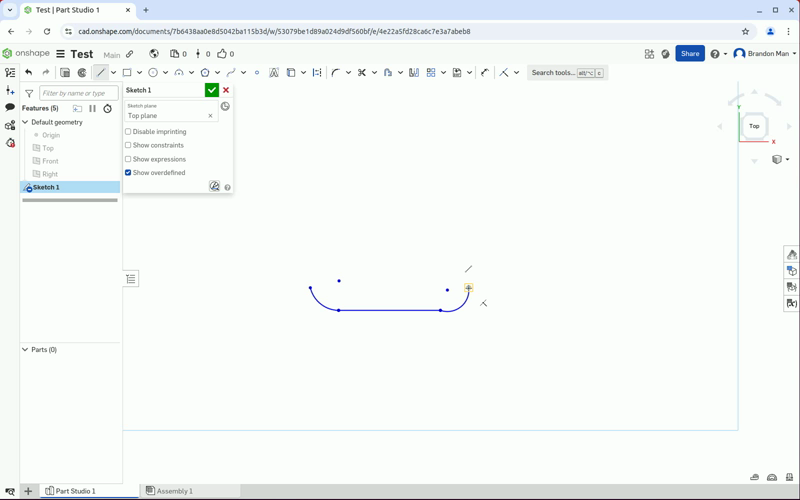
scroll(-6)
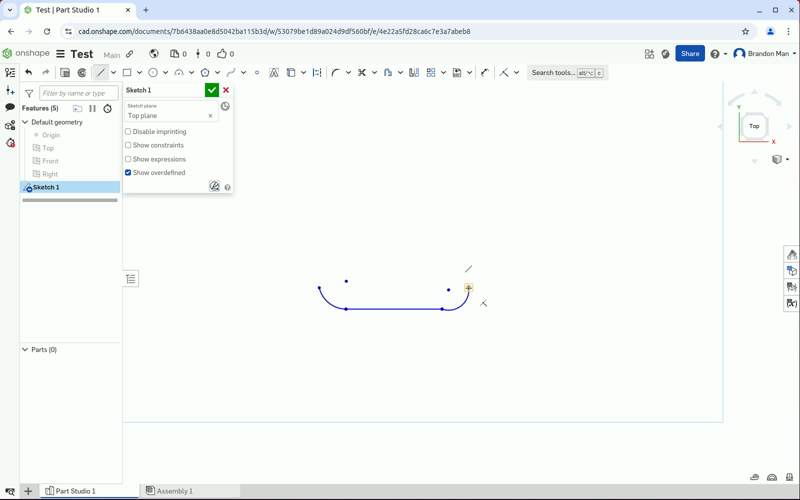
scroll(-6)
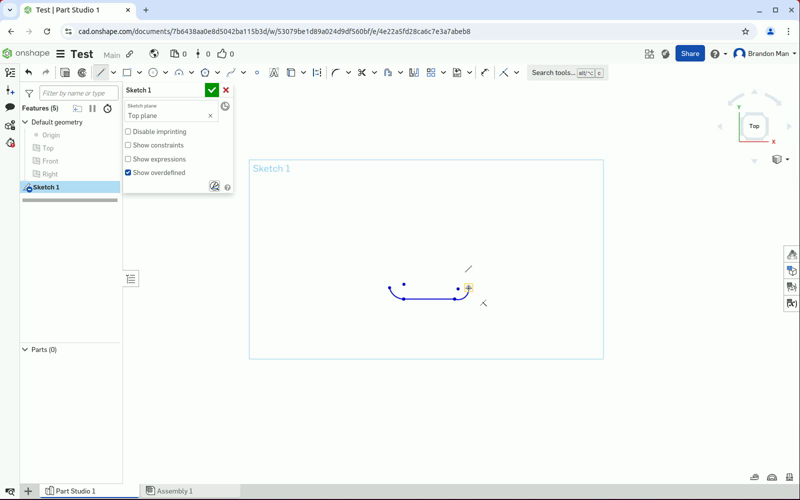
scroll(-6)
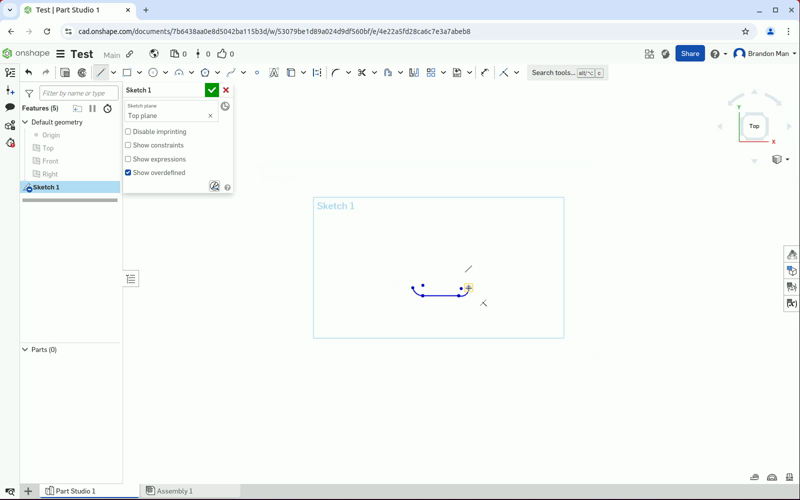
scroll(-6)
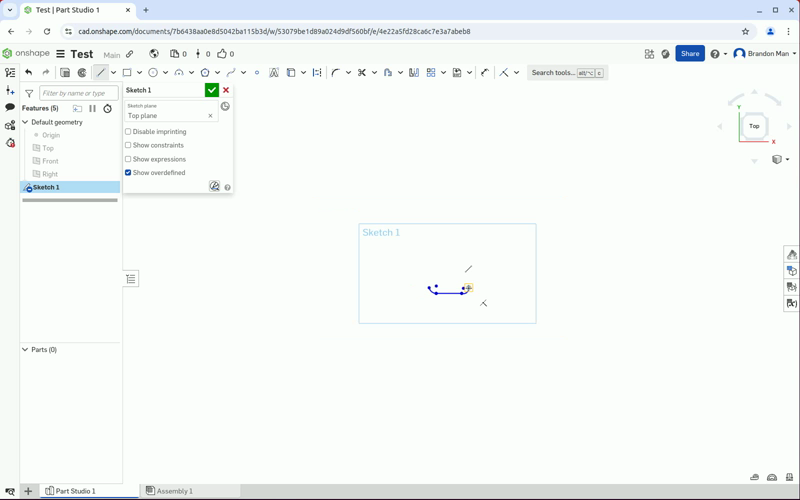
scroll(-6)
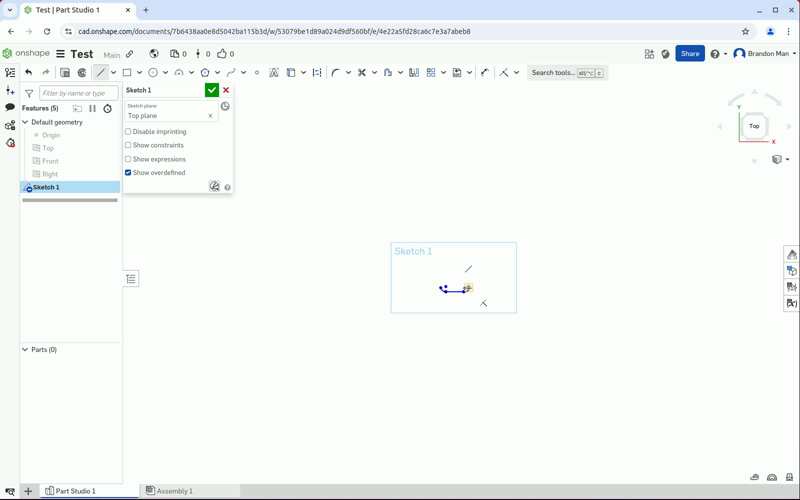
scroll(-6)
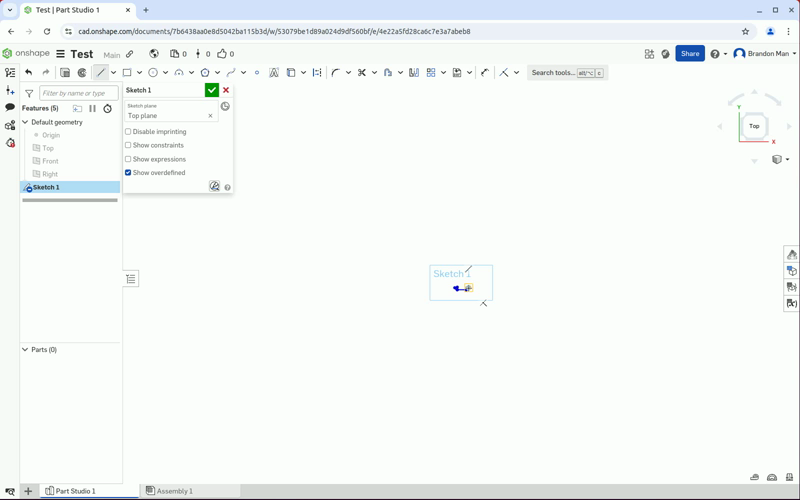
key_down(shift)
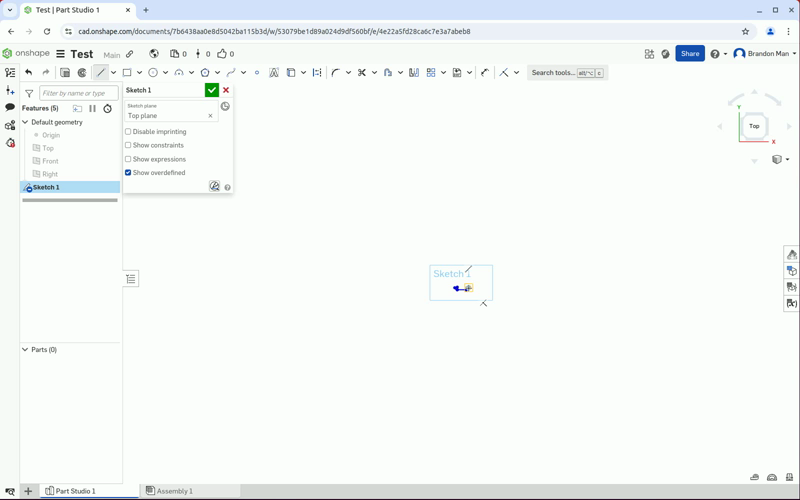
mouse_move(498, 287)
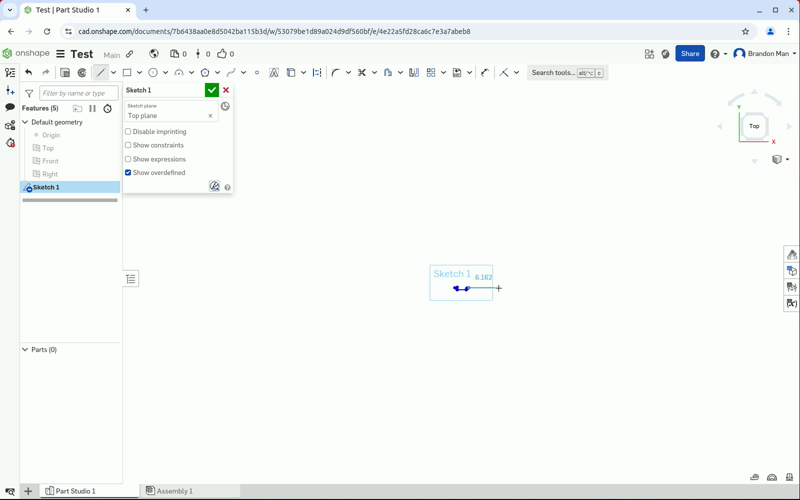
mouse_move(468, 278)
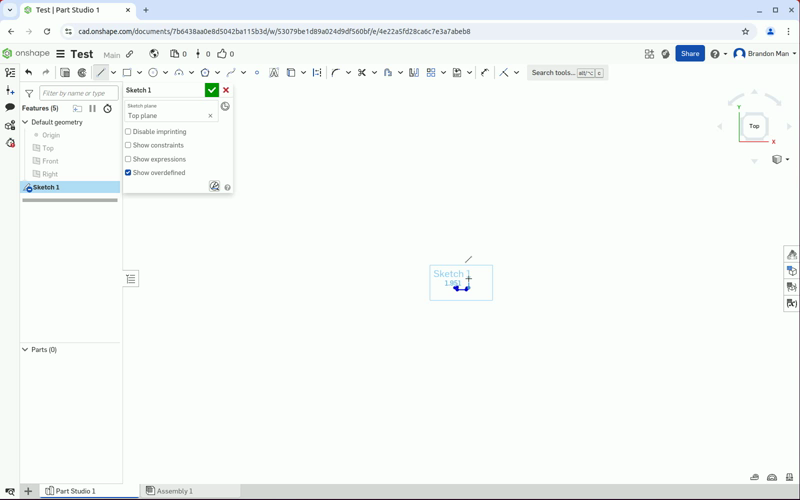
click(468, 278)
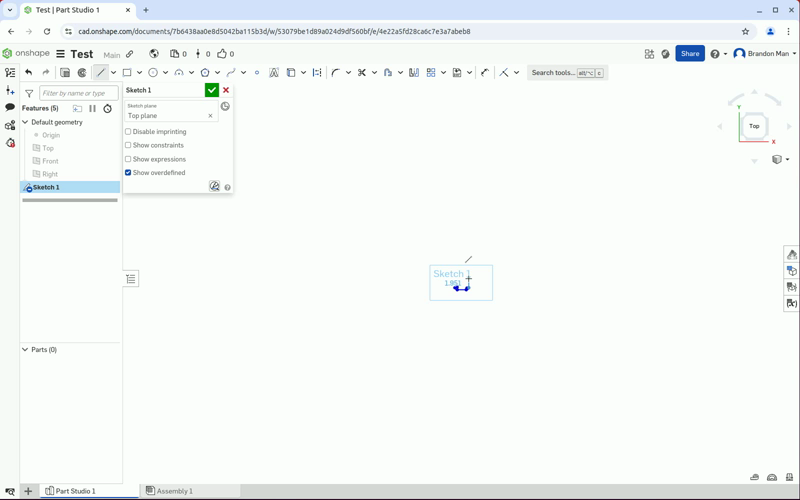
key_up(shift)
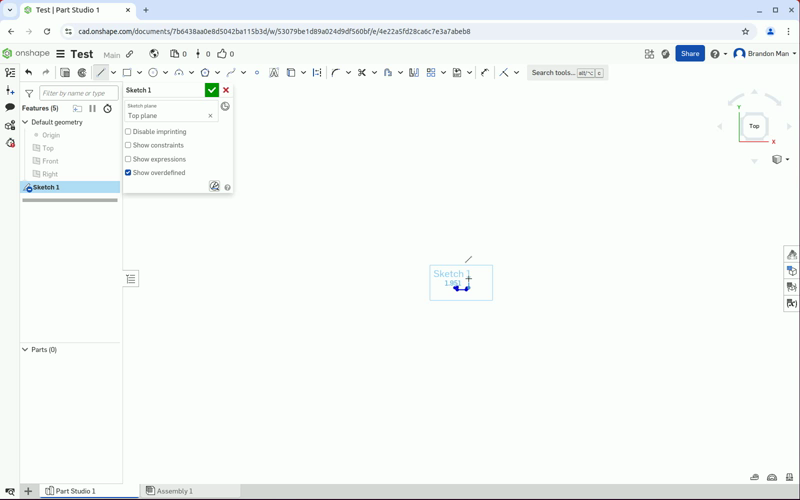
key(esc)
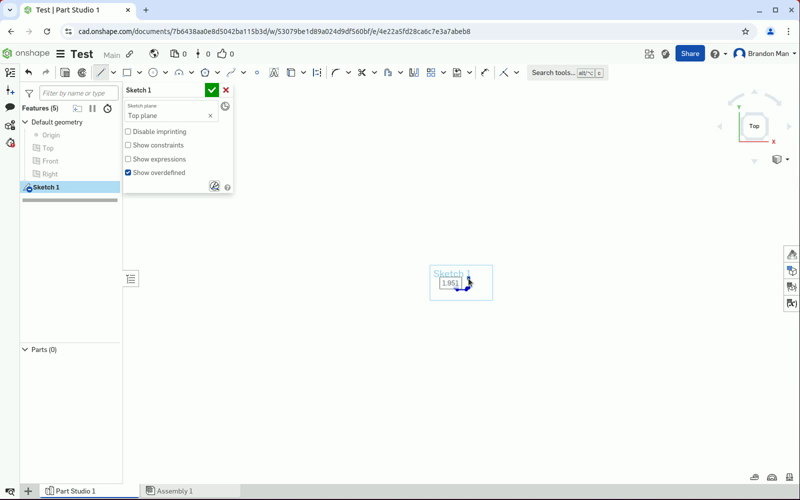
key(a)
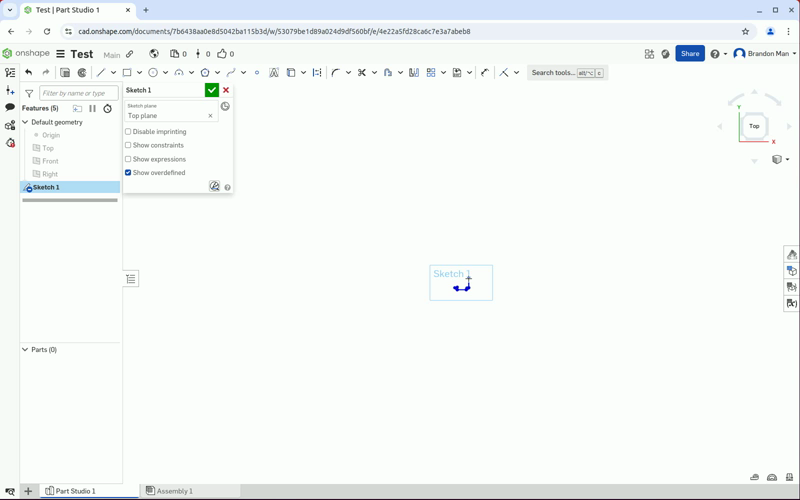
mouse_move(468, 278)
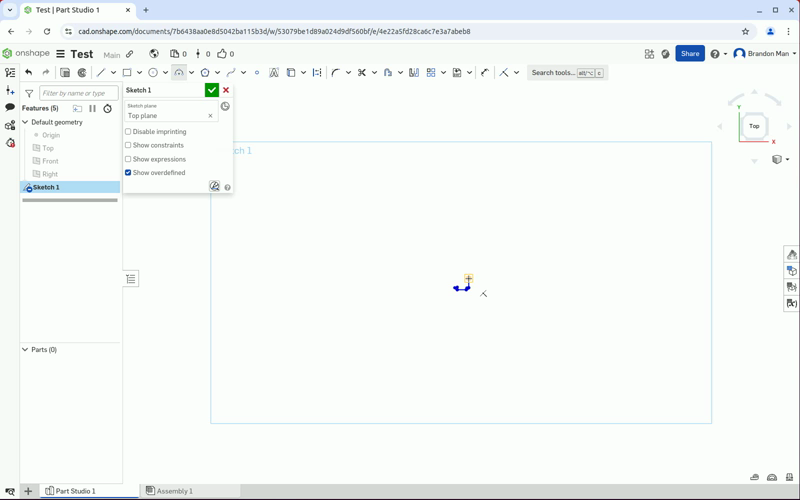
click(468, 278)
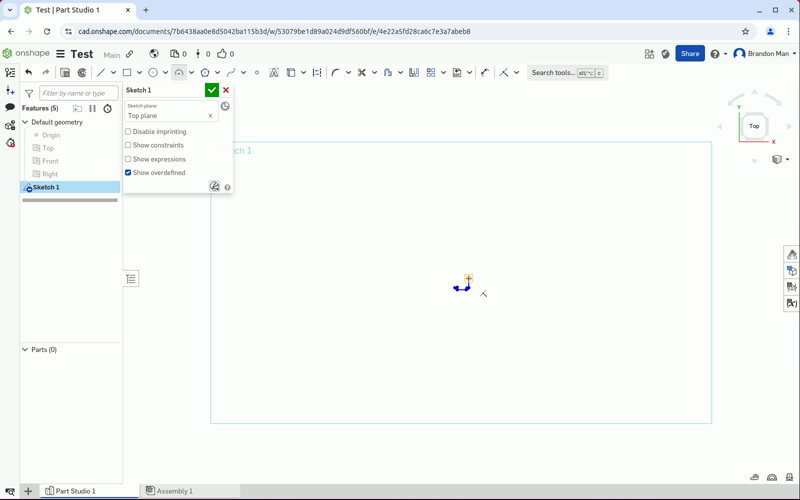
key_down(shift)
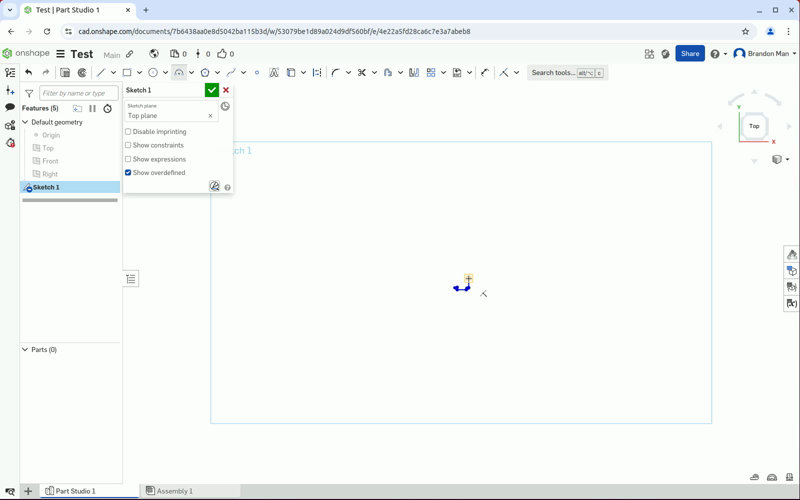
mouse_move(466, 276)
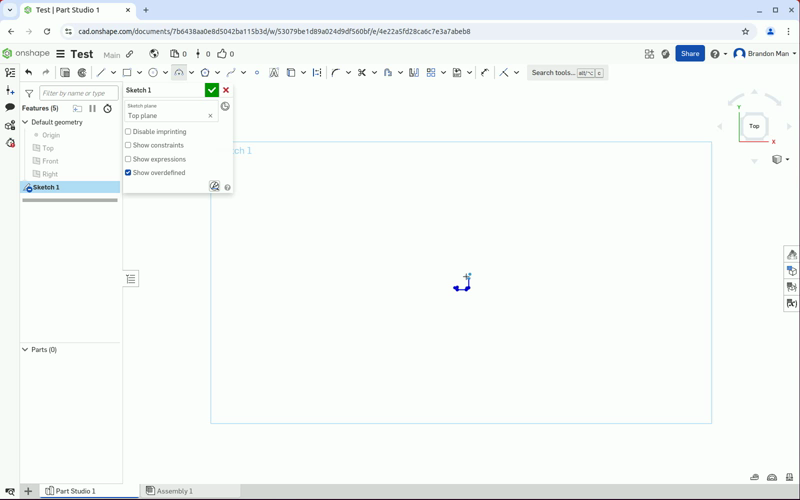
scroll(6)
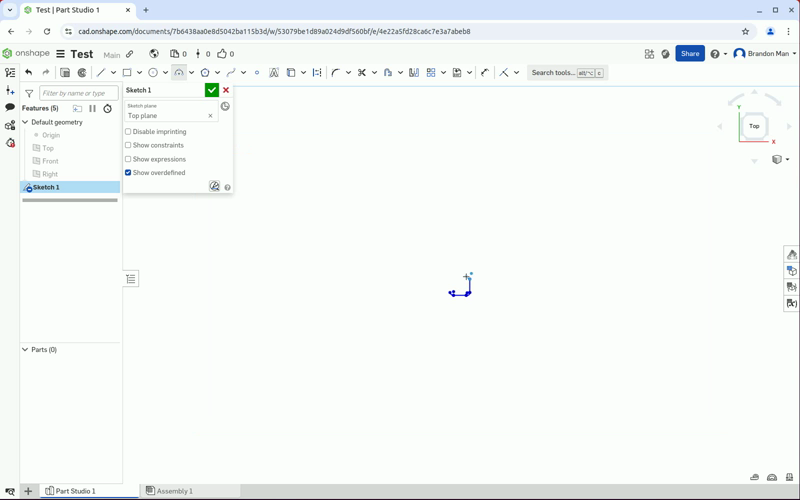
scroll(6)
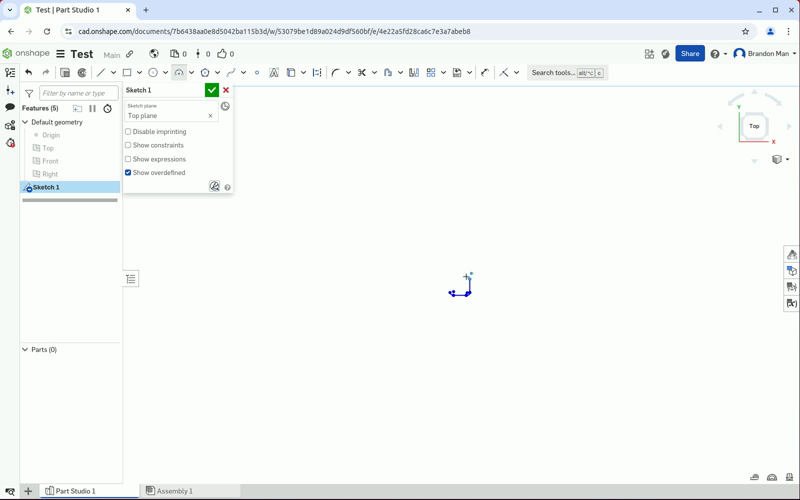
scroll(6)
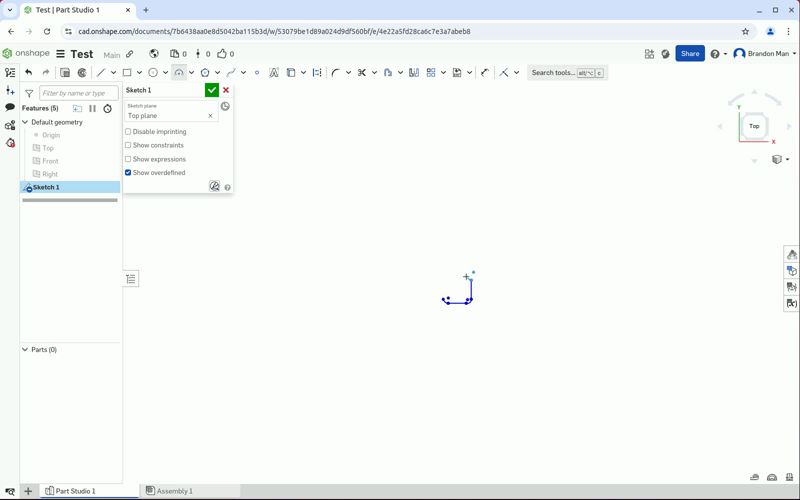
scroll(6)
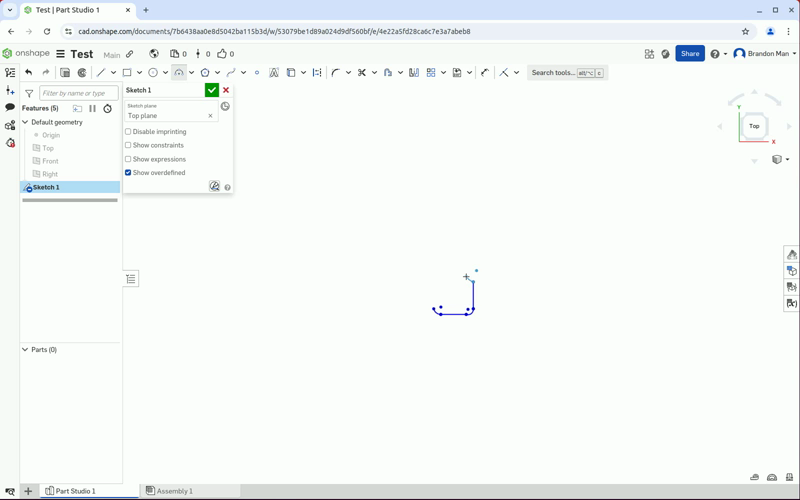
scroll(6)
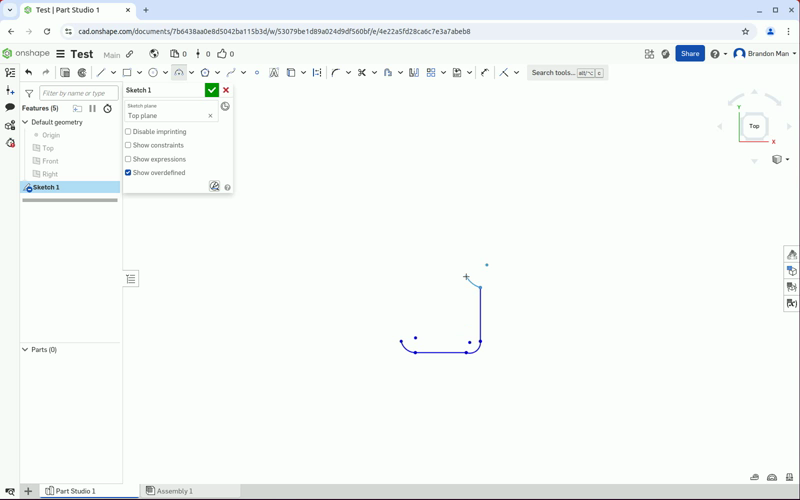
scroll(6)
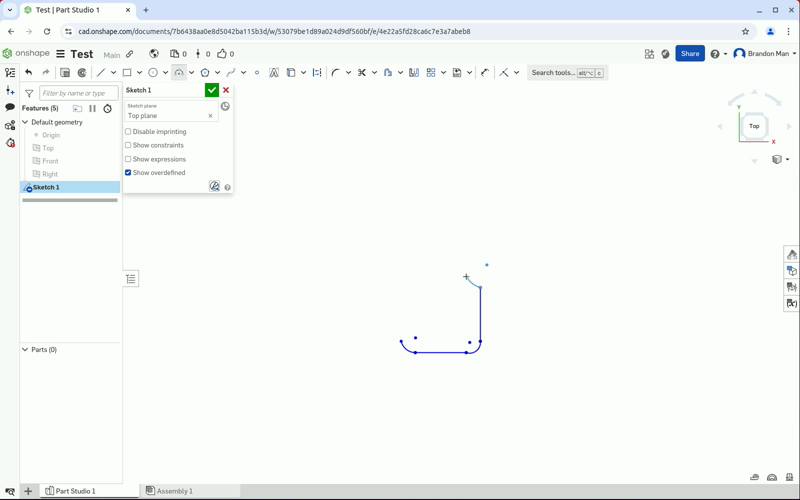
scroll(6)
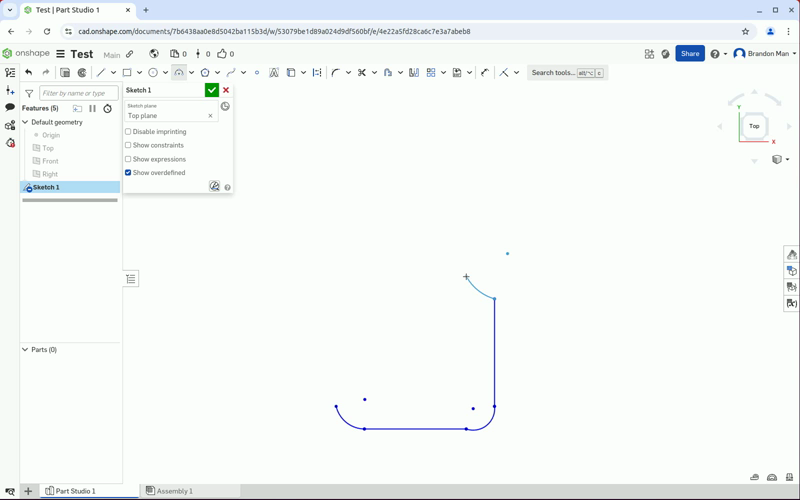
click(466, 276)
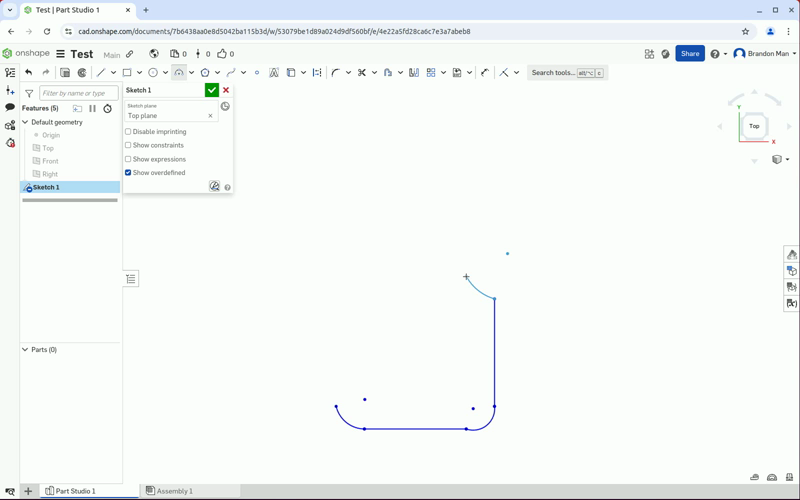
scroll(-6)
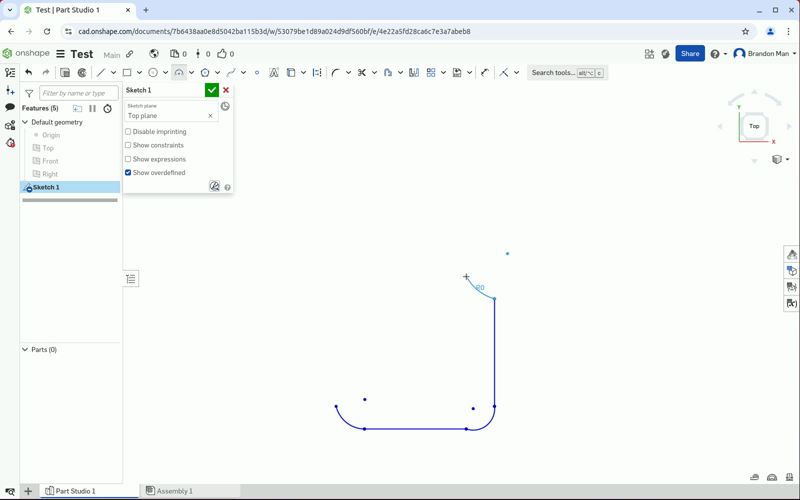
scroll(-6)
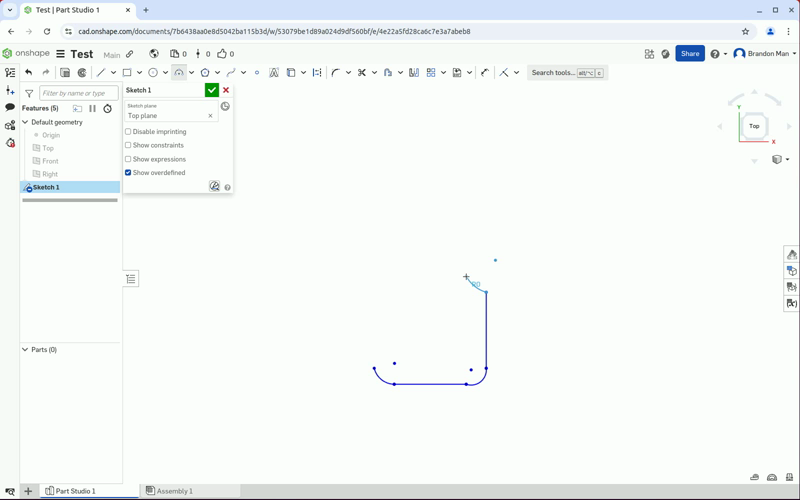
scroll(-6)
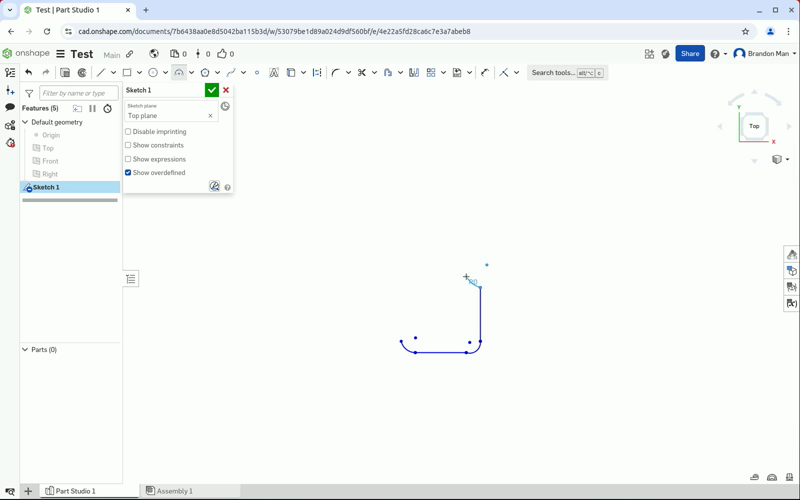
scroll(-6)
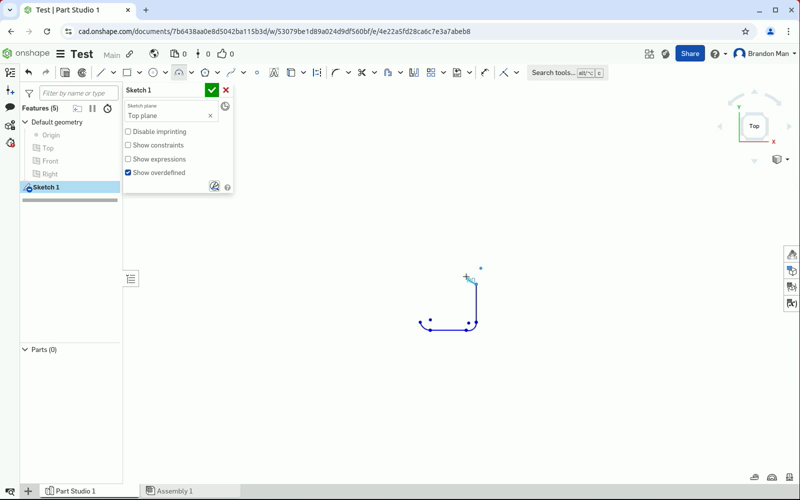
scroll(-6)
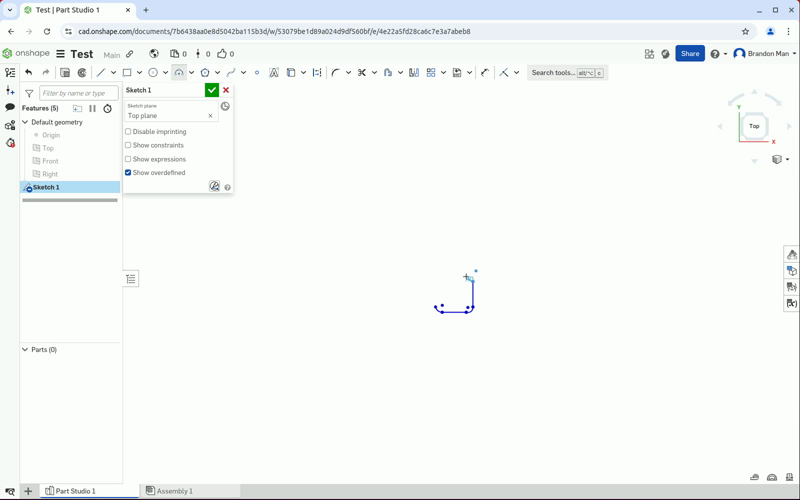
scroll(-6)
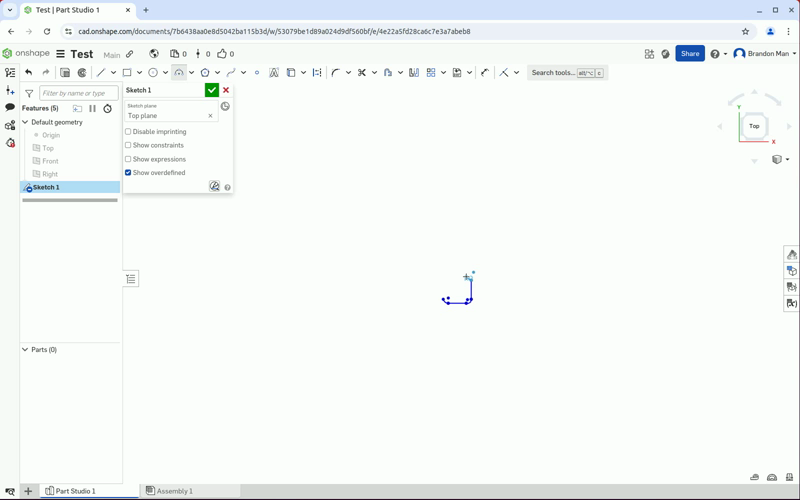
scroll(-6)
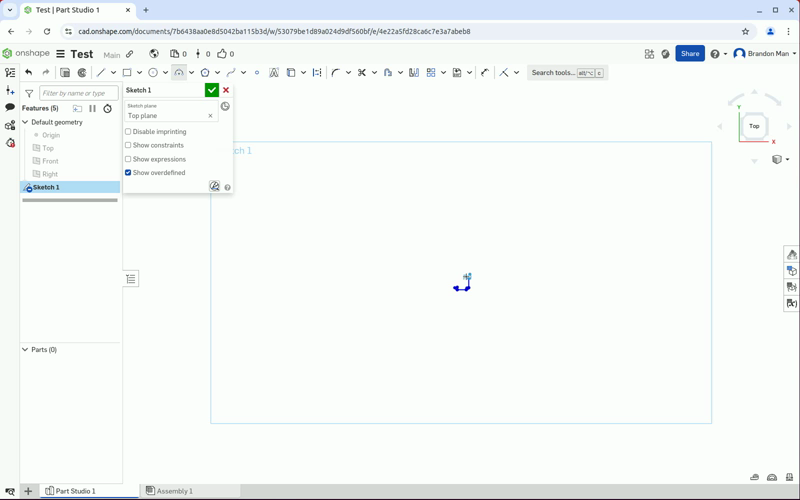
mouse_move(468, 276)
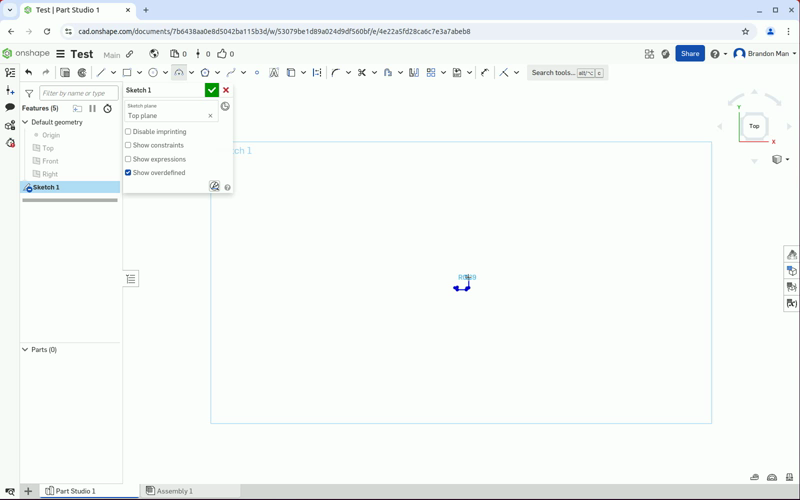
scroll(6)
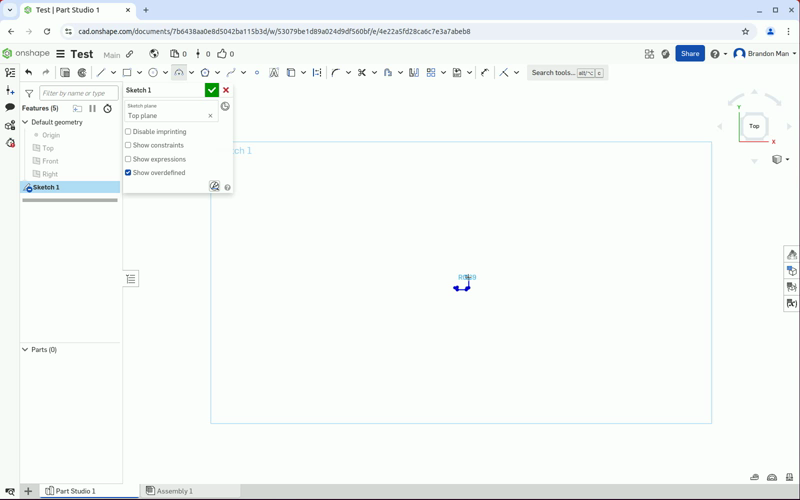
scroll(6)
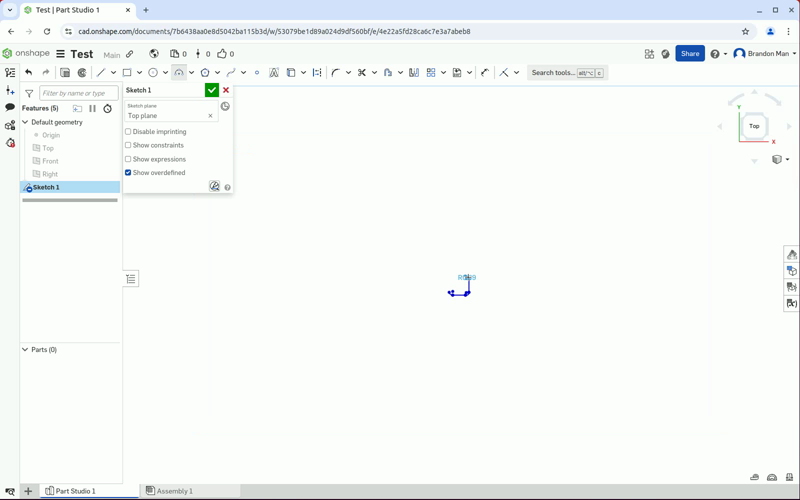
scroll(6)
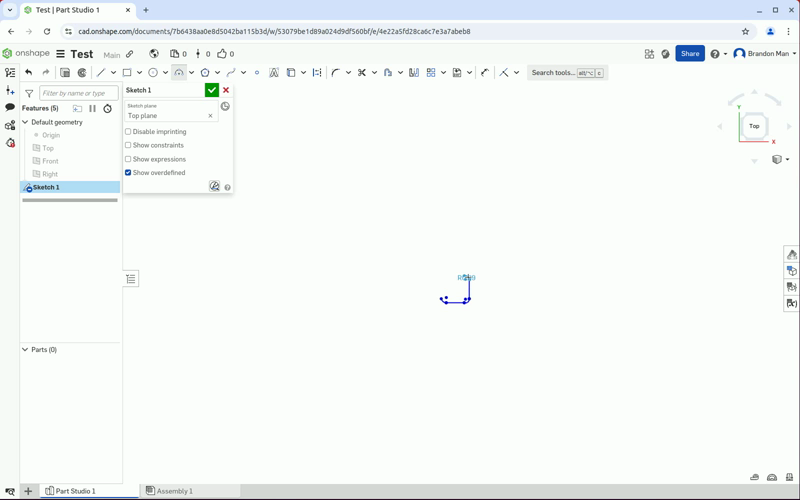
scroll(6)
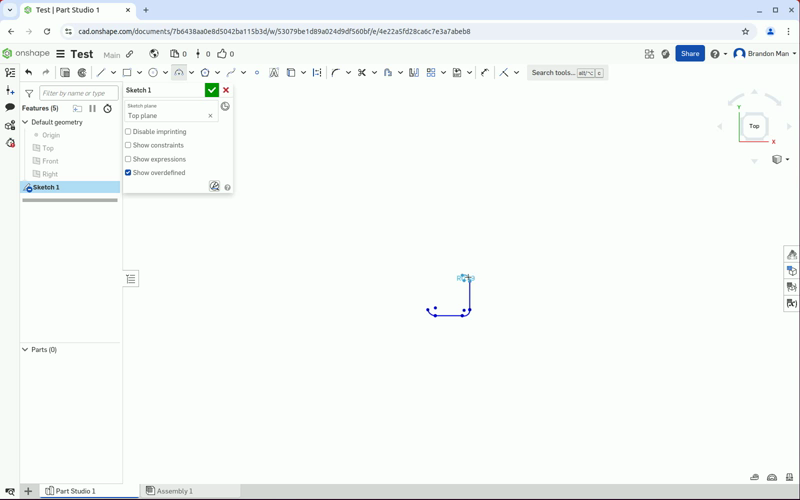
scroll(6)
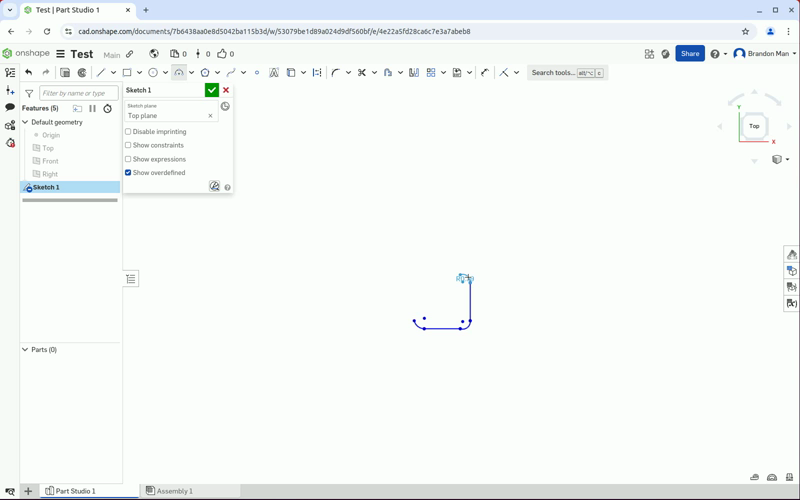
scroll(6)
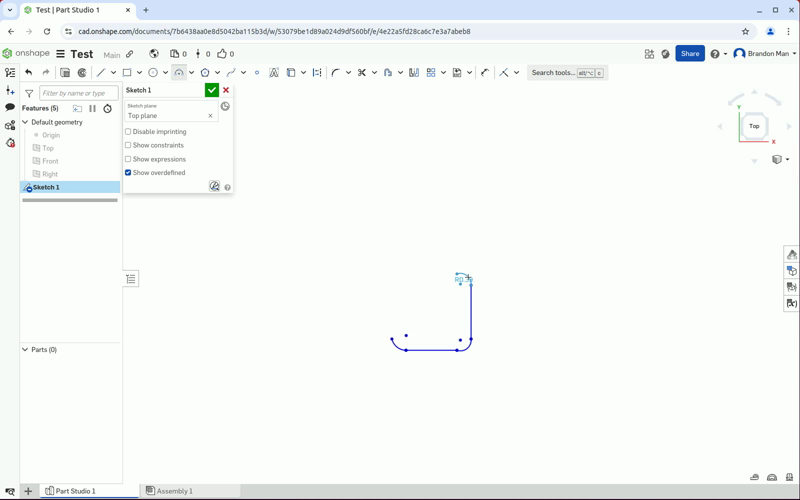
scroll(6)
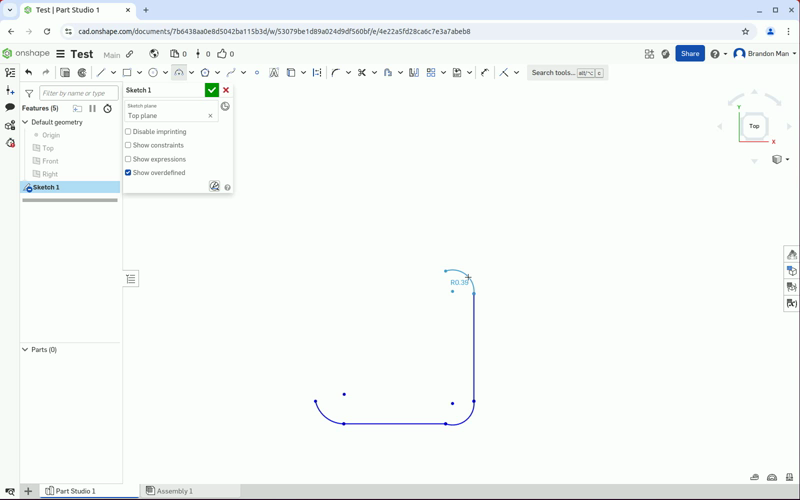
click(468, 276)
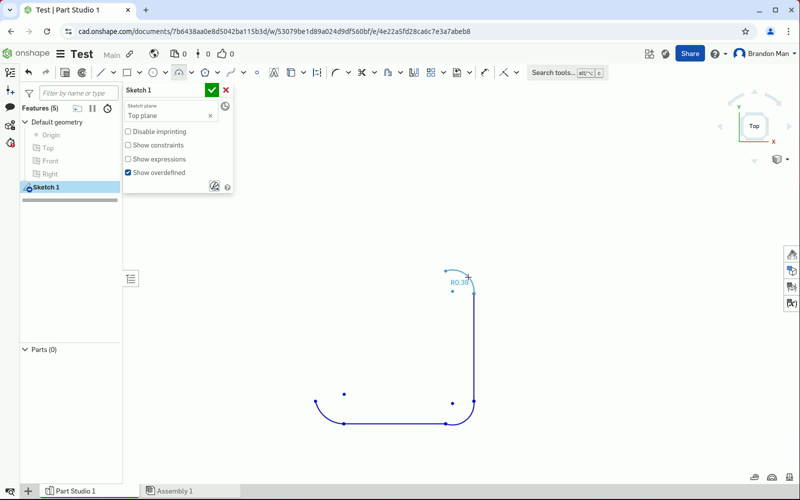
scroll(-6)
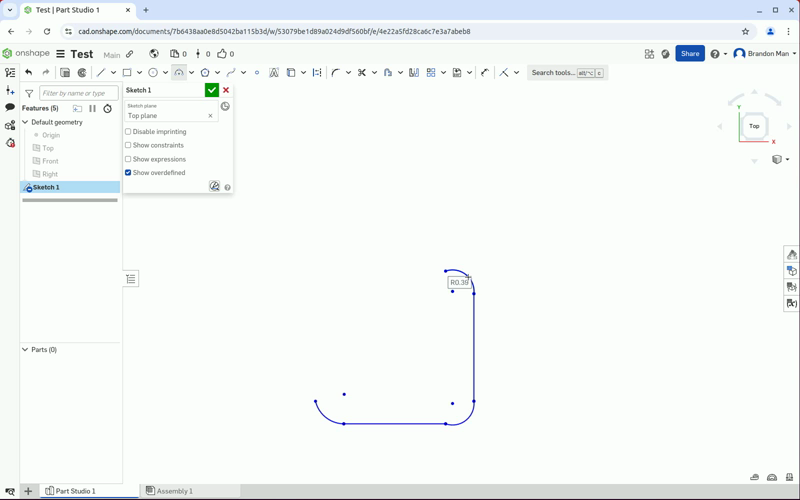
scroll(-6)
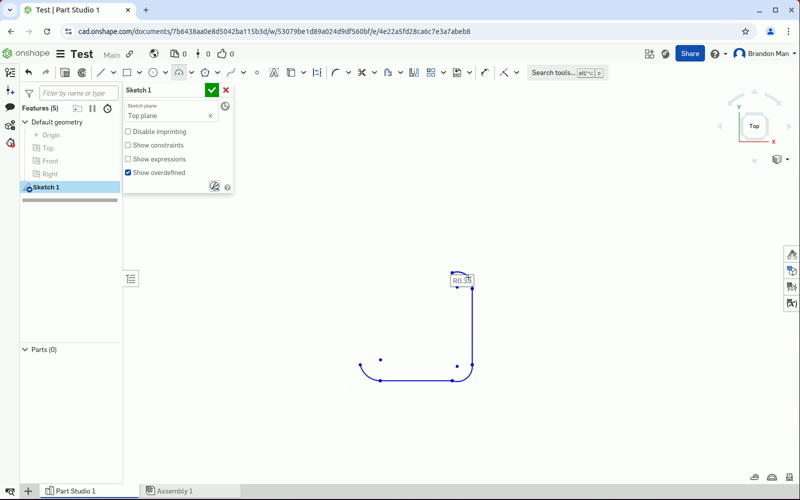
scroll(-6)
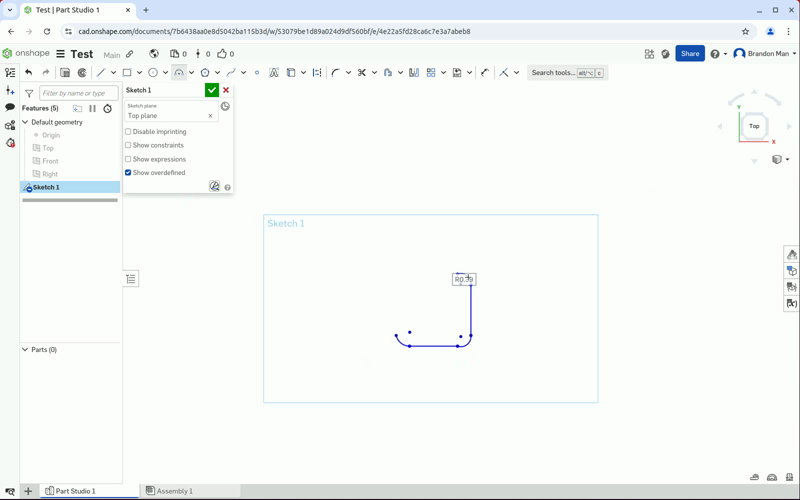
scroll(-6)
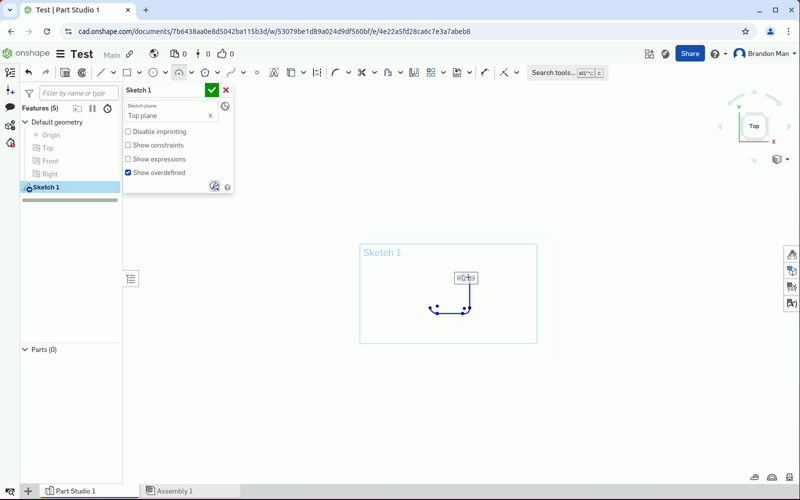
scroll(-6)
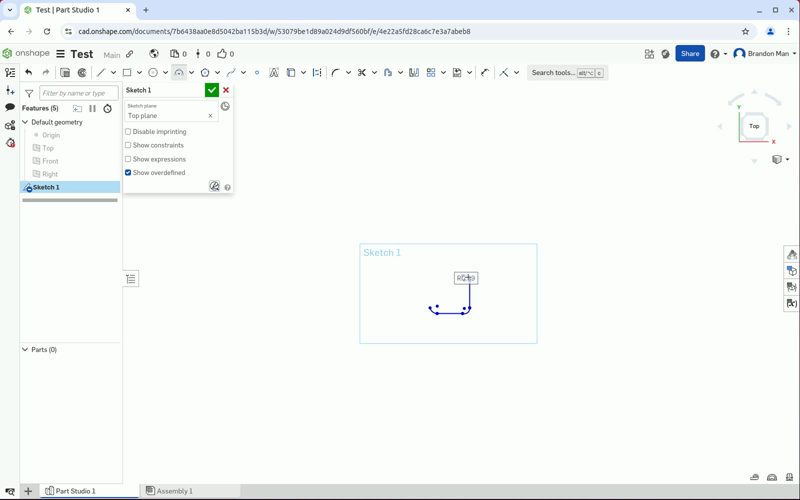
scroll(-6)
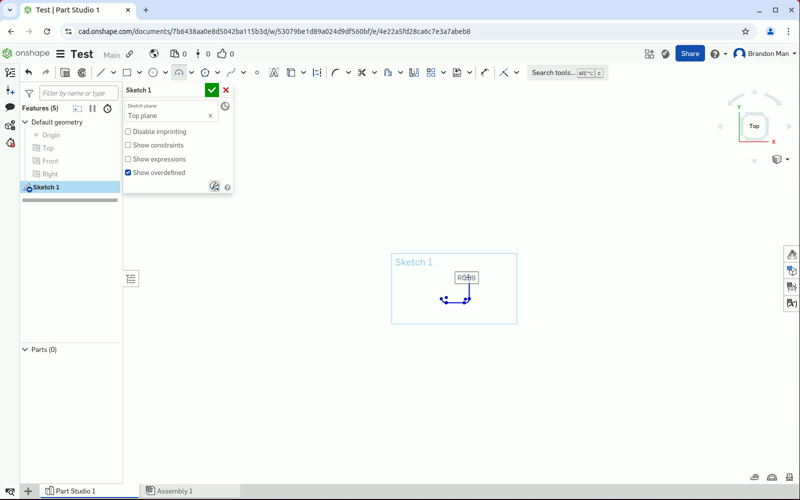
scroll(-6)
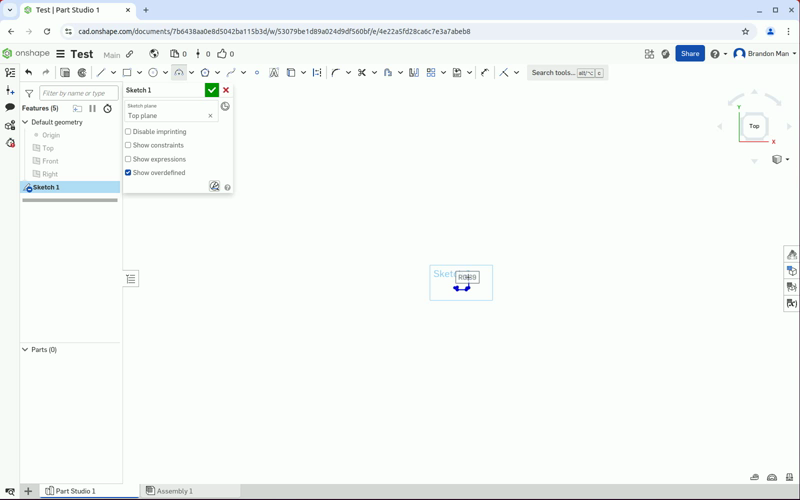
key_up(shift)
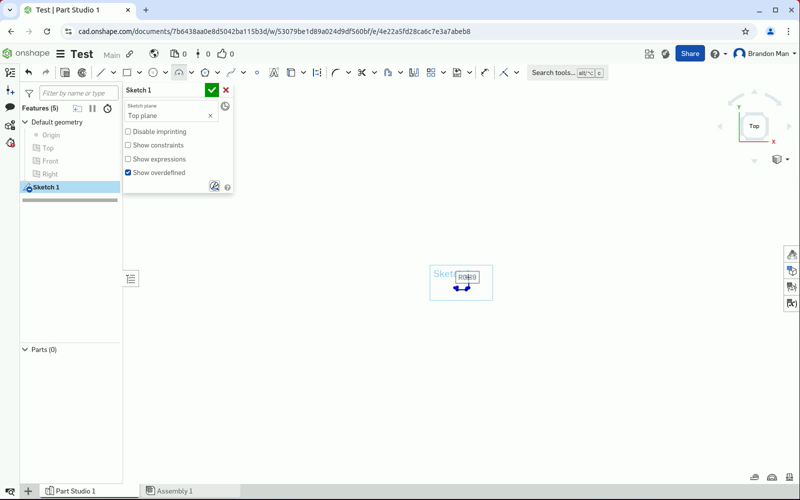
key(esc)
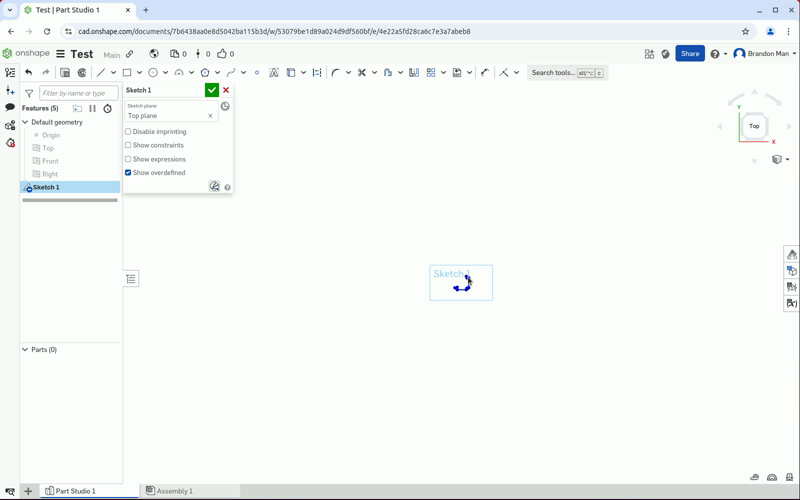
key(l)
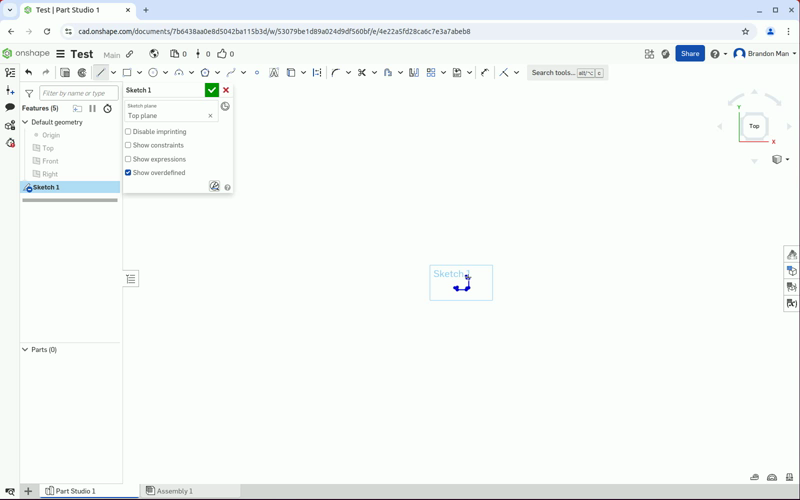
mouse_move(466, 276)
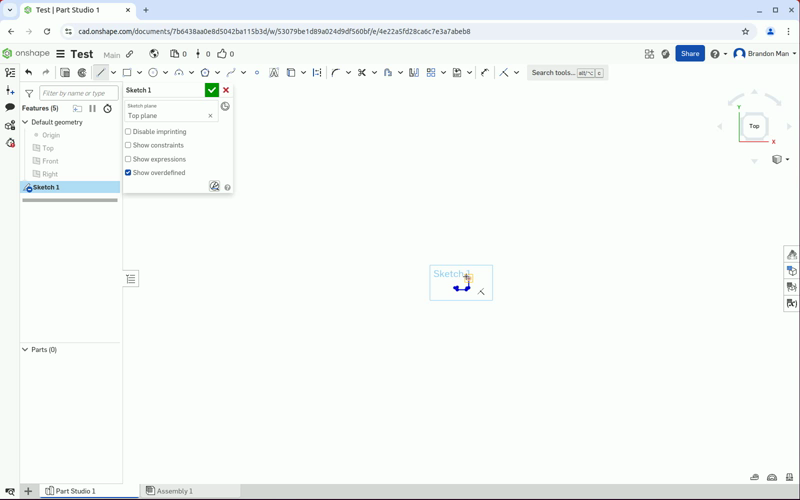
scroll(6)
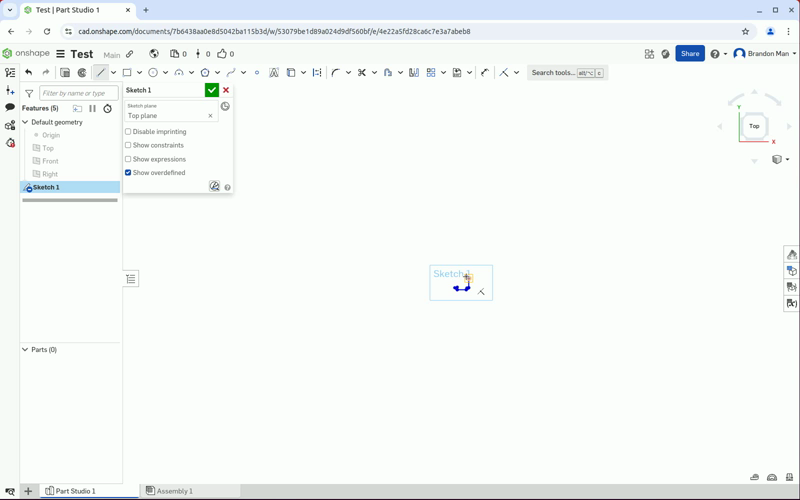
scroll(6)
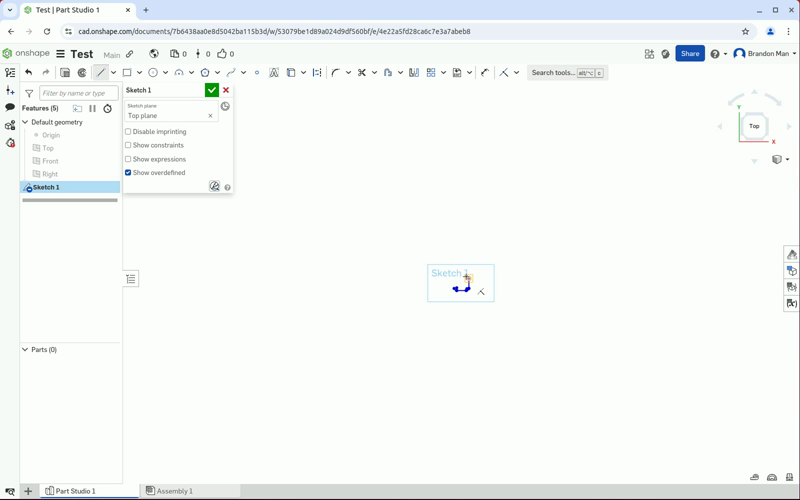
scroll(6)
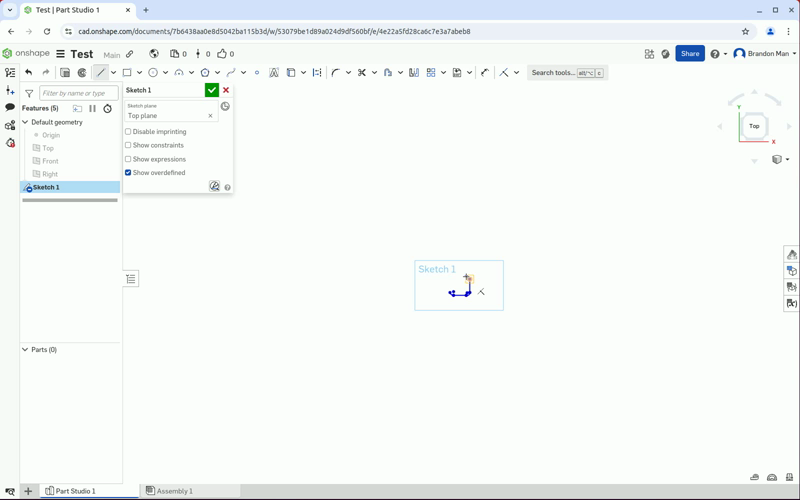
scroll(6)
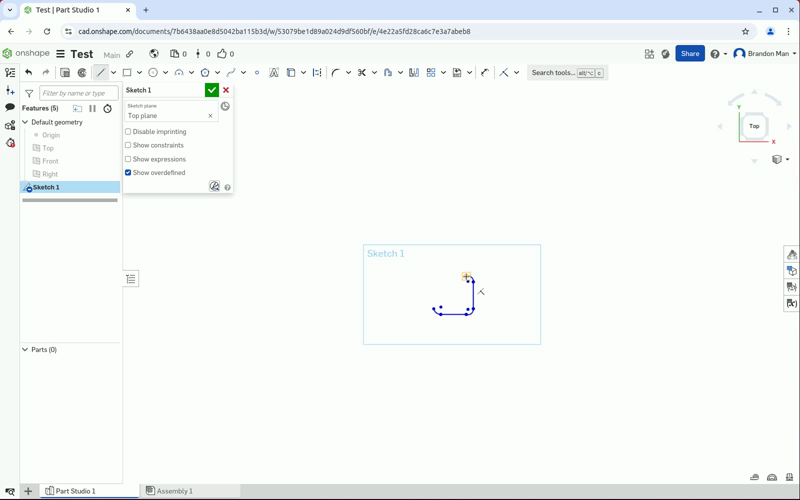
scroll(6)
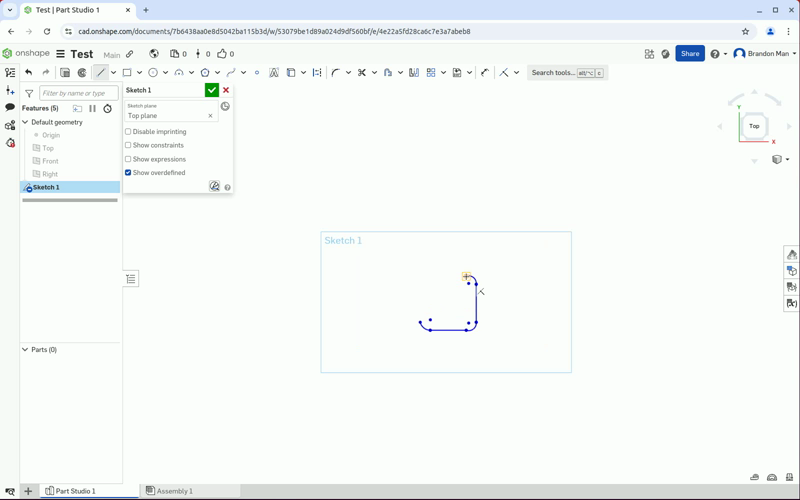
scroll(6)
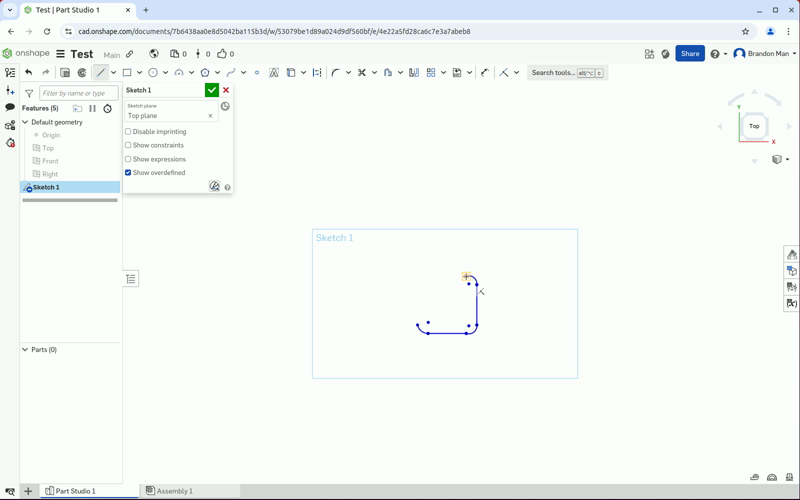
scroll(6)
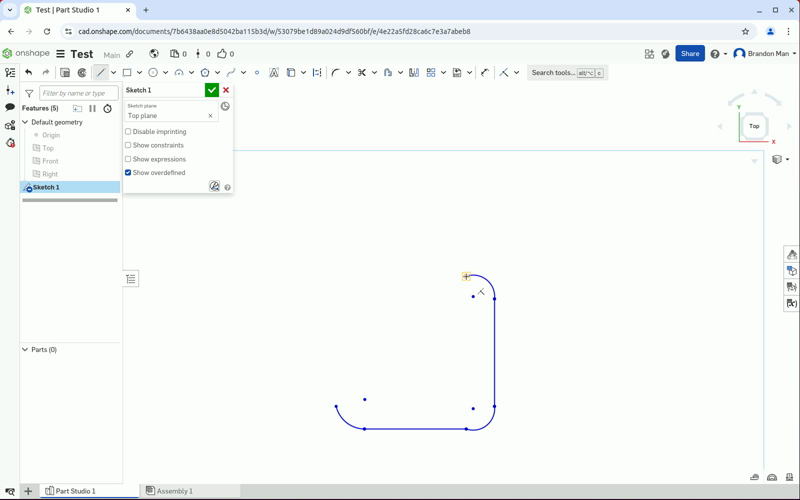
click(466, 276)
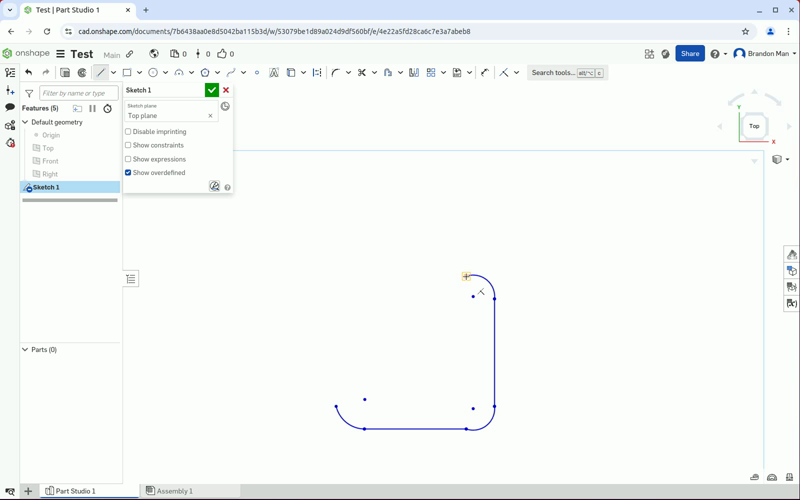
scroll(-6)
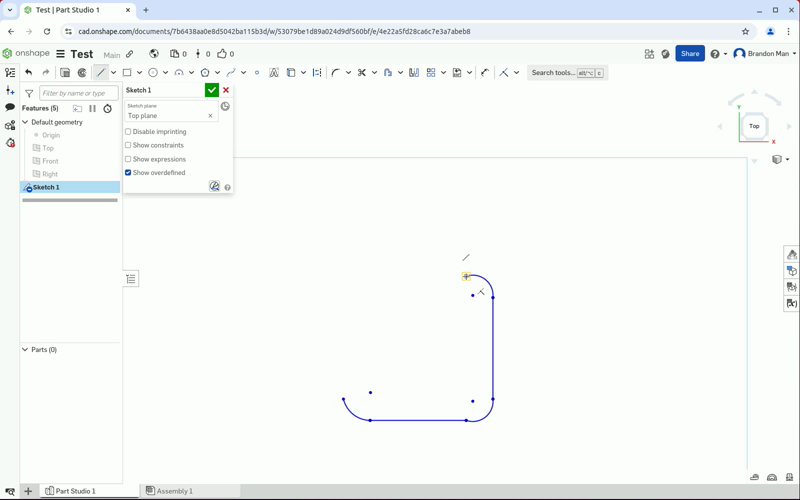
scroll(-6)
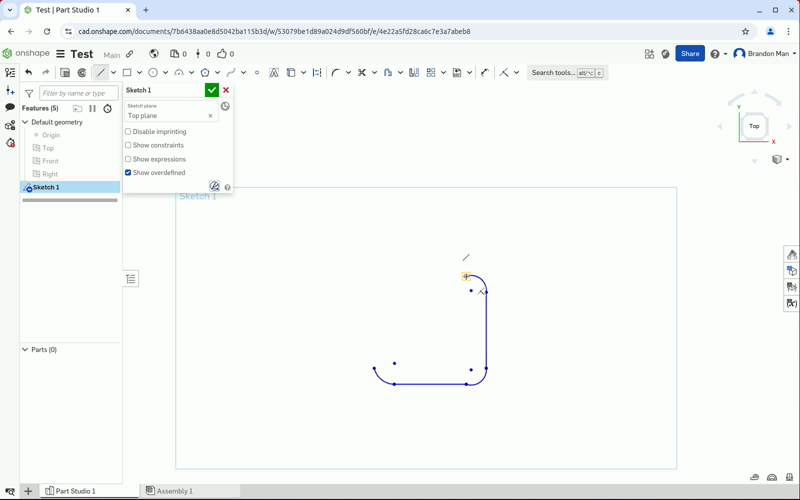
scroll(-6)
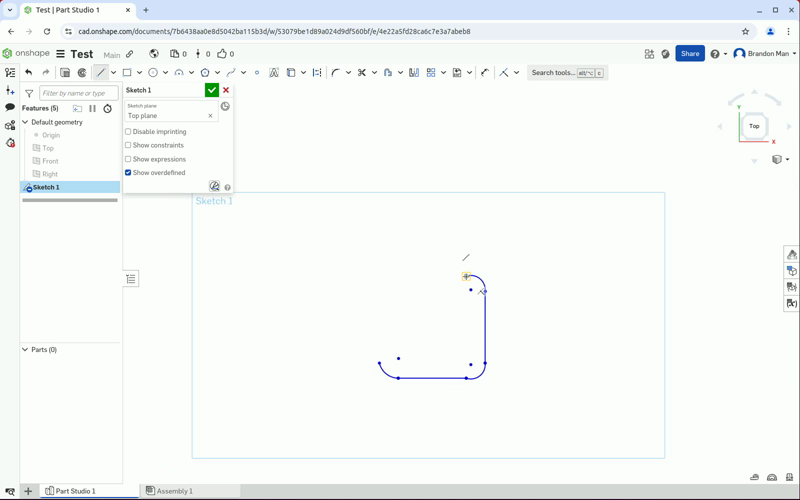
scroll(-6)
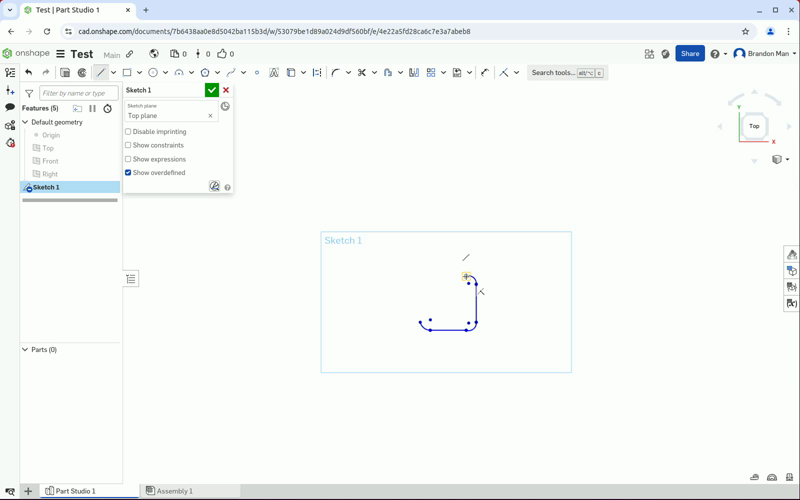
scroll(-6)
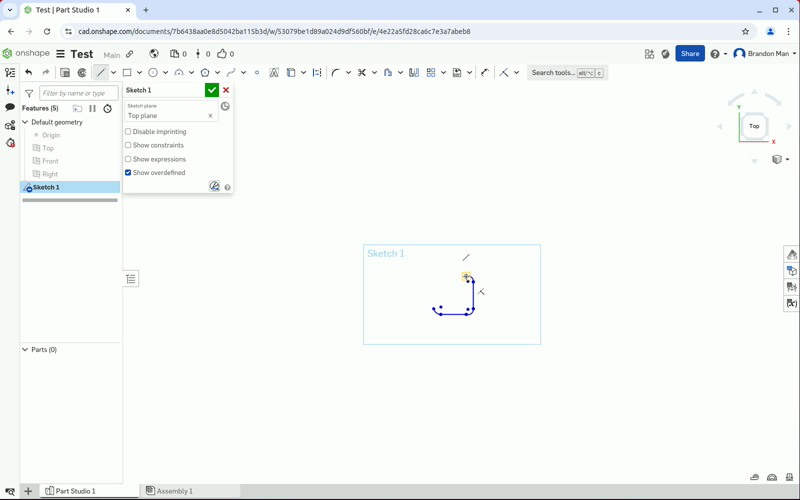
scroll(-6)
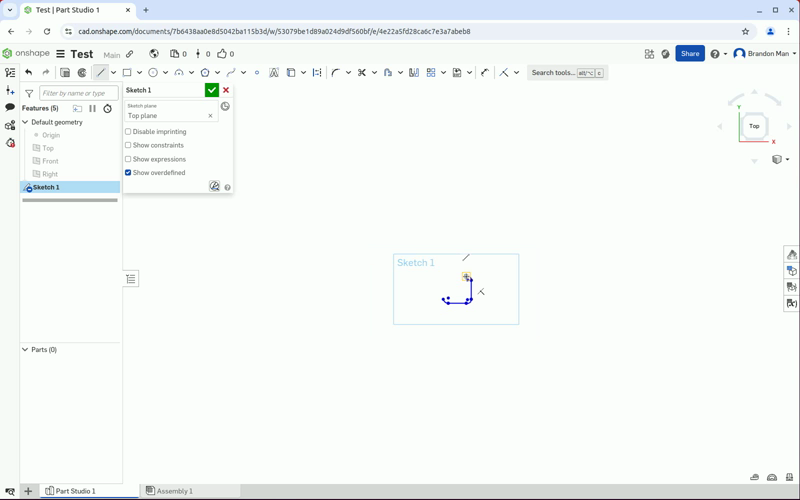
scroll(-6)
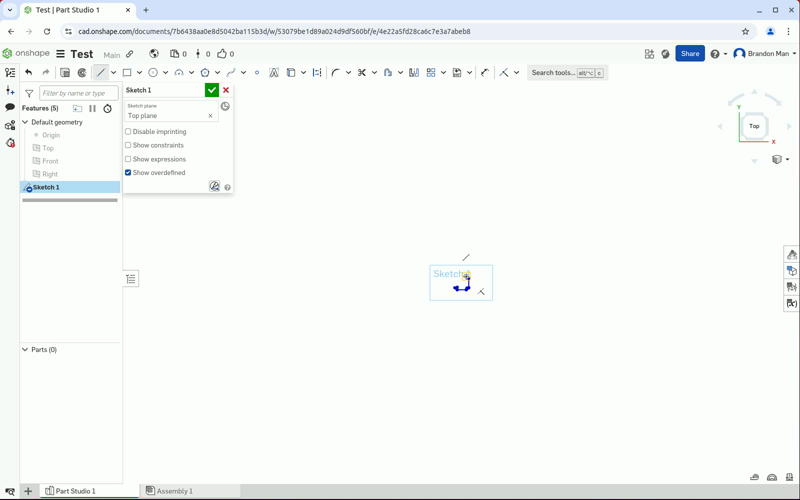
key_down(shift)
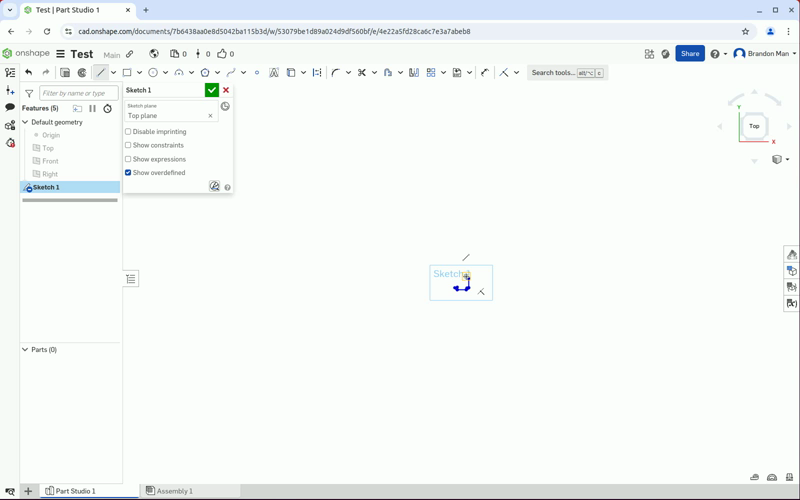
mouse_move(496, 276)
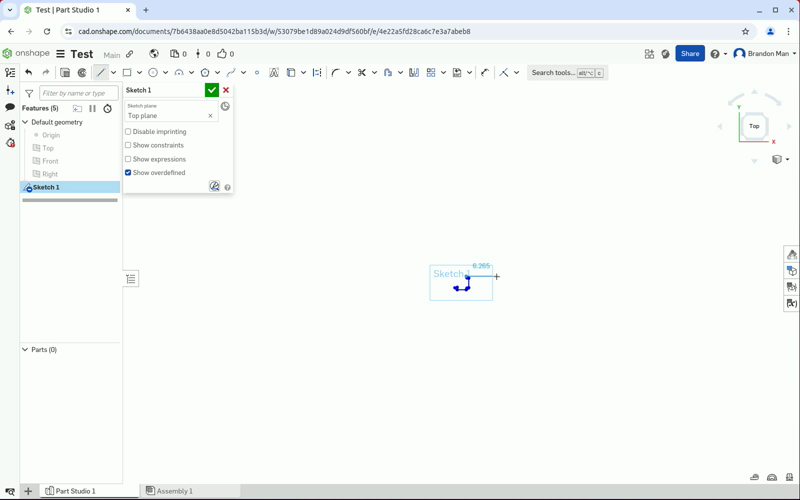
mouse_move(457, 276)
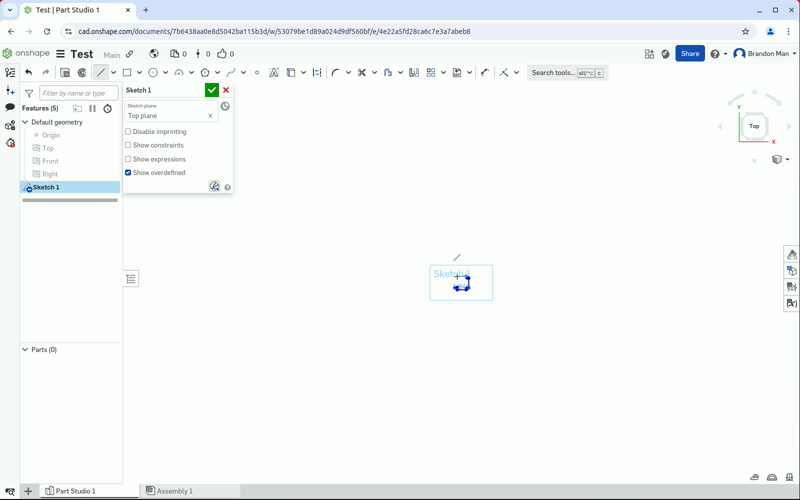
click(457, 276)
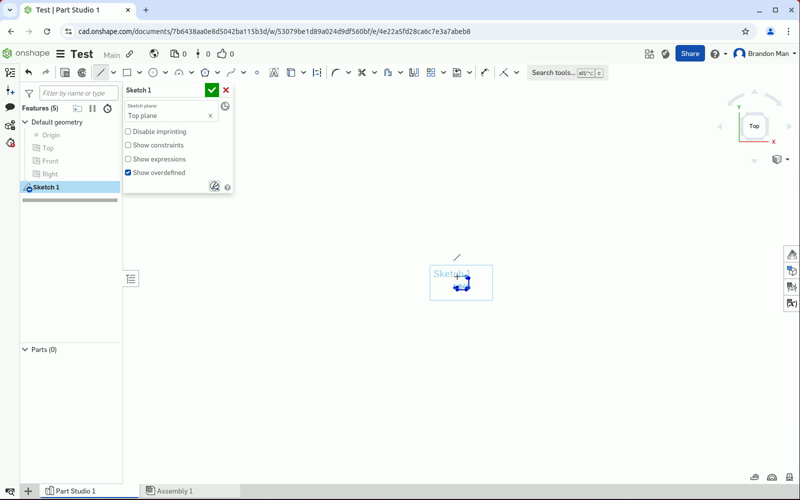
key_up(shift)
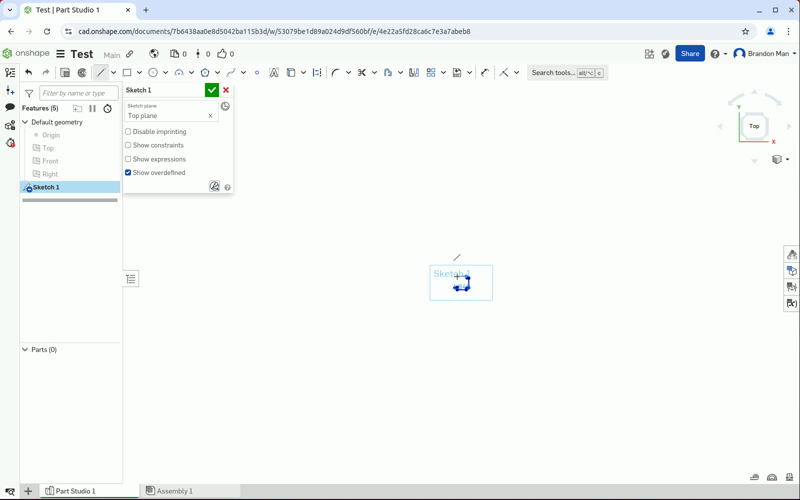
key(esc)
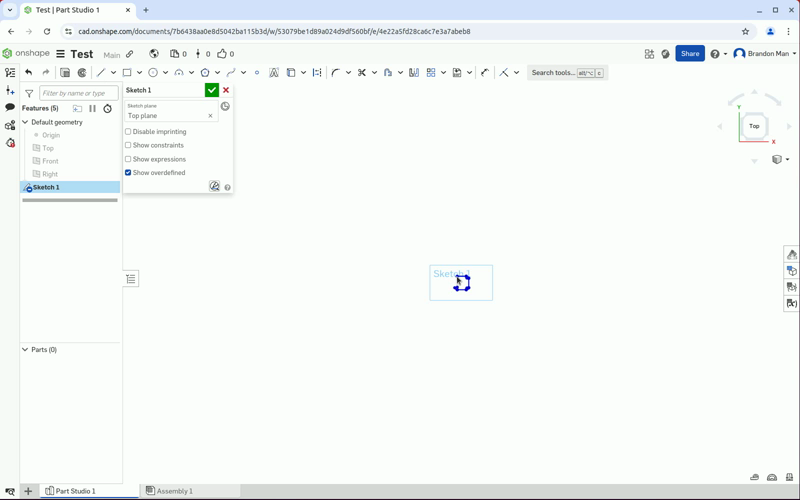
key(a)
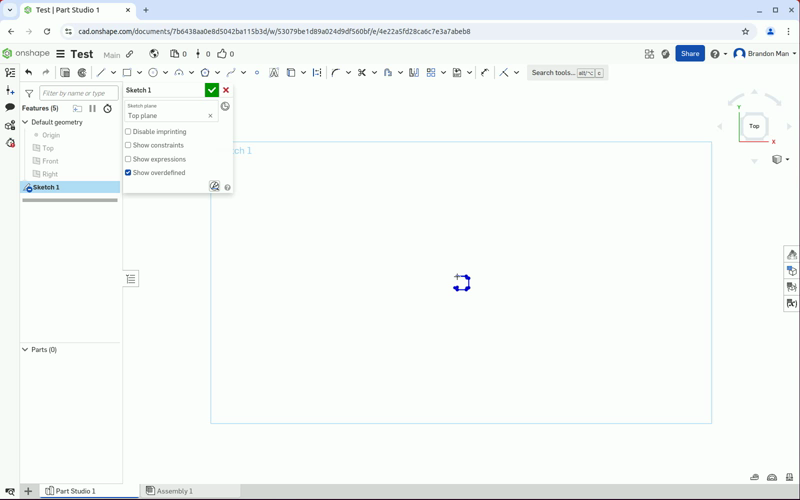
mouse_move(457, 276)
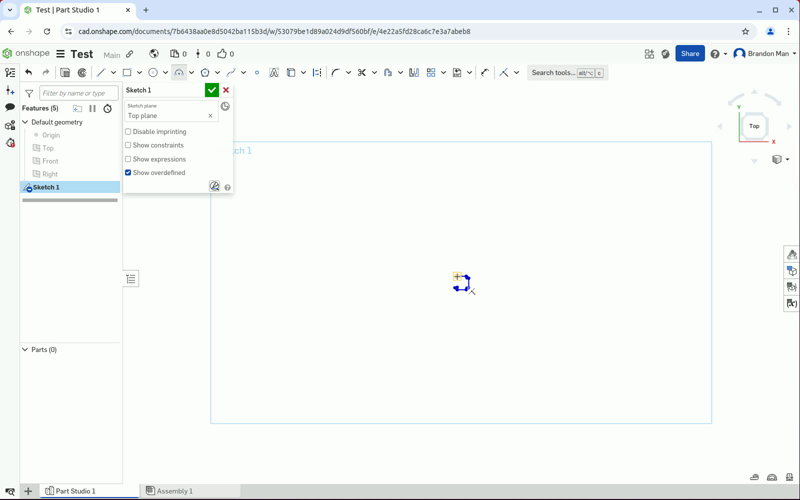
click(457, 276)
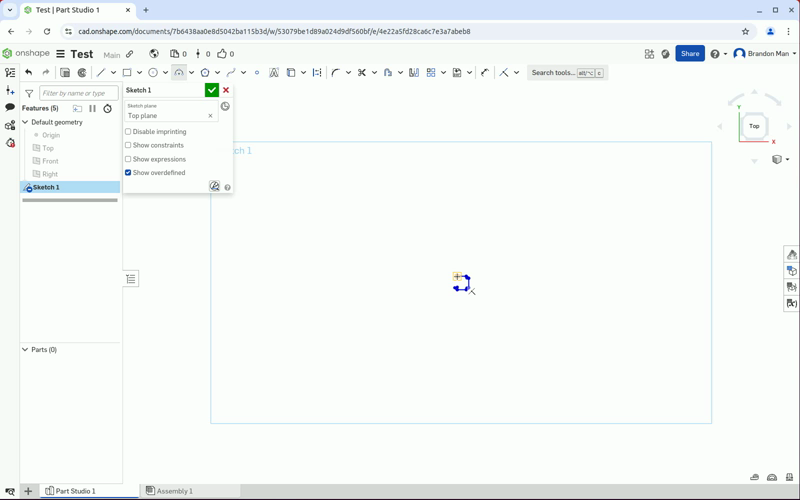
key_down(shift)
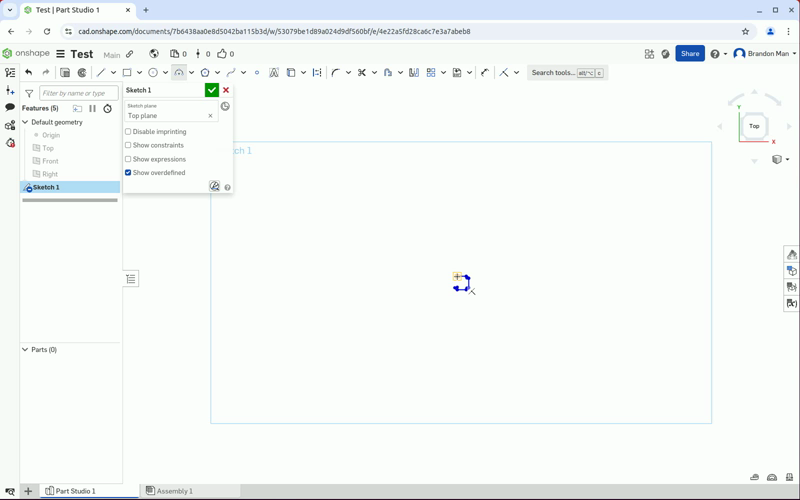
mouse_move(454, 278)
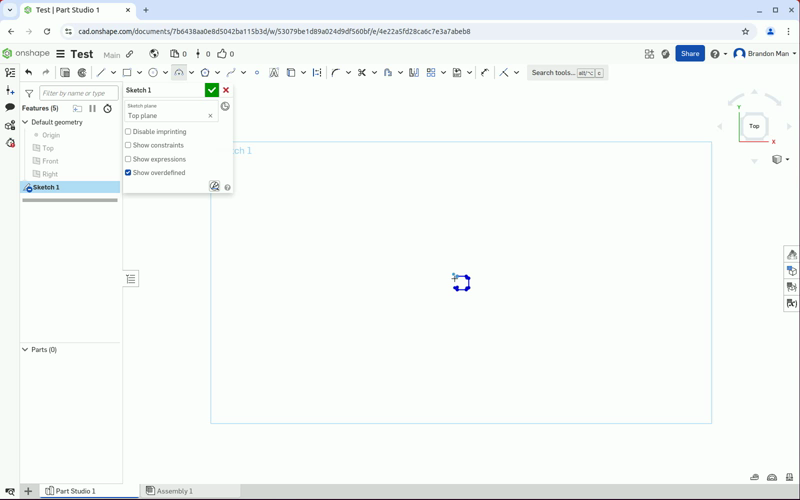
scroll(6)
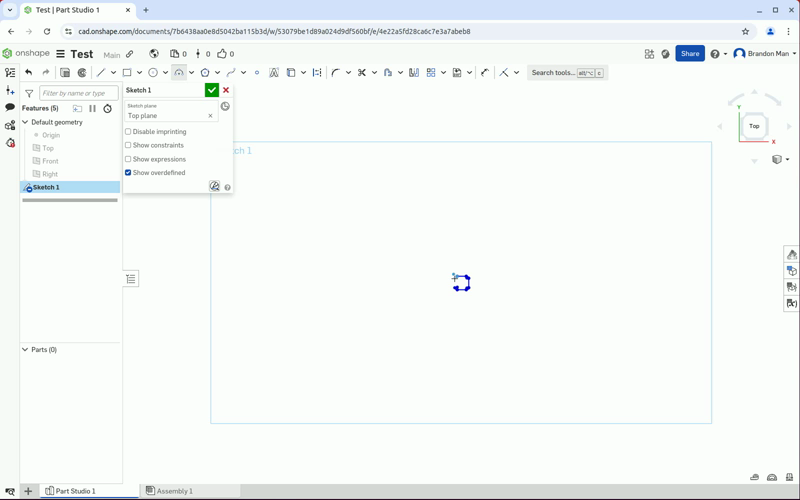
scroll(6)
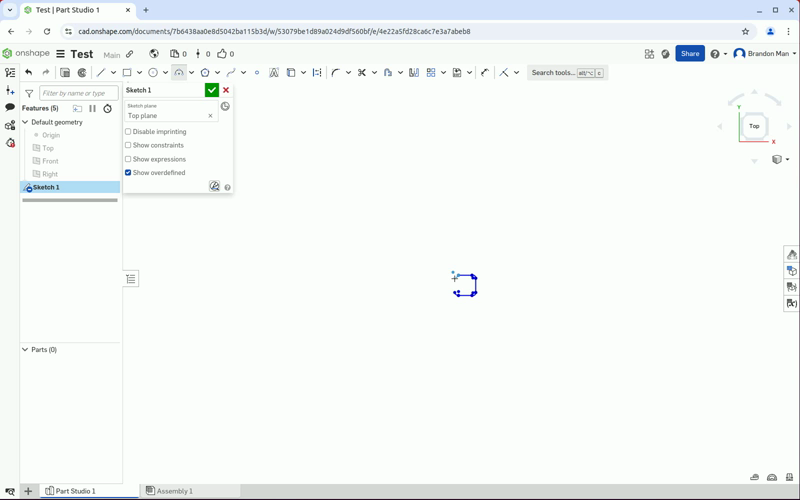
scroll(6)
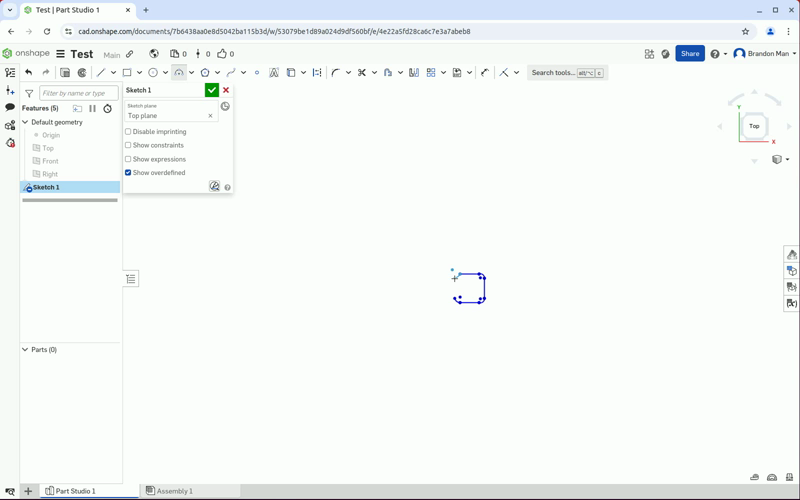
scroll(6)
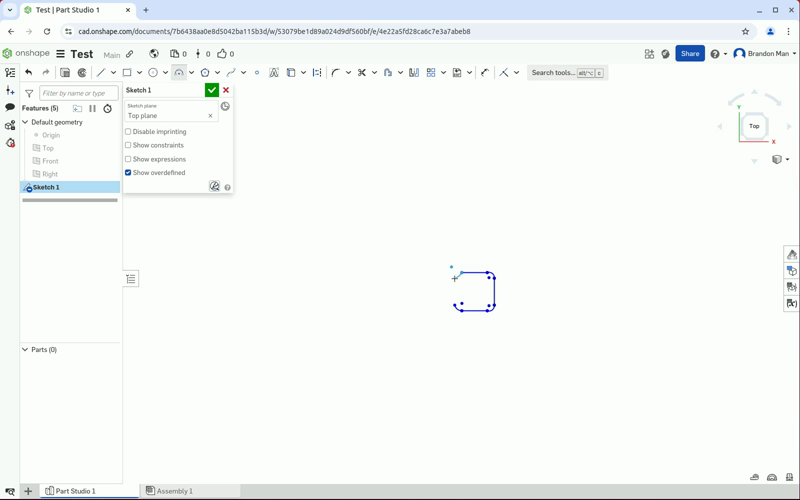
scroll(6)
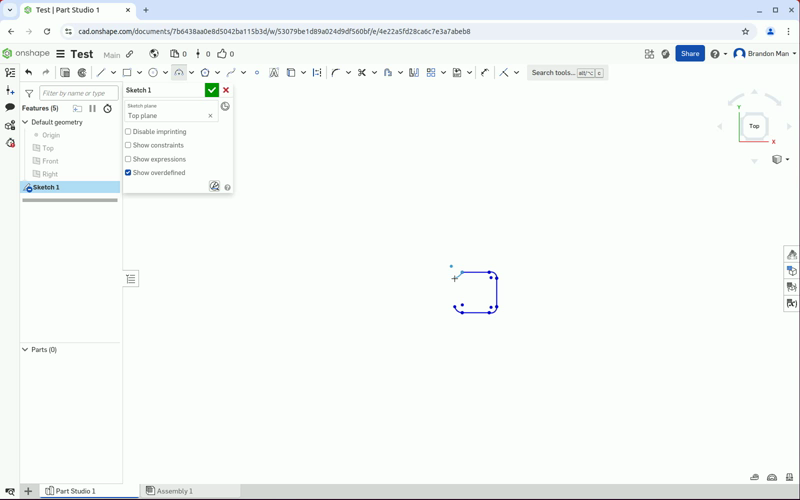
scroll(6)
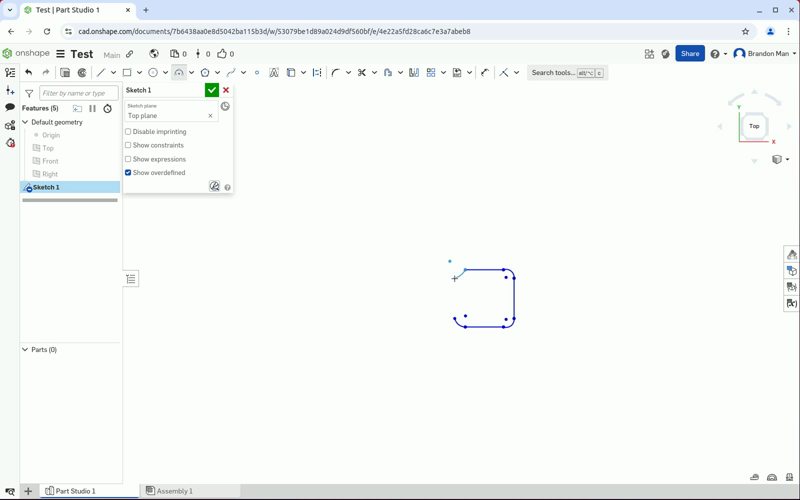
scroll(6)
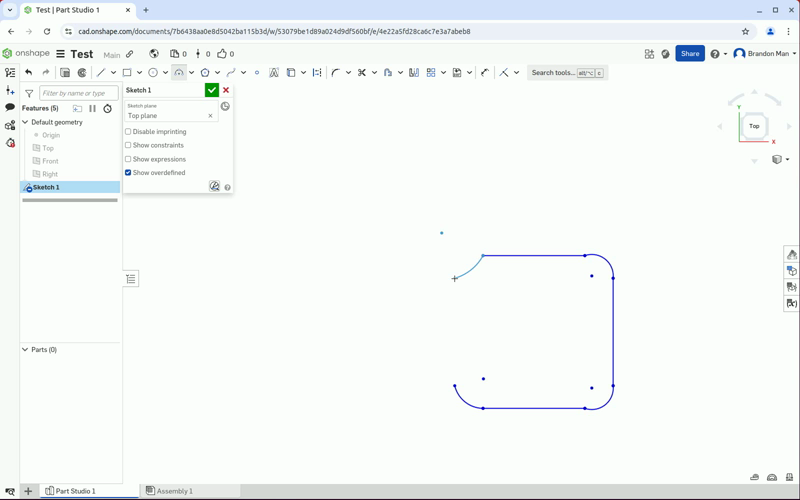
click(454, 278)
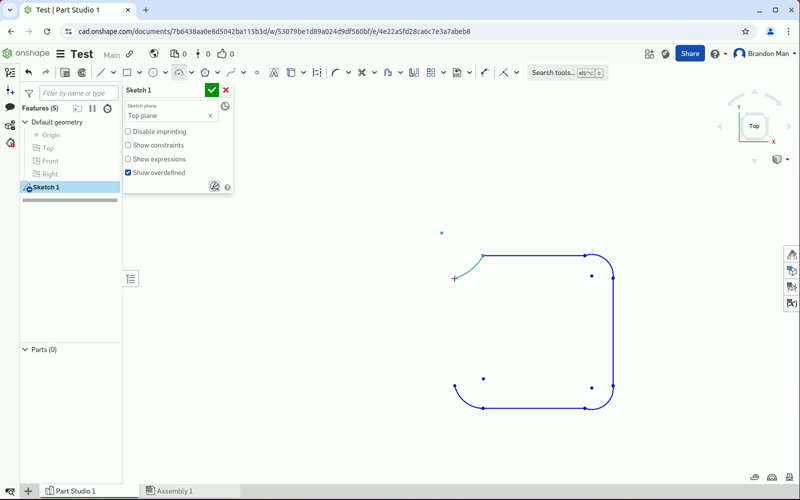
scroll(-6)
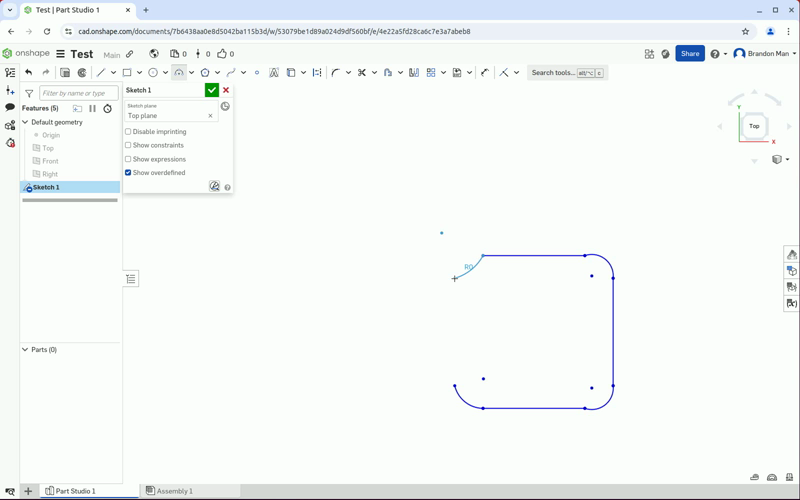
scroll(-6)
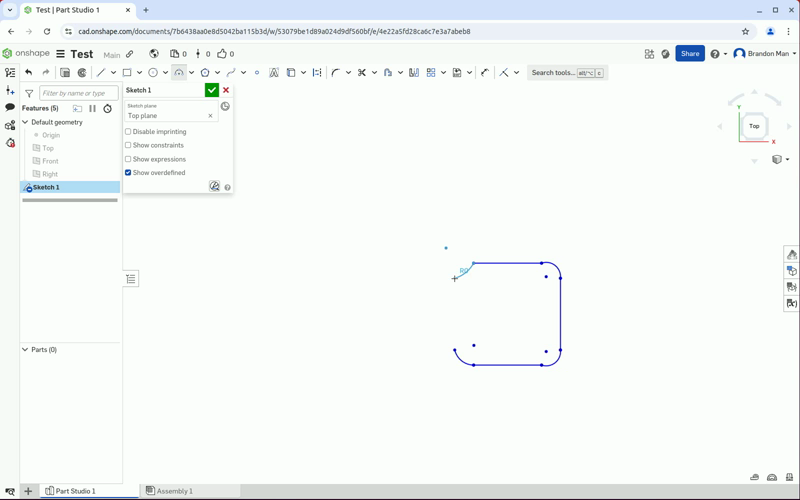
scroll(-6)
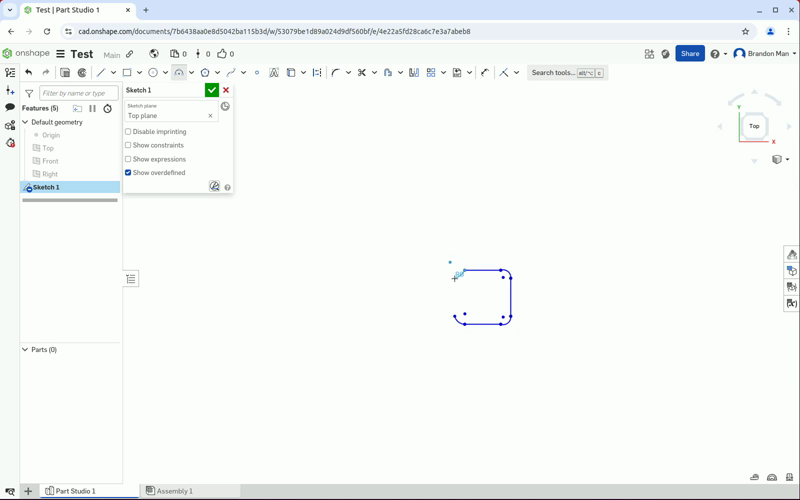
scroll(-6)
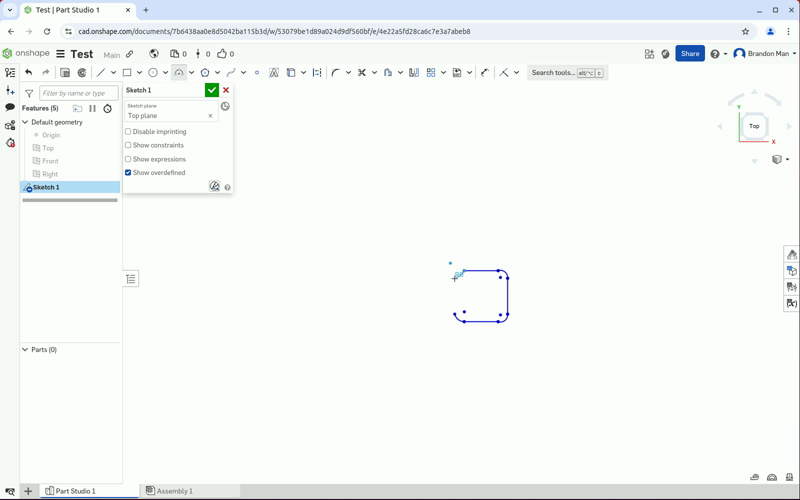
scroll(-6)
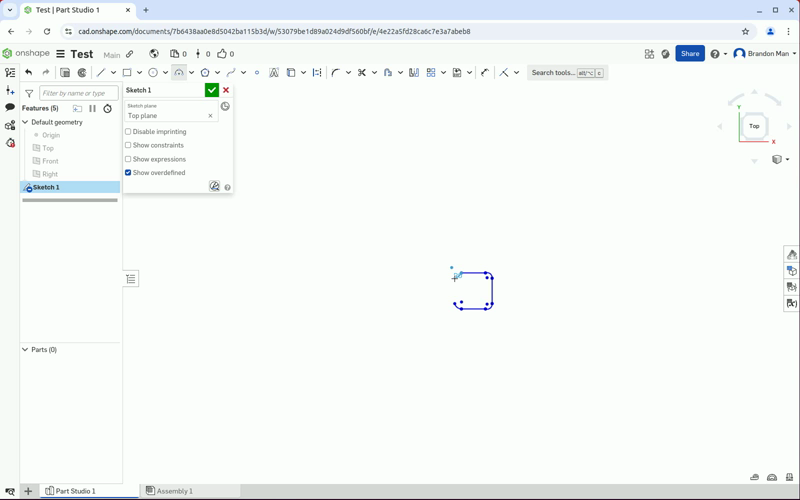
scroll(-6)
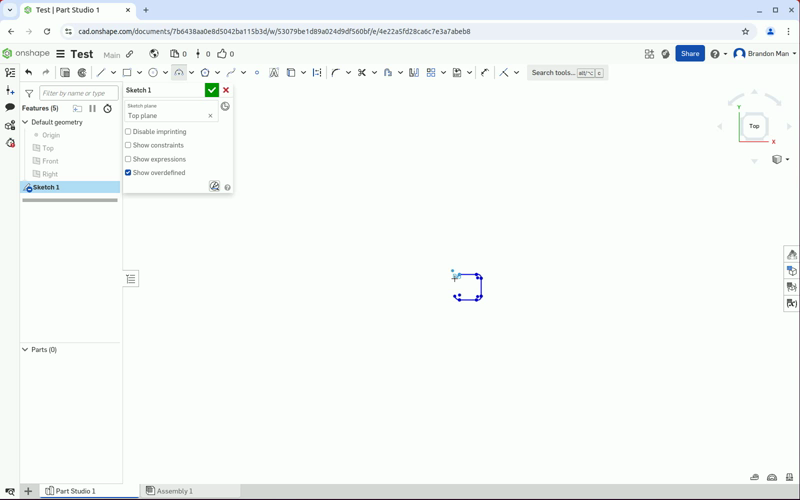
scroll(-6)
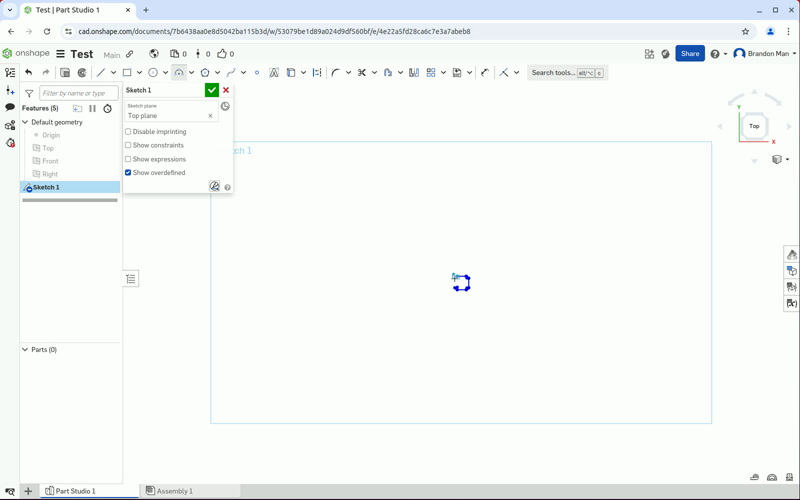
mouse_move(455, 276)
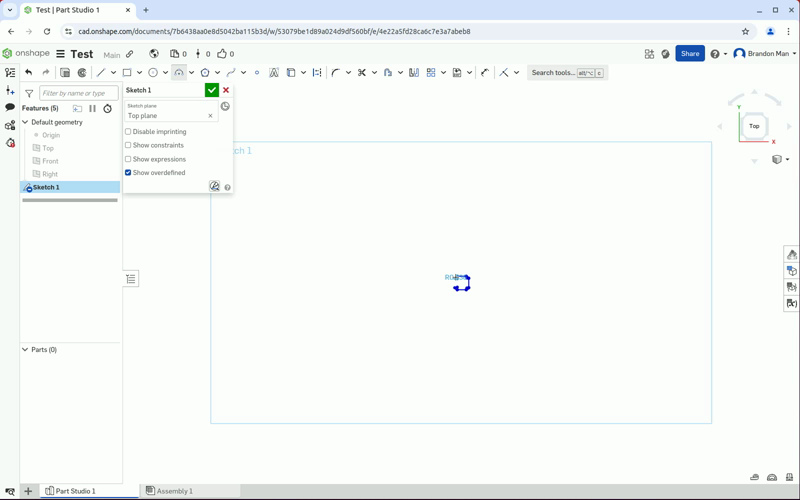
scroll(6)
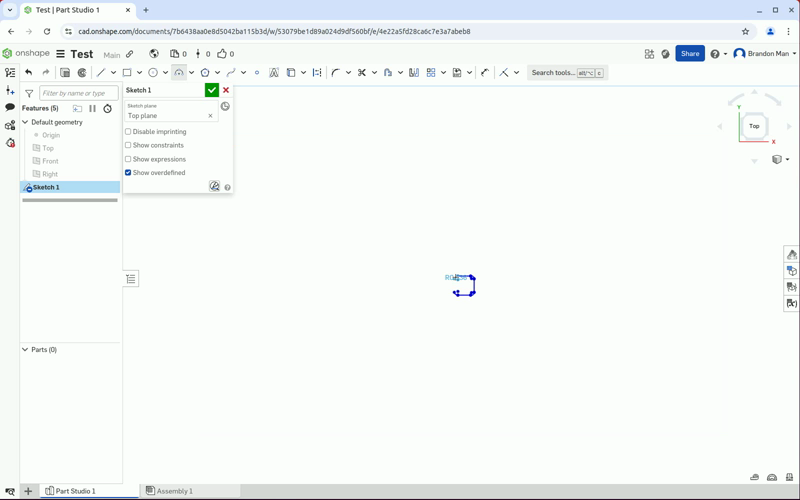
scroll(6)
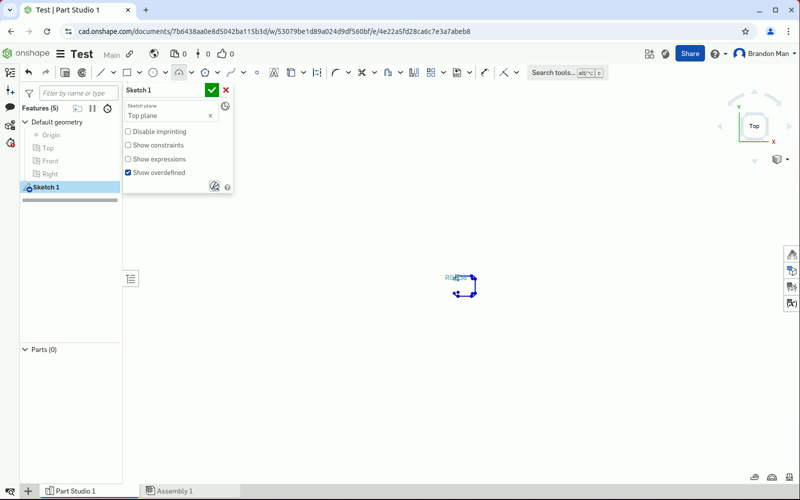
scroll(6)
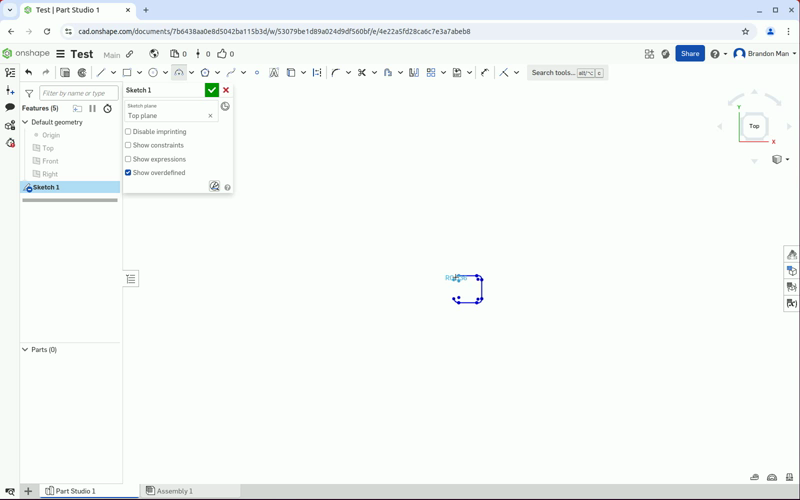
scroll(6)
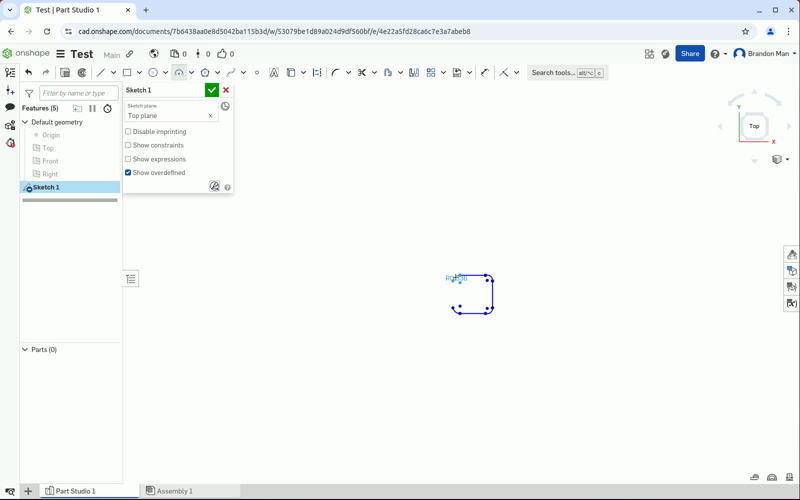
scroll(6)
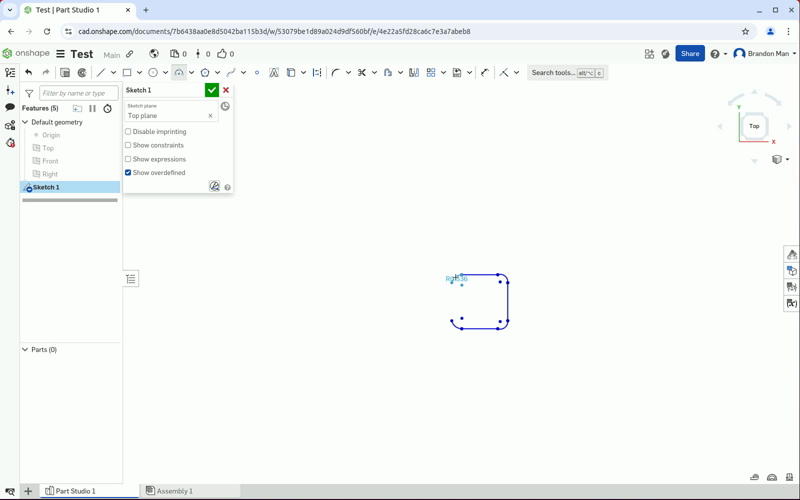
scroll(6)
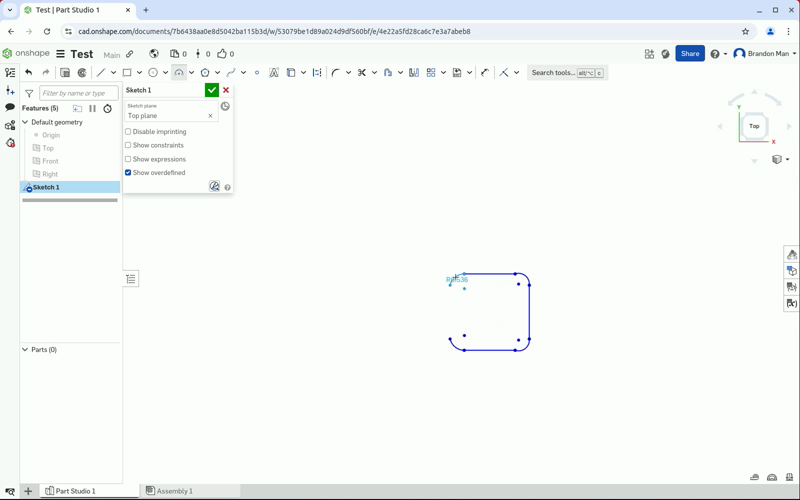
scroll(6)
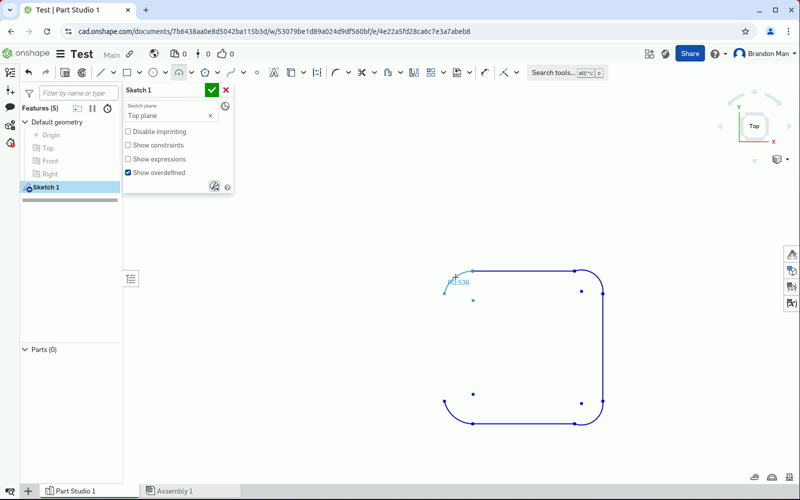
click(455, 276)
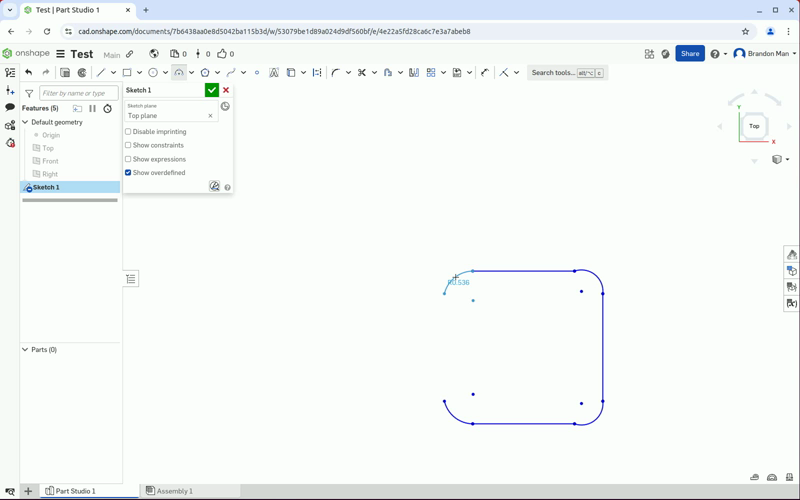
scroll(-6)
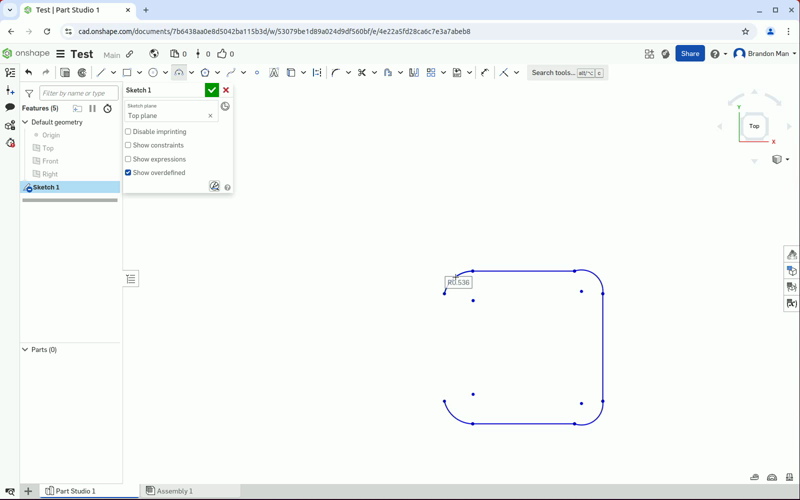
scroll(-6)
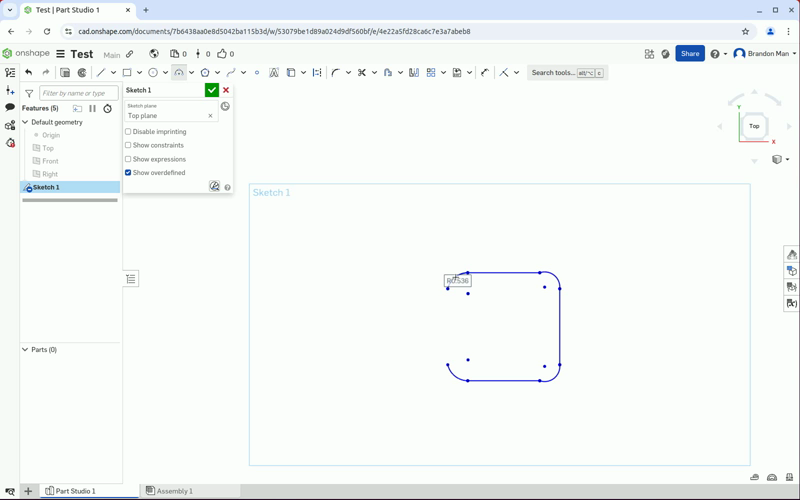
scroll(-6)
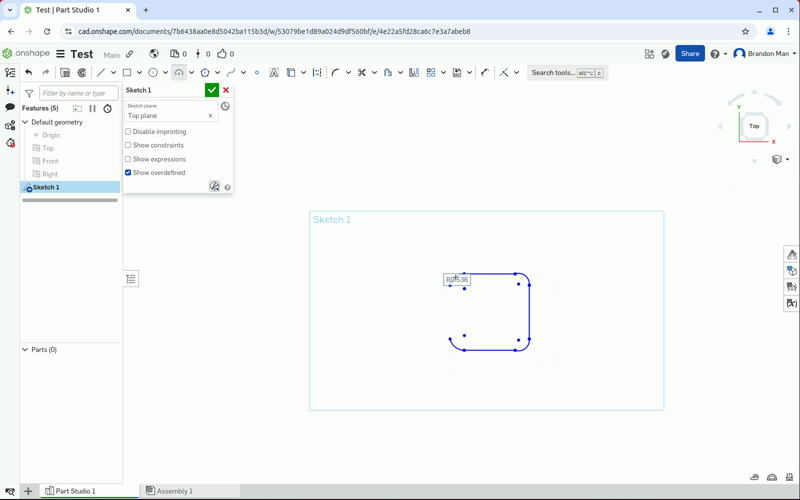
scroll(-6)
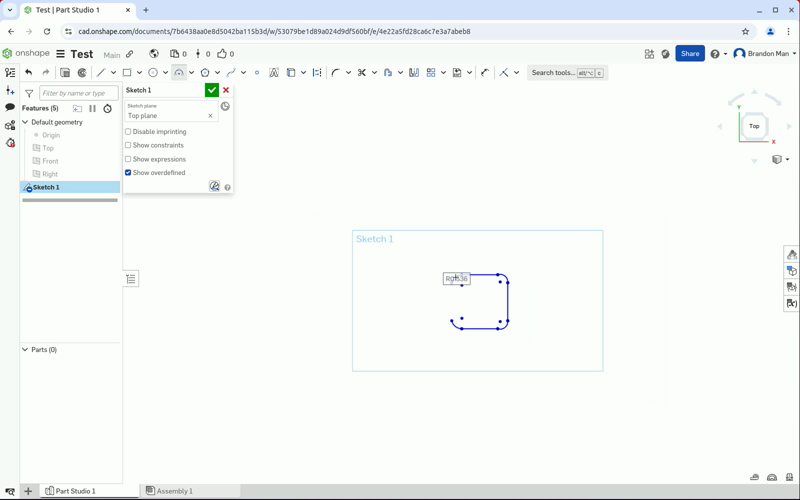
scroll(-6)
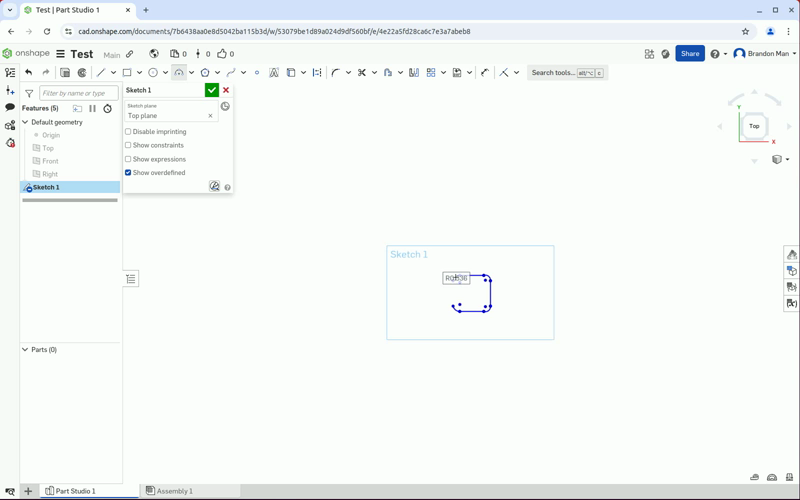
scroll(-6)
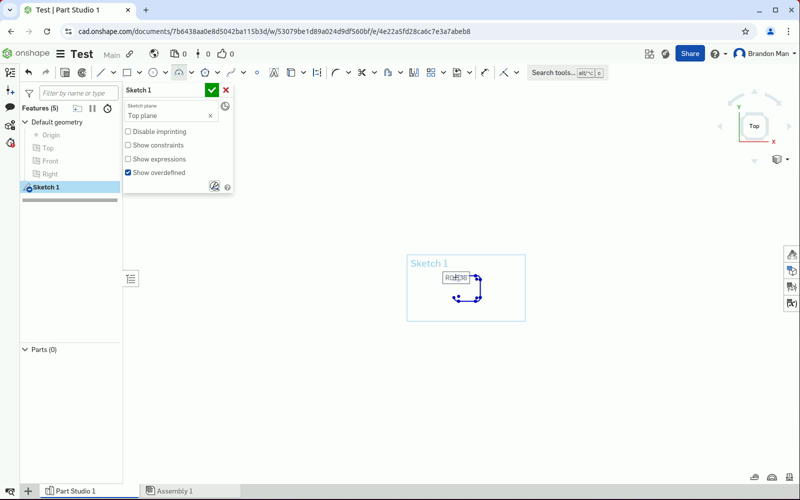
scroll(-6)
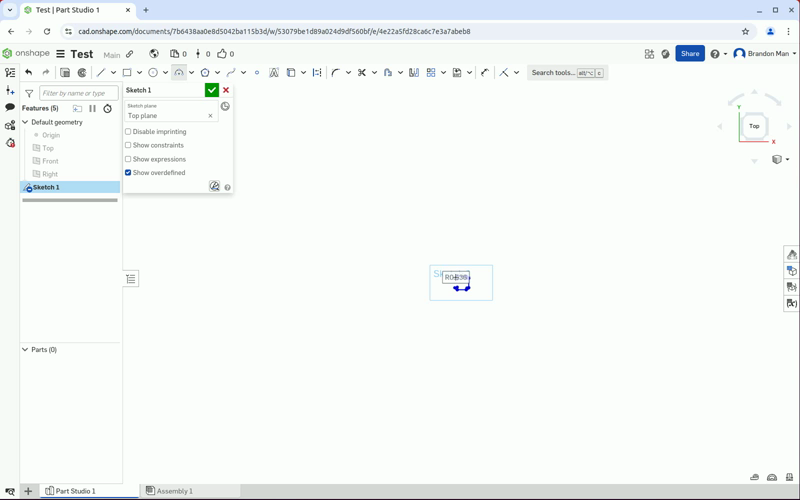
key_up(shift)
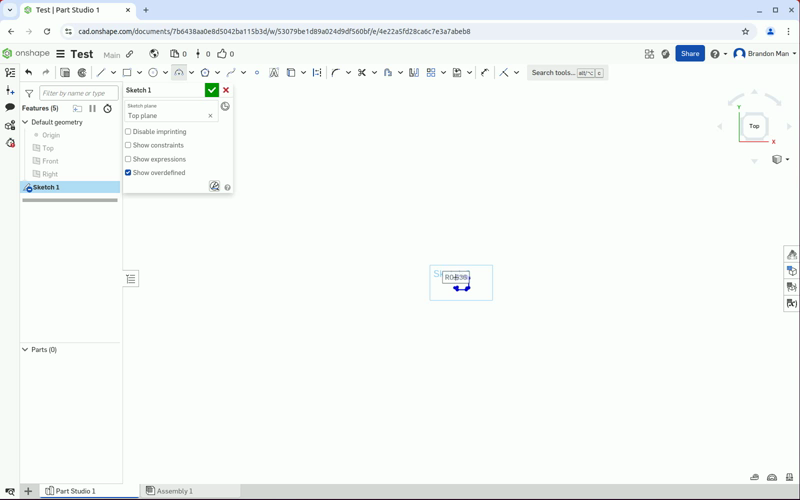
key(esc)
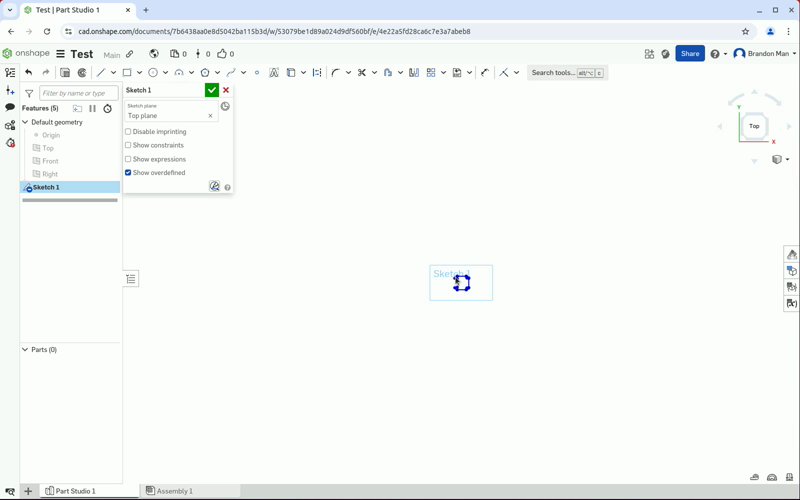
key(l)
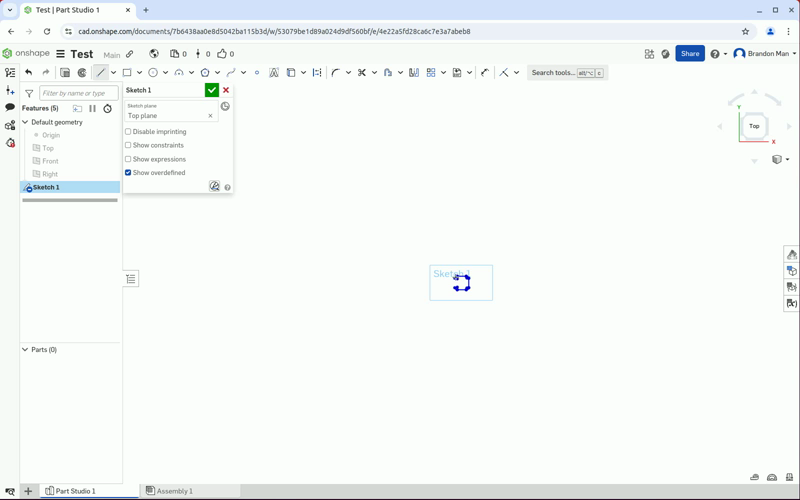
mouse_move(454, 278)
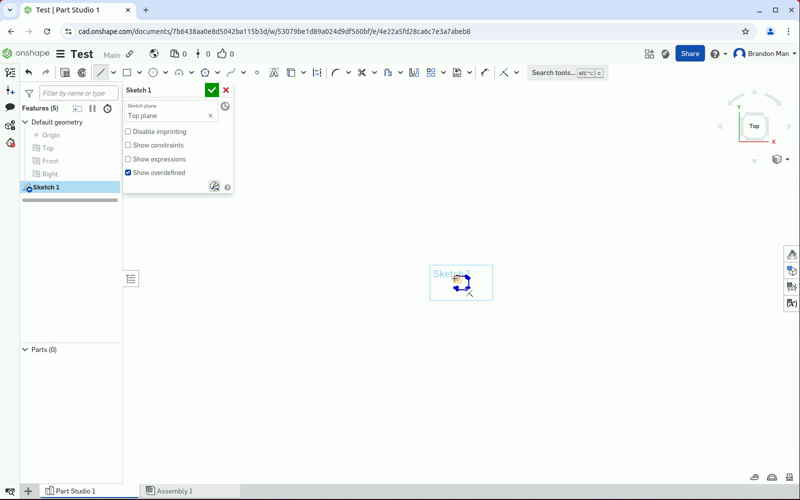
scroll(6)
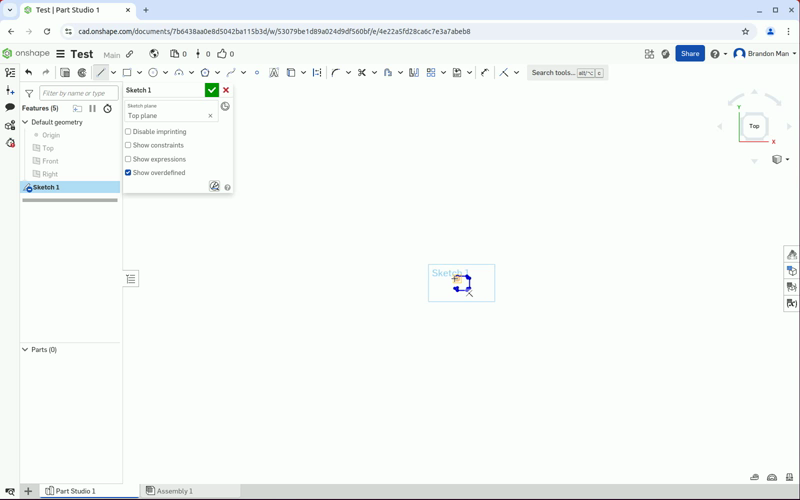
scroll(6)
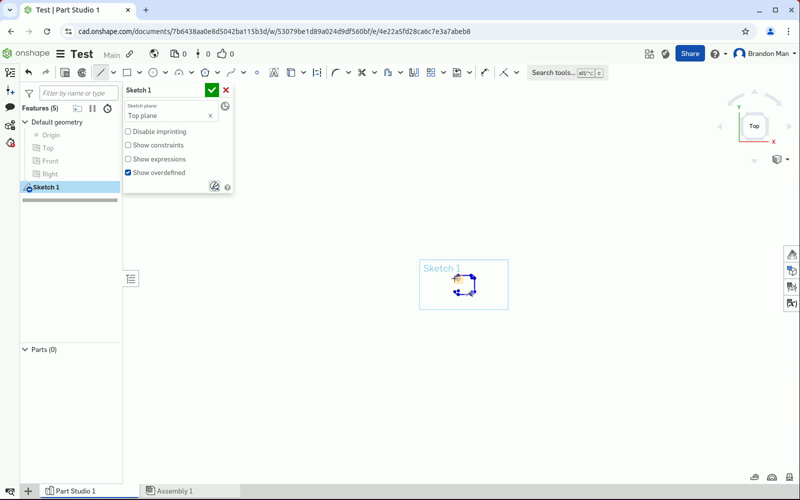
scroll(6)
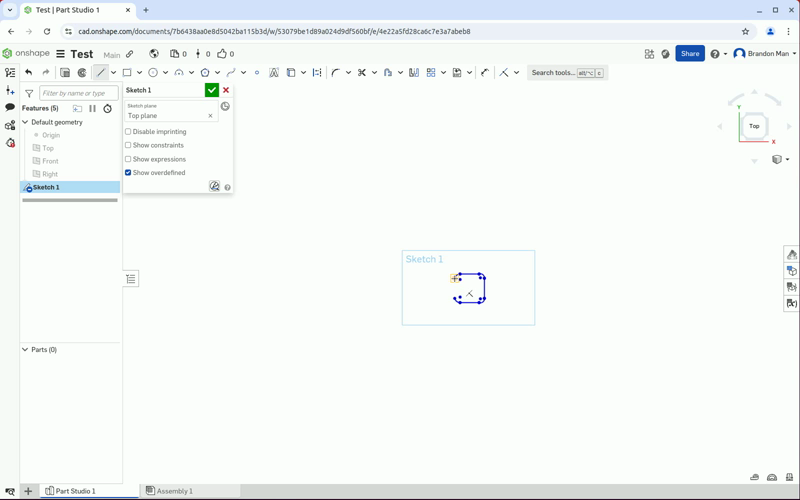
scroll(6)
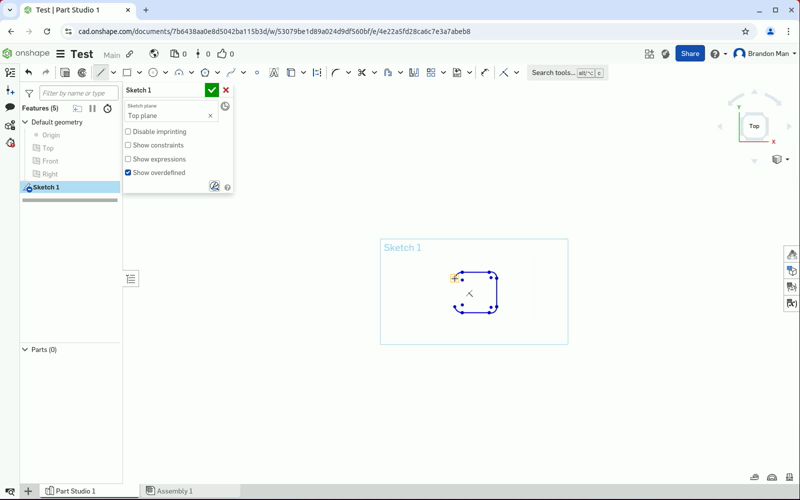
scroll(6)
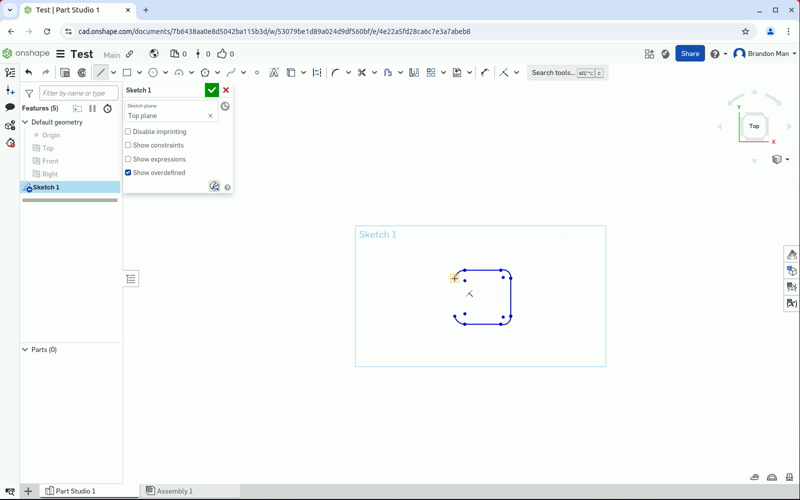
scroll(6)
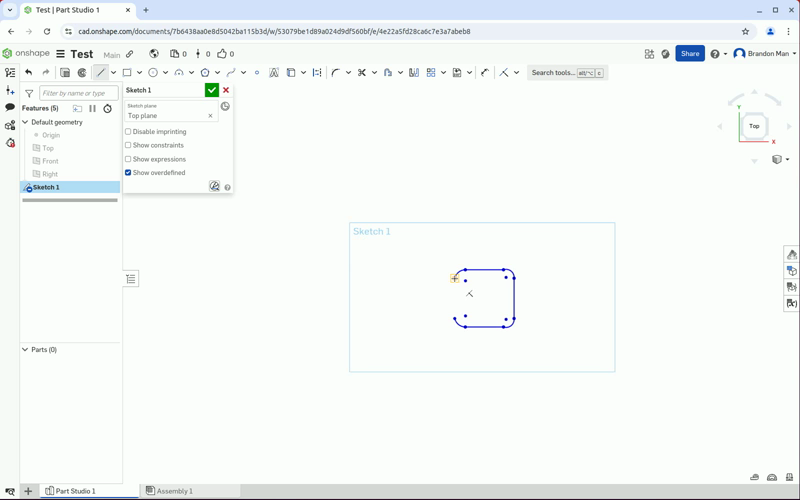
scroll(6)
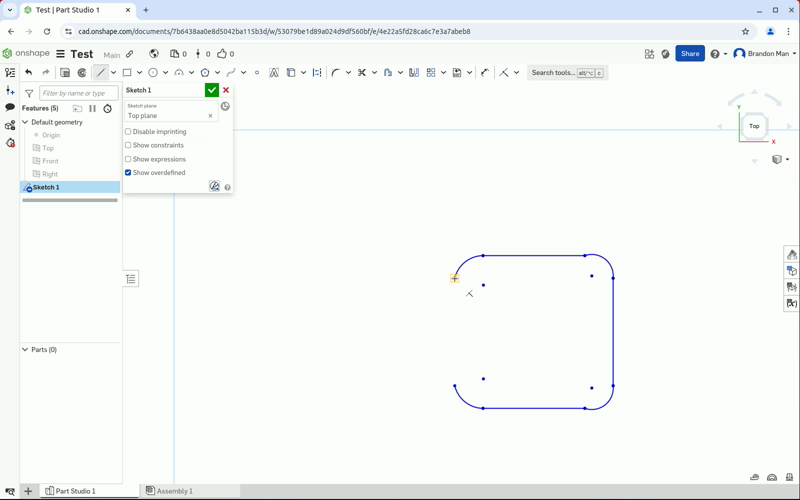
click(454, 278)
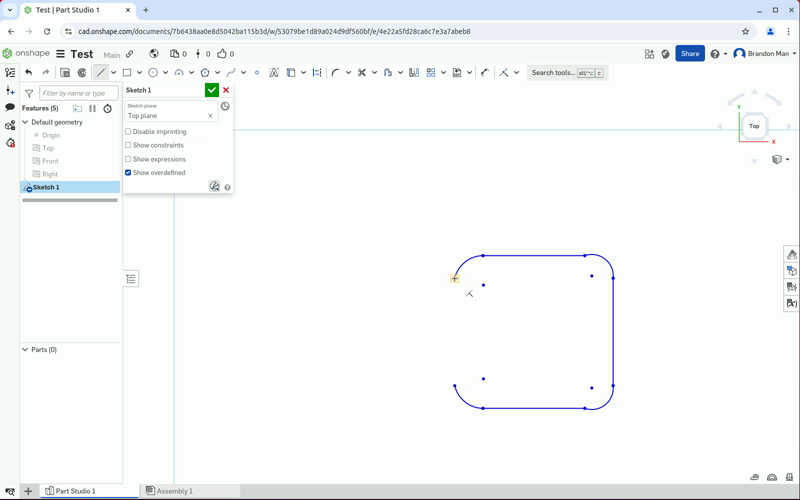
scroll(-6)
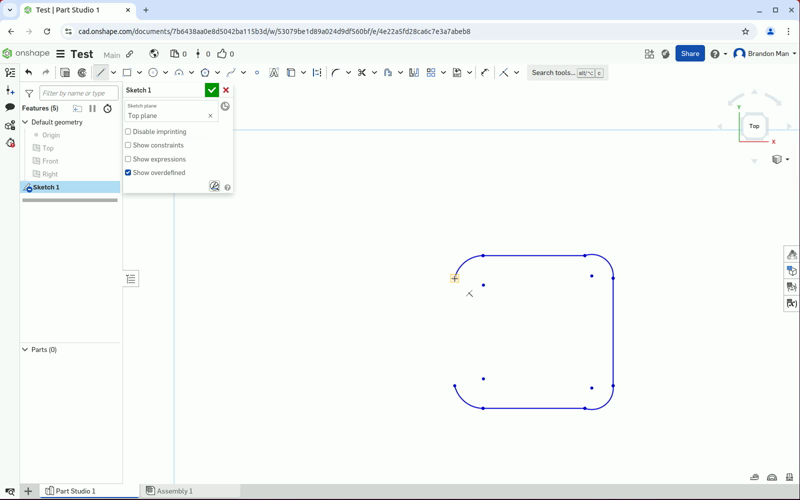
scroll(-6)
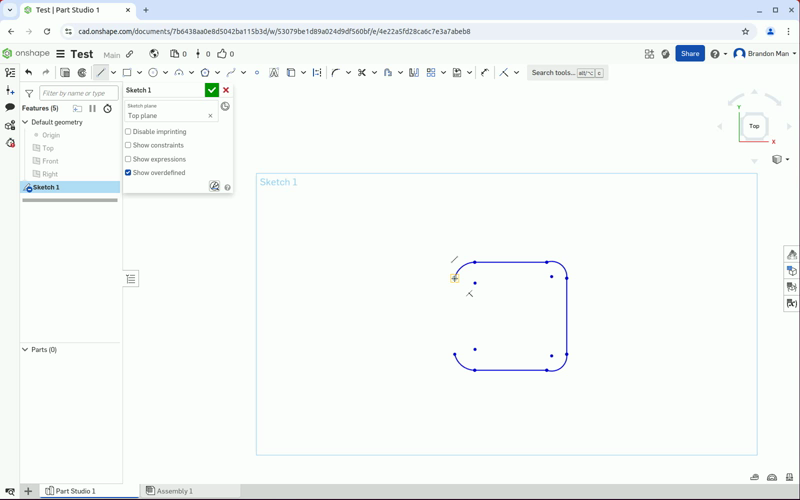
scroll(-6)
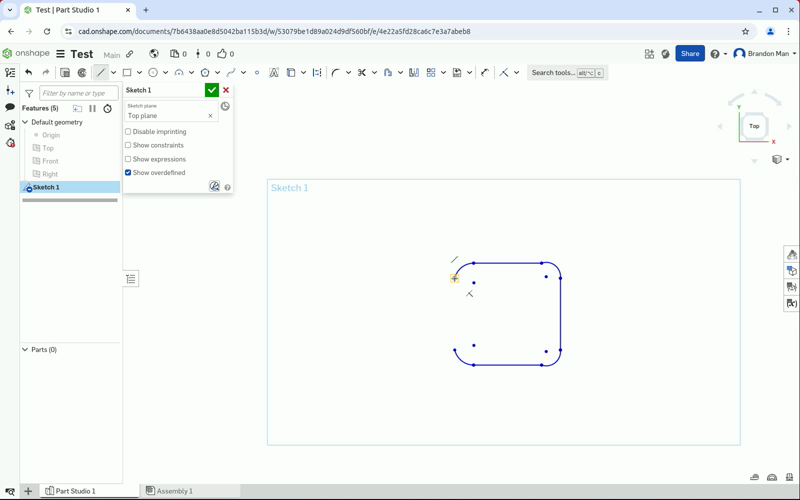
scroll(-6)
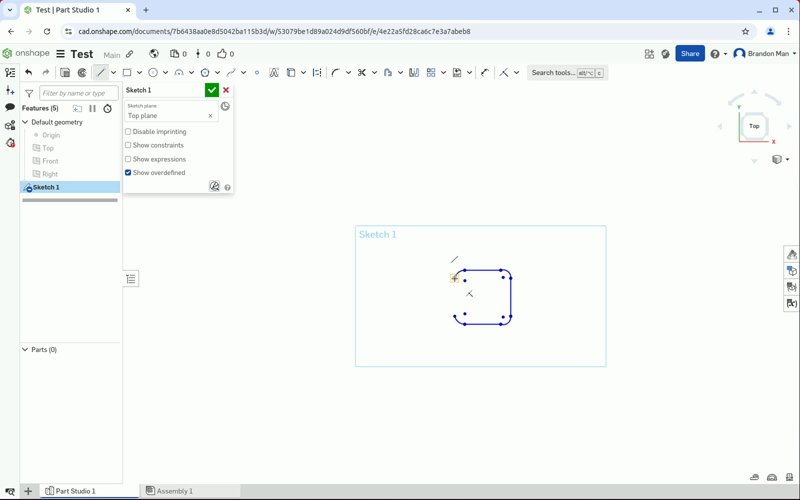
scroll(-6)
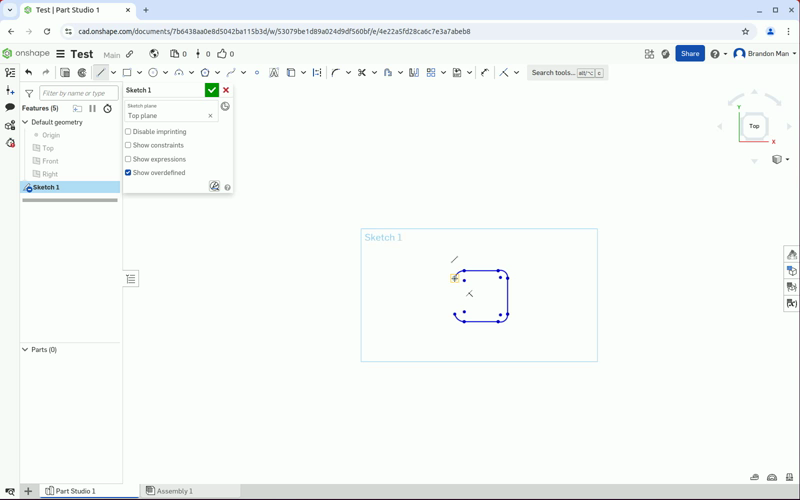
scroll(-6)
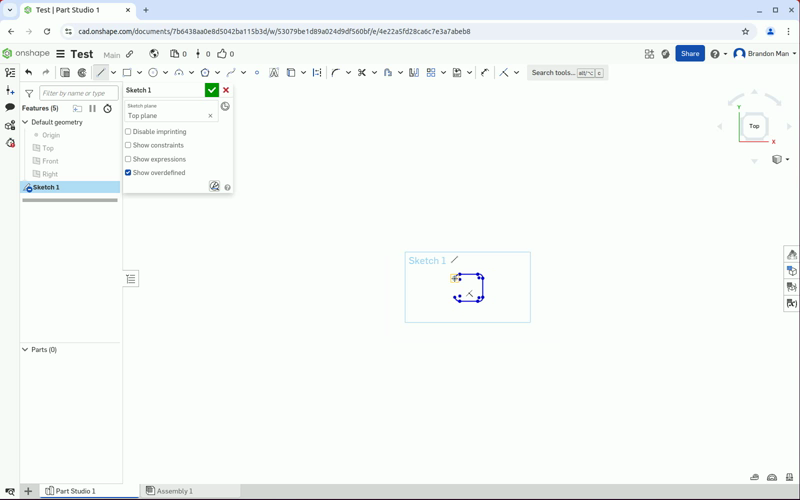
scroll(-6)
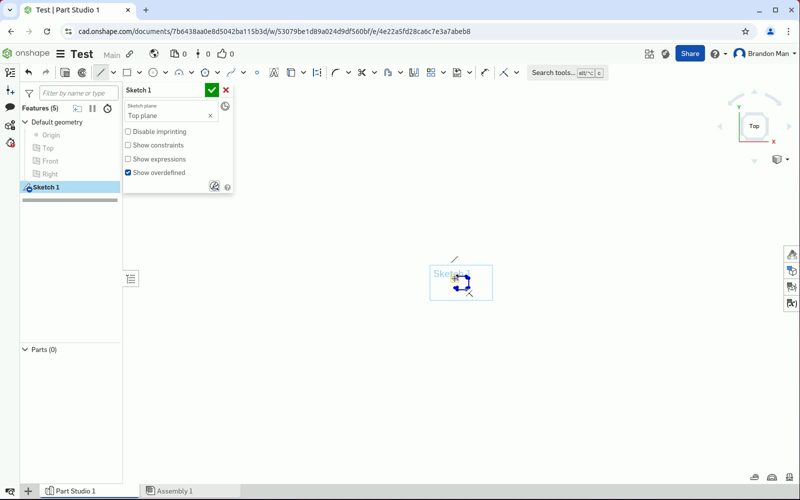
mouse_move(484, 278)
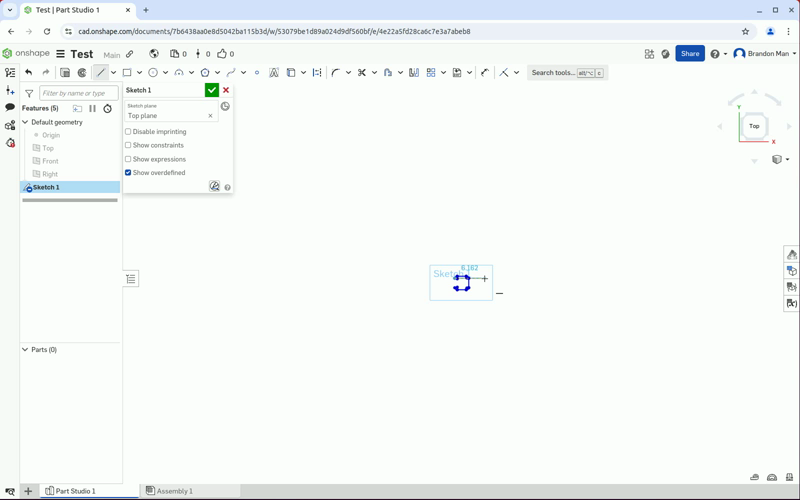
key_down(shift)
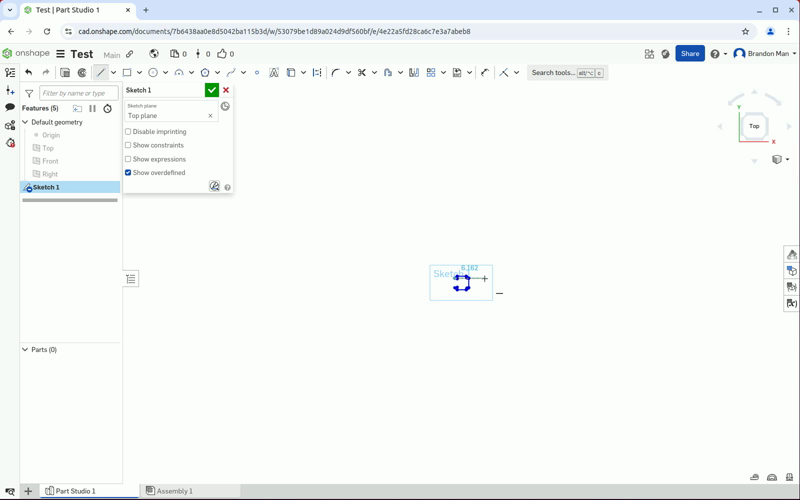
mouse_move(454, 287)
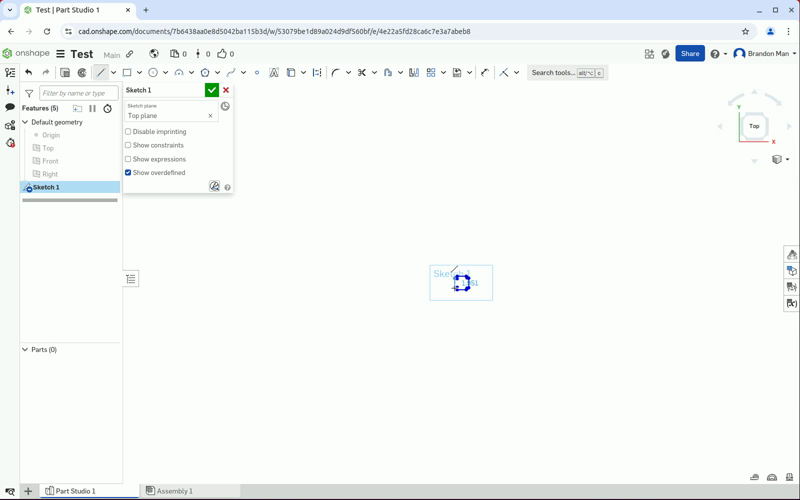
scroll(6)
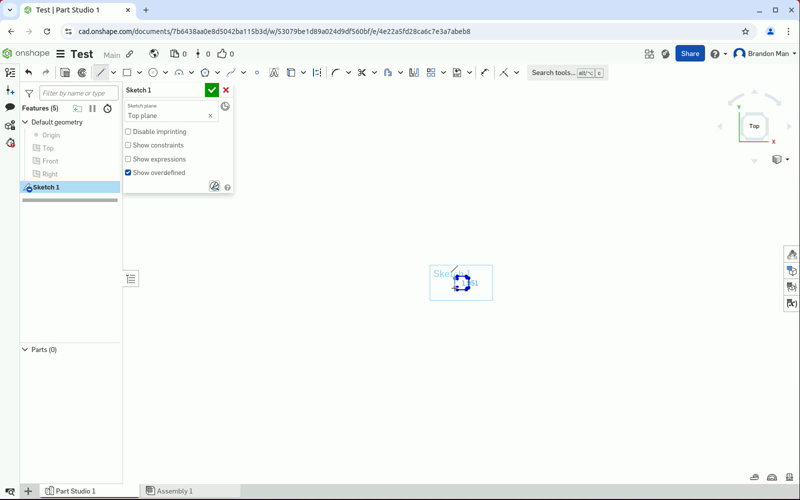
scroll(6)
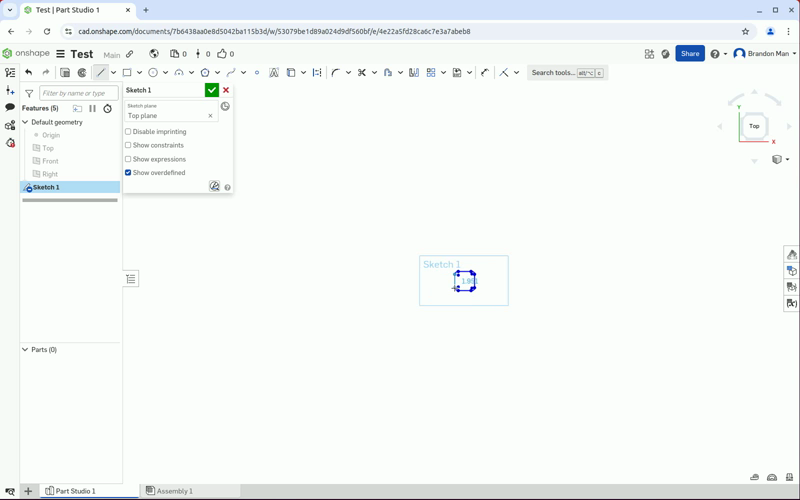
scroll(6)
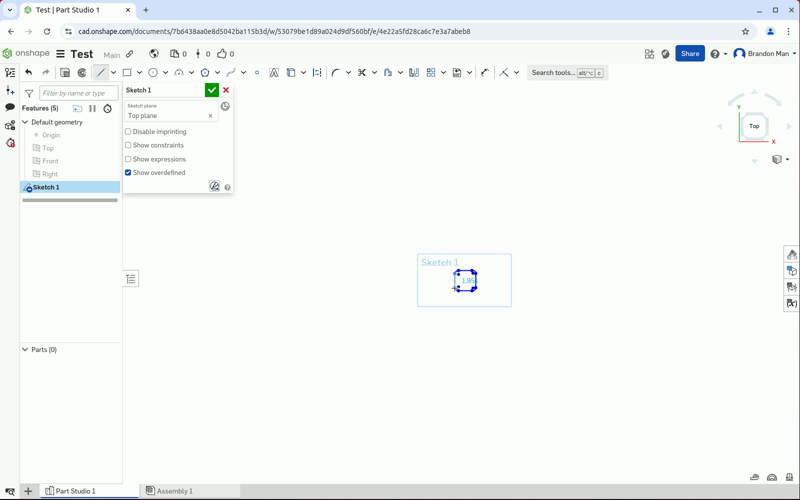
scroll(6)
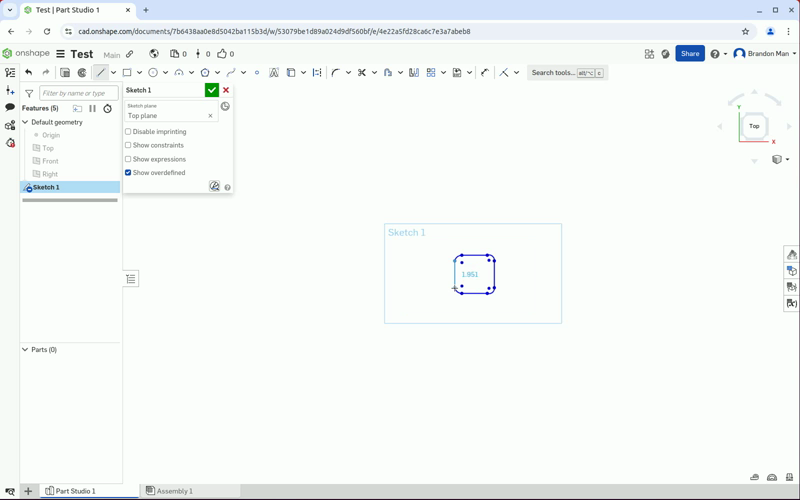
scroll(6)
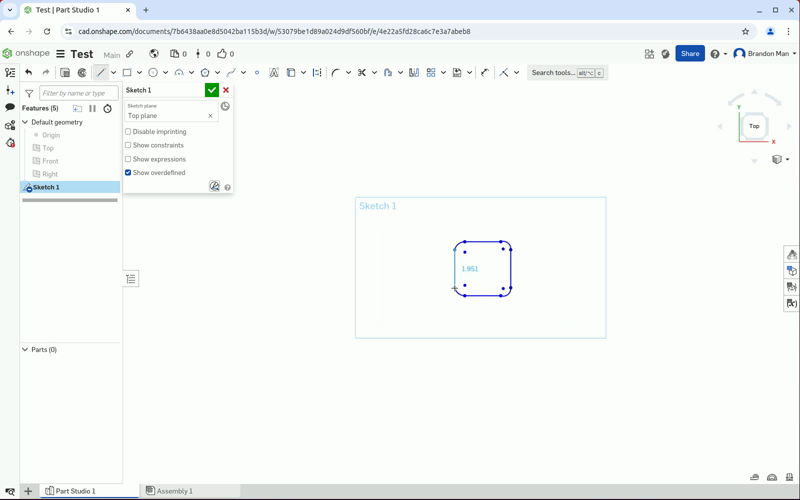
scroll(6)
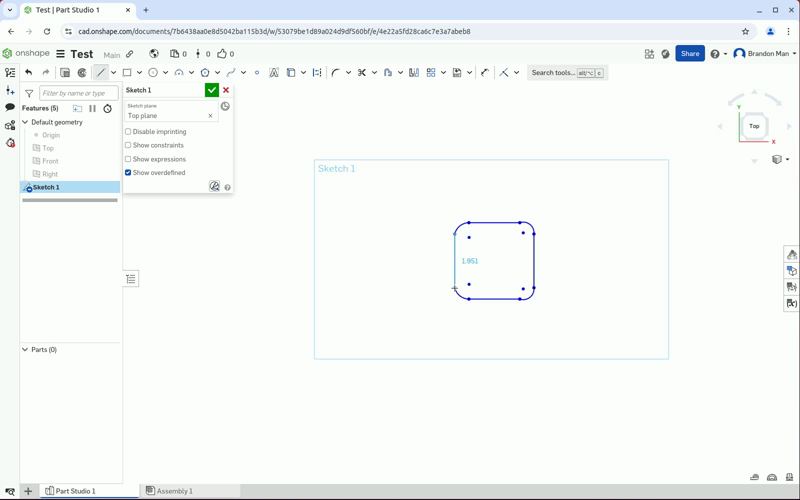
scroll(6)
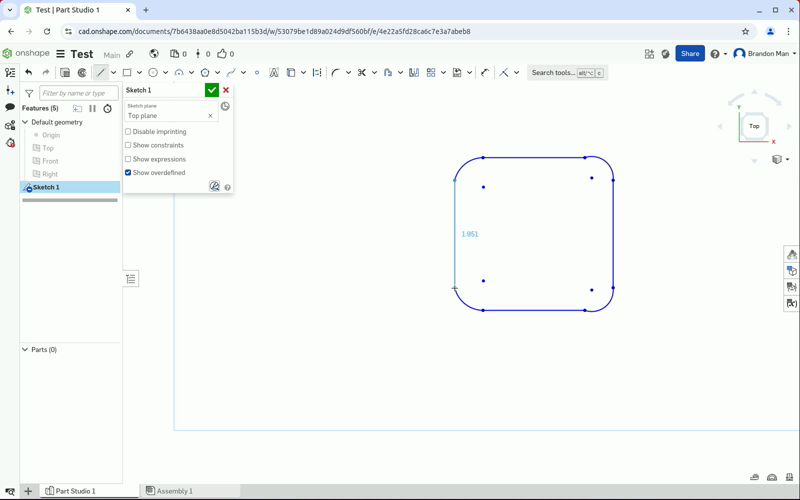
key_up(shift)
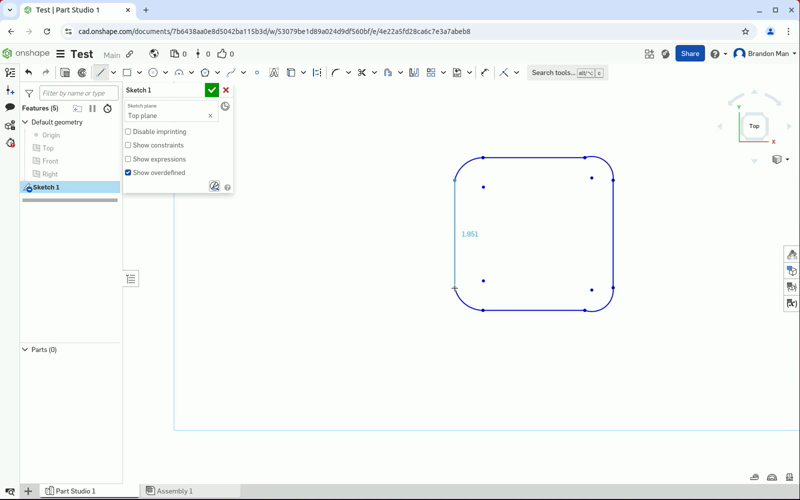
click(454, 287)
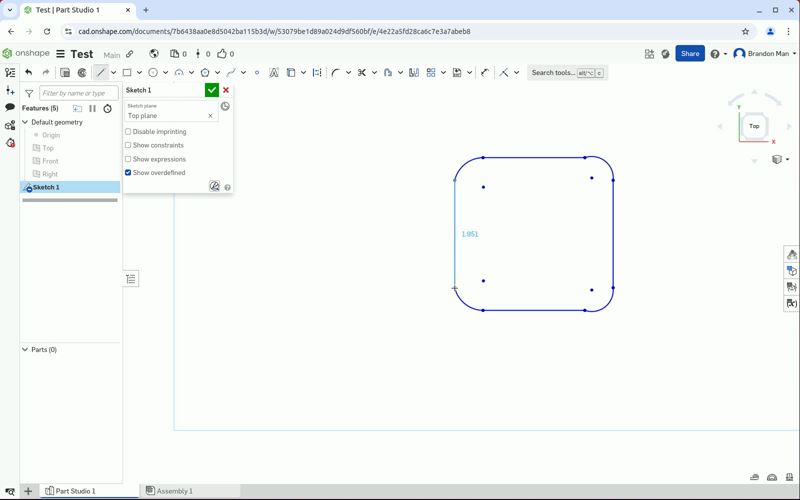
scroll(-6)
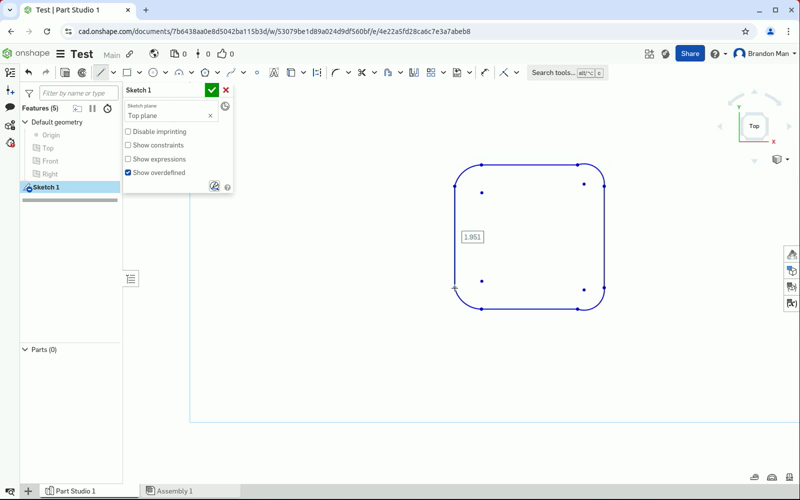
scroll(-6)
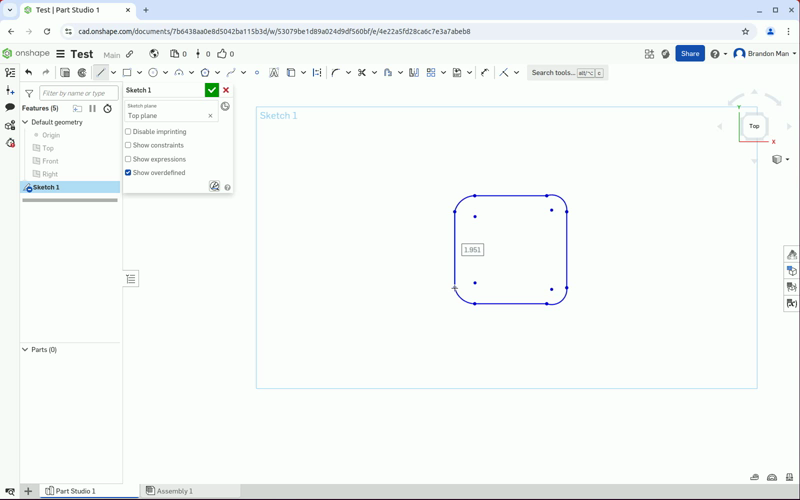
scroll(-6)
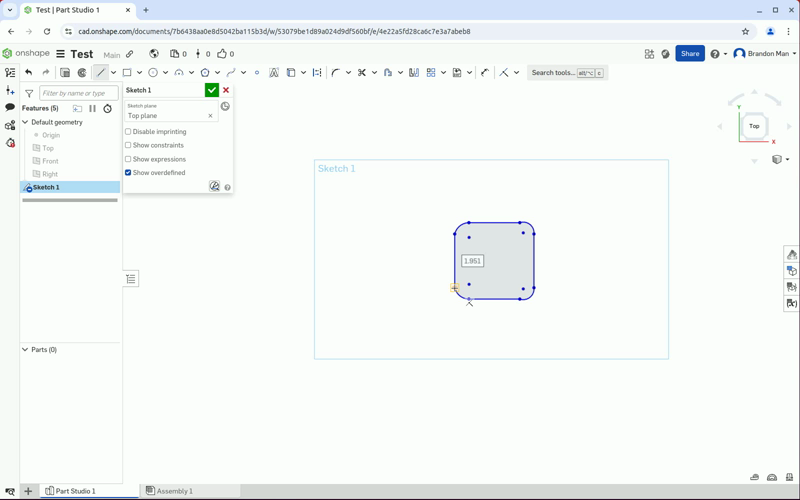
scroll(-6)
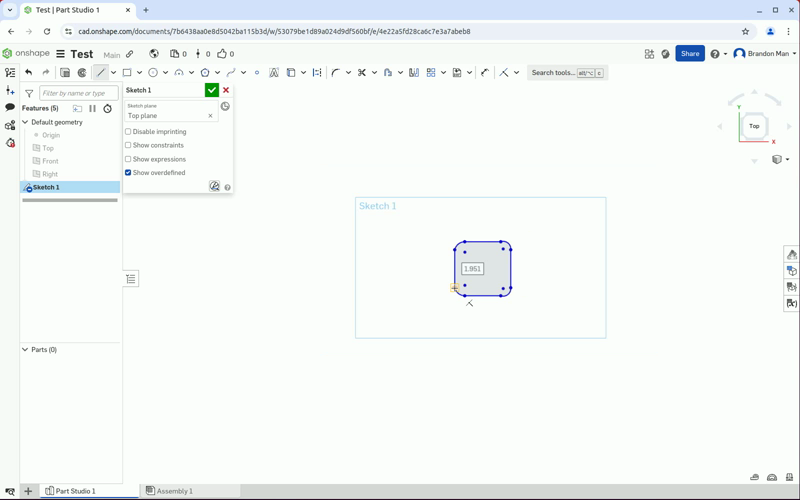
scroll(-6)
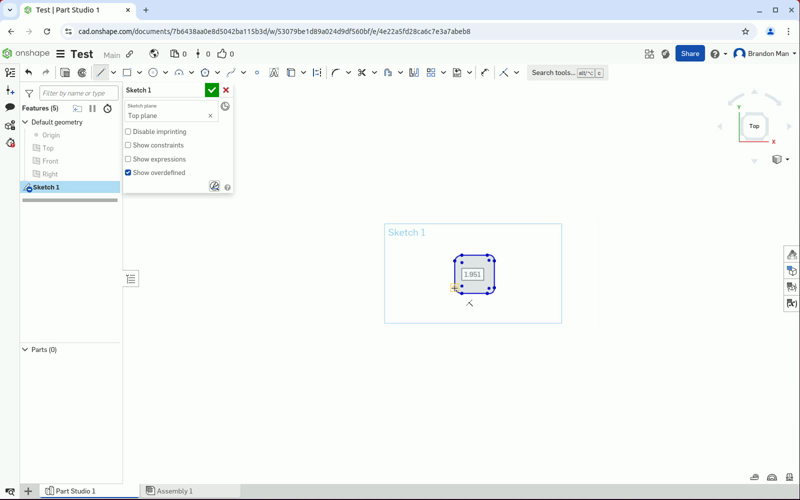
scroll(-6)
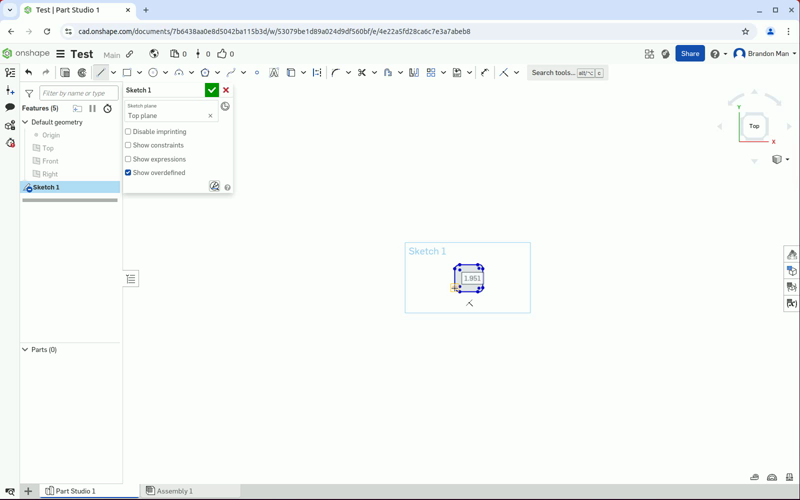
scroll(-6)
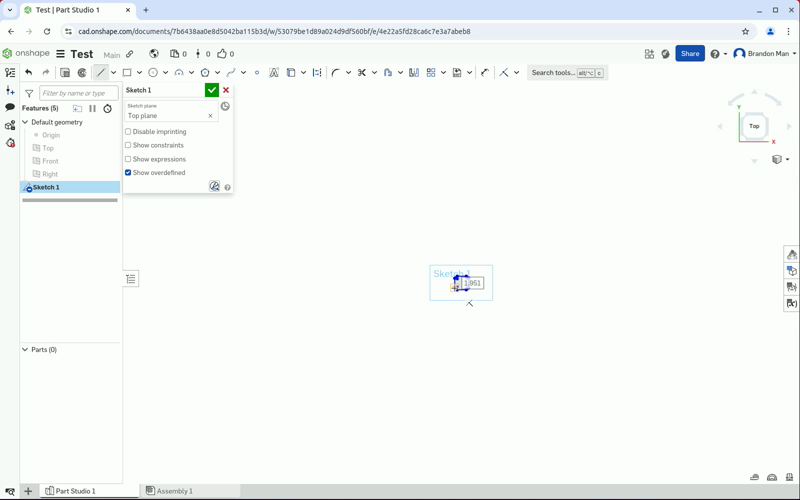
key(esc)
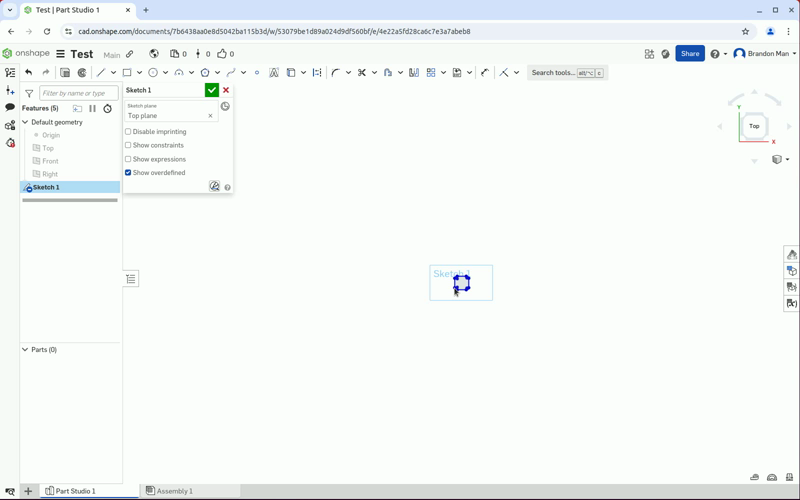
mouse_move(458, 285)
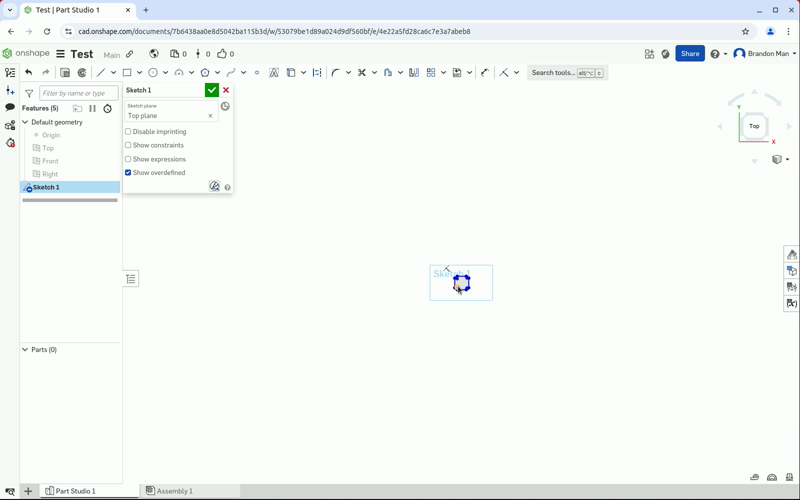
scroll(6)
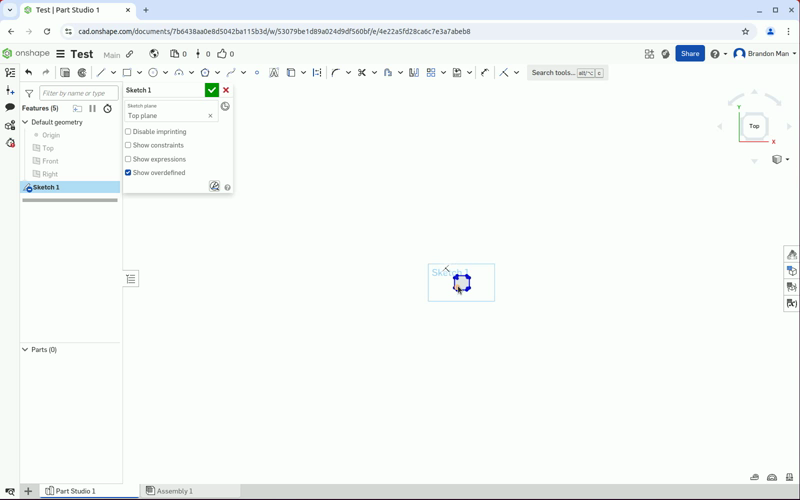
scroll(6)
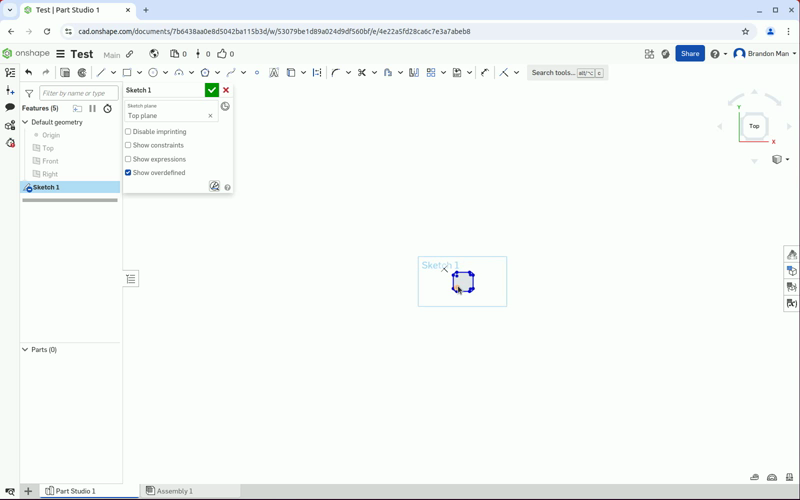
scroll(6)
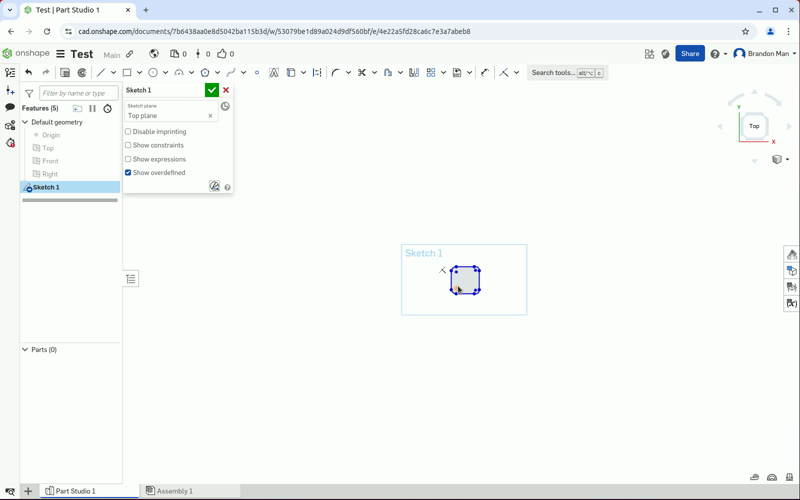
scroll(6)
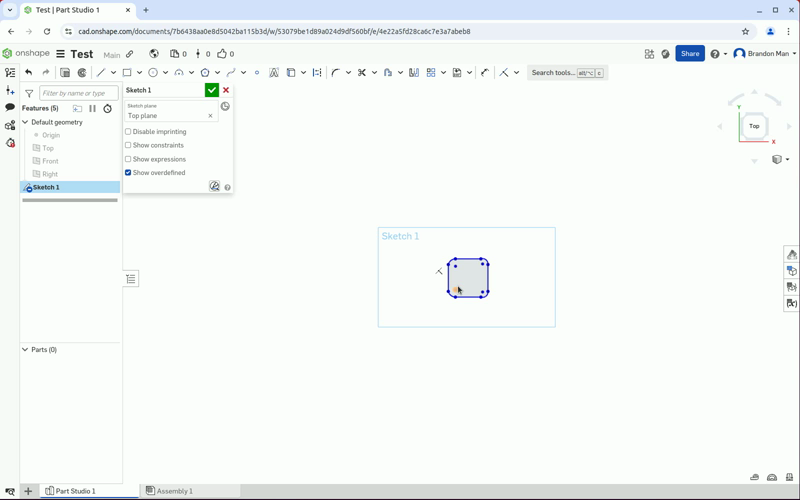
scroll(6)
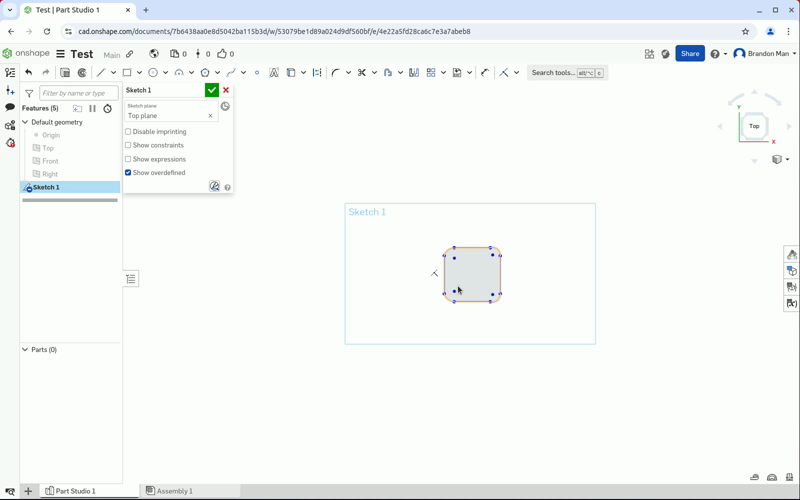
scroll(6)
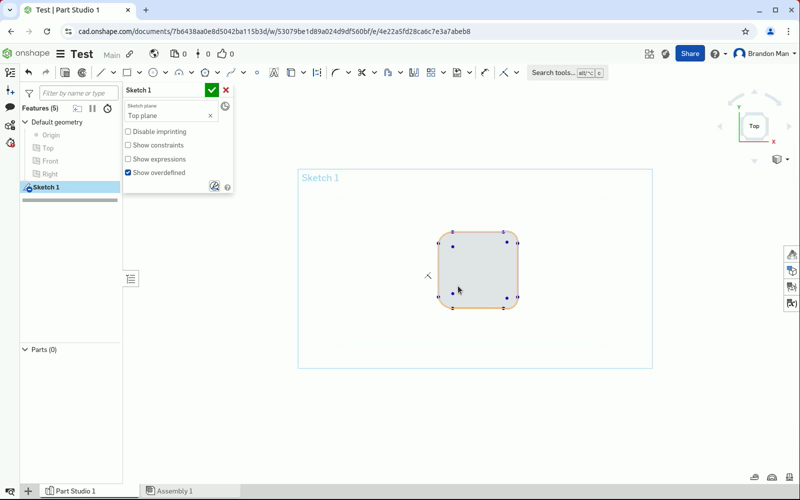
scroll(6)
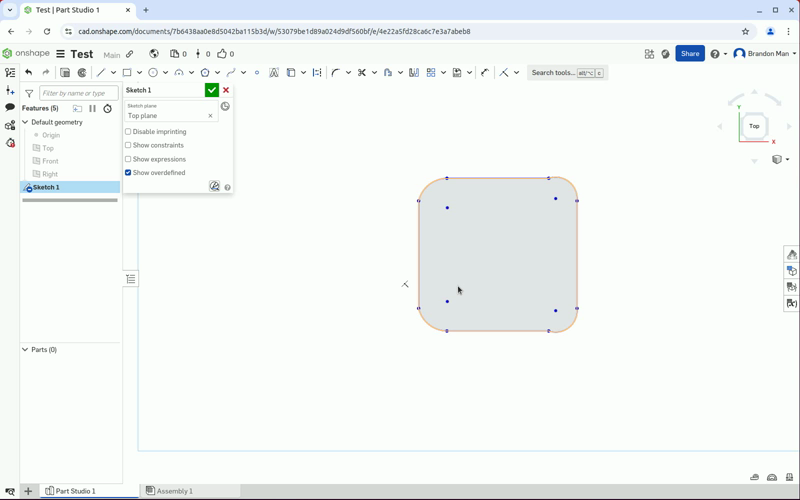
click(458, 285)
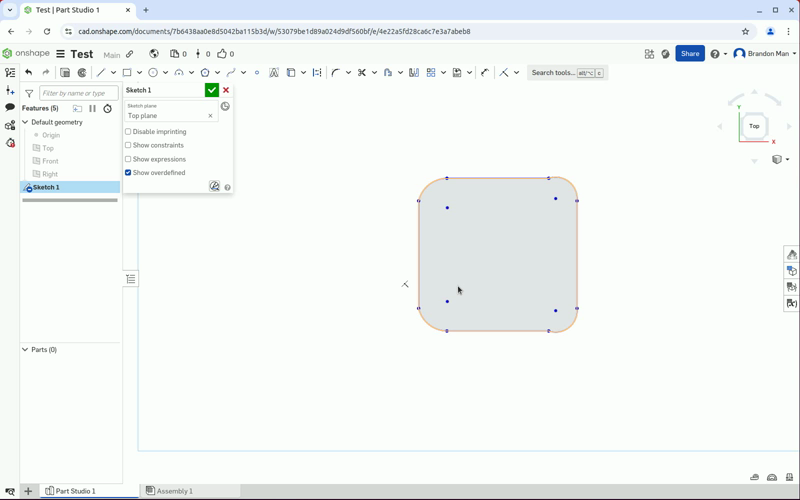
scroll(-6)
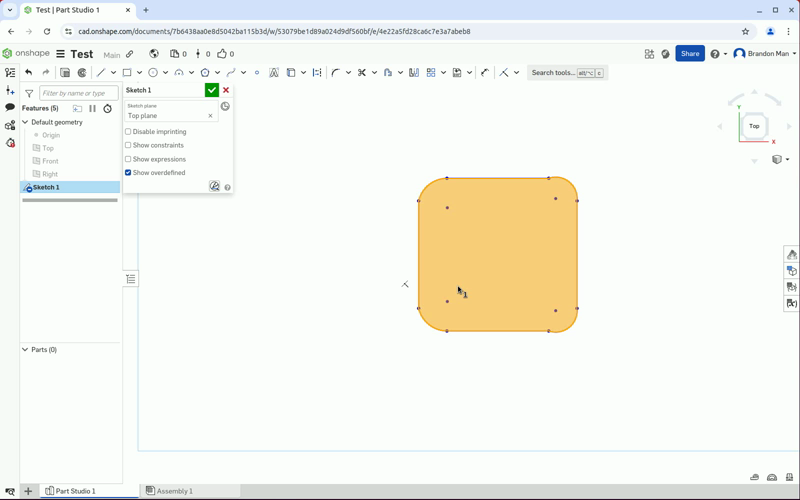
scroll(-6)
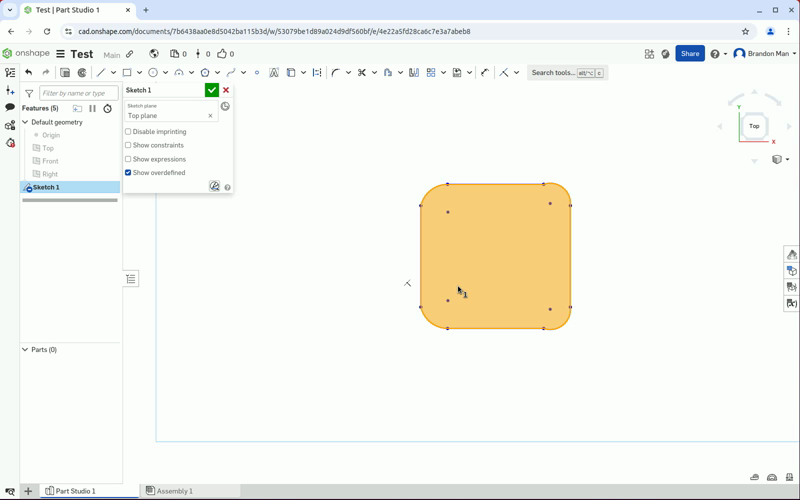
scroll(-6)
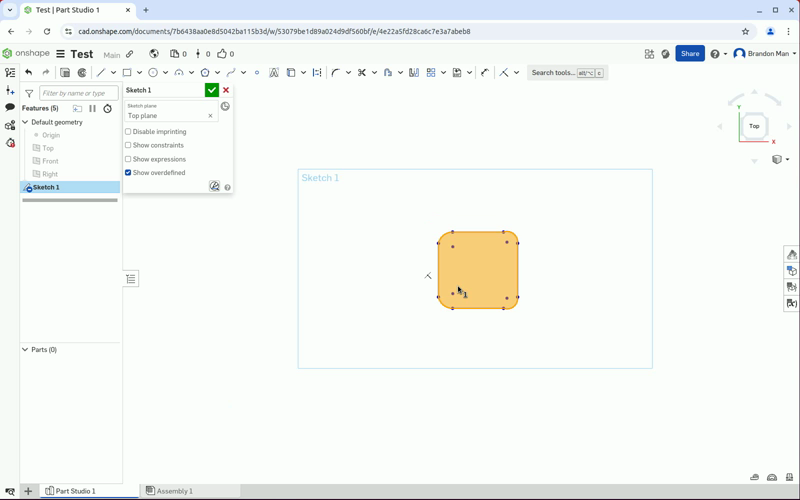
scroll(-6)
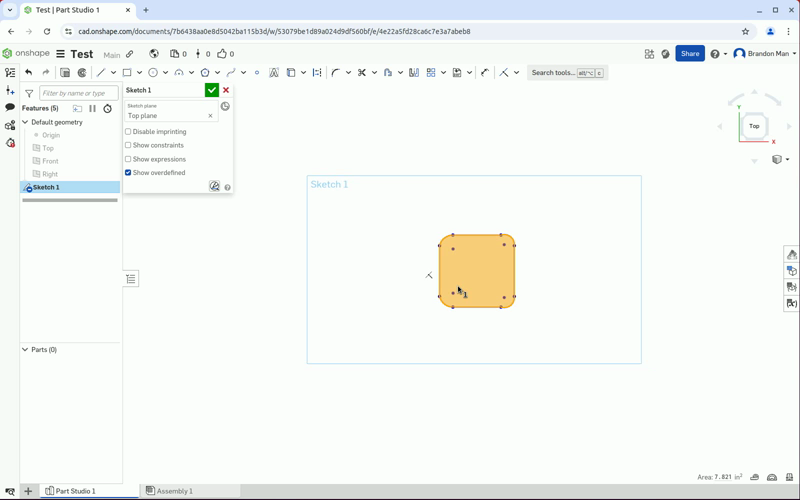
scroll(-6)
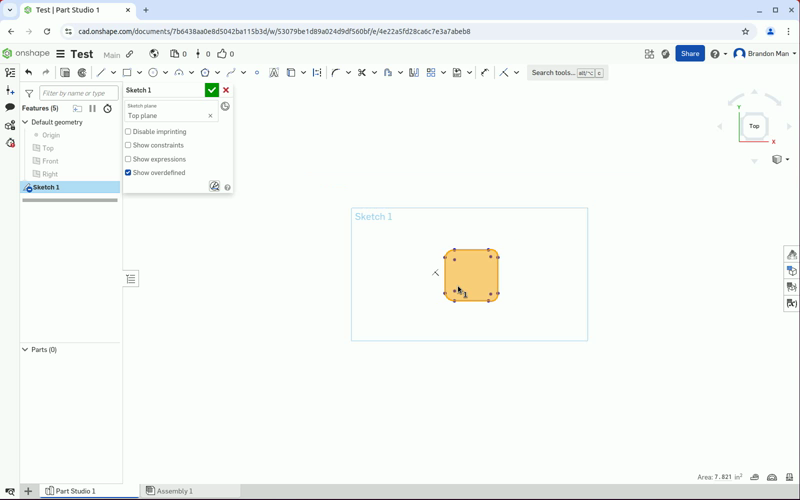
scroll(-6)
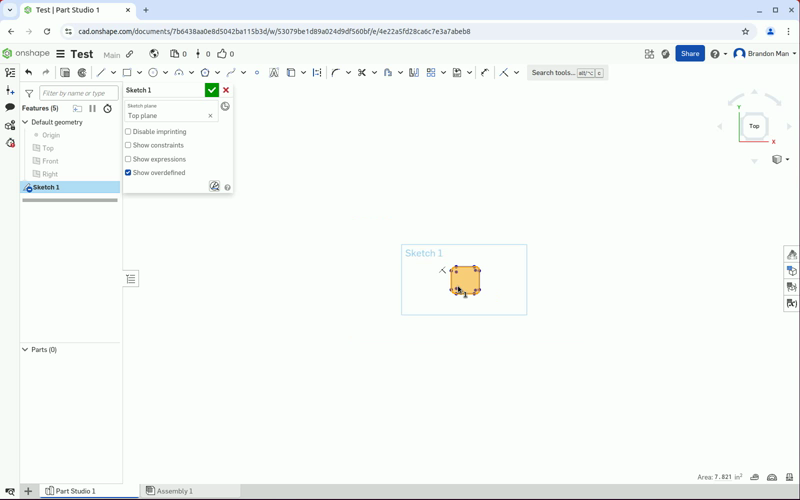
scroll(-6)
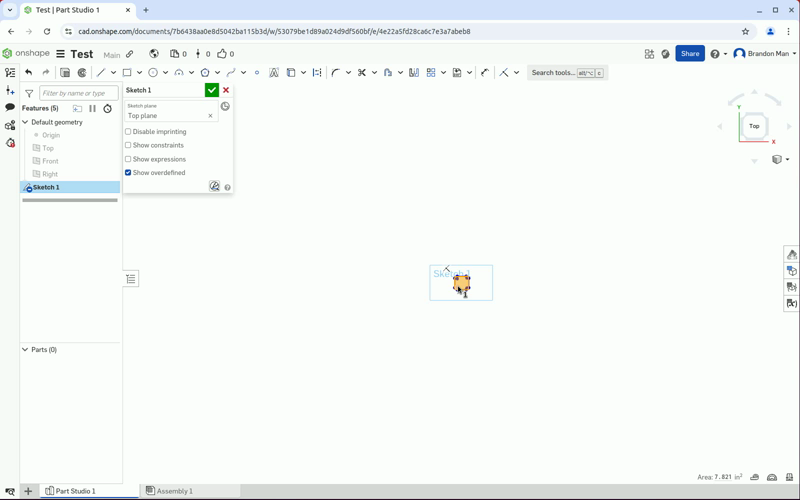
mouse_move(73, 352)
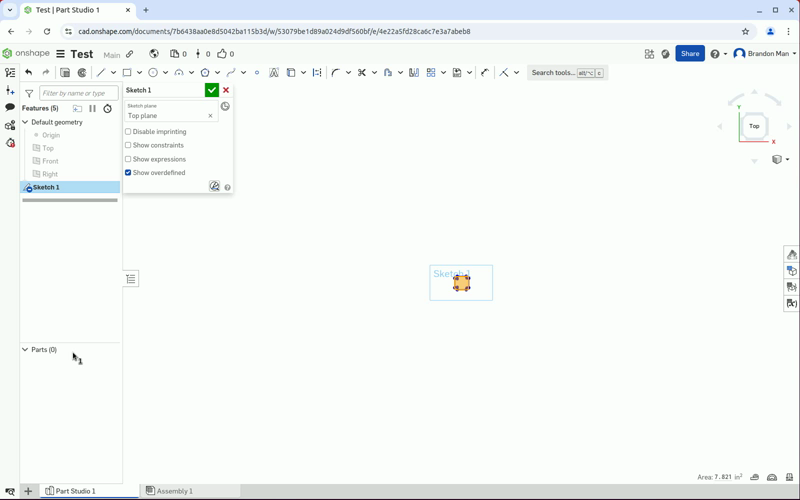
key(shift+y)
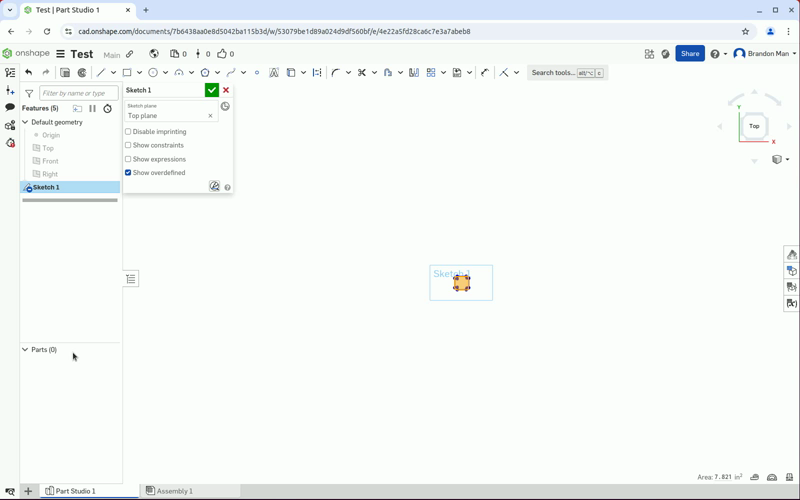
key(shift+e)
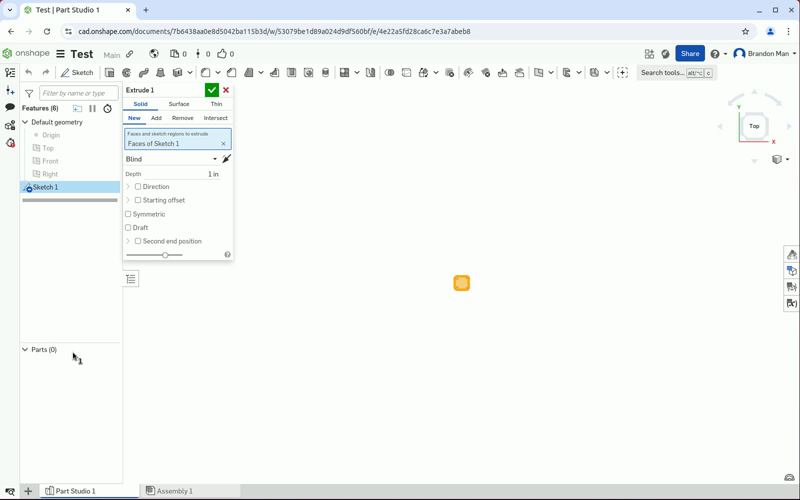
mouse_move(143, 106)
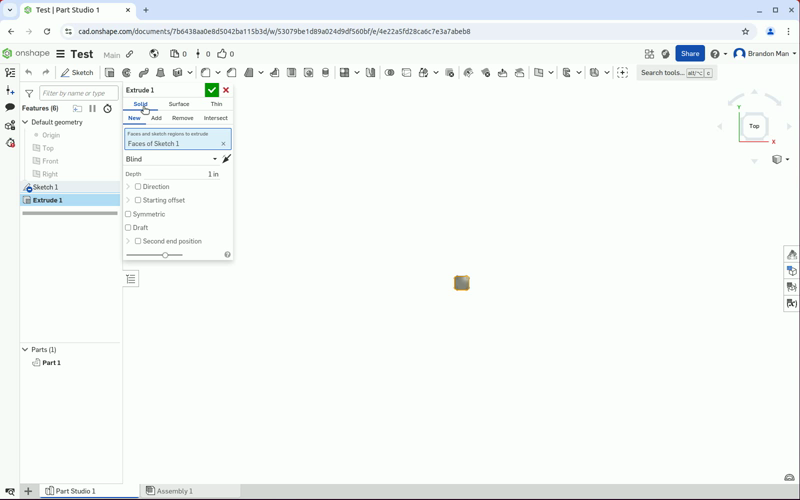
click(143, 106)
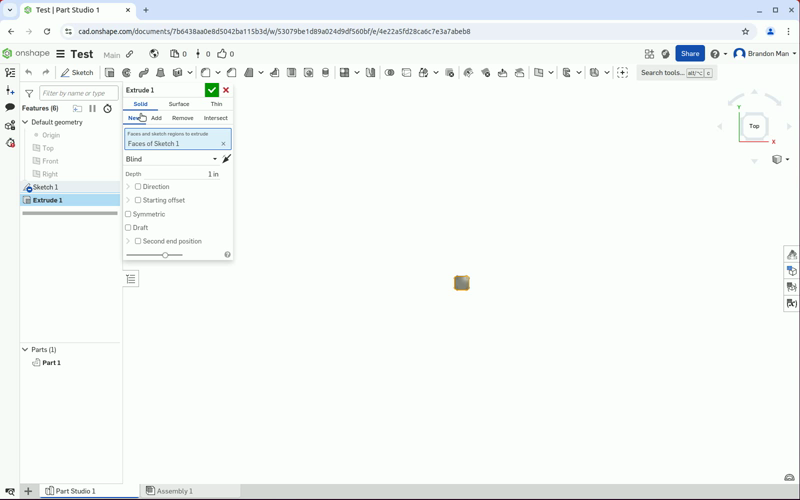
mouse_move(137, 120)
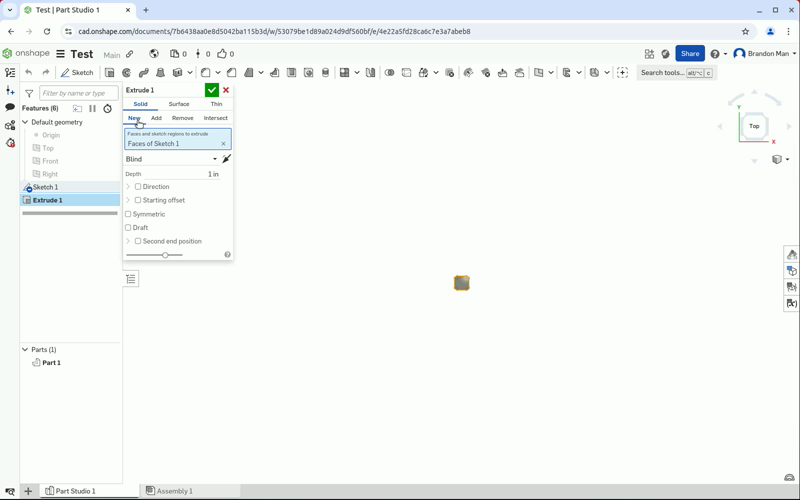
click(137, 120)
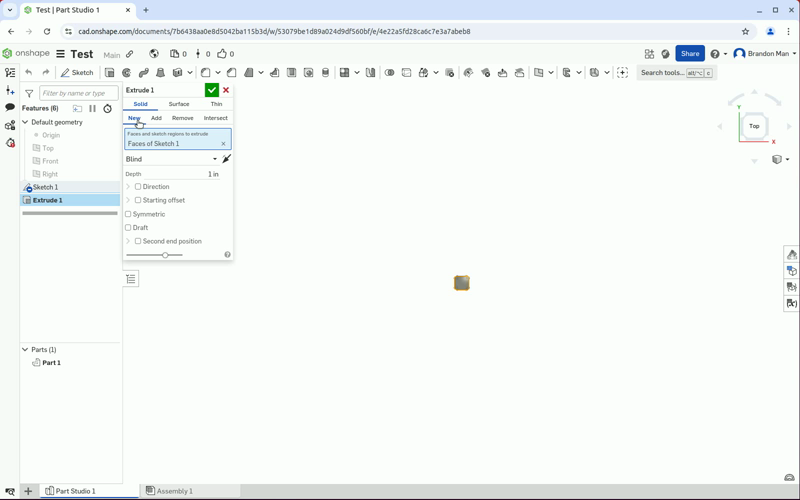
key(tab, 4)
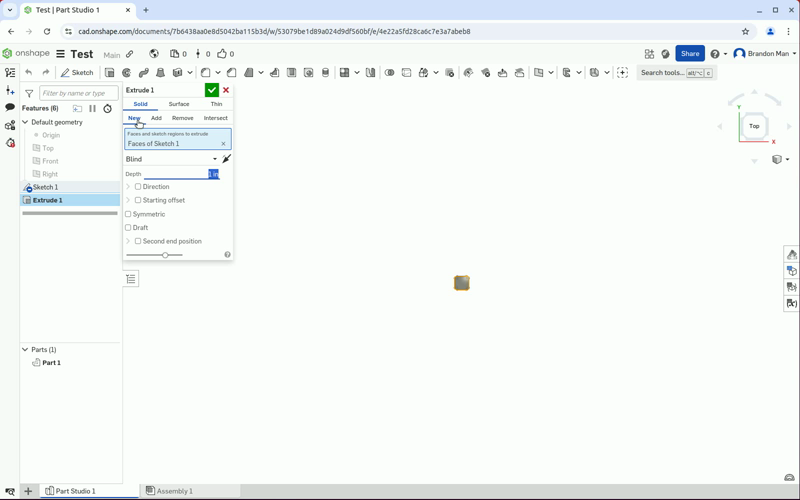
text(23.108)
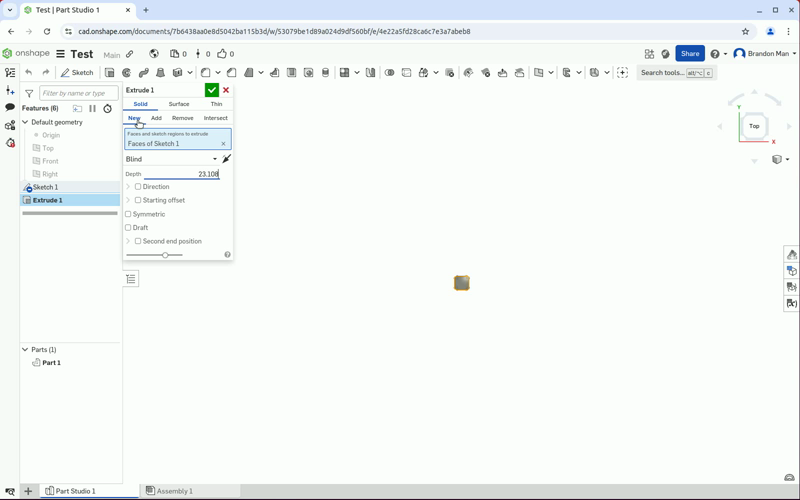
key(enter)
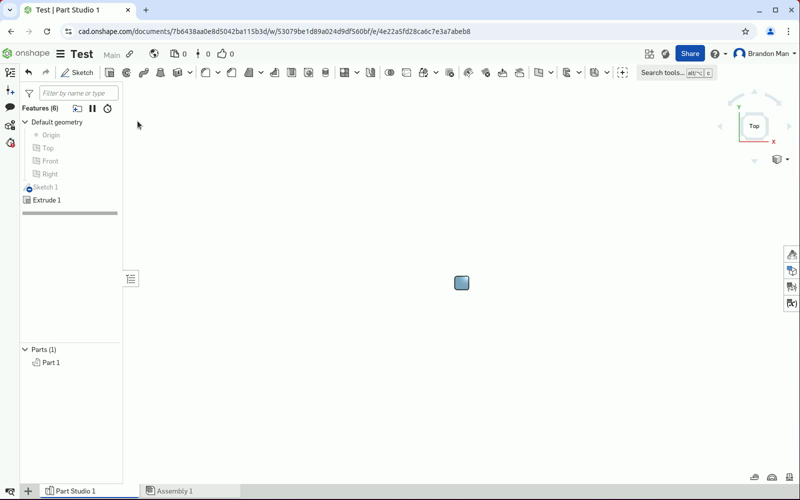
key(shift+h)
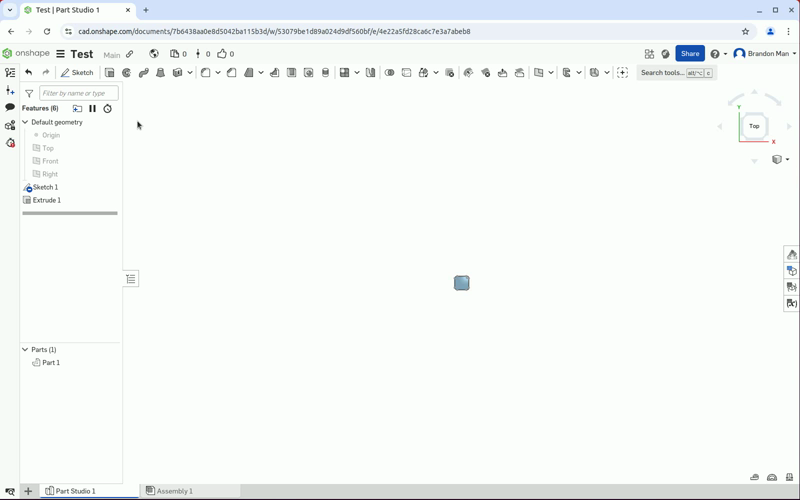
key(shift+h)
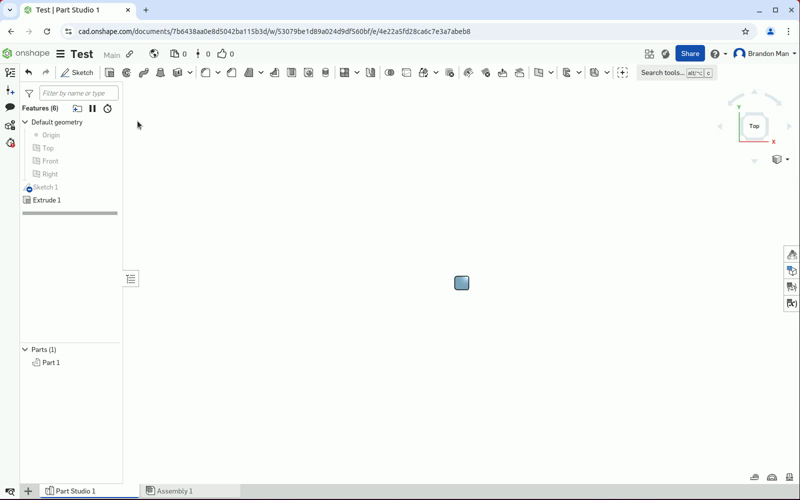
mouse_move(73, 189)
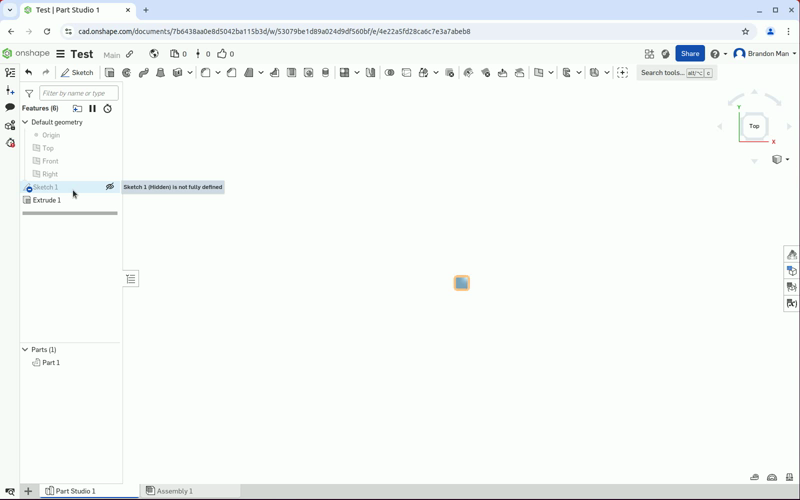
click(73, 189)
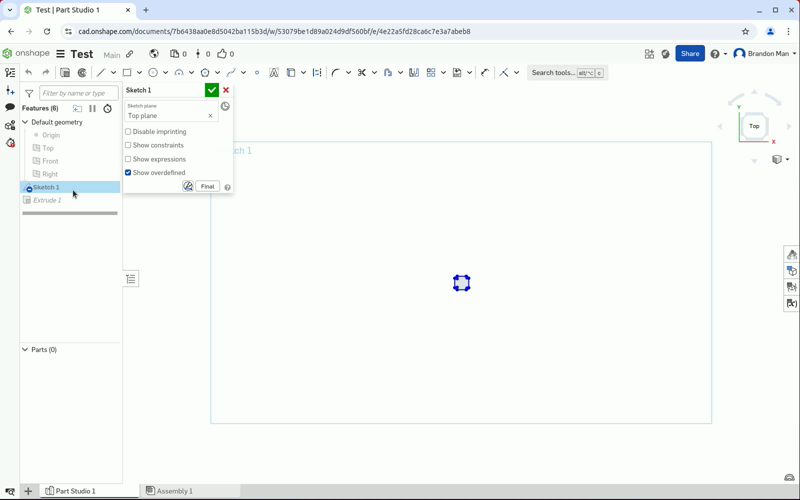
mouse_move(229, 92)
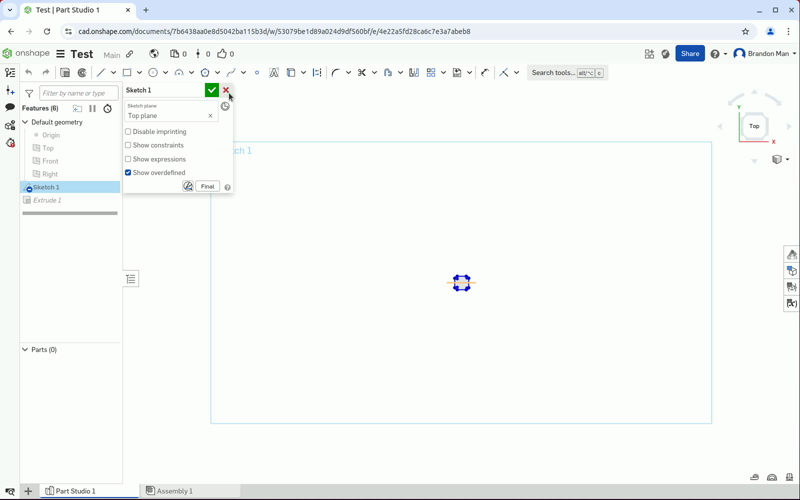
click(229, 92)
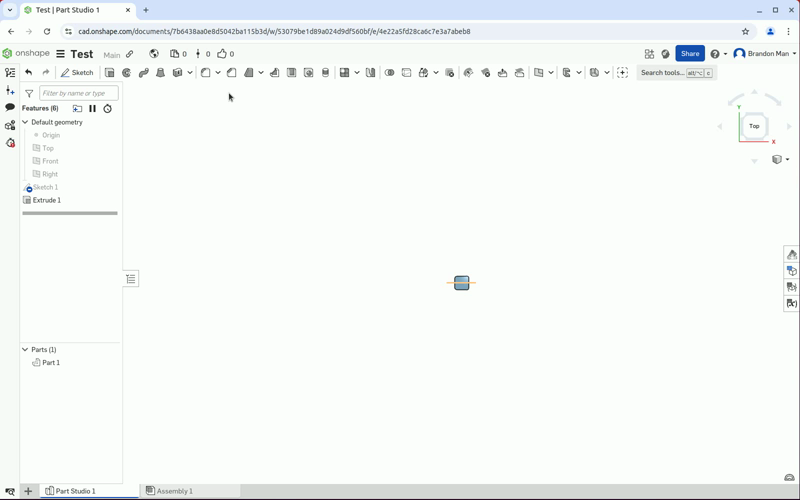
mouse_move(73, 352)
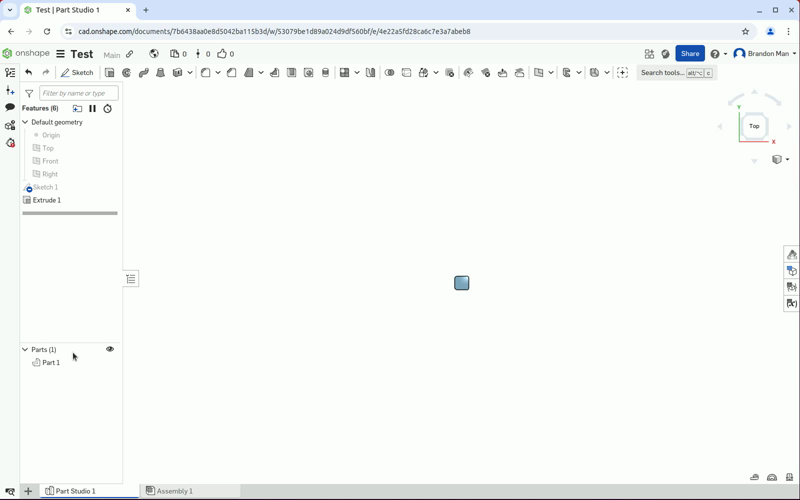
key(y)
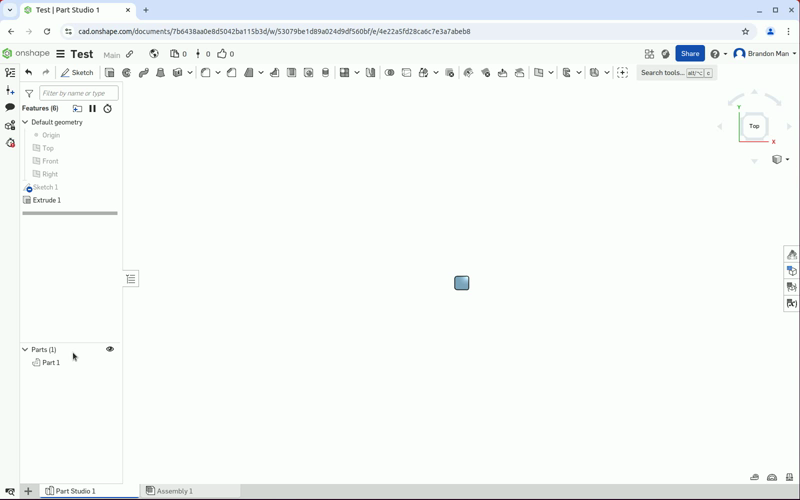
key(shift+p)
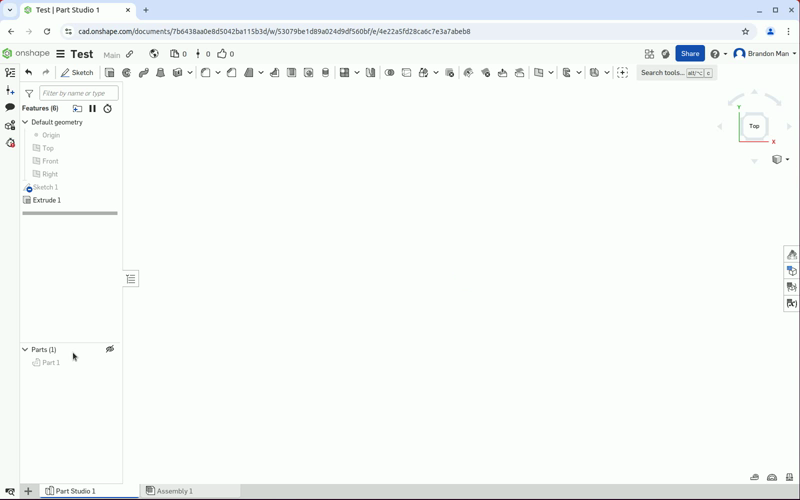
key(space)
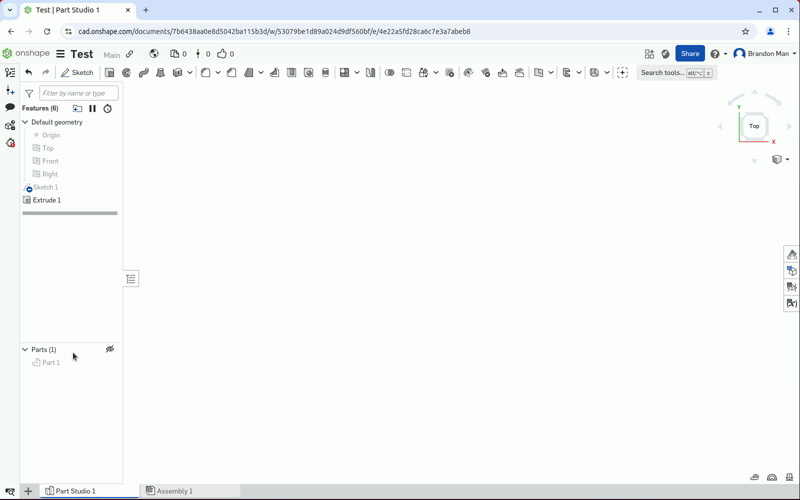
key_down(shift)
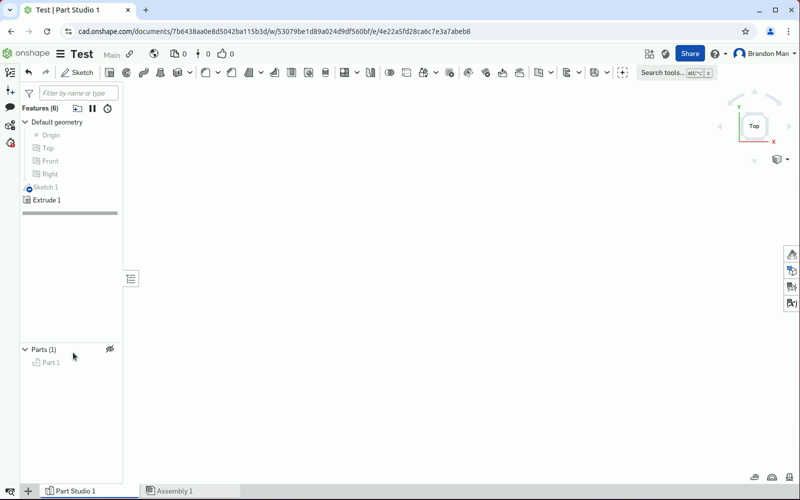
key(up)
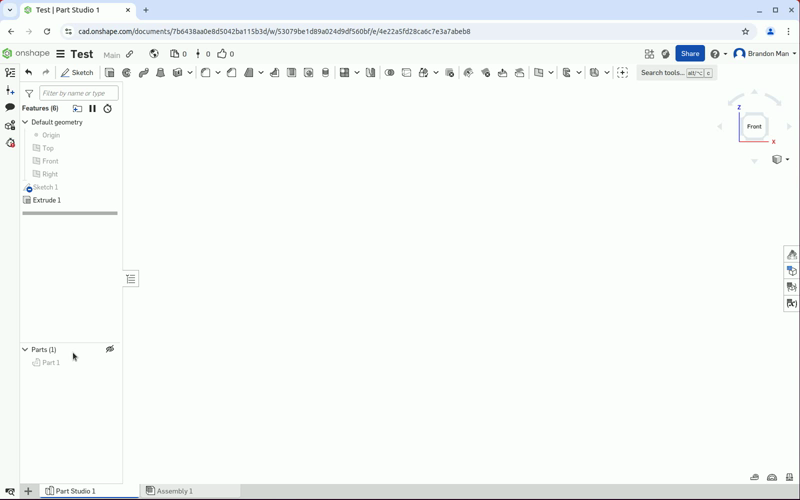
key_up(shift)
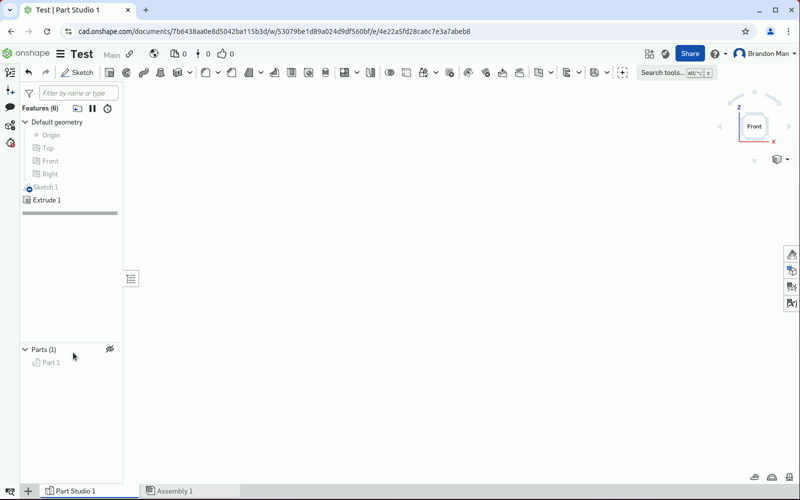
key(space)
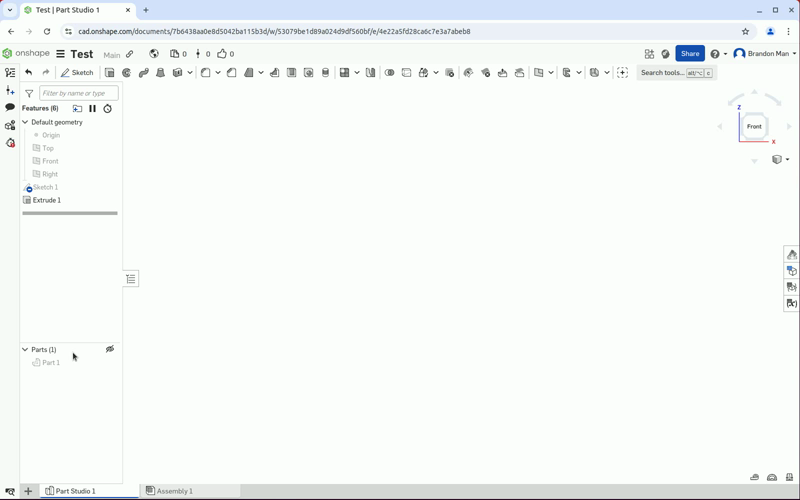
key_down(shift)
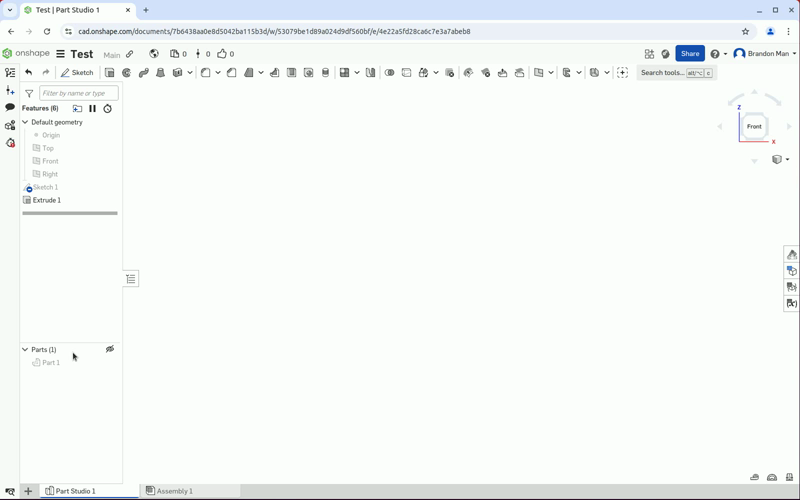
key(left)
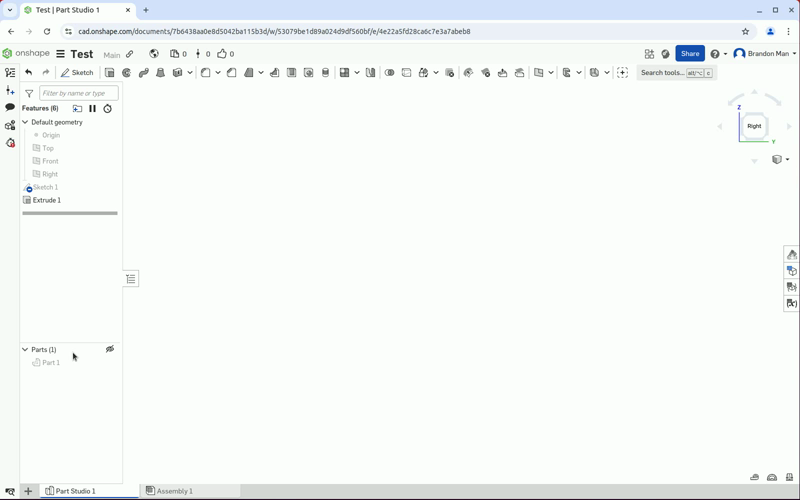
key_up(shift)
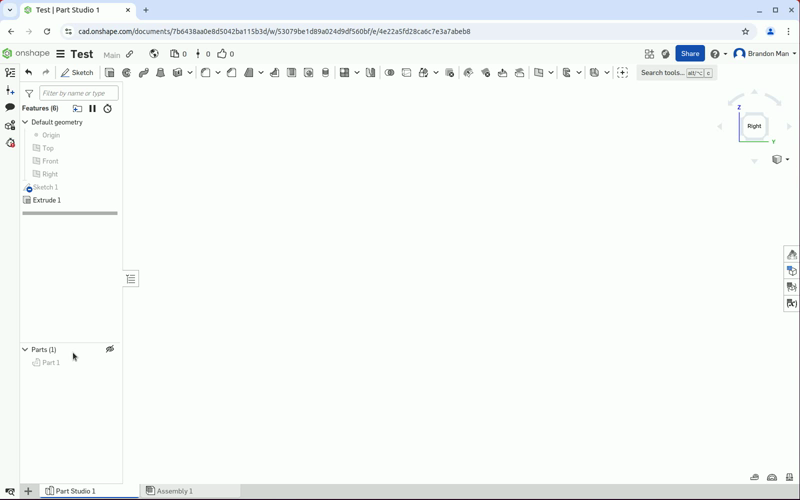
mouse_move(73, 352)
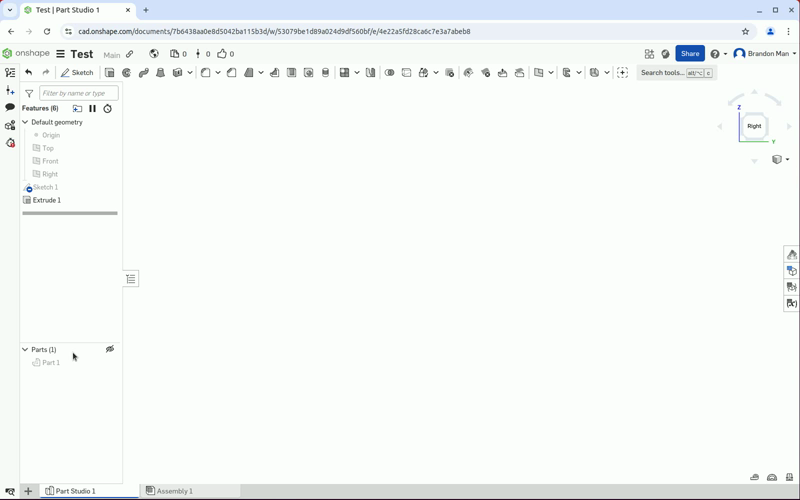
key(shift+y)
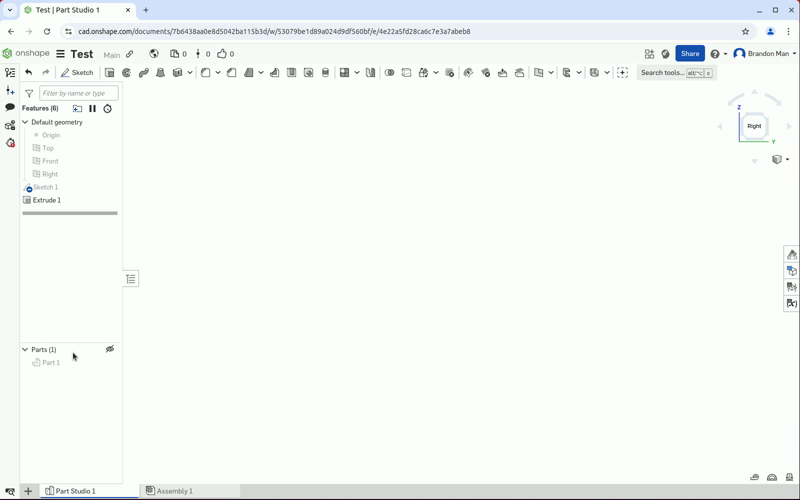
key(shift+s)
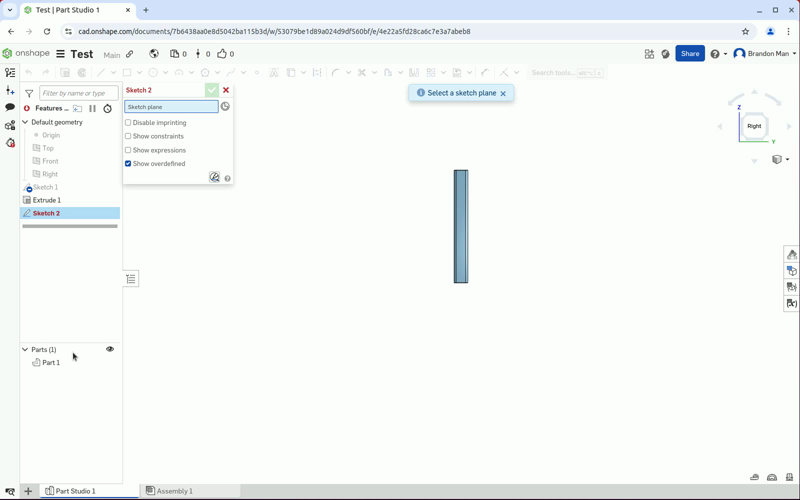
mouse_move(73, 176)
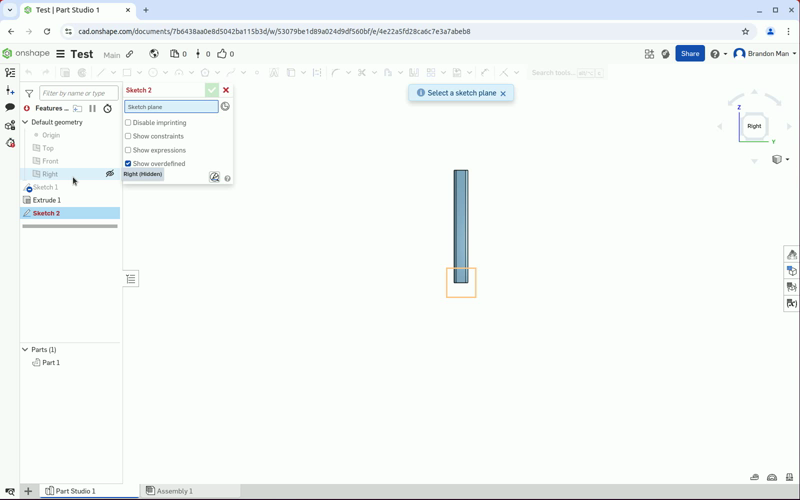
click(73, 176)
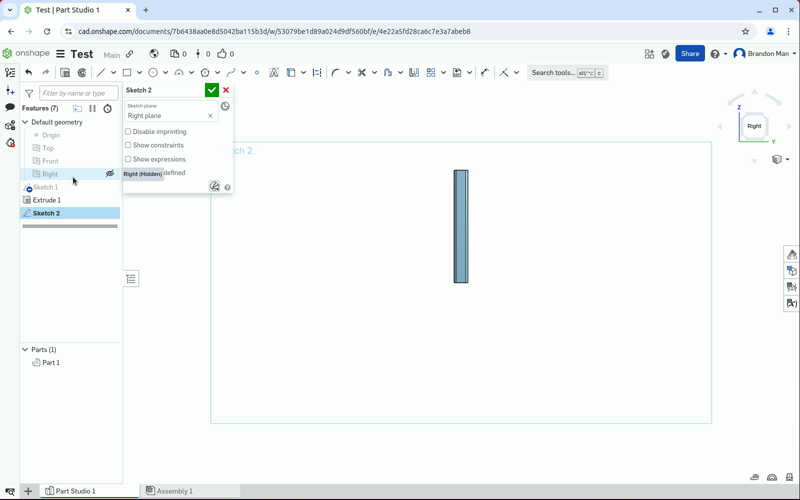
mouse_move(73, 352)
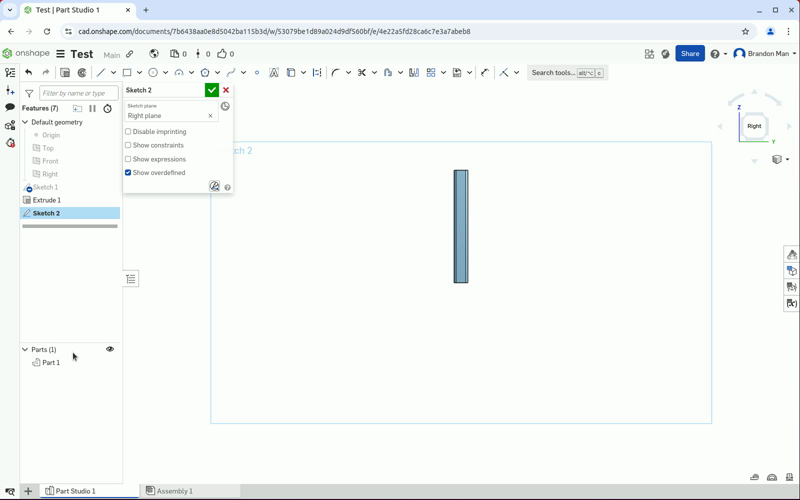
key(y)
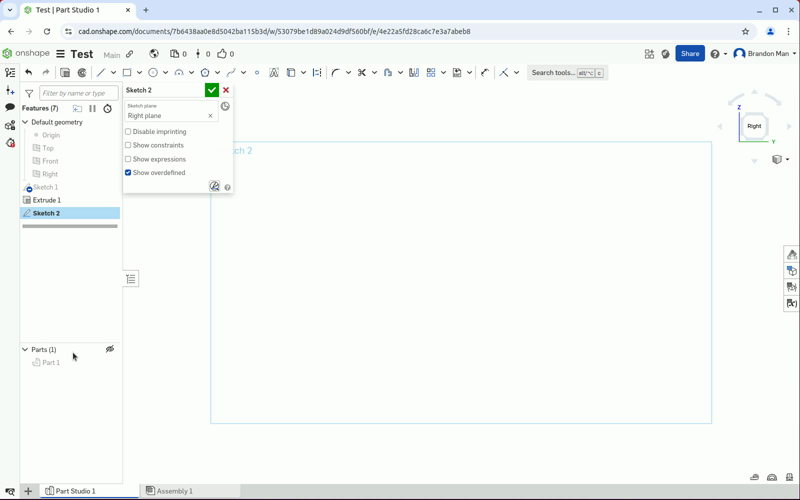
key(l)
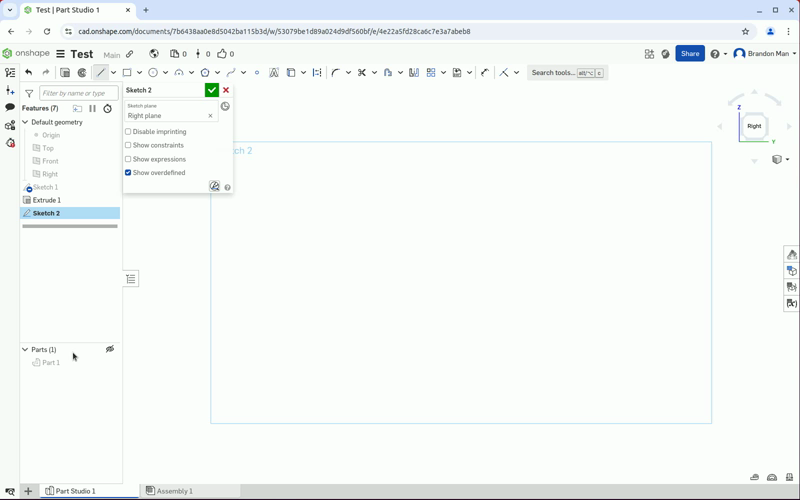
key_down(shift)
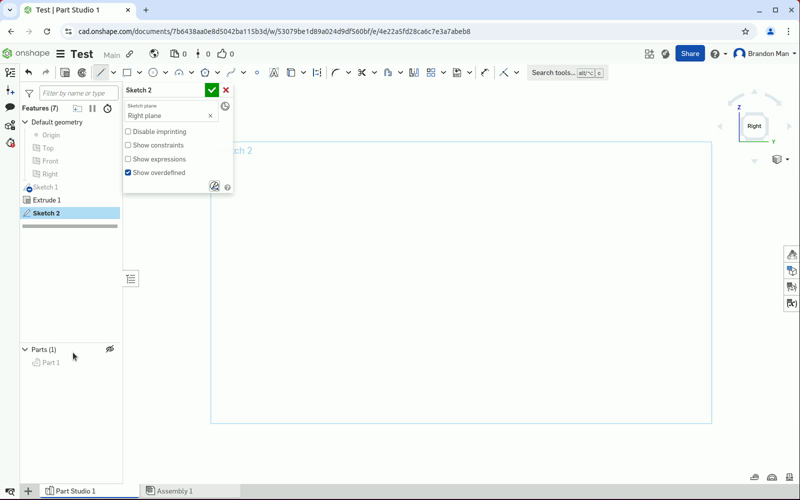
mouse_move(393, 307)
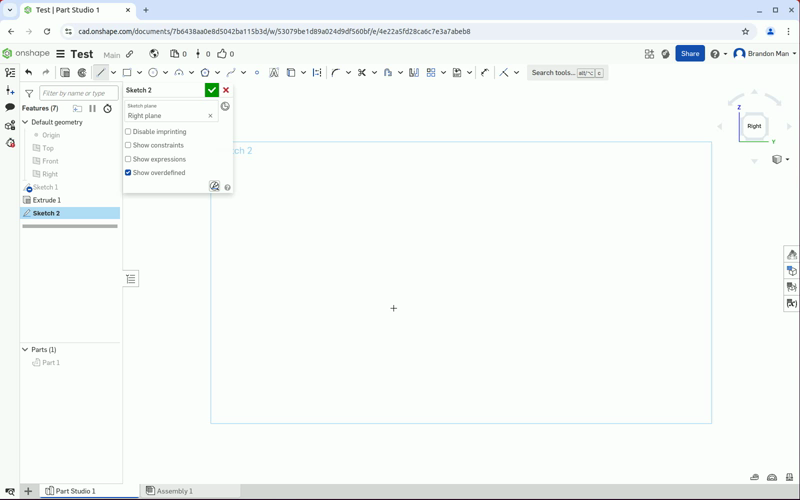
click(393, 307)
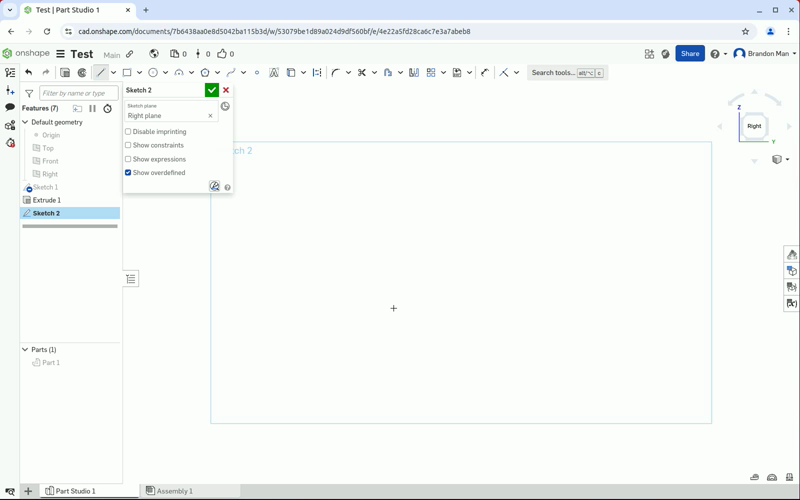
key_up(shift)
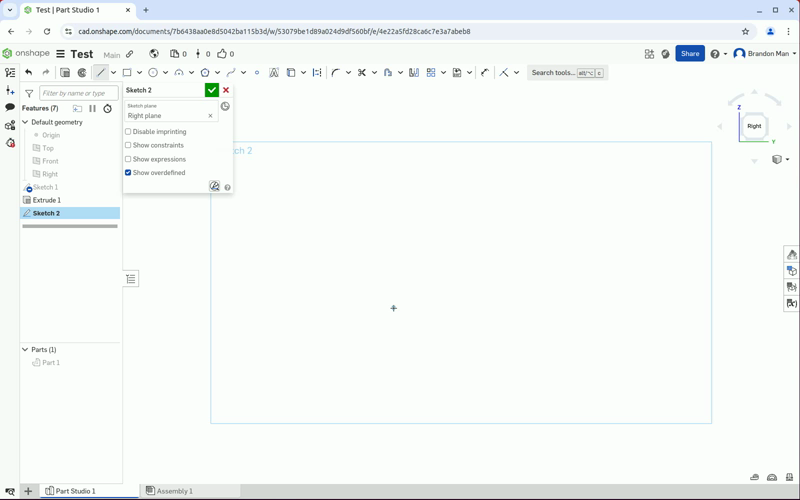
key_down(shift)
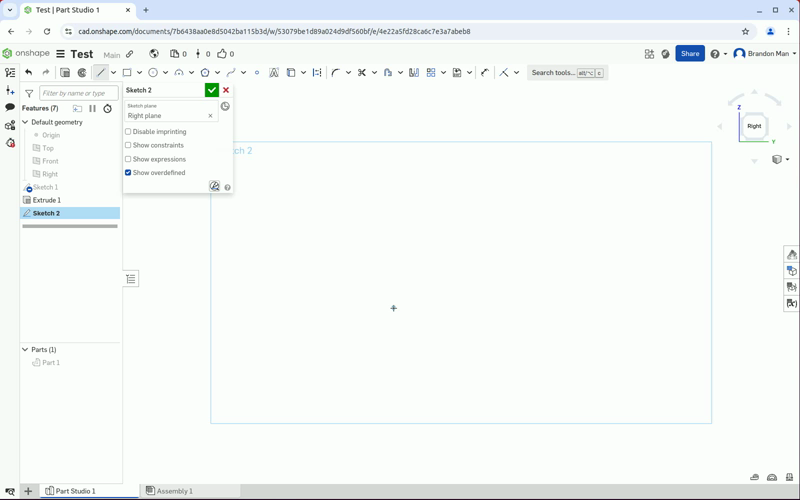
mouse_move(423, 307)
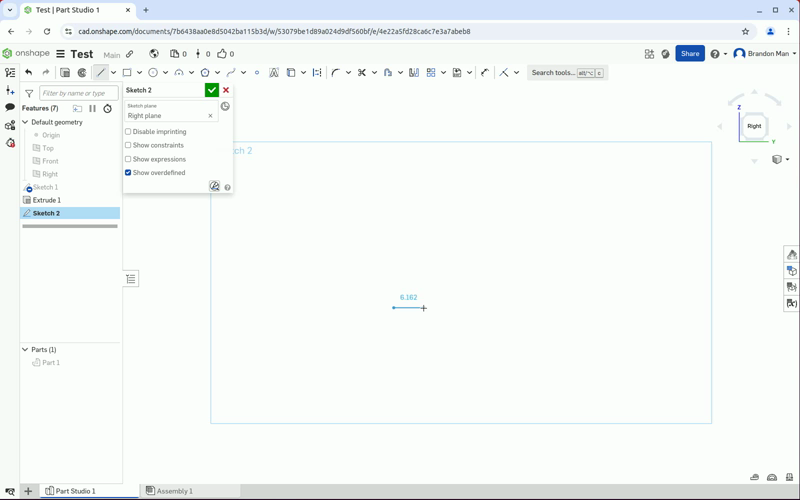
mouse_move(398, 307)
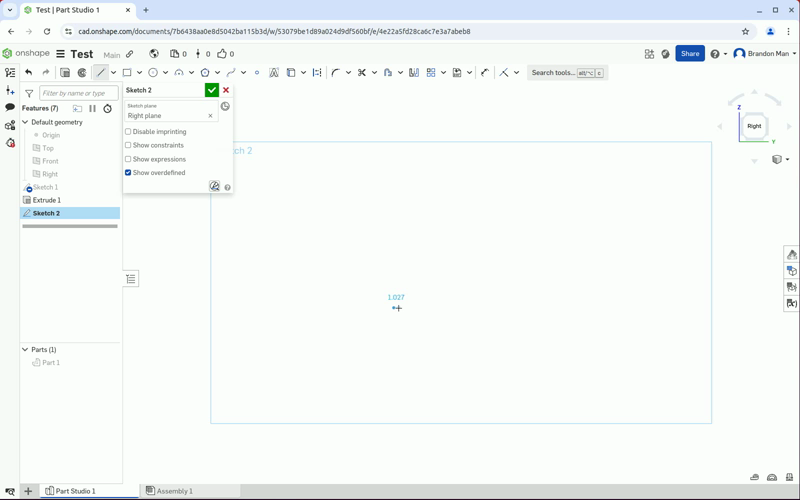
scroll(6)
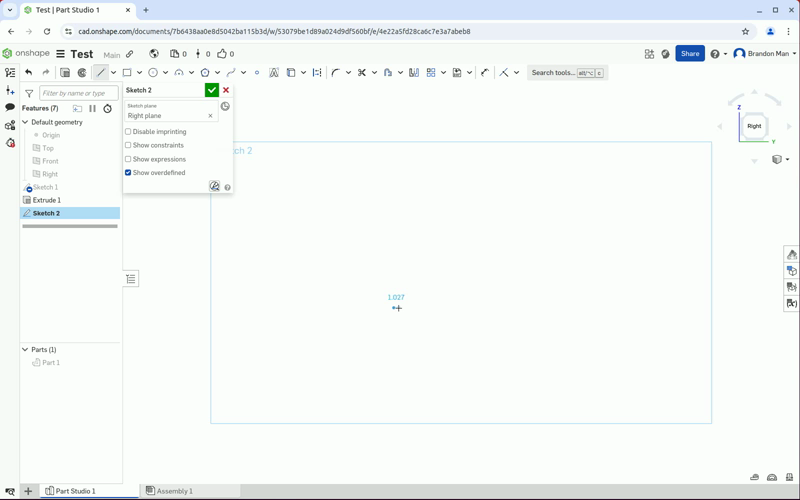
scroll(6)
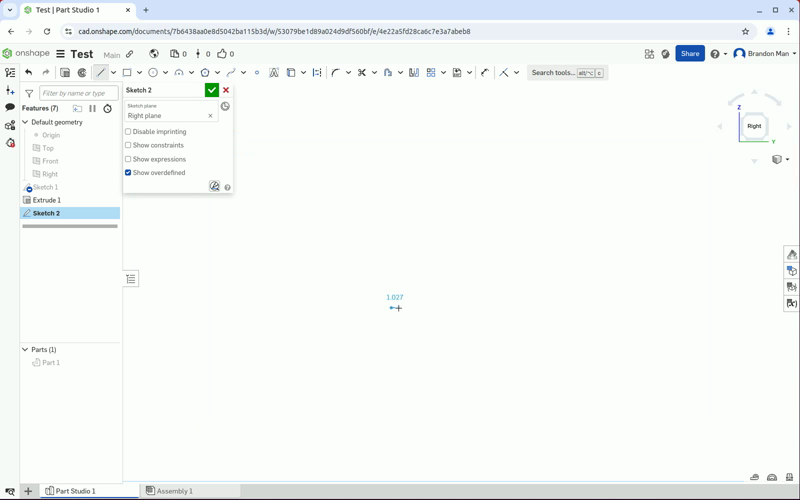
scroll(6)
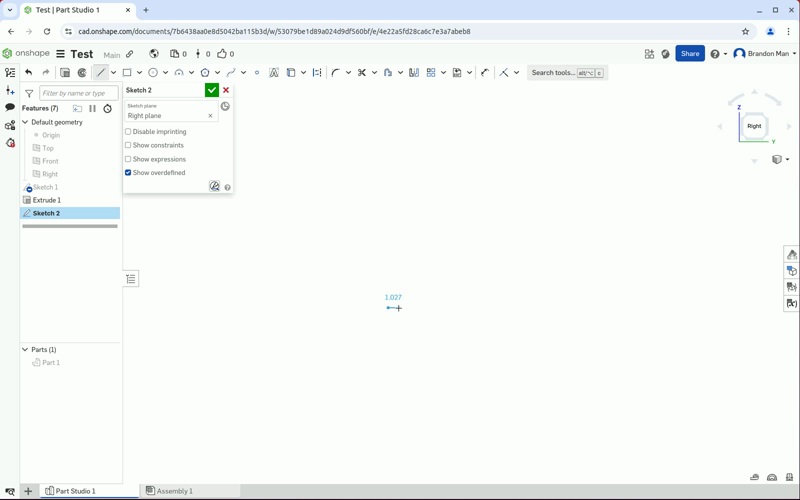
scroll(6)
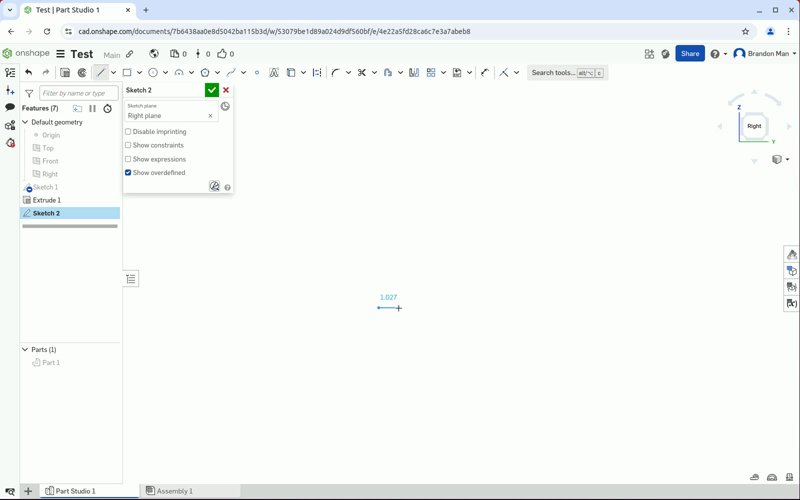
scroll(6)
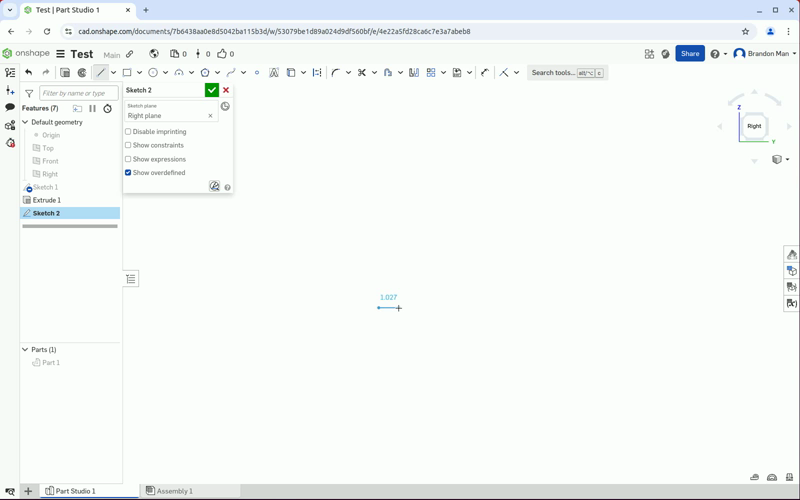
scroll(6)
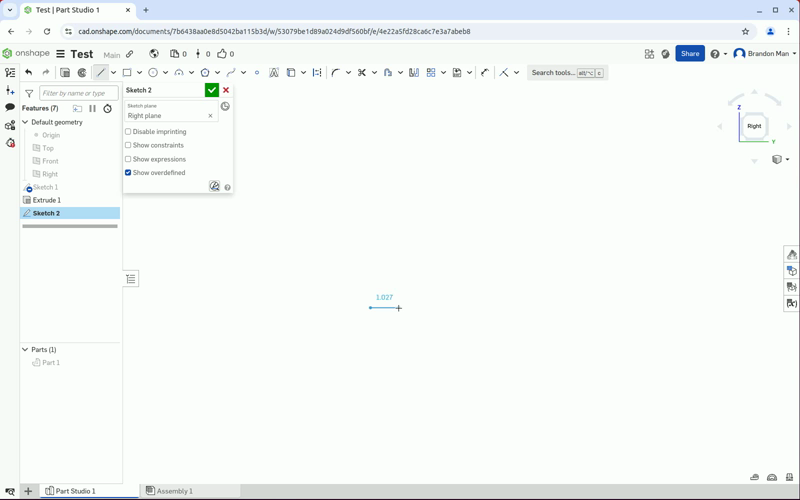
scroll(6)
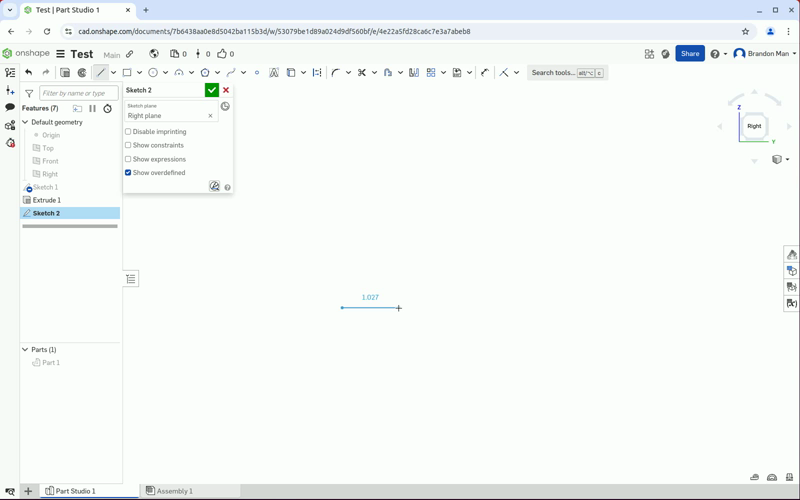
click(398, 307)
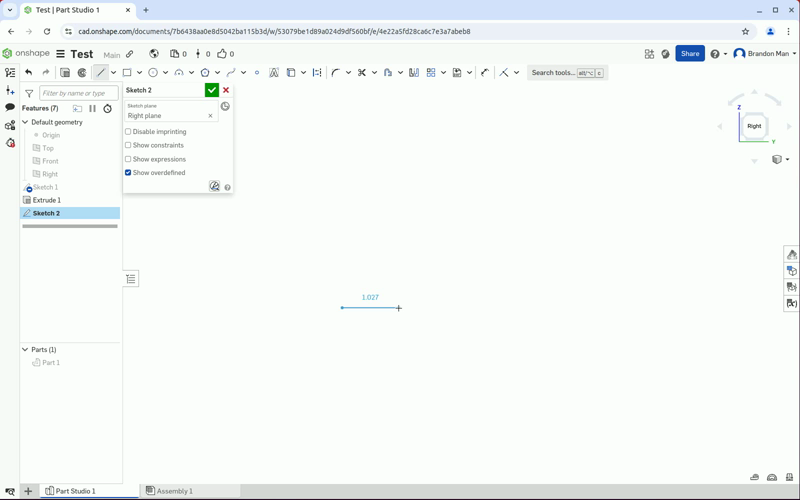
scroll(-6)
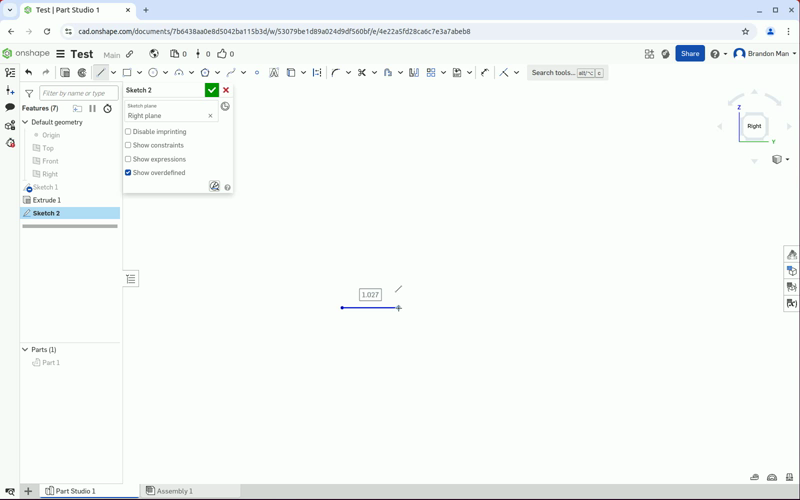
scroll(-6)
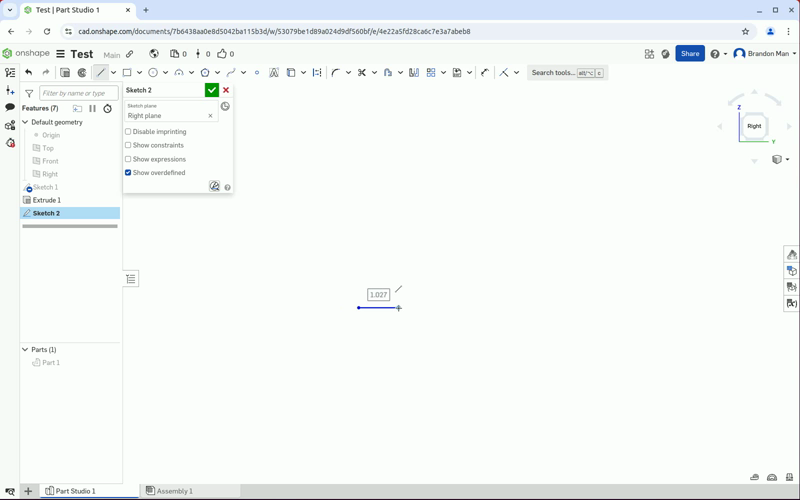
scroll(-6)
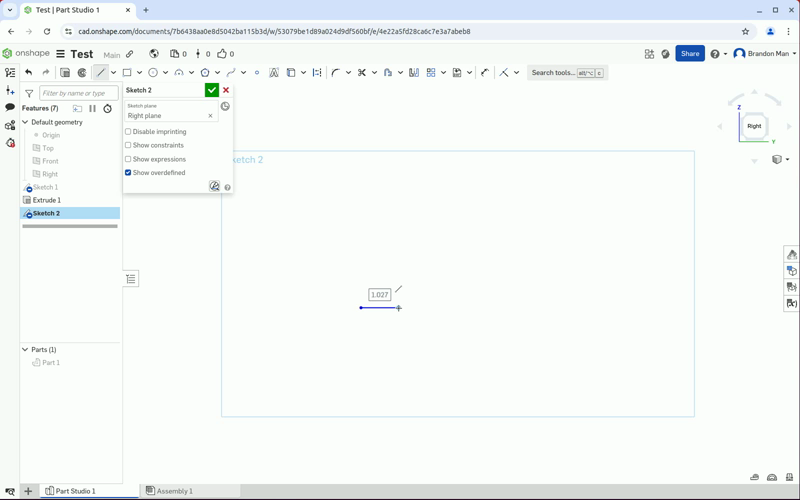
scroll(-6)
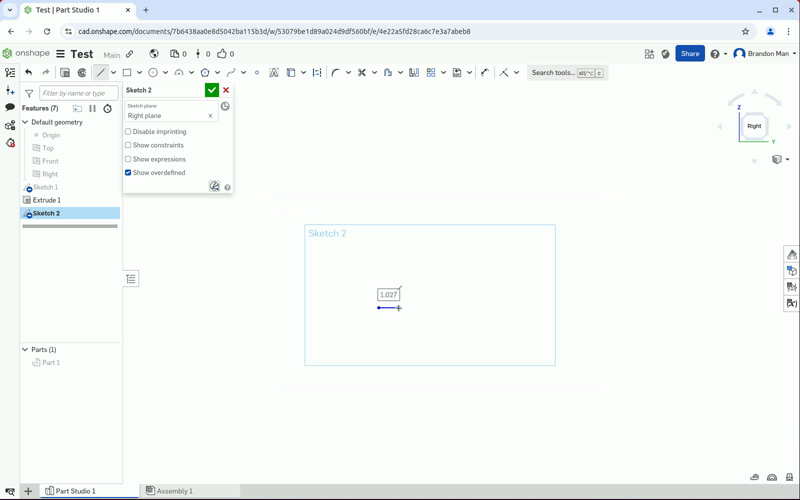
scroll(-6)
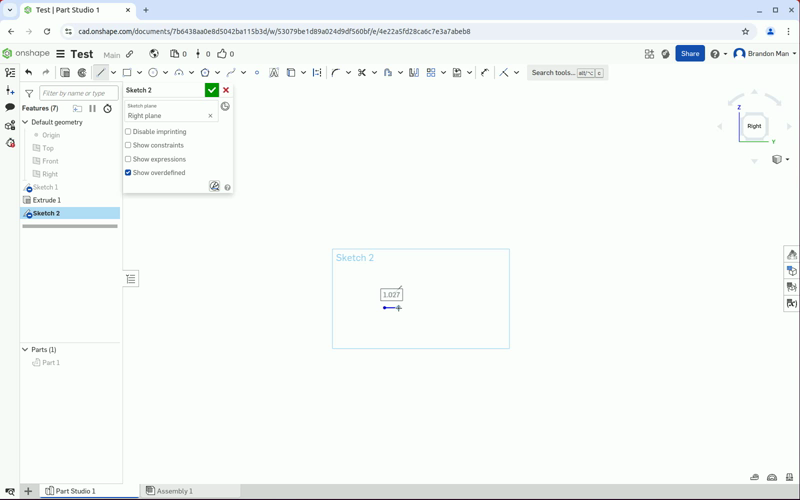
scroll(-6)
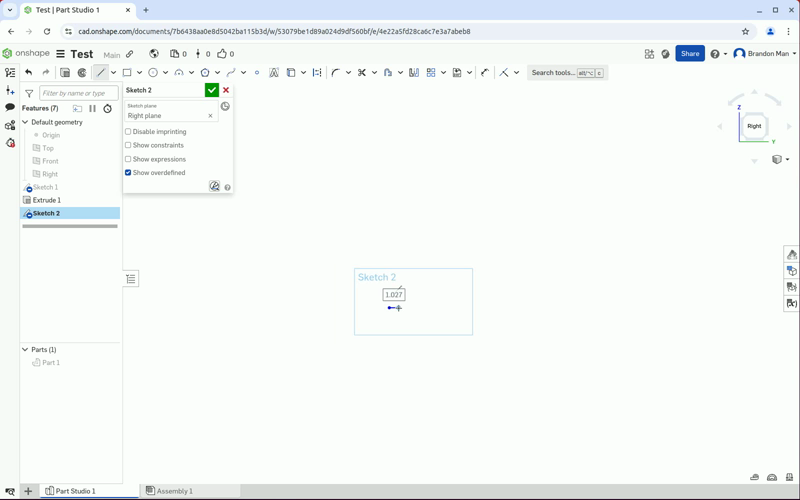
scroll(-6)
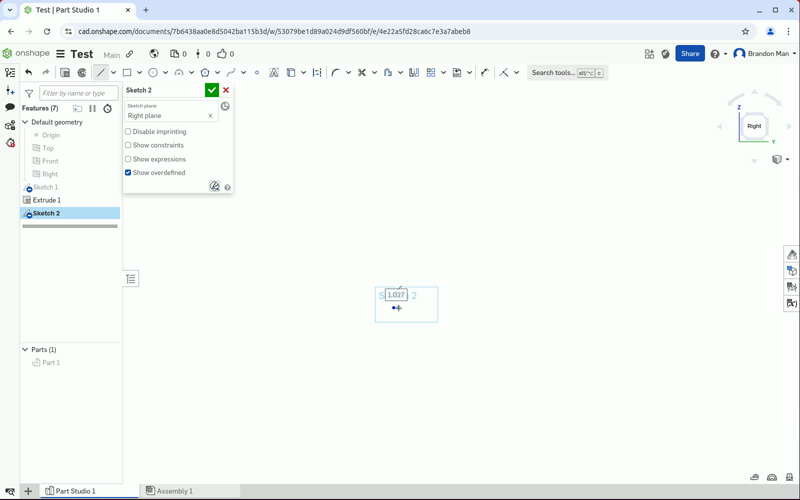
key_up(shift)
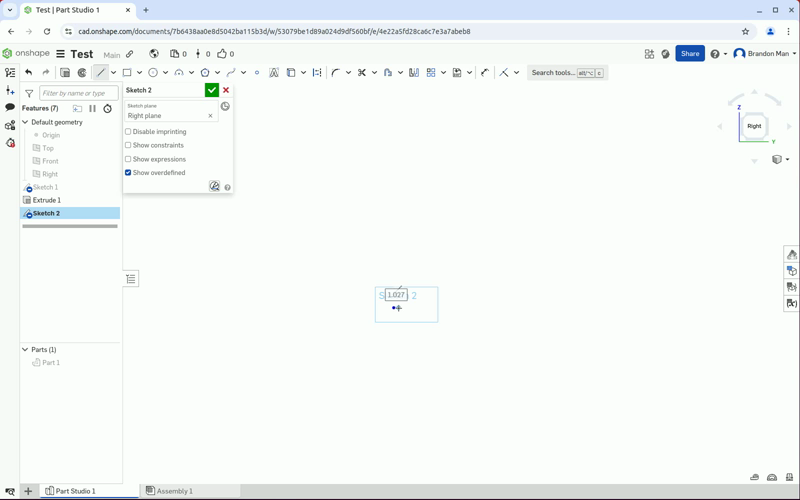
key_down(shift)
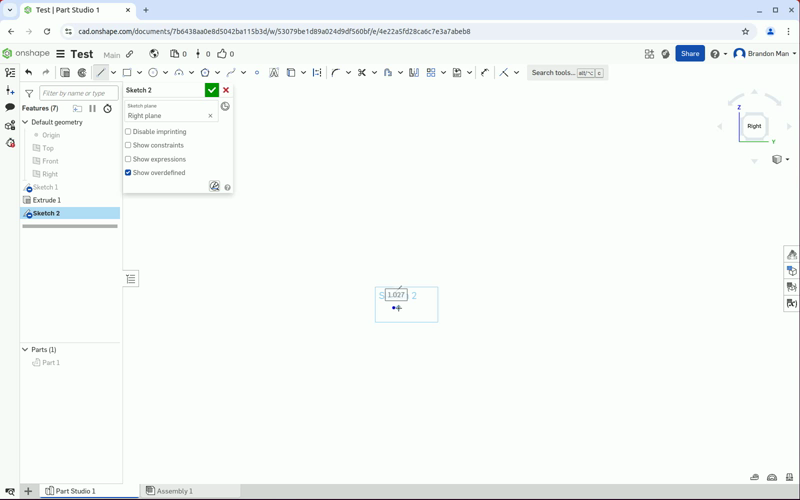
mouse_move(398, 195)
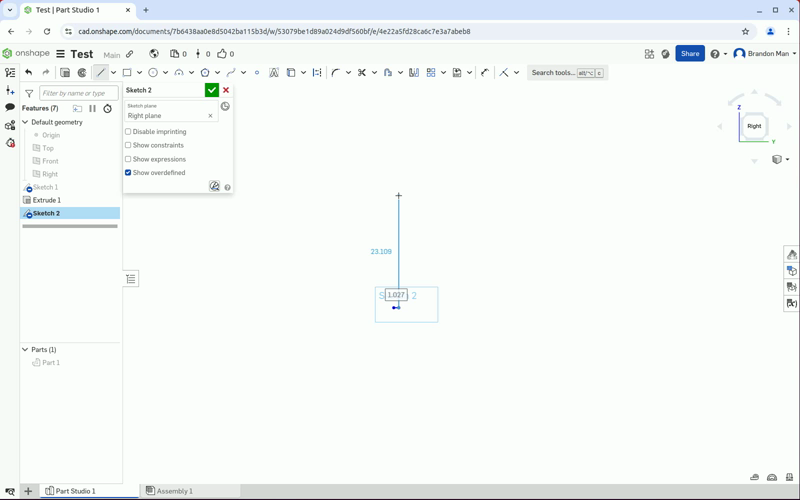
click(398, 195)
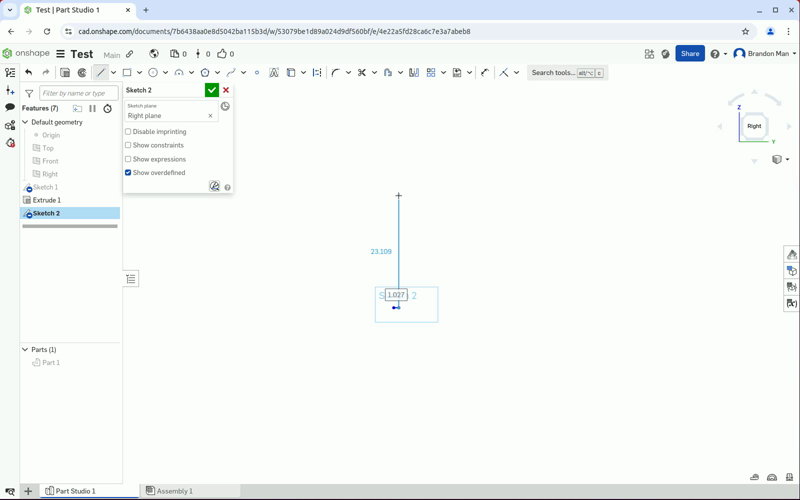
key_up(shift)
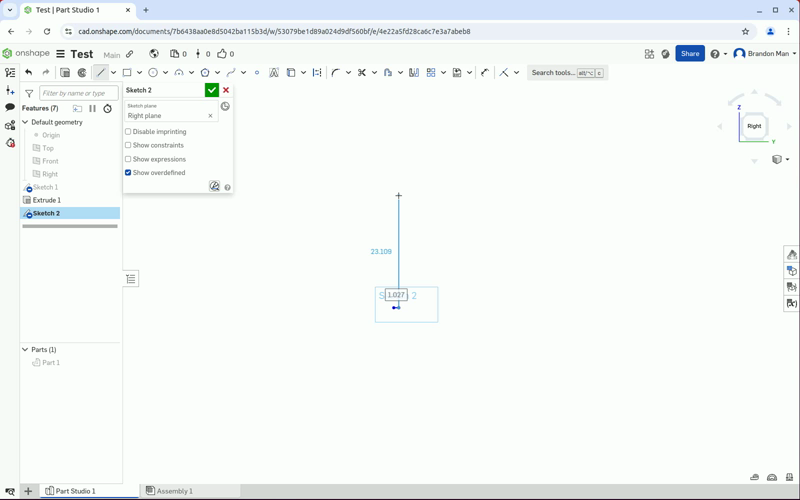
key_down(shift)
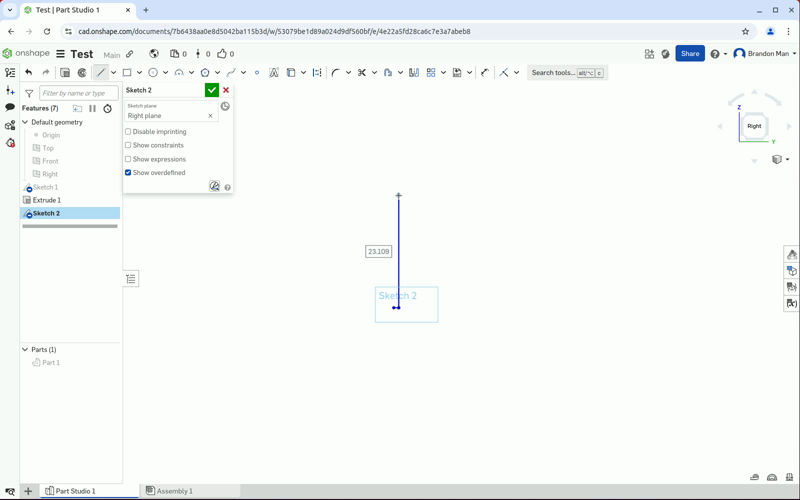
mouse_move(428, 195)
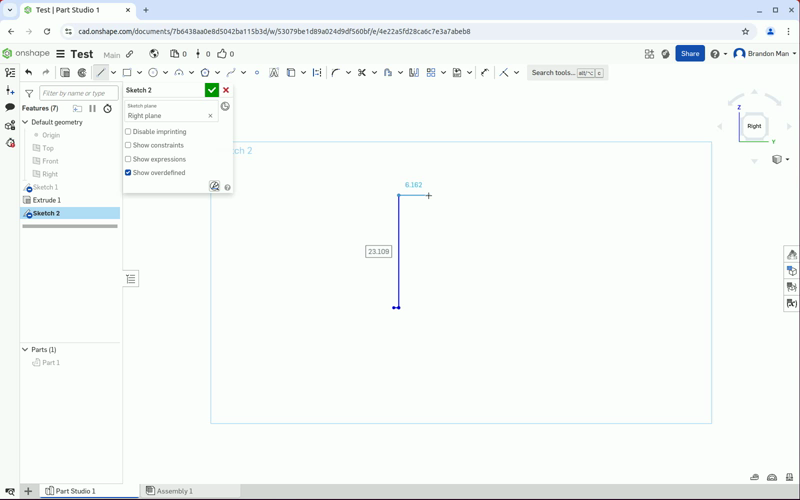
mouse_move(393, 195)
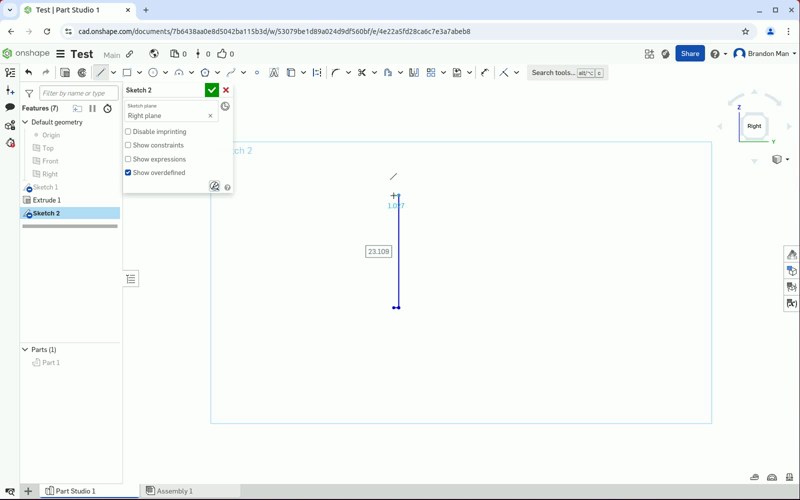
scroll(6)
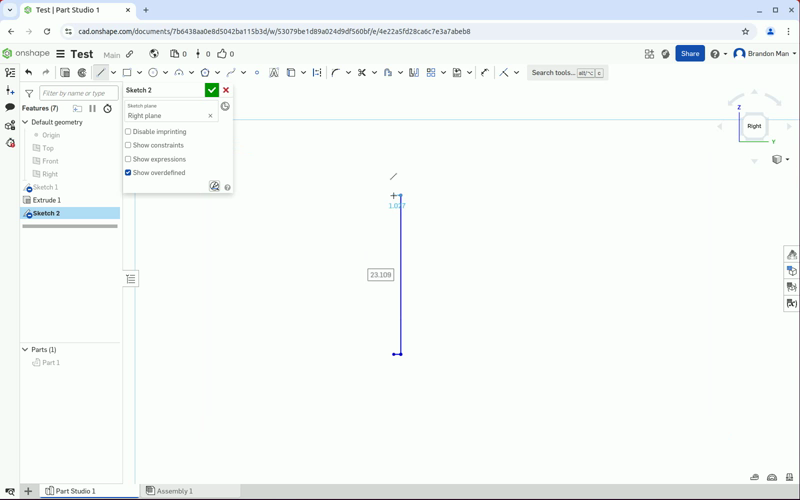
scroll(6)
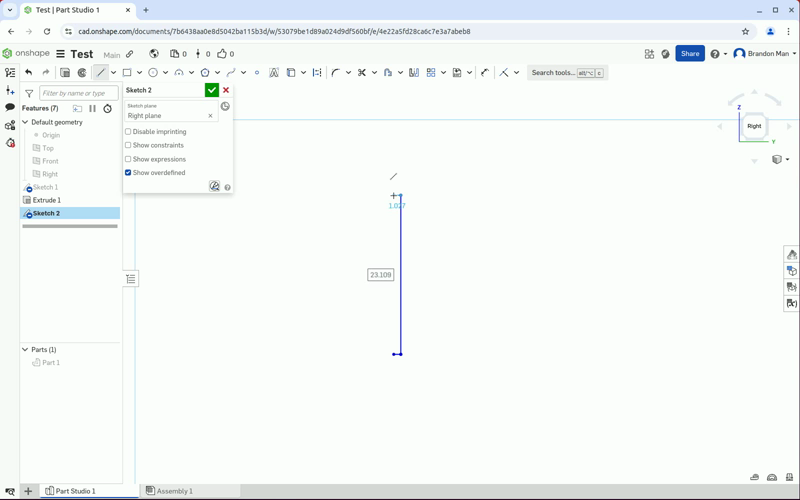
scroll(6)
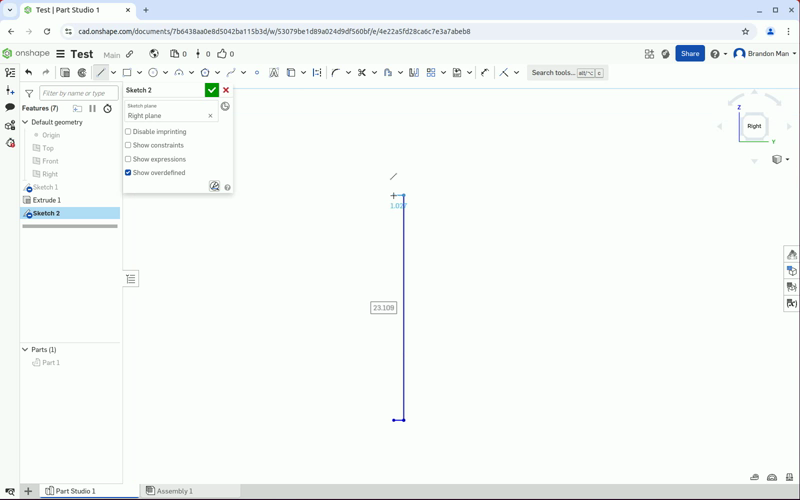
scroll(6)
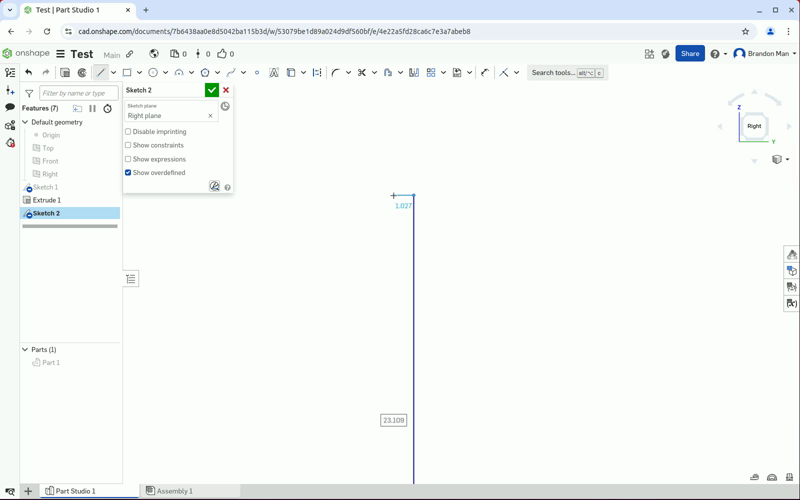
scroll(6)
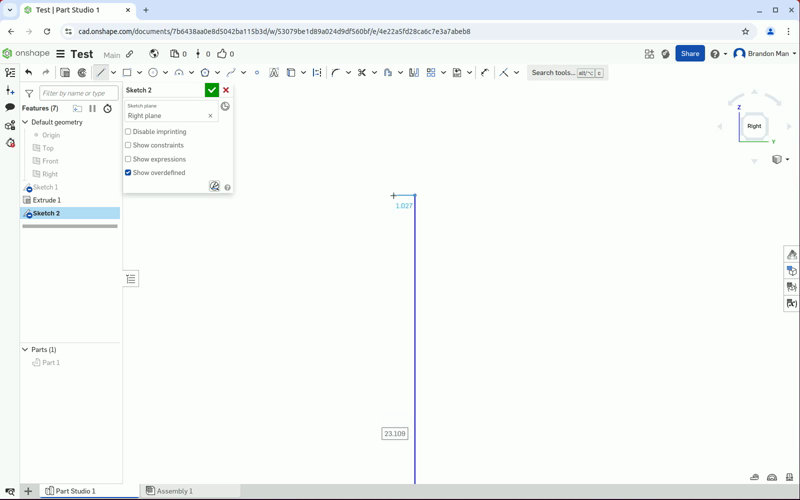
scroll(6)
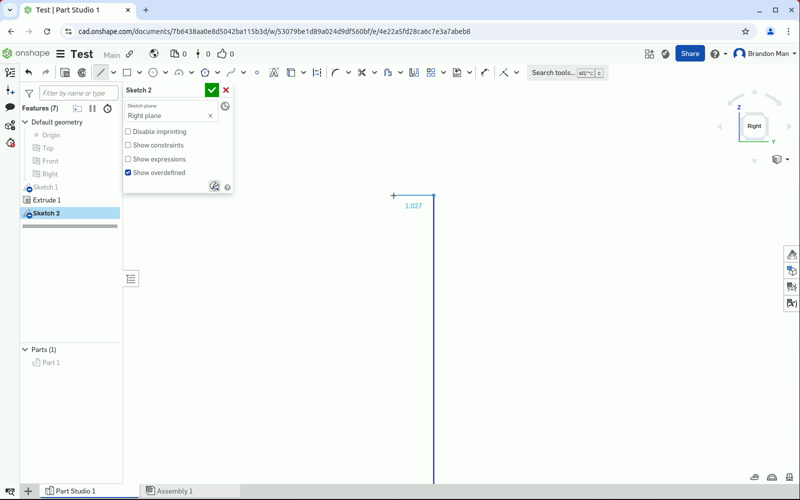
scroll(6)
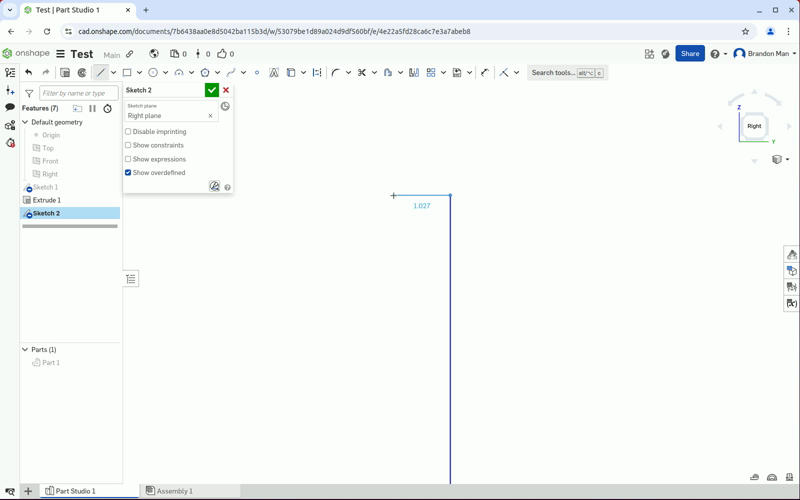
click(393, 195)
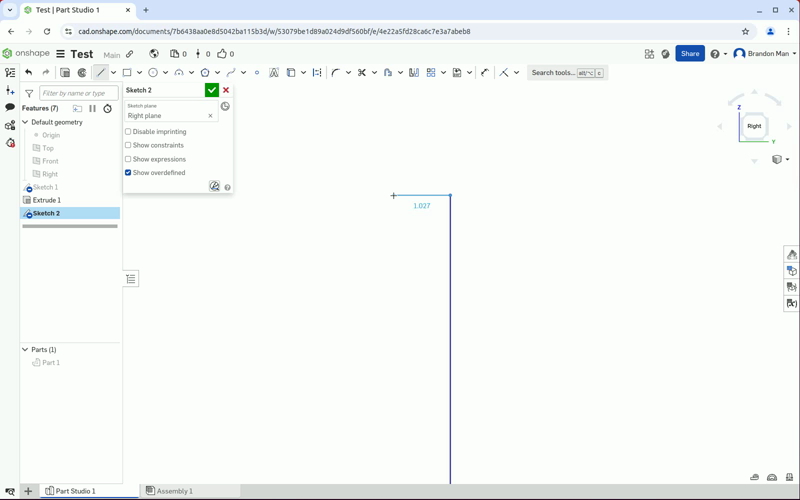
scroll(-6)
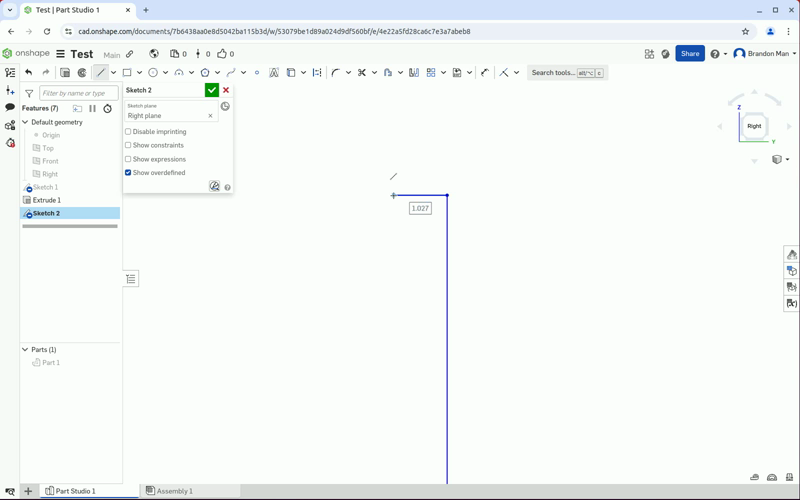
scroll(-6)
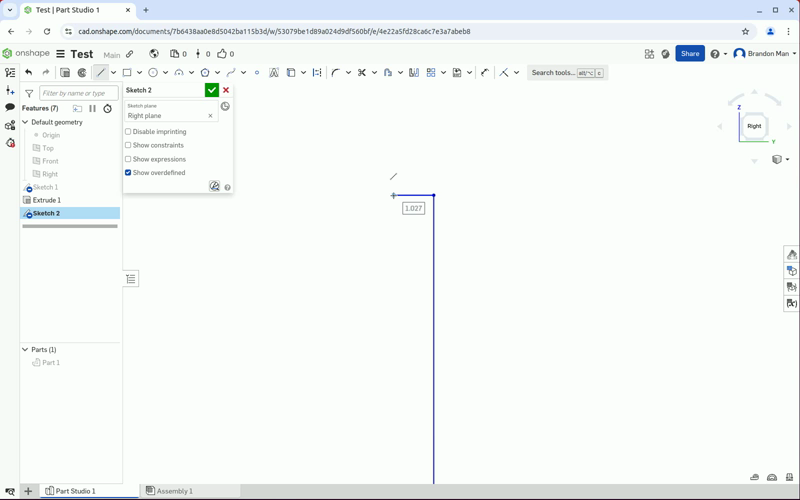
scroll(-6)
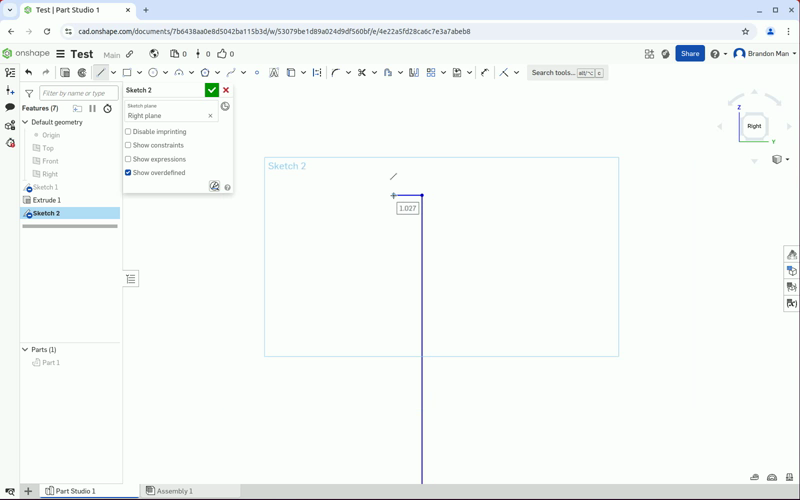
scroll(-6)
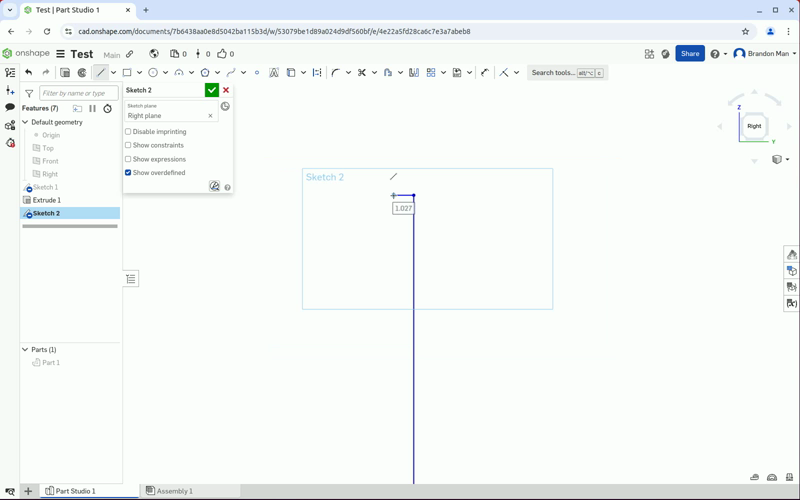
scroll(-6)
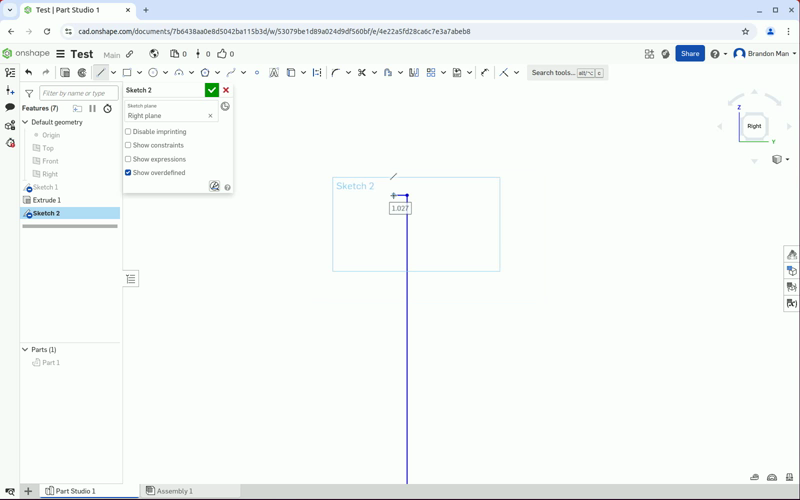
scroll(-6)
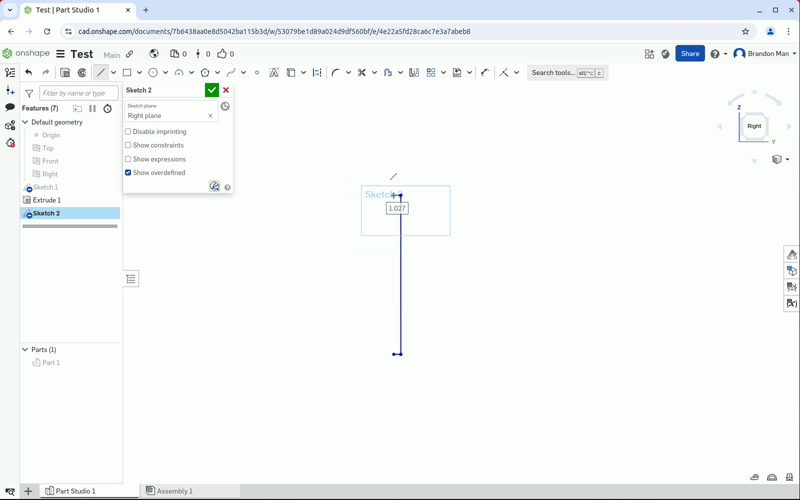
scroll(-6)
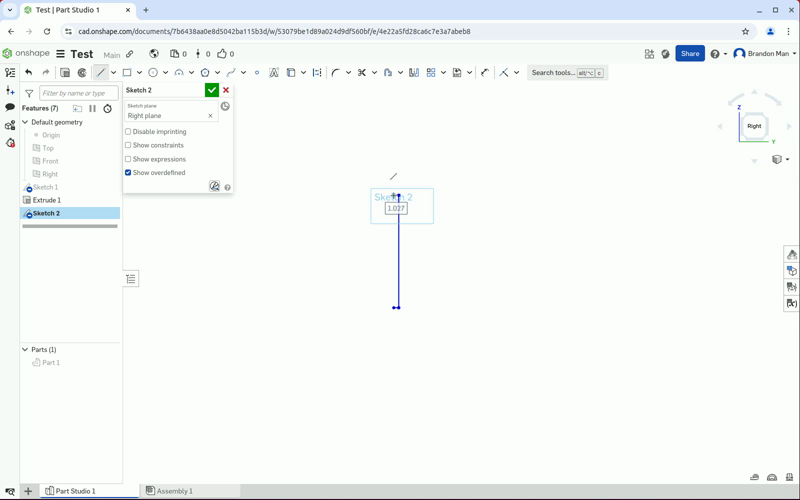
key_up(shift)
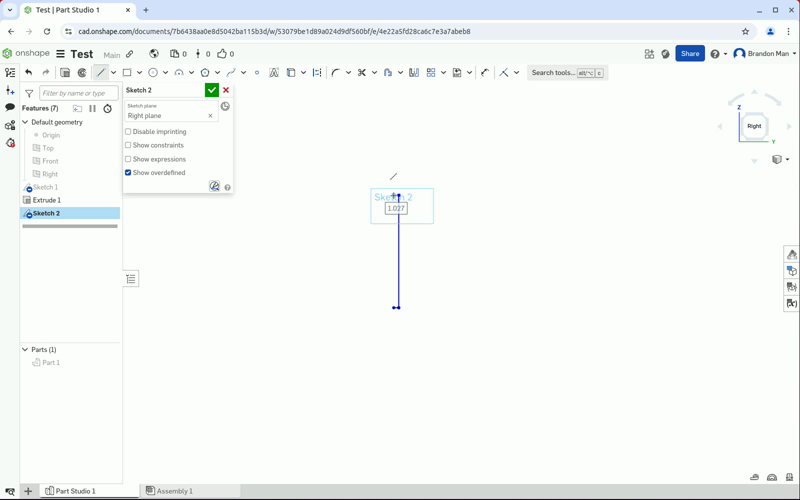
key_down(shift)
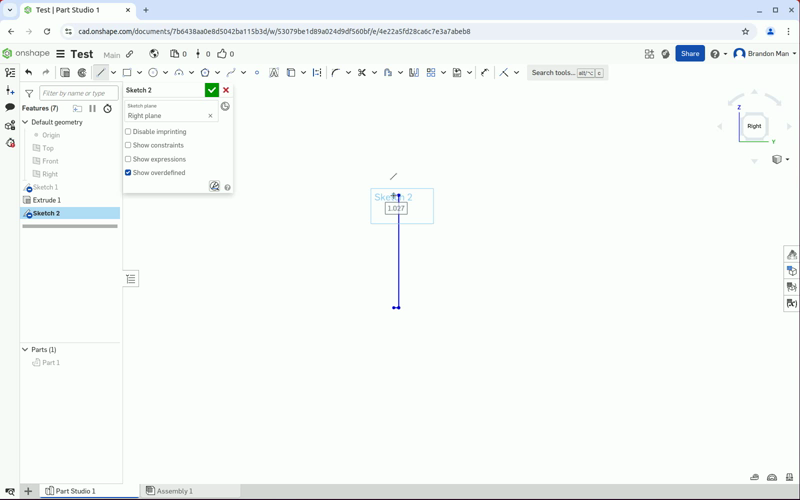
mouse_move(393, 307)
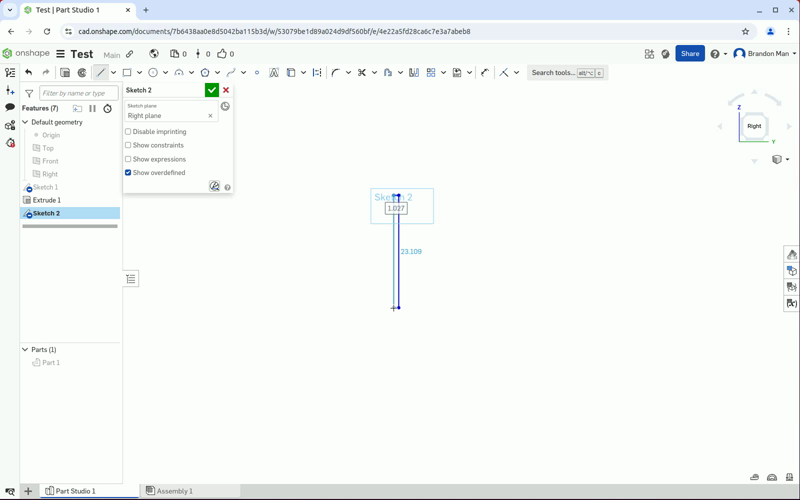
key_up(shift)
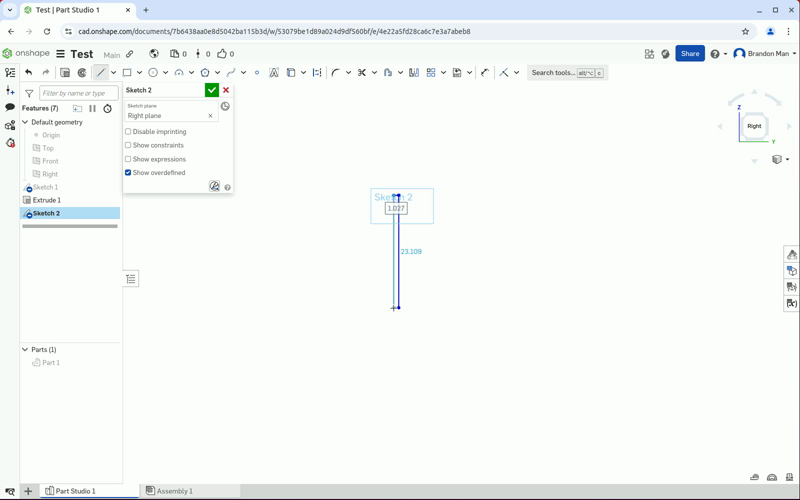
click(393, 307)
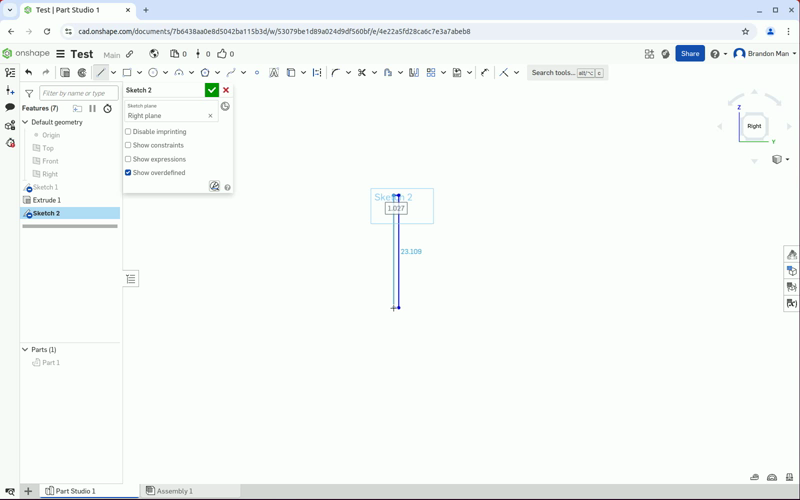
key(esc)
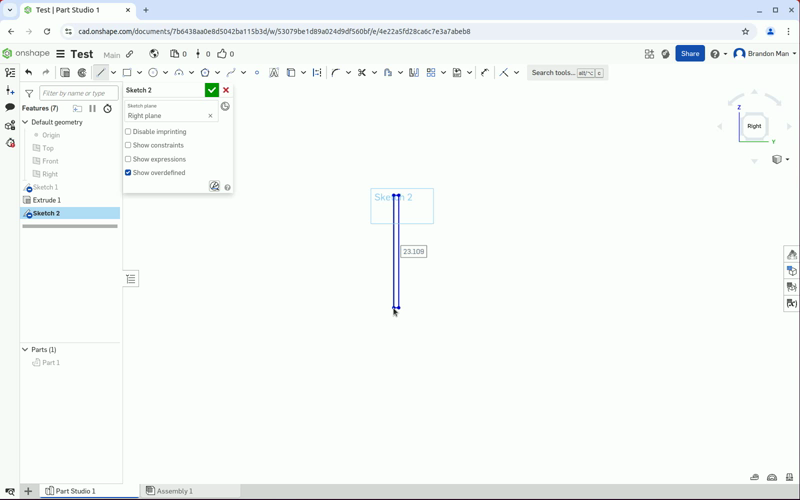
mouse_move(395, 257)
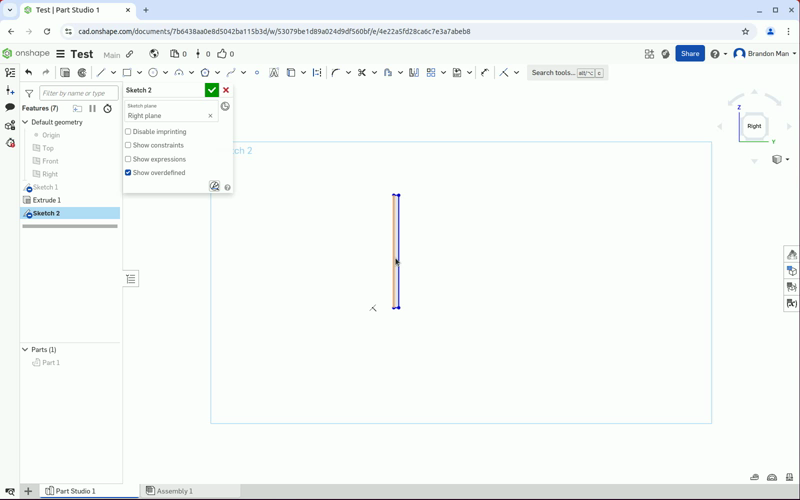
scroll(6)
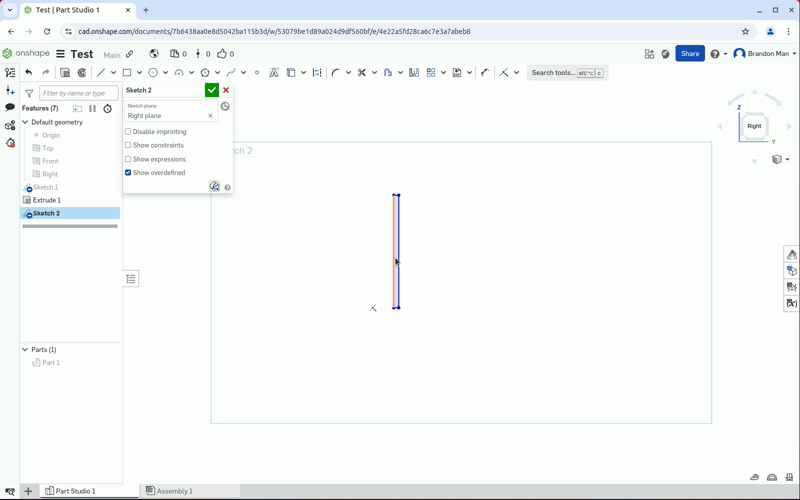
scroll(6)
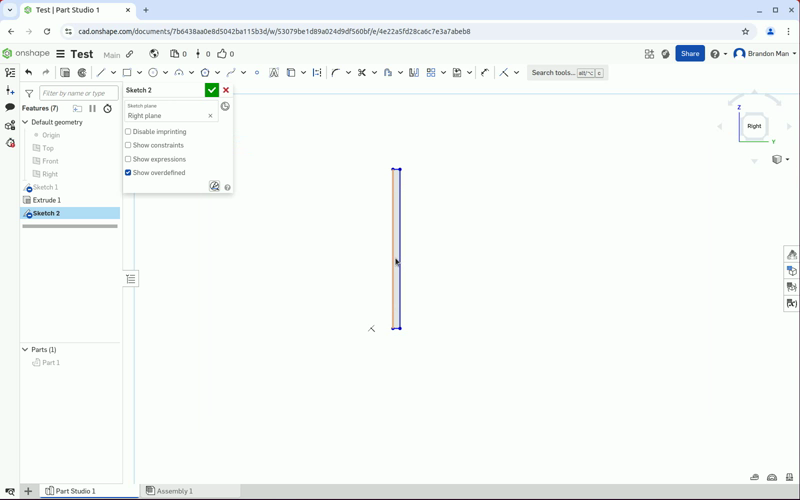
scroll(6)
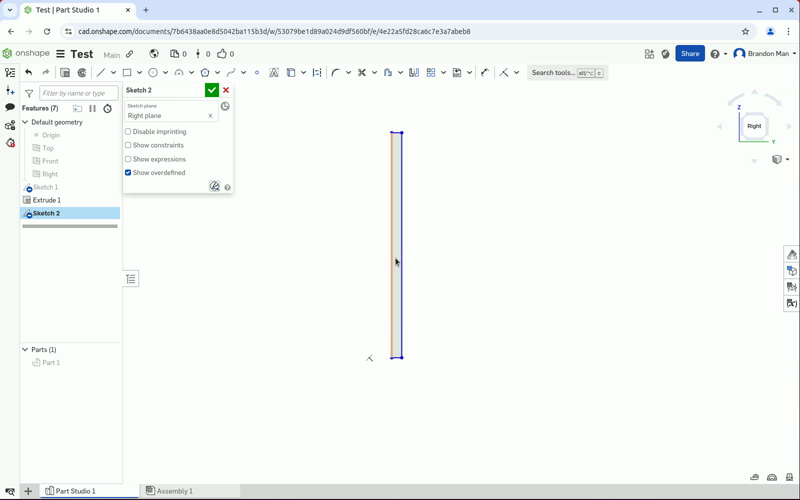
scroll(6)
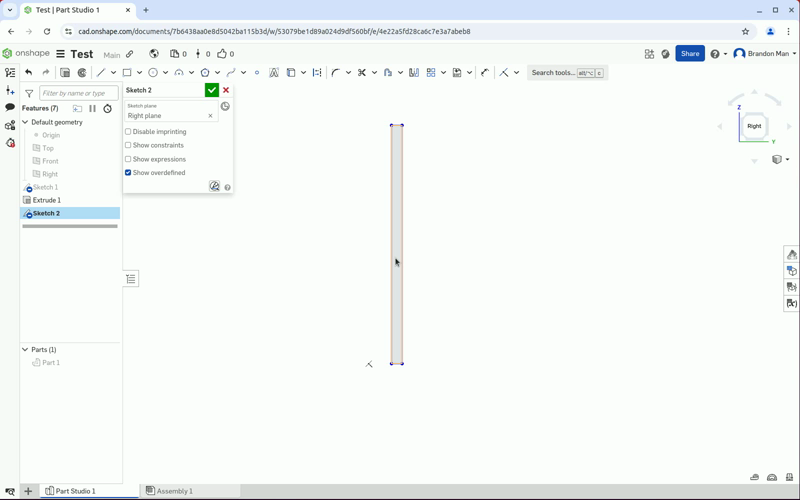
scroll(6)
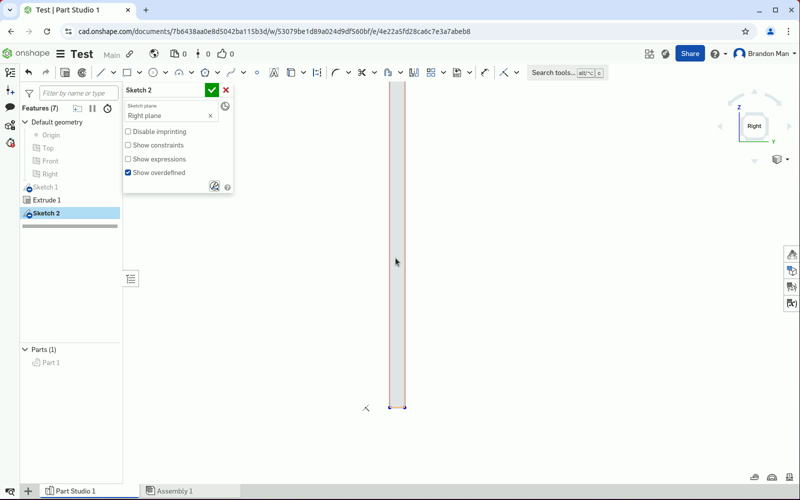
scroll(6)
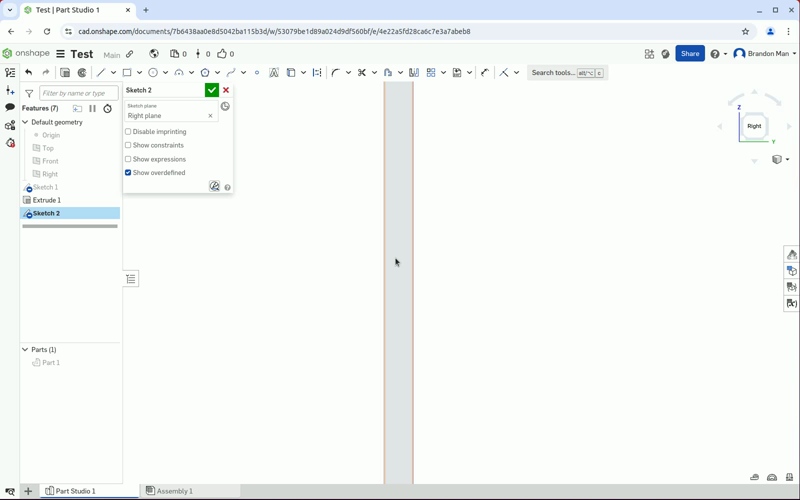
scroll(6)
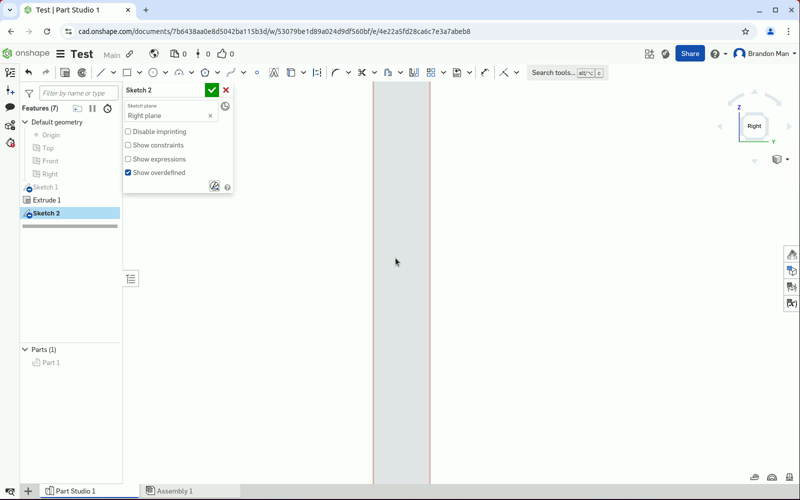
click(395, 257)
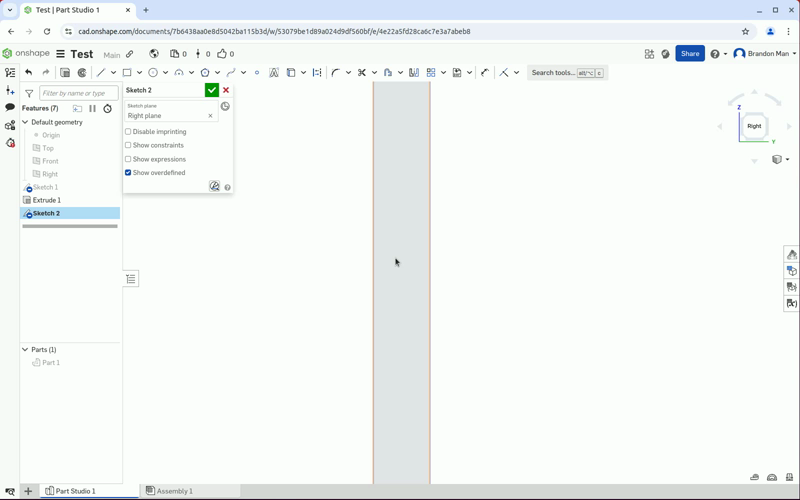
scroll(-6)
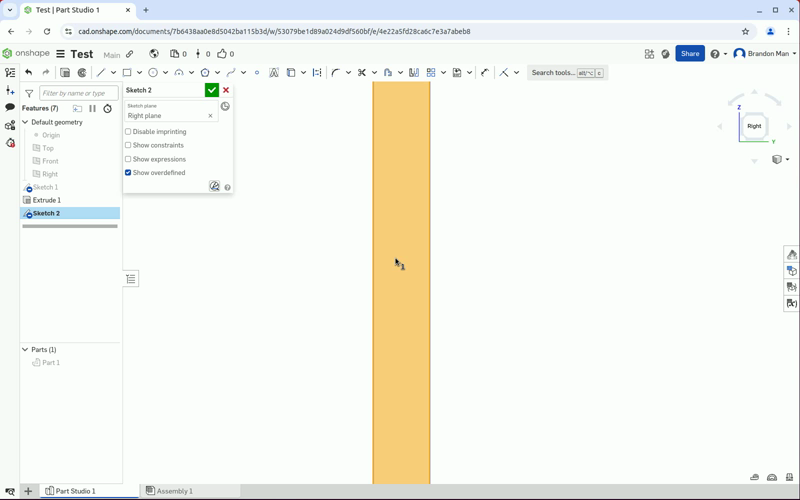
scroll(-6)
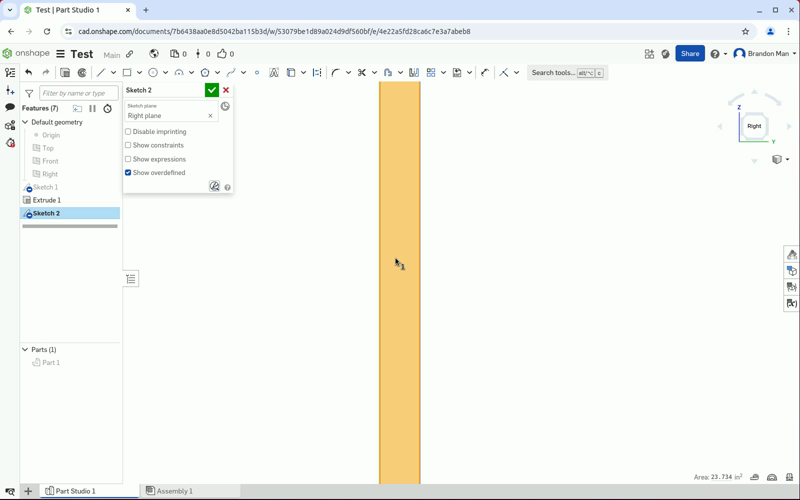
scroll(-6)
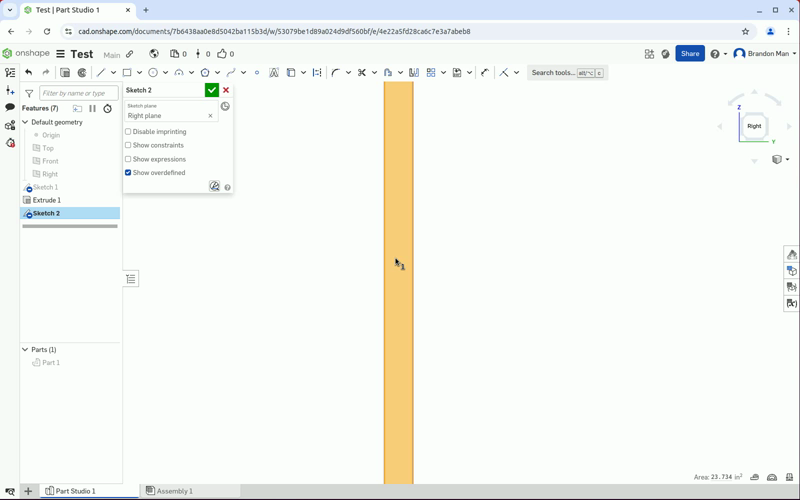
scroll(-6)
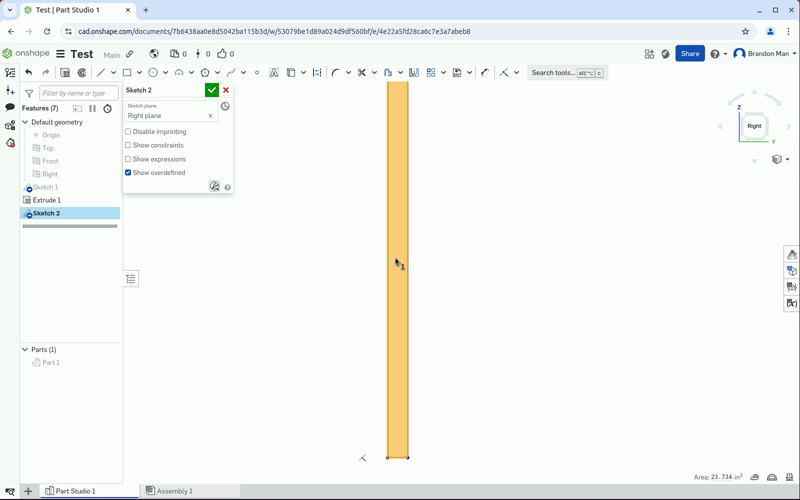
scroll(-6)
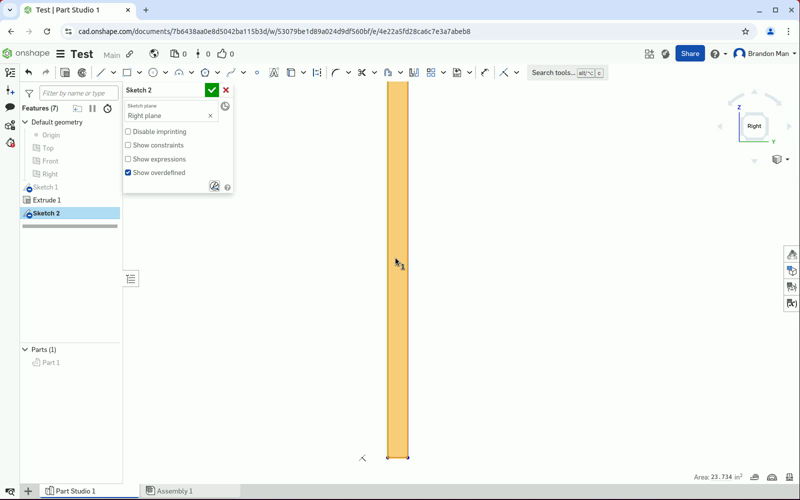
scroll(-6)
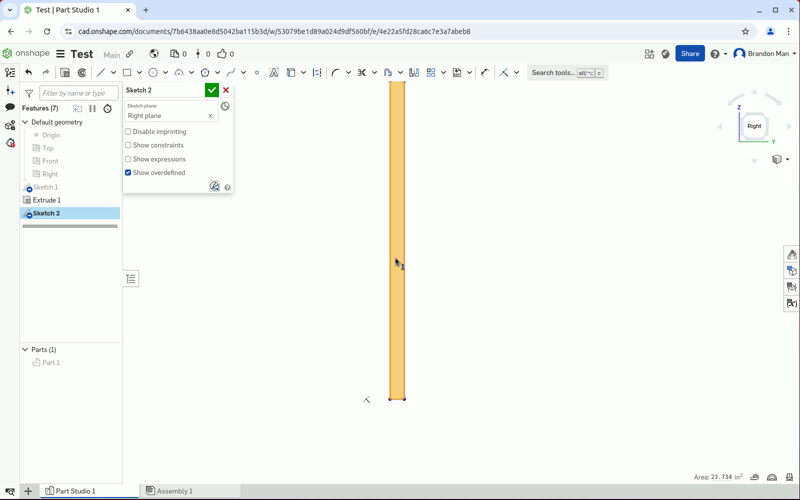
scroll(-6)
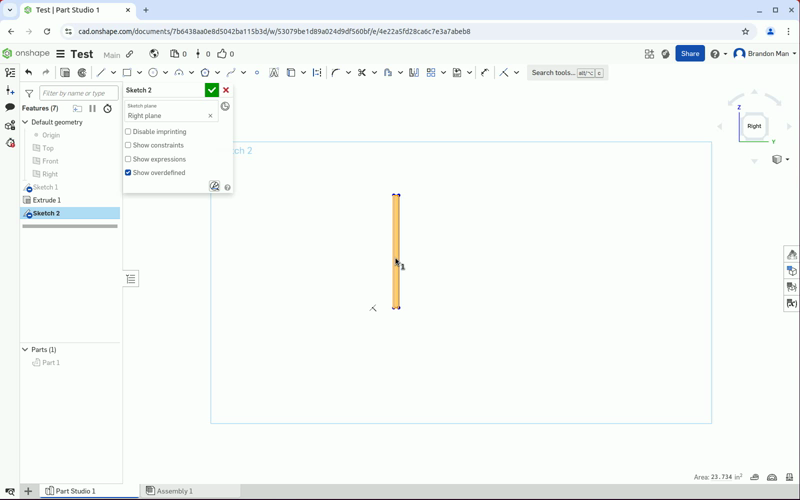
mouse_move(73, 352)
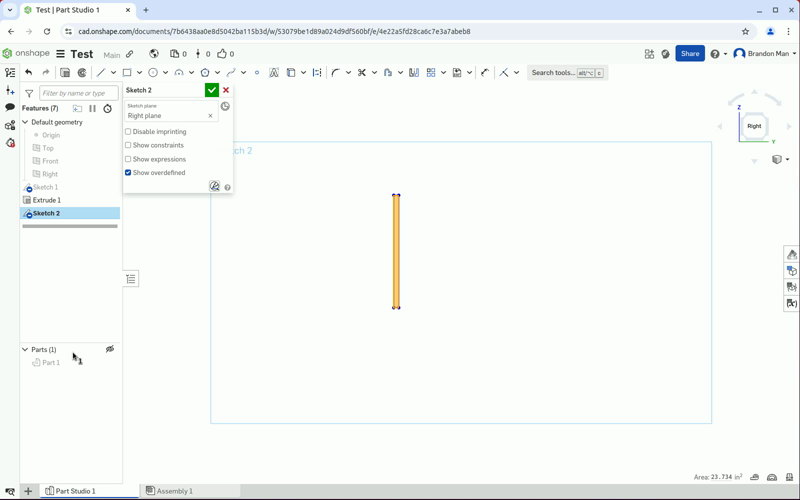
key(shift+y)
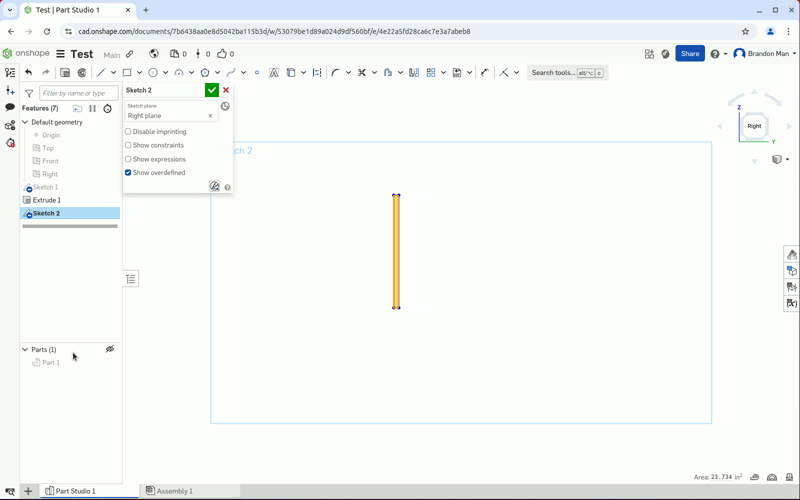
key(shift+e)
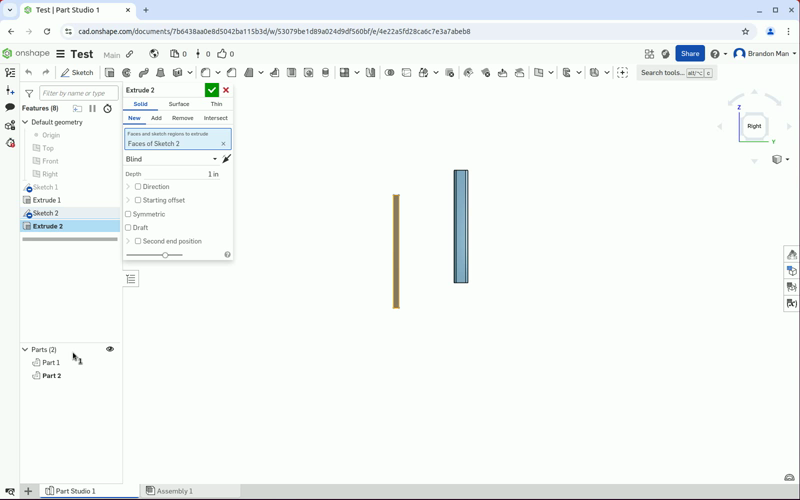
mouse_move(143, 106)
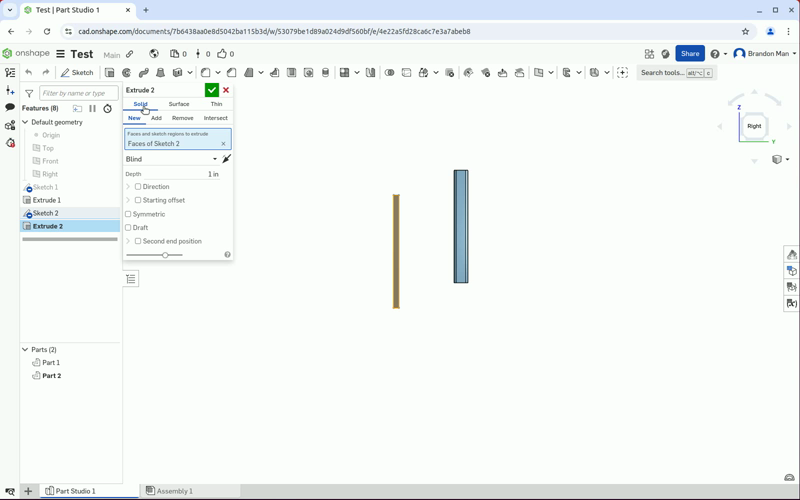
click(143, 106)
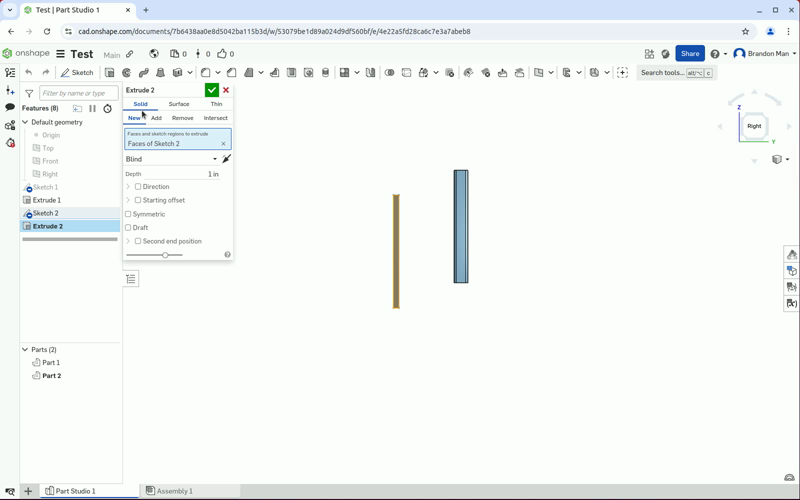
mouse_move(137, 120)
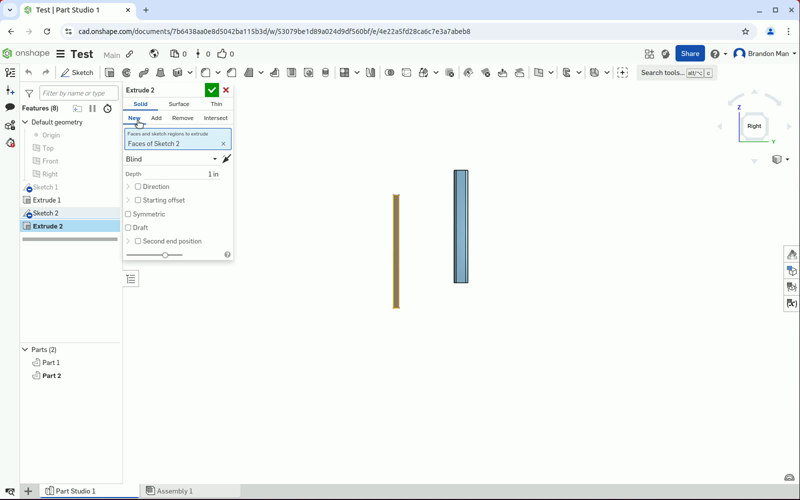
click(137, 120)
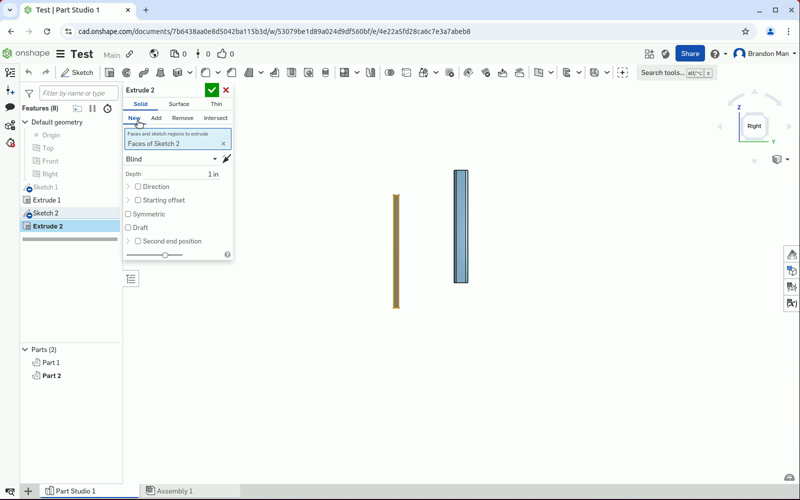
key(tab, 4)
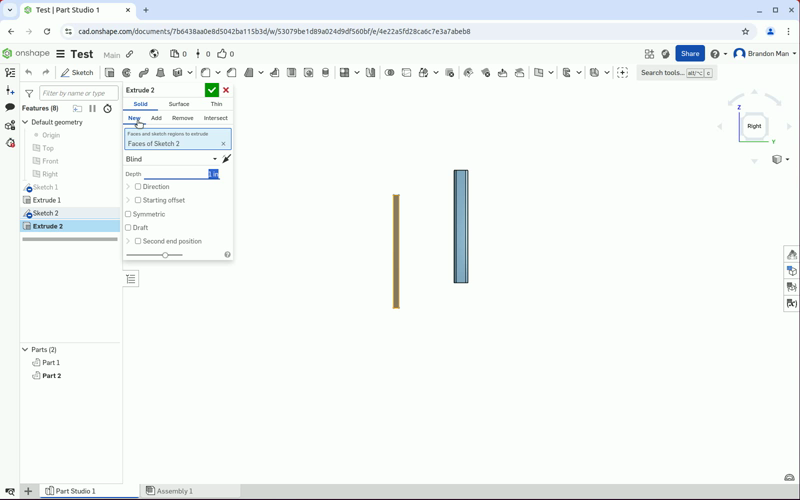
text(-0.241)
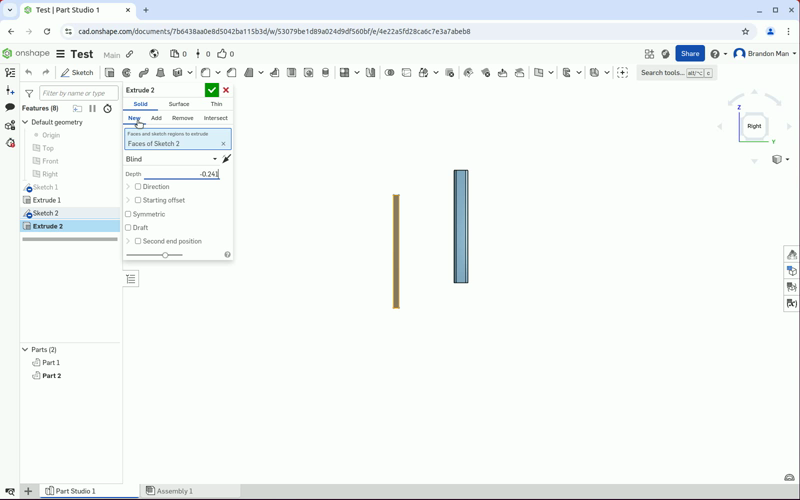
key(enter)
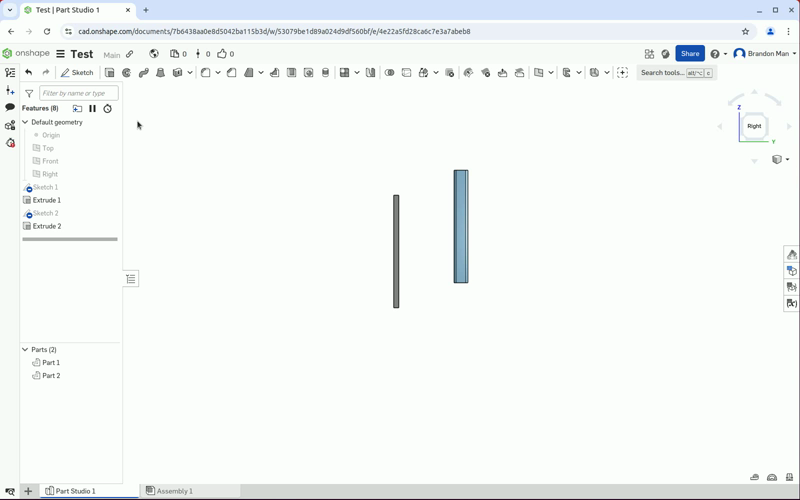
key(shift+h)
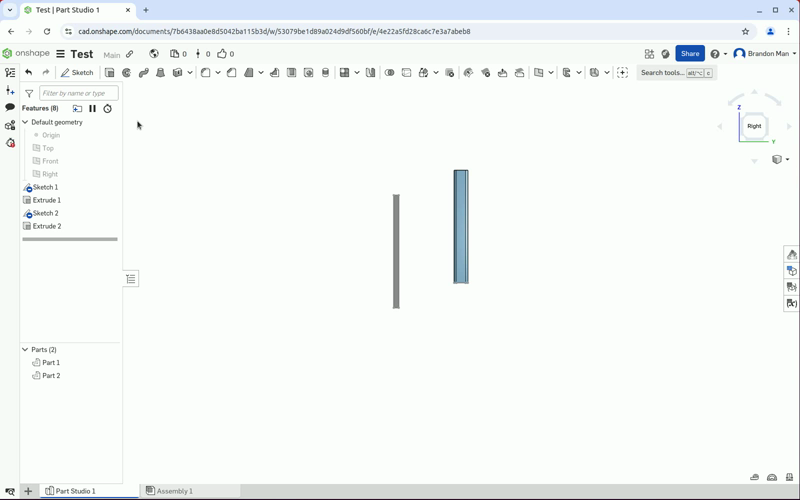
key(shift+h)
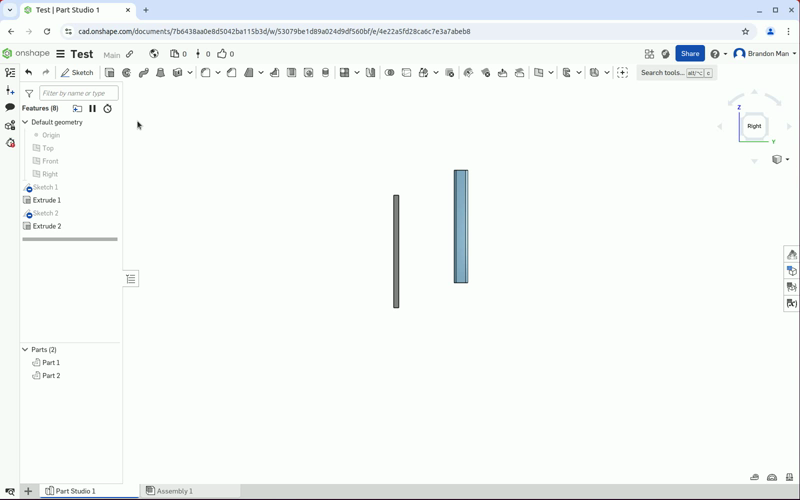
mouse_move(73, 189)
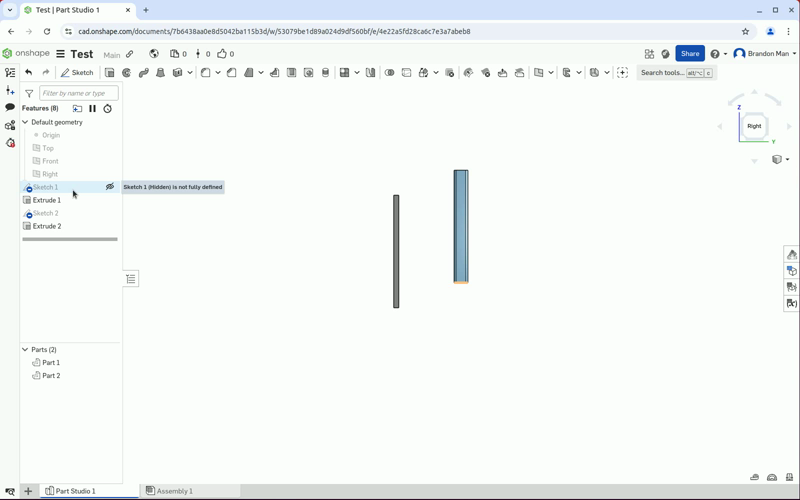
click(73, 189)
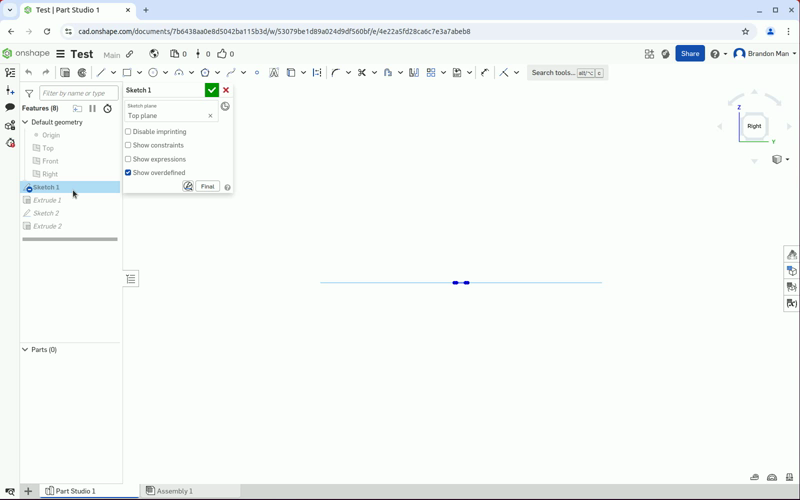
mouse_move(229, 92)
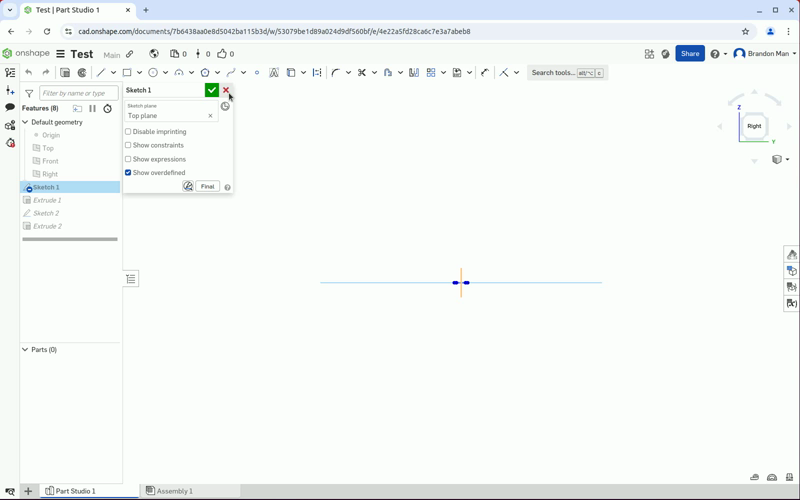
click(229, 92)
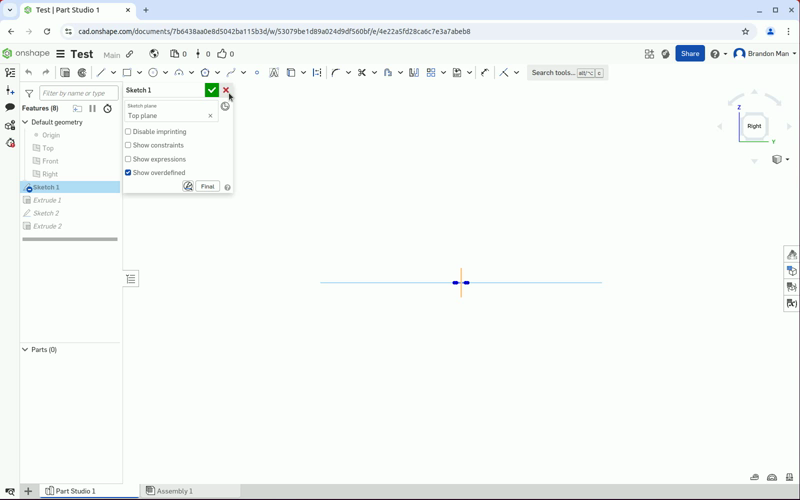
key(shift+s)
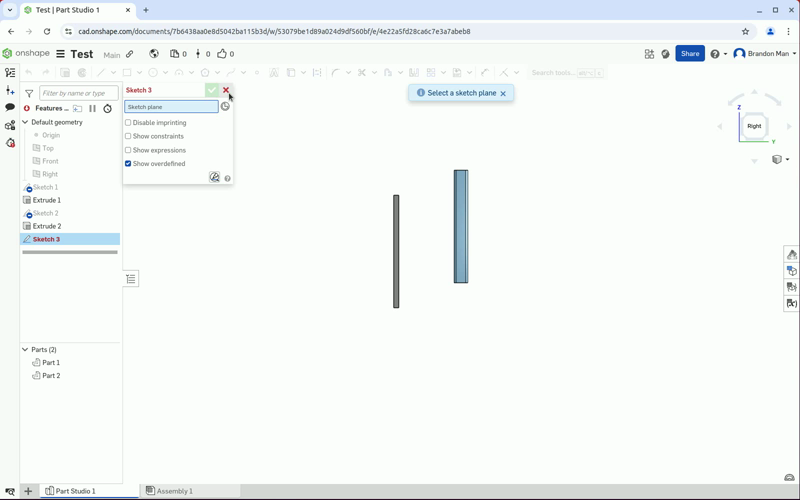
mouse_move(73, 176)
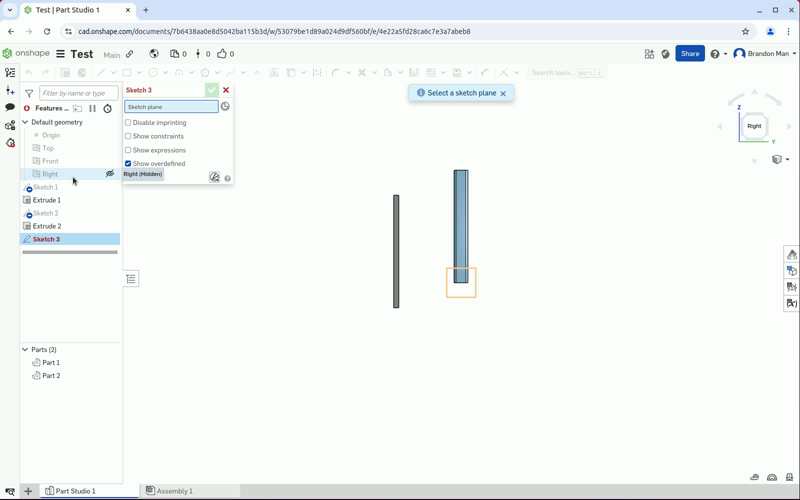
click(73, 176)
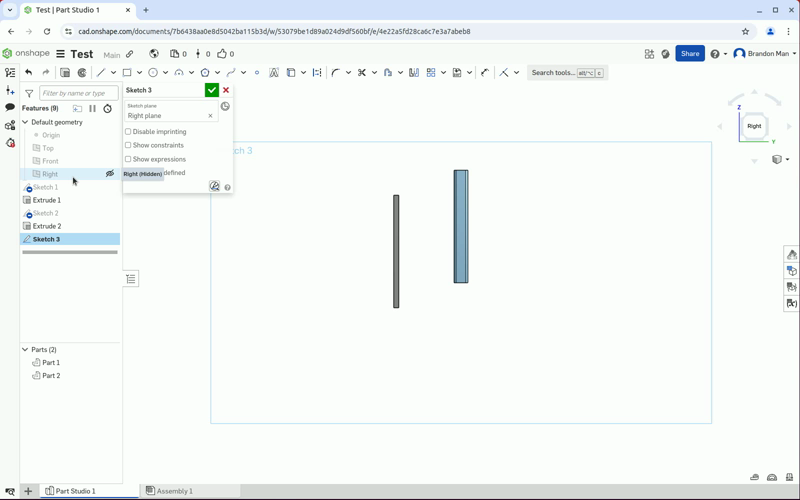
mouse_move(73, 352)
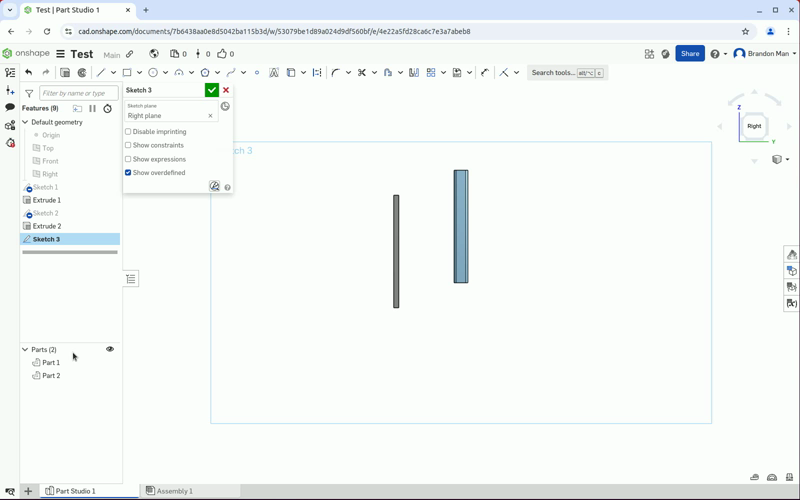
key(y)
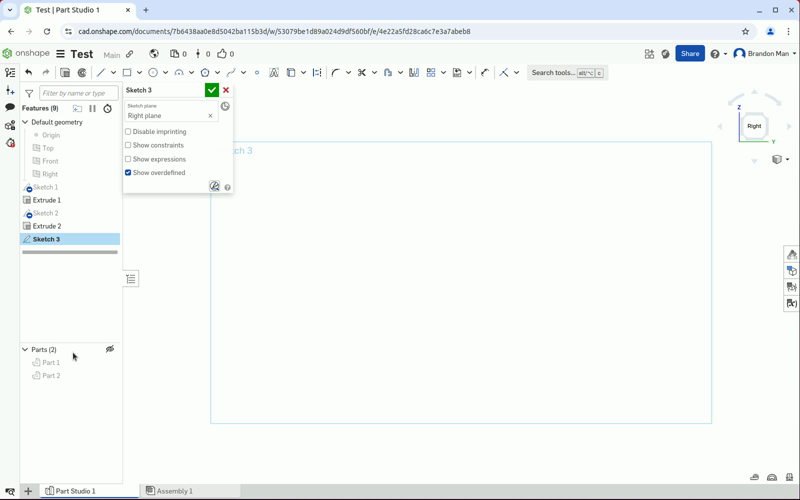
key(l)
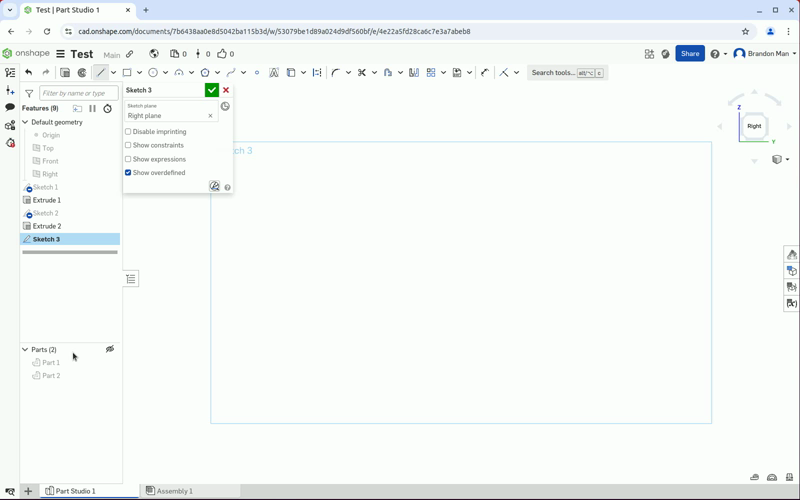
key_down(shift)
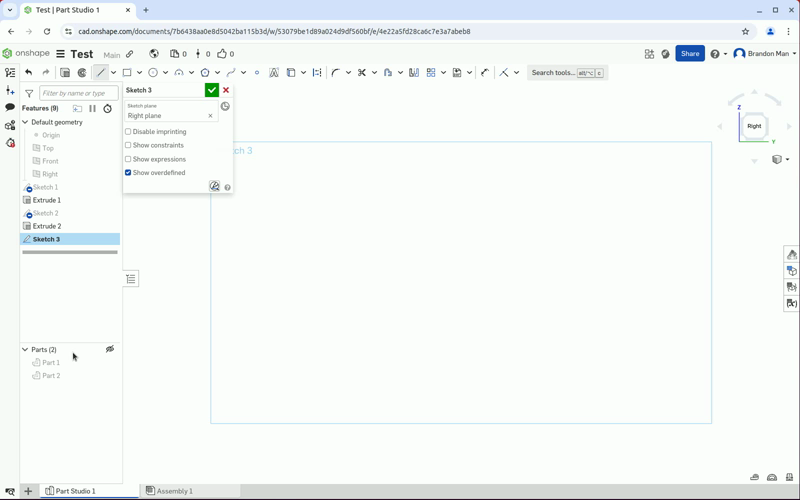
mouse_move(516, 306)
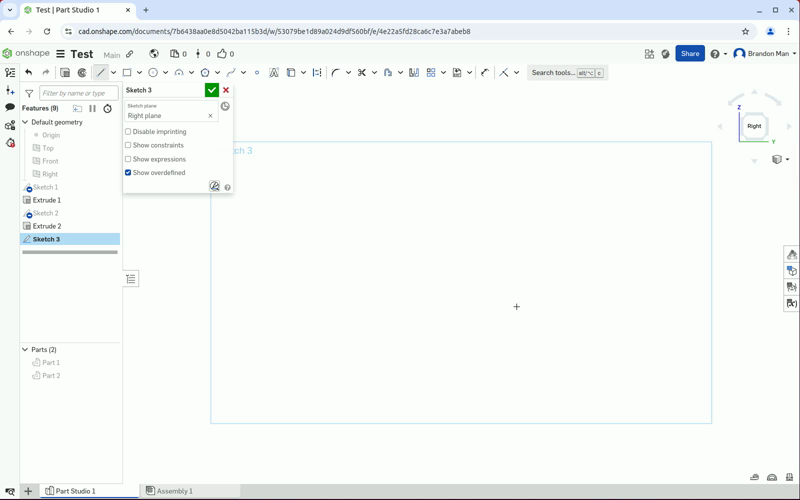
click(516, 306)
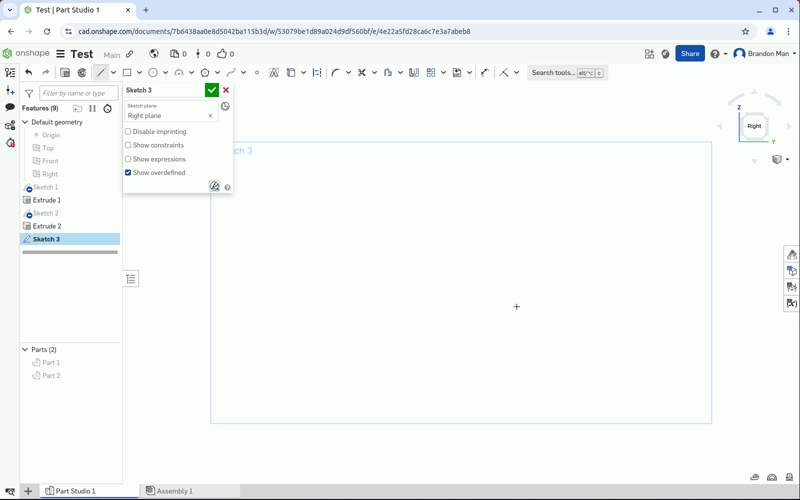
key_up(shift)
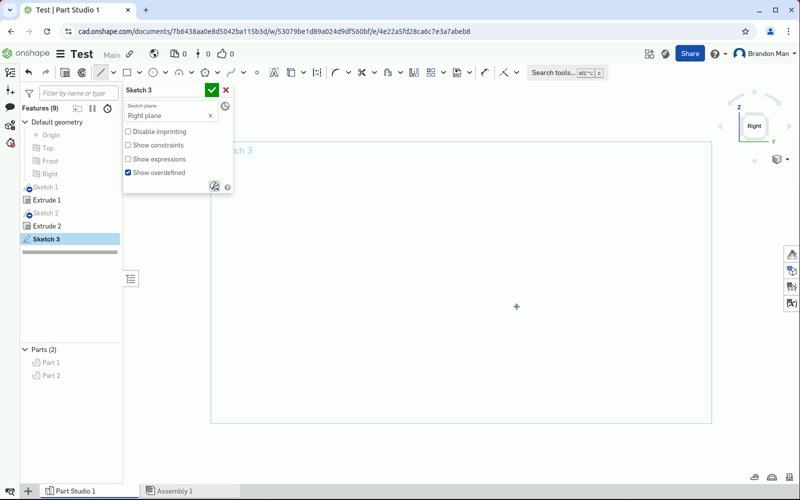
key_down(shift)
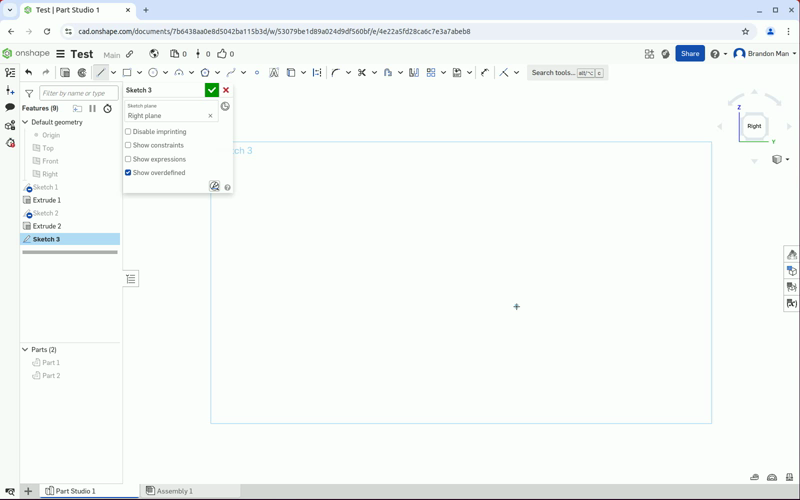
mouse_move(546, 306)
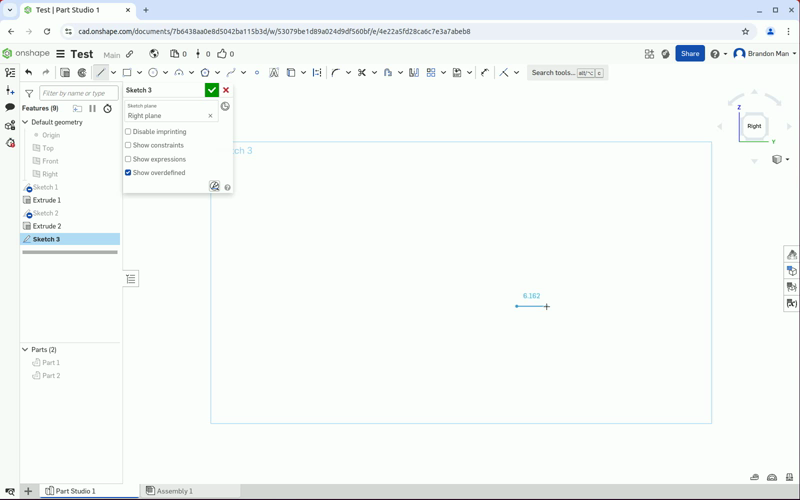
mouse_move(521, 306)
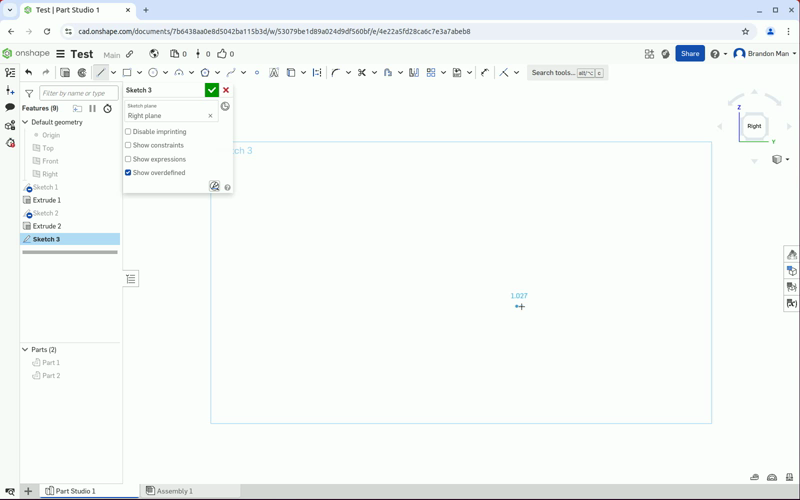
scroll(6)
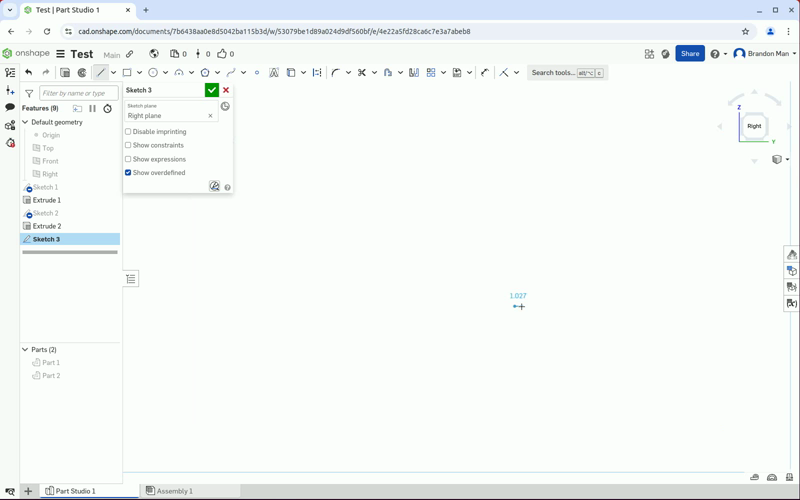
scroll(6)
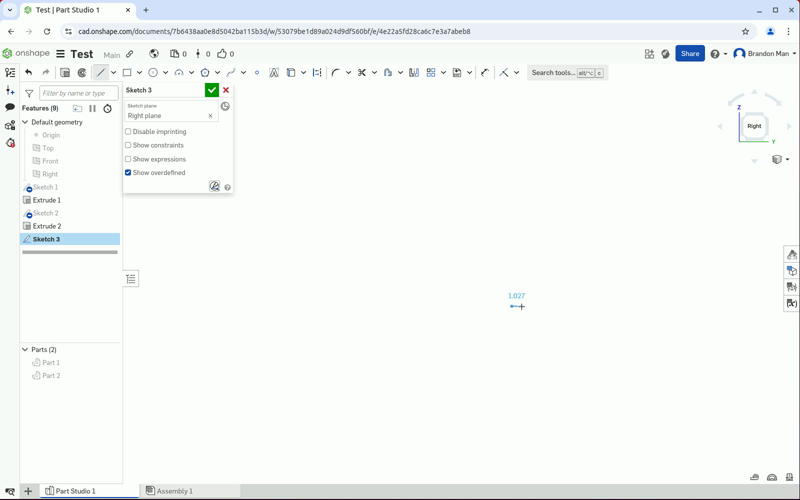
scroll(6)
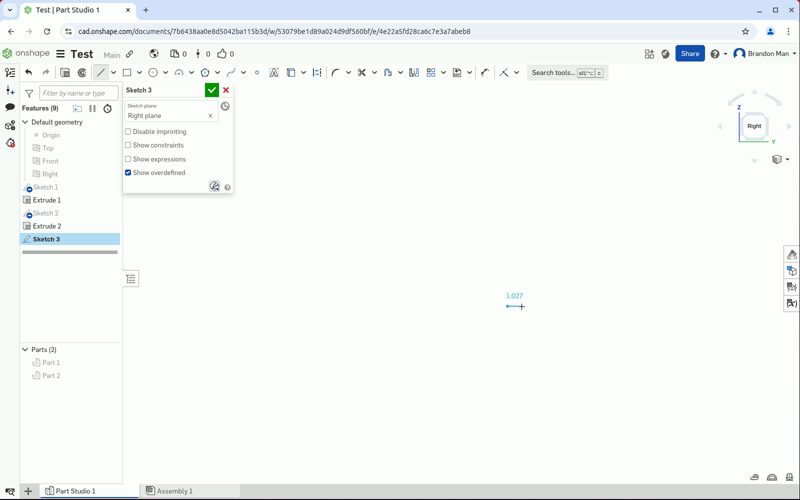
scroll(6)
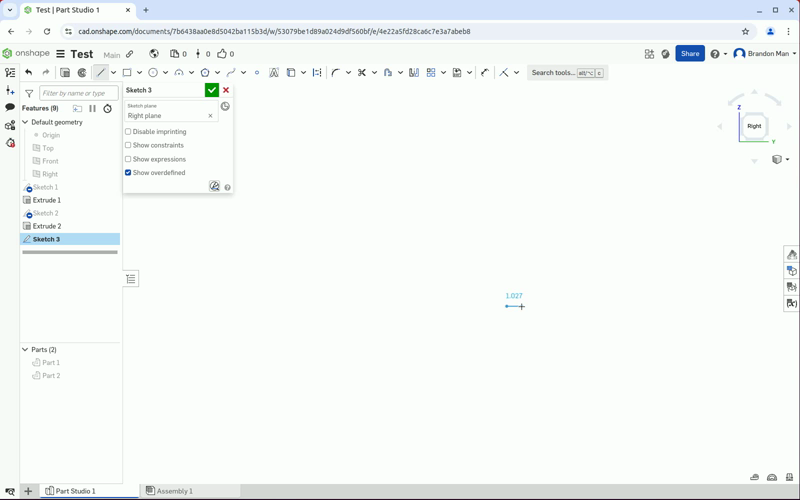
scroll(6)
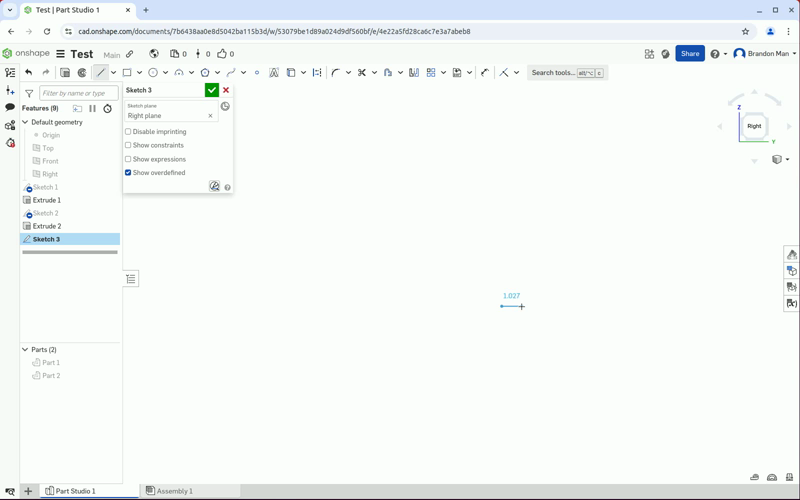
scroll(6)
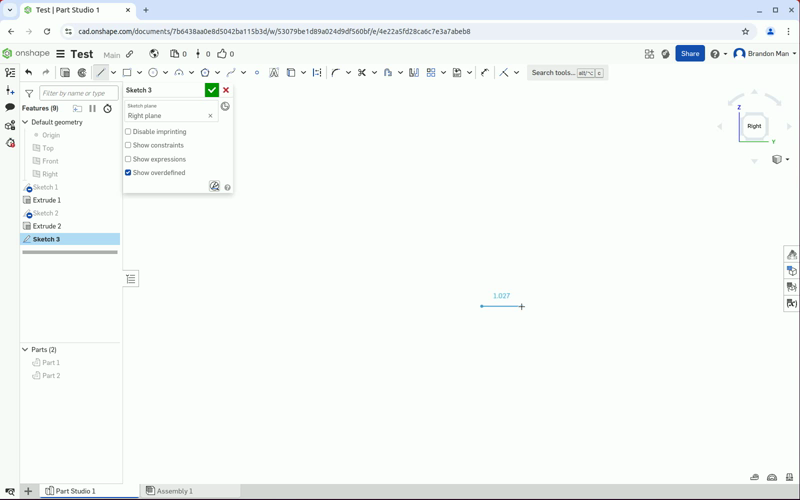
scroll(6)
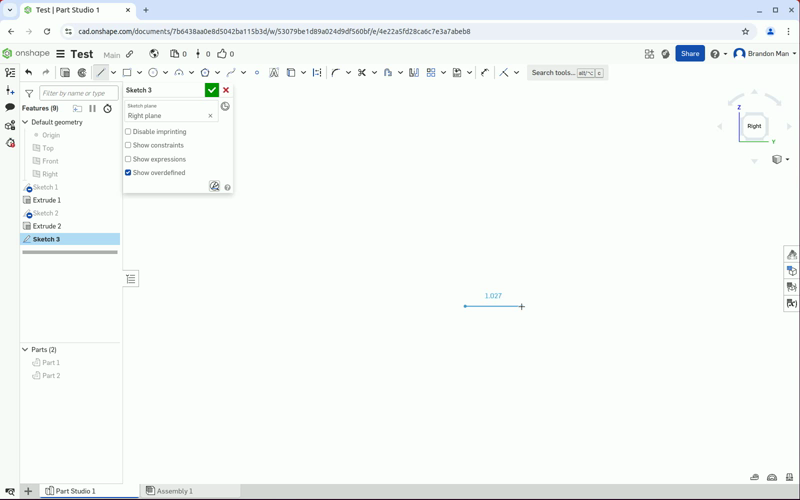
click(521, 306)
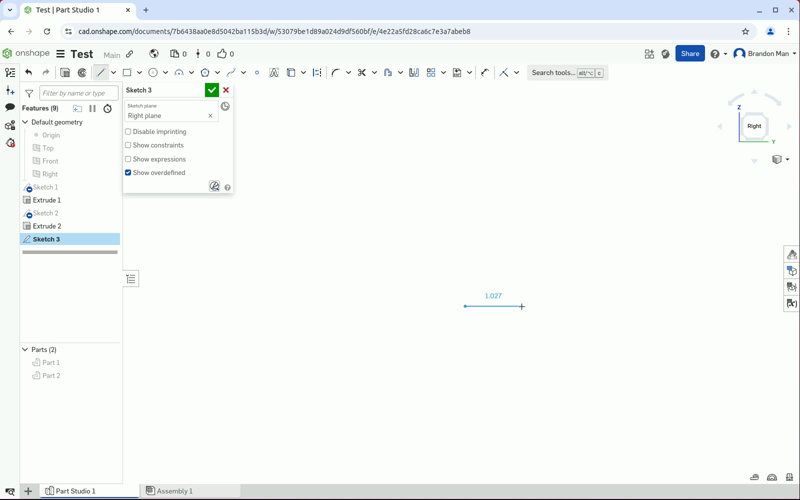
scroll(-6)
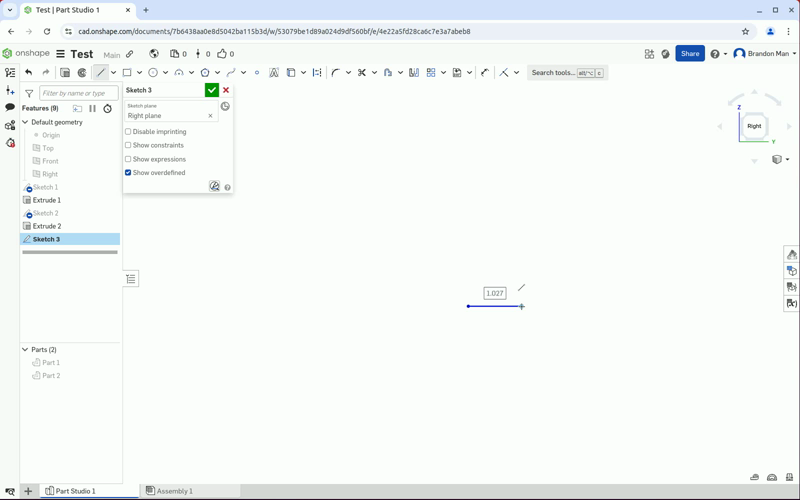
scroll(-6)
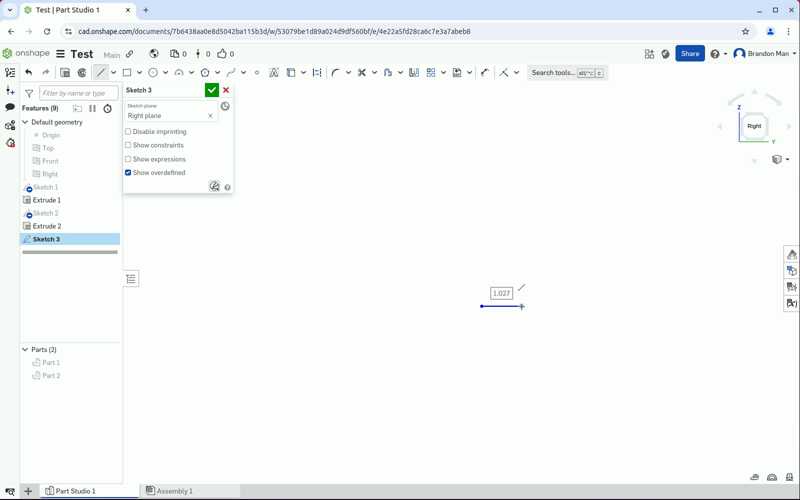
scroll(-6)
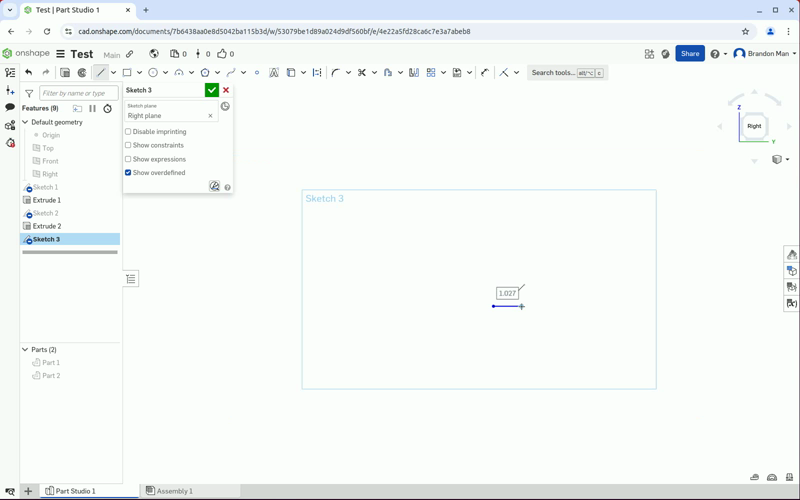
scroll(-6)
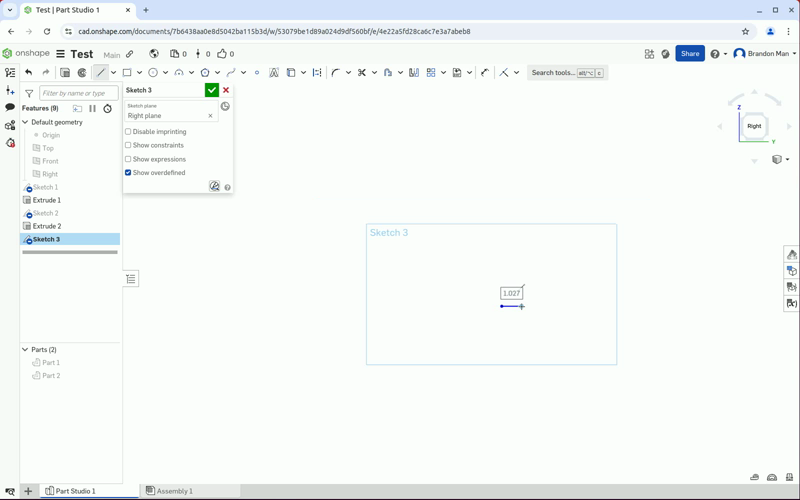
scroll(-6)
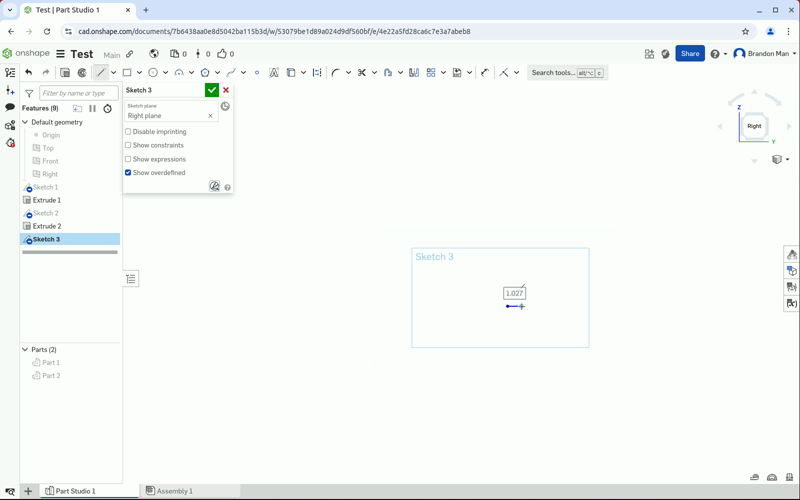
scroll(-6)
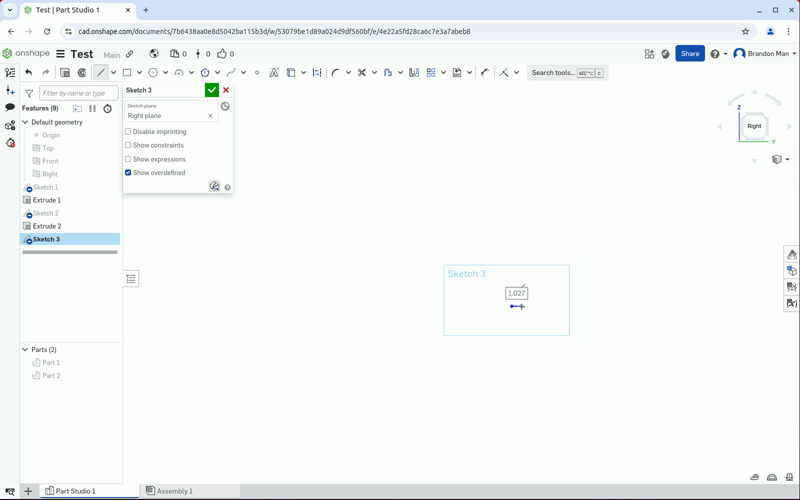
scroll(-6)
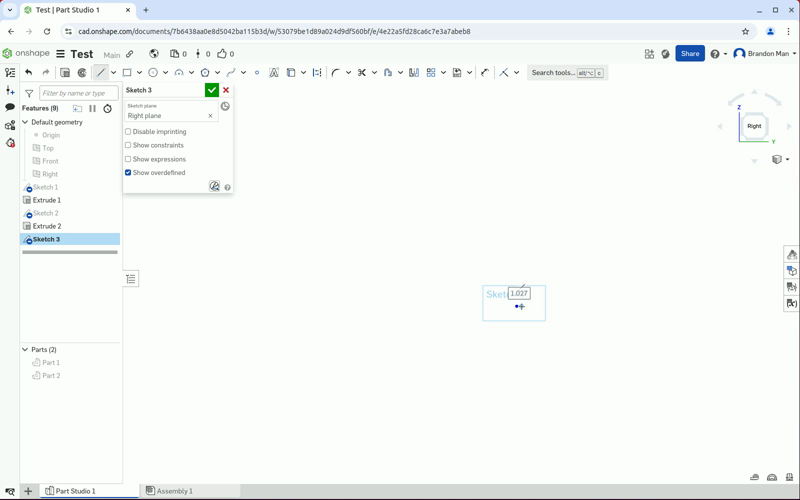
key_up(shift)
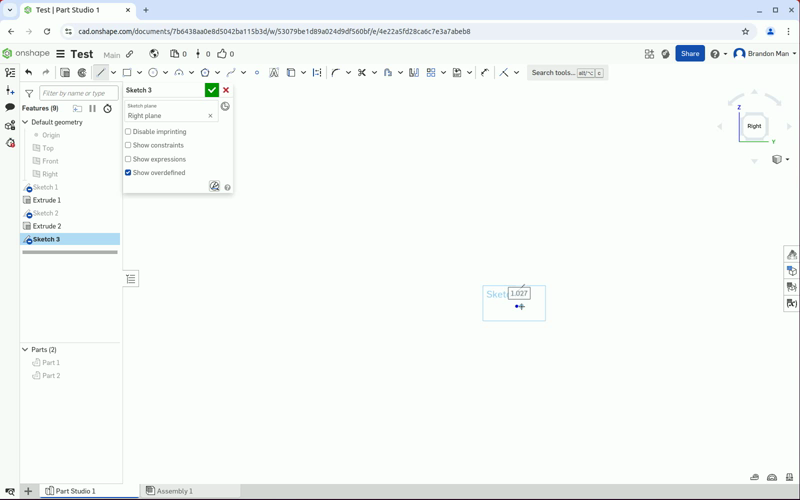
key_down(shift)
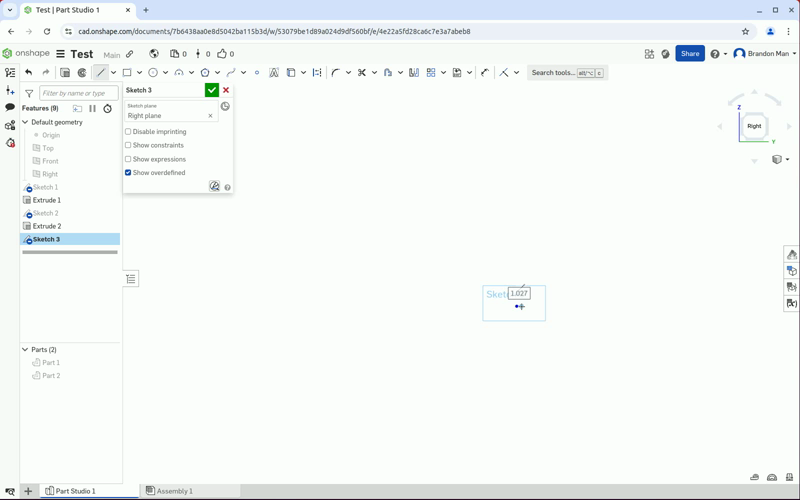
mouse_move(521, 193)
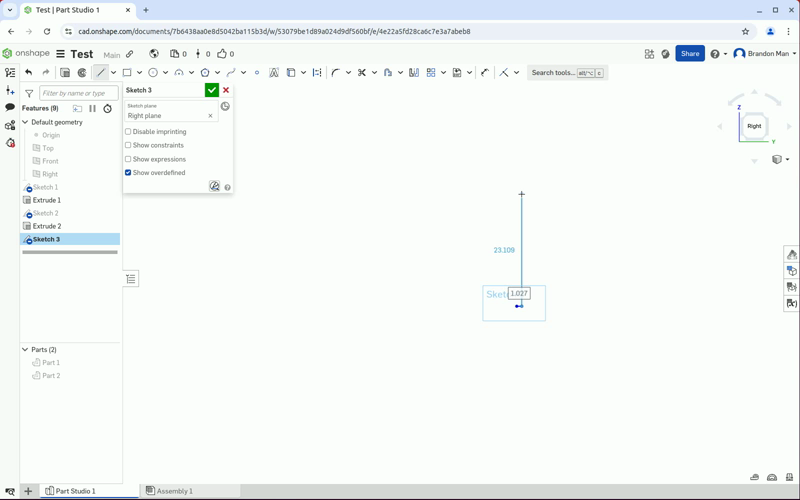
click(521, 193)
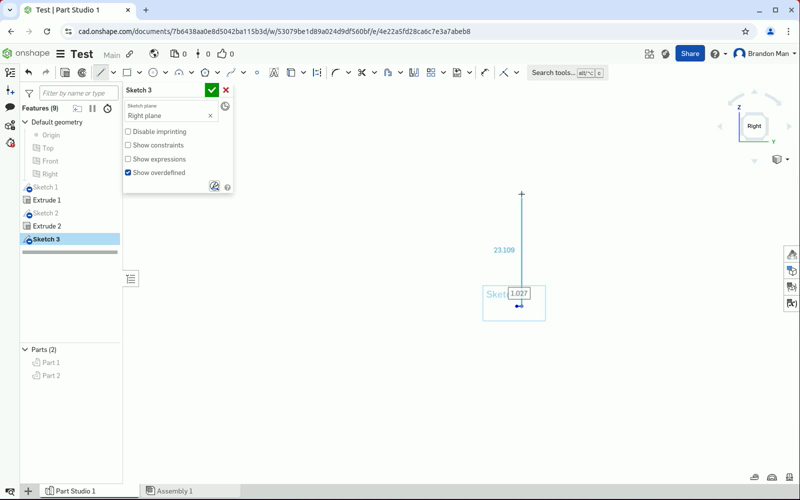
key_up(shift)
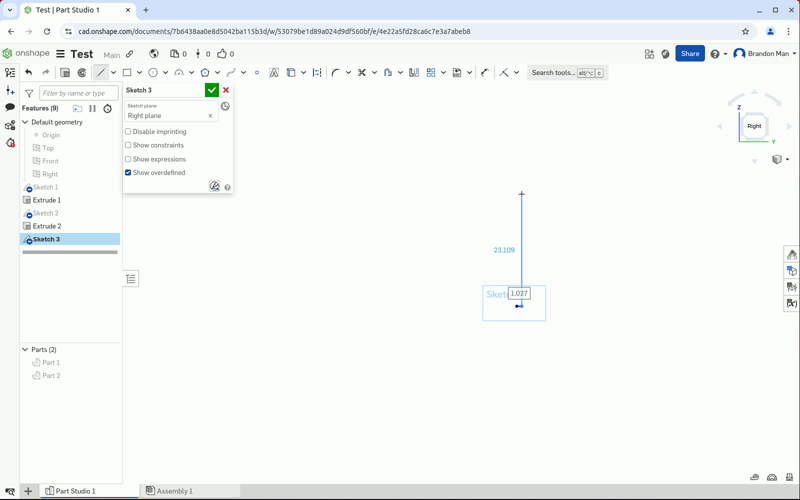
key_down(shift)
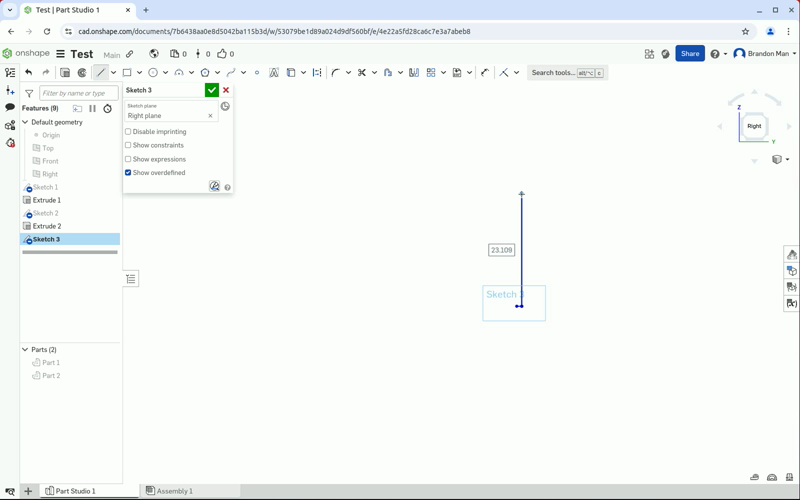
mouse_move(551, 193)
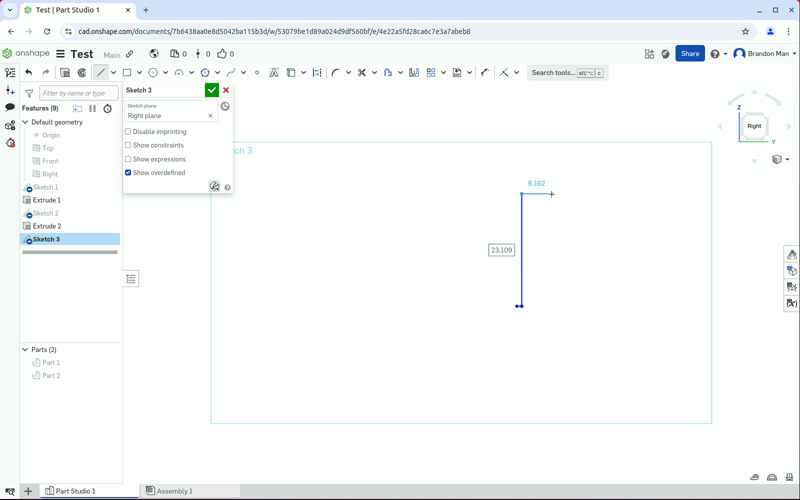
mouse_move(516, 193)
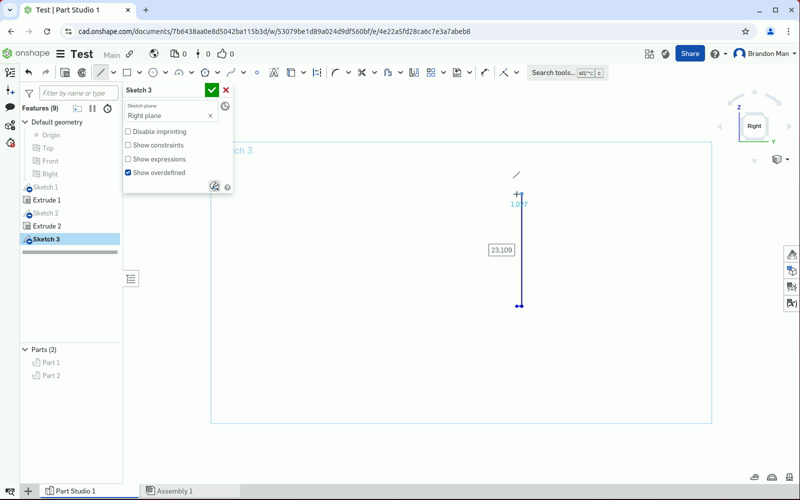
scroll(6)
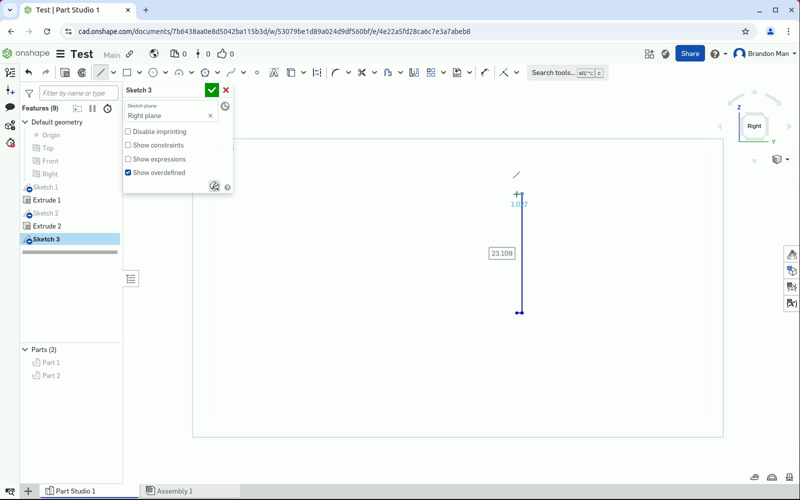
scroll(6)
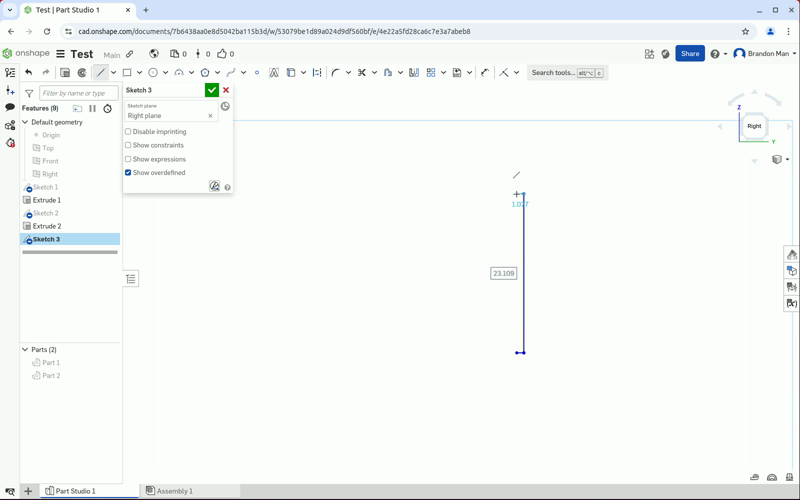
scroll(6)
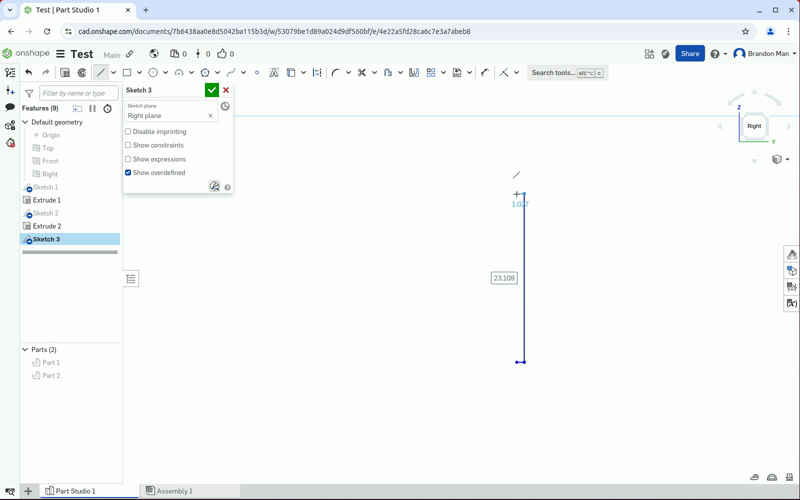
scroll(6)
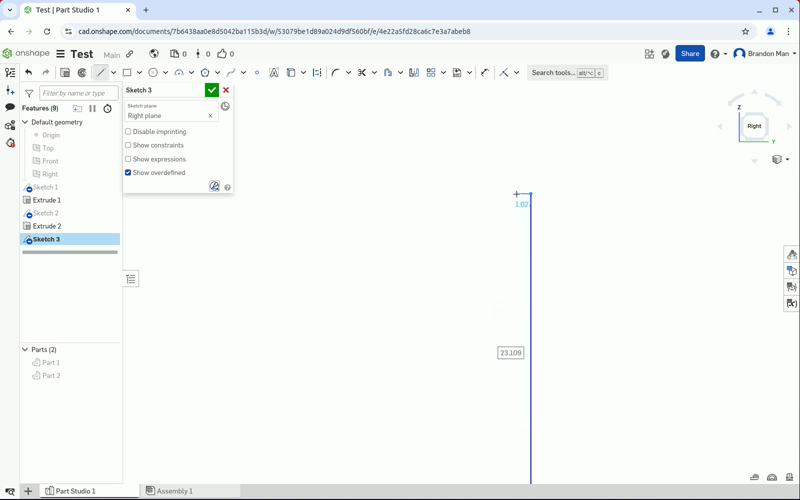
scroll(6)
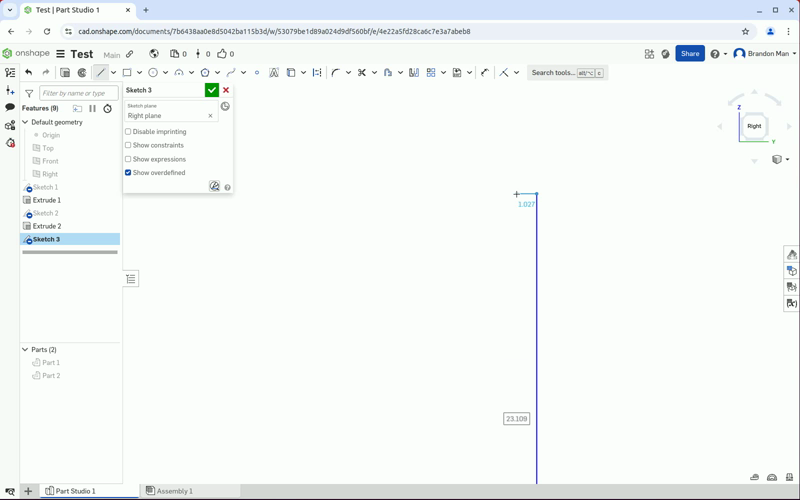
scroll(6)
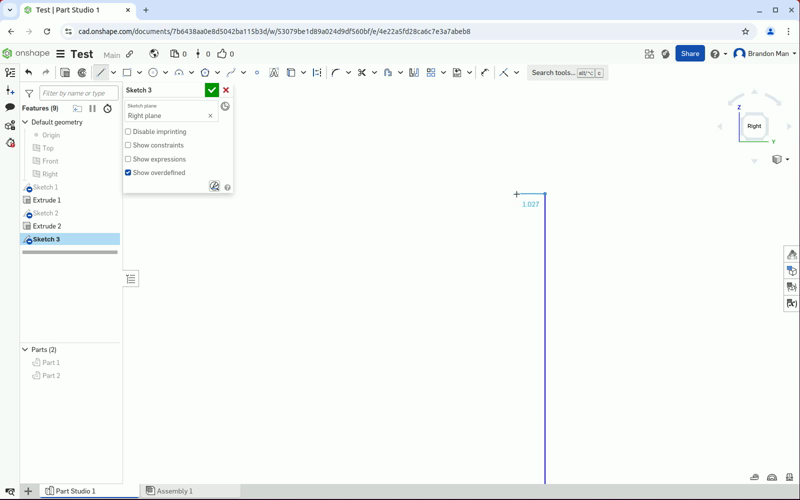
scroll(6)
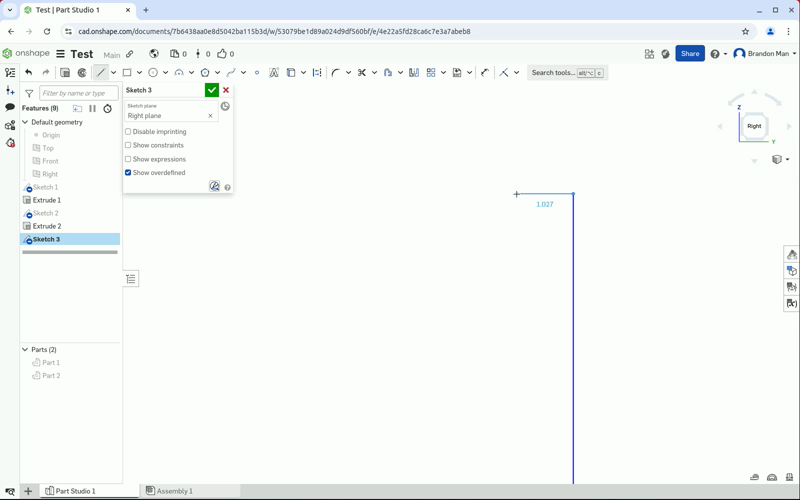
click(516, 193)
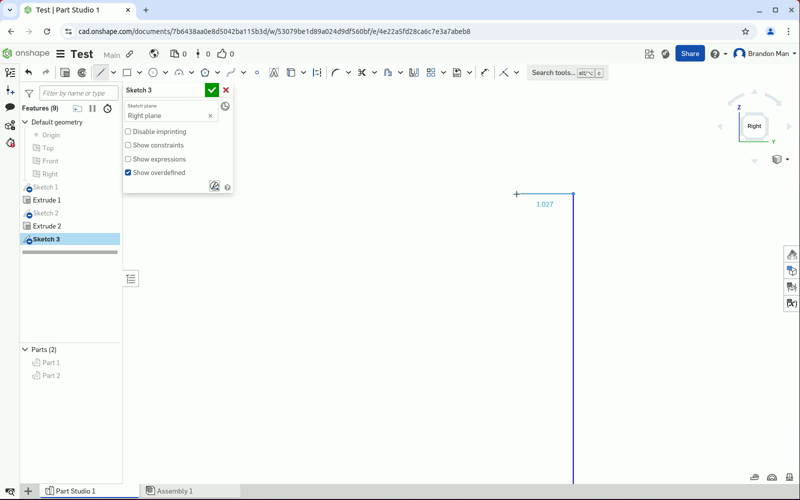
scroll(-6)
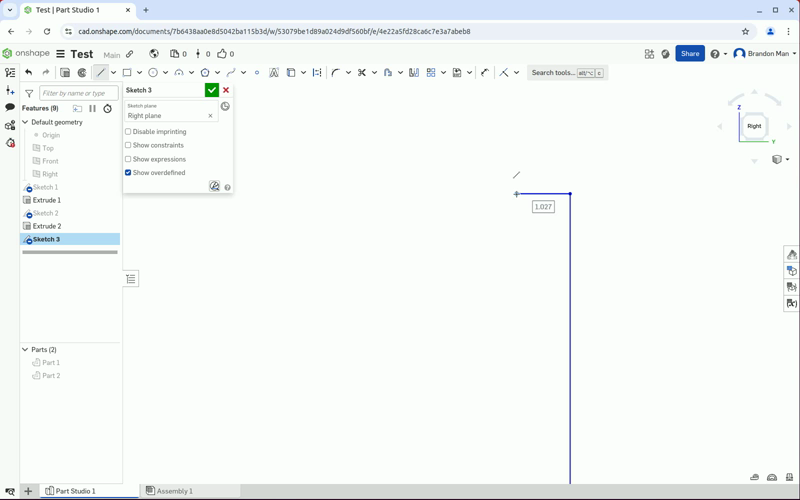
scroll(-6)
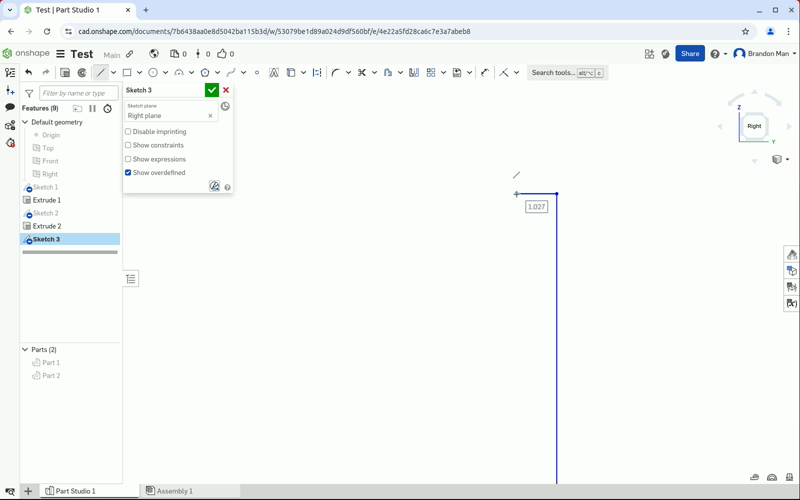
scroll(-6)
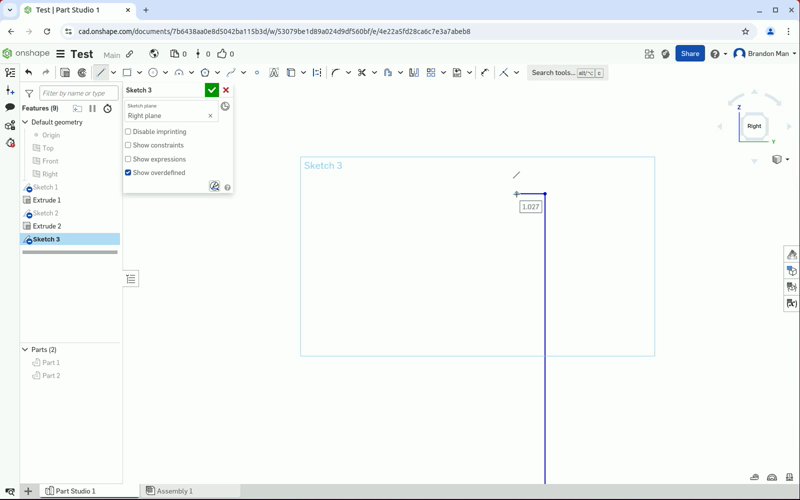
scroll(-6)
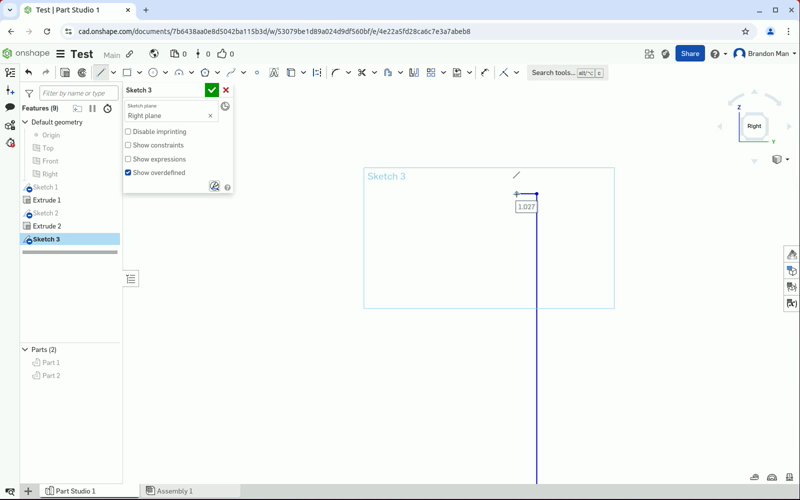
scroll(-6)
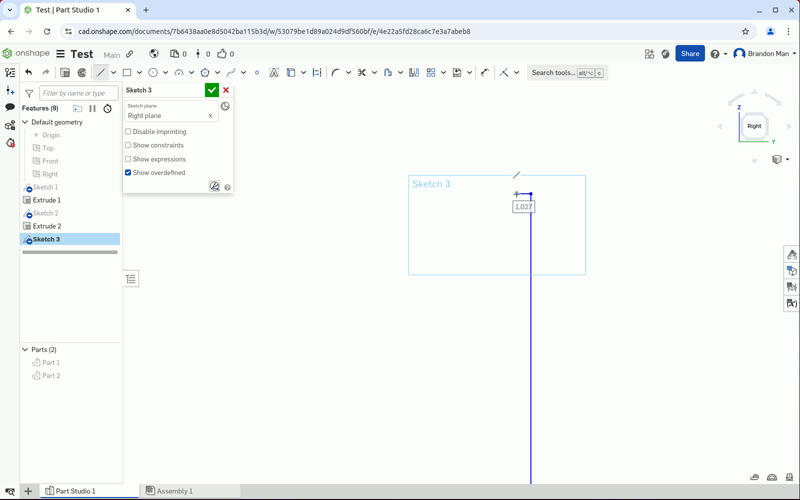
scroll(-6)
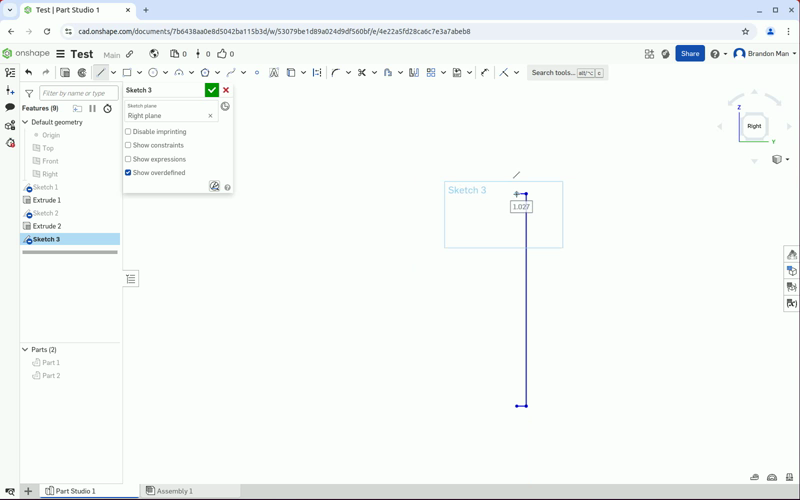
scroll(-6)
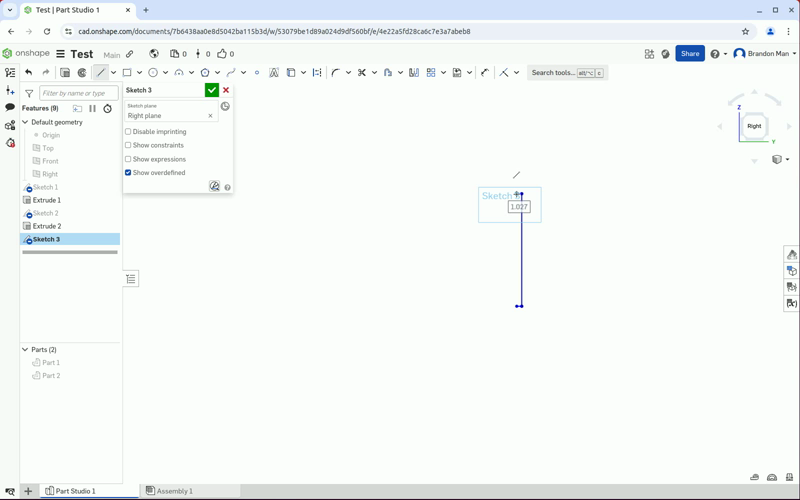
key_up(shift)
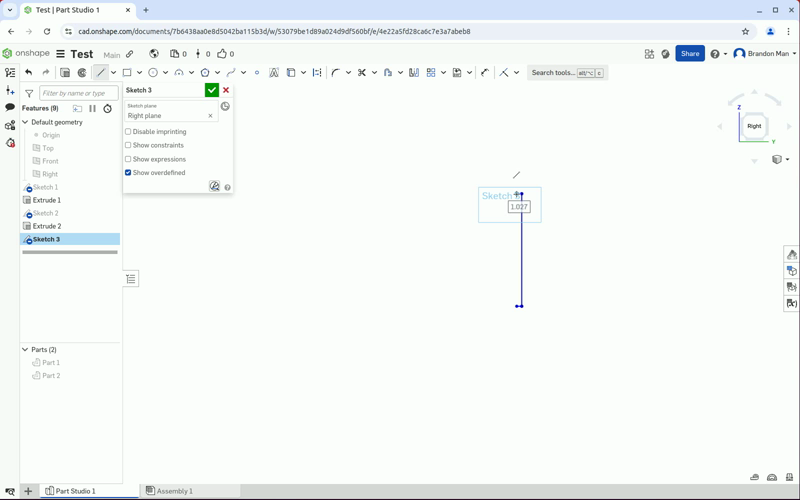
key_down(shift)
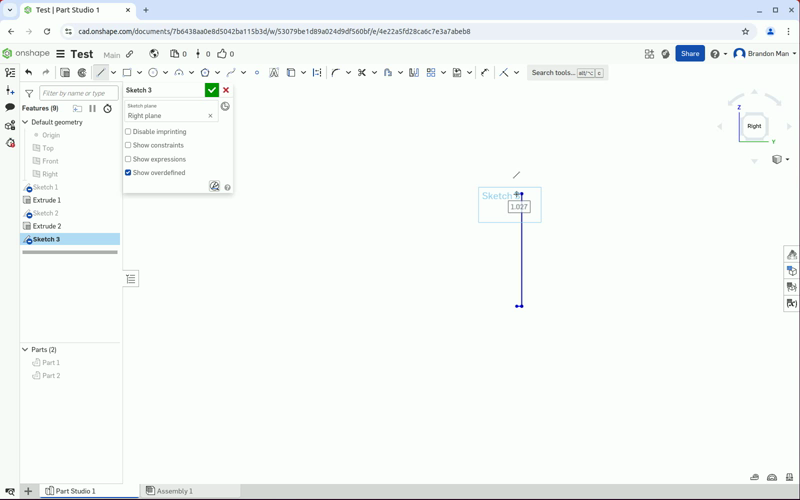
mouse_move(516, 306)
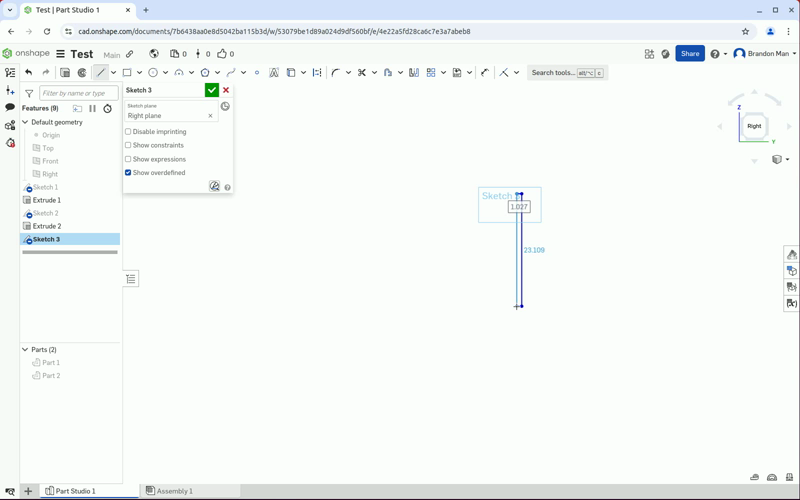
key_up(shift)
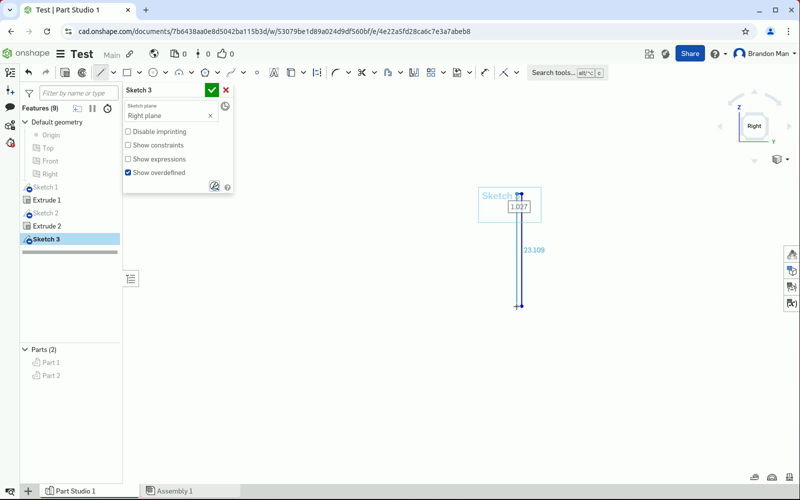
click(516, 306)
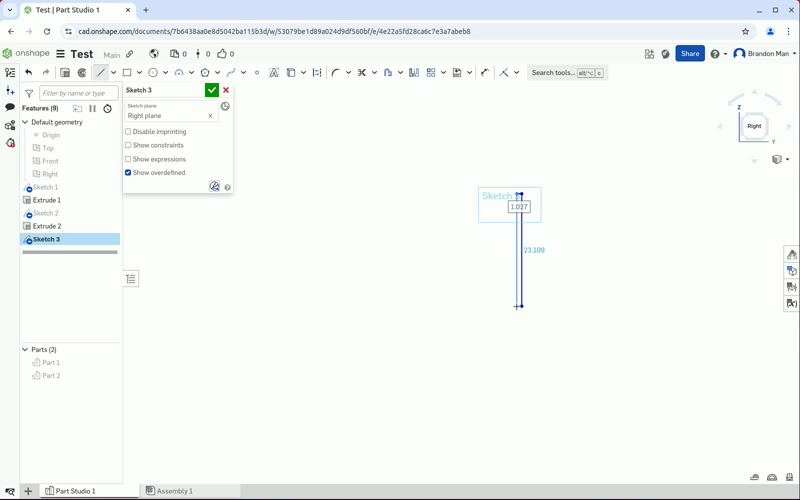
key(esc)
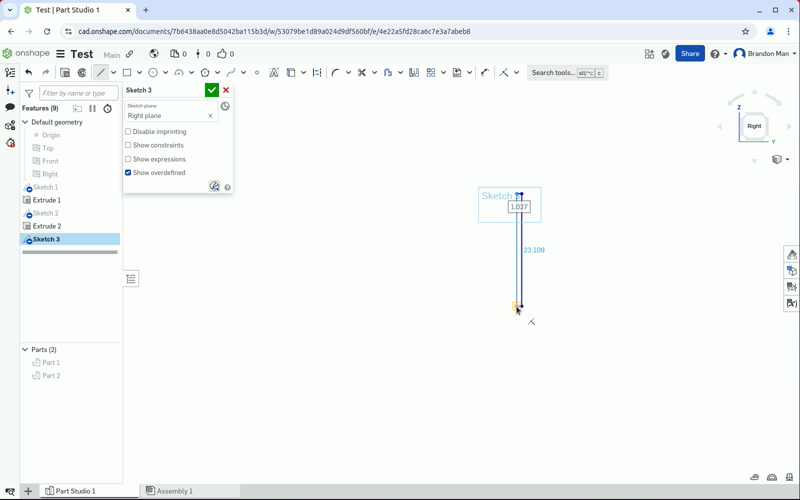
mouse_move(520, 301)
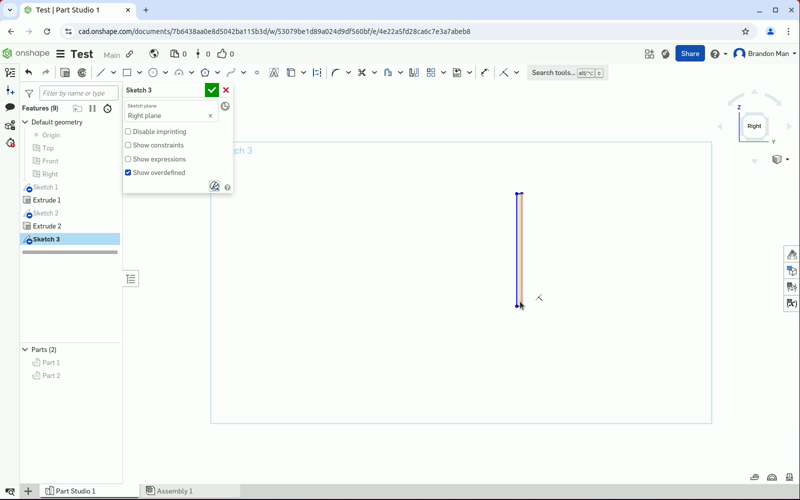
scroll(6)
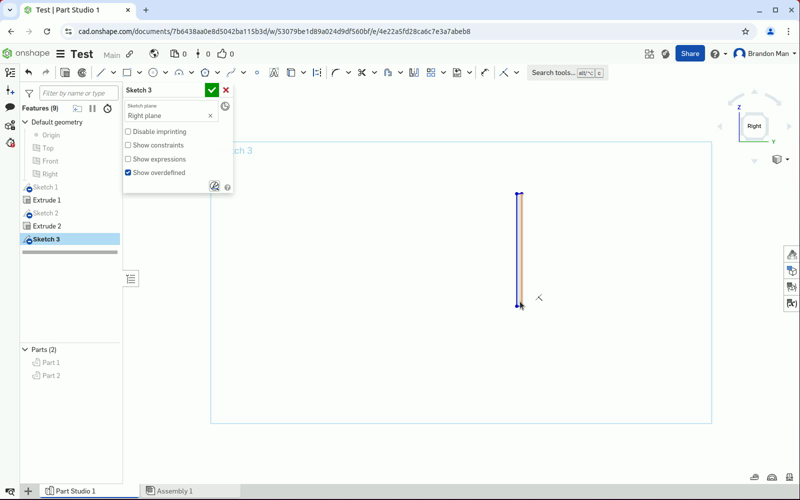
scroll(6)
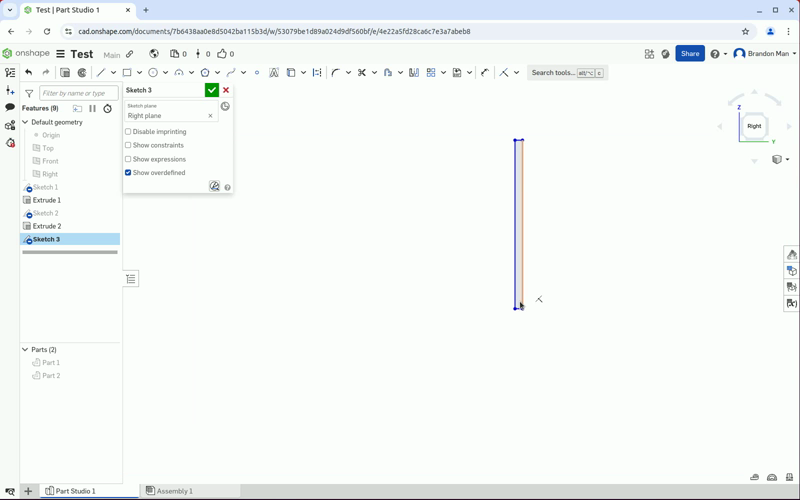
scroll(6)
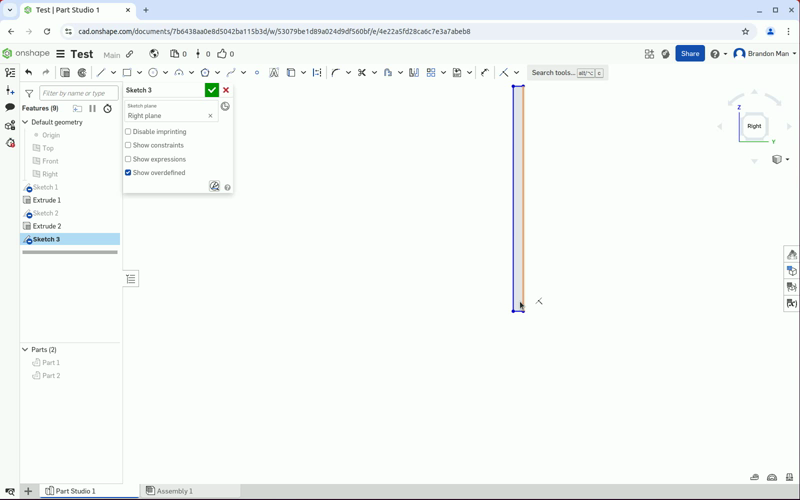
scroll(6)
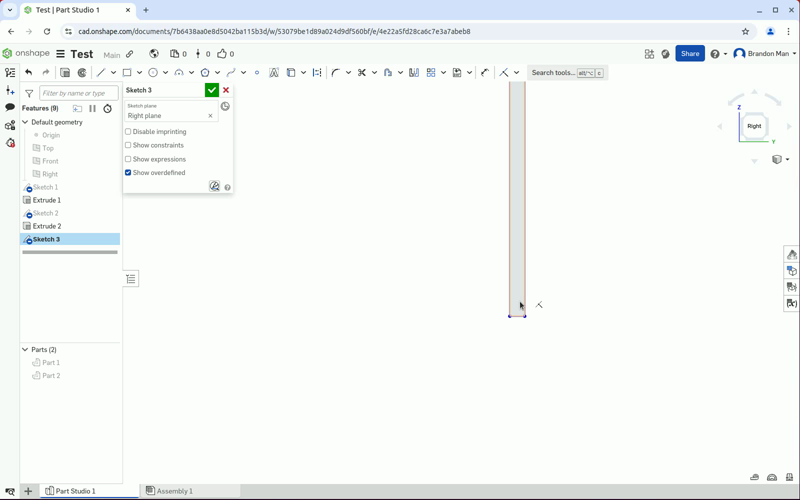
scroll(6)
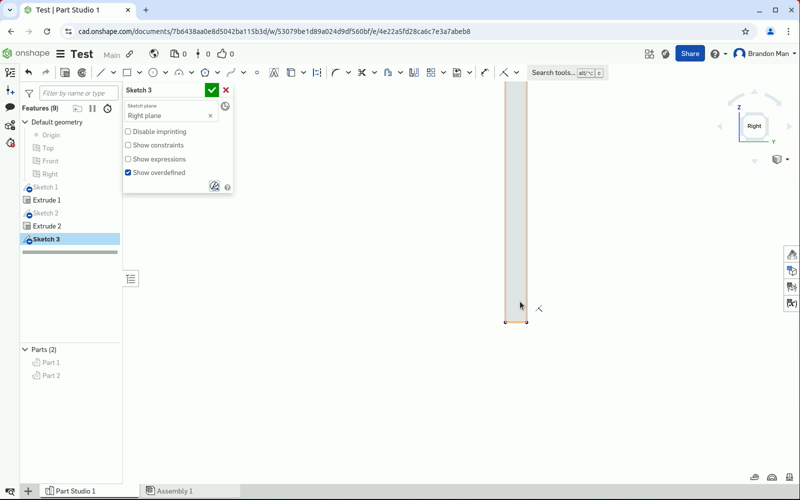
scroll(6)
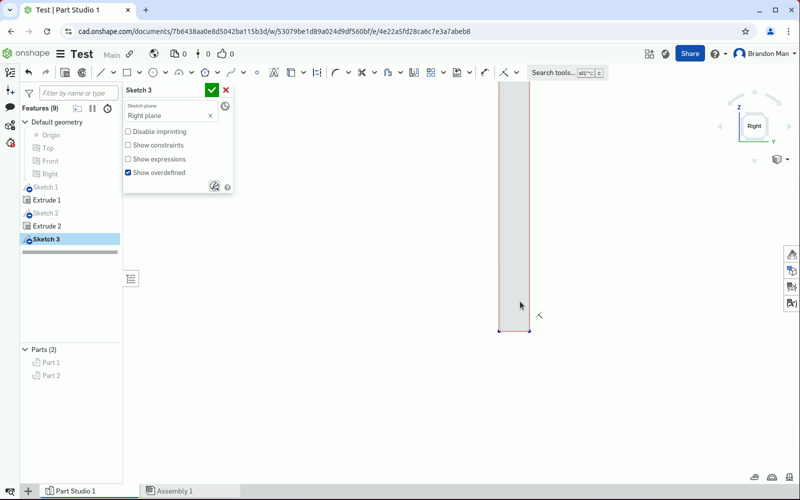
scroll(6)
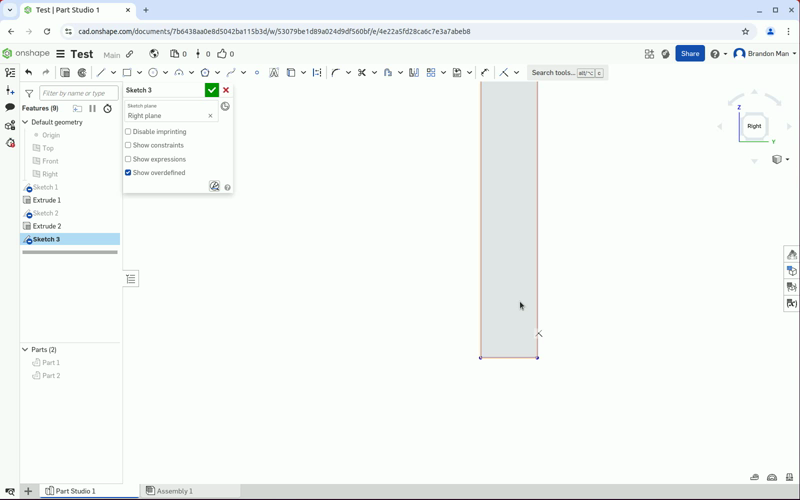
click(520, 301)
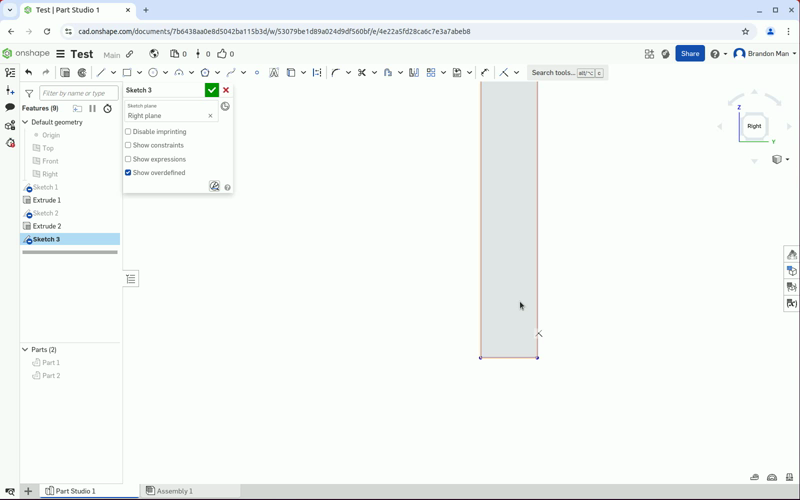
scroll(-6)
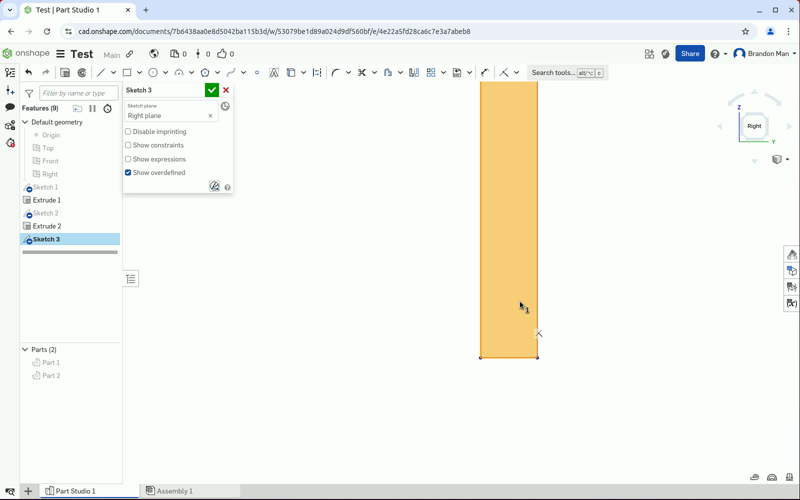
scroll(-6)
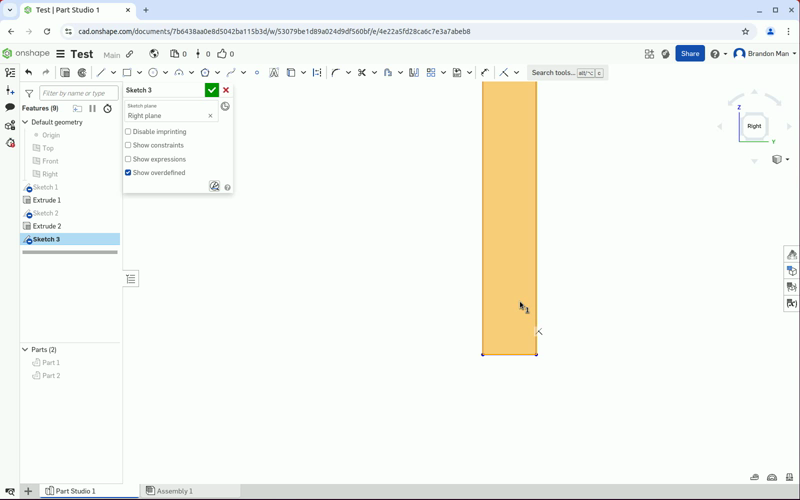
scroll(-6)
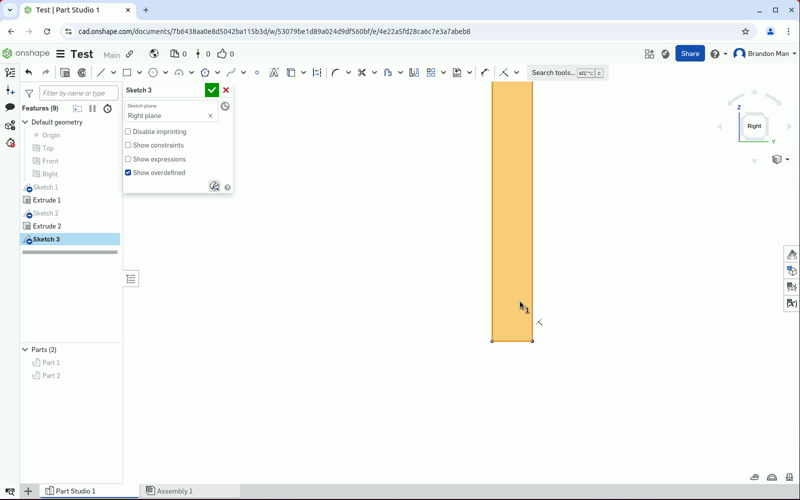
scroll(-6)
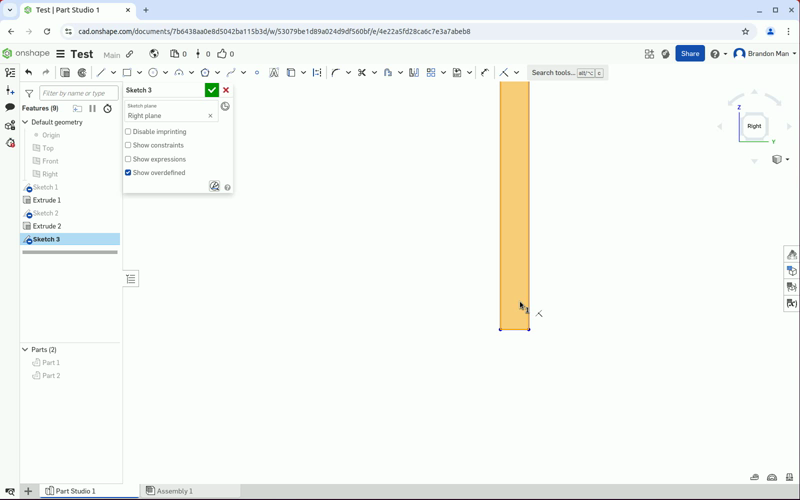
scroll(-6)
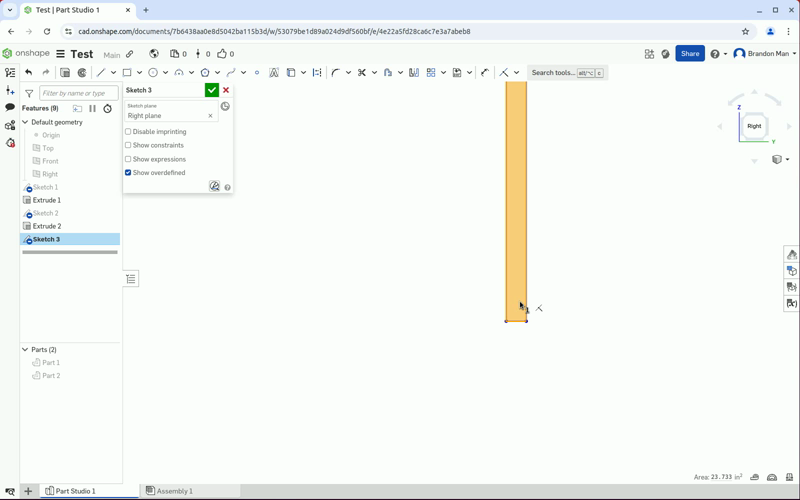
scroll(-6)
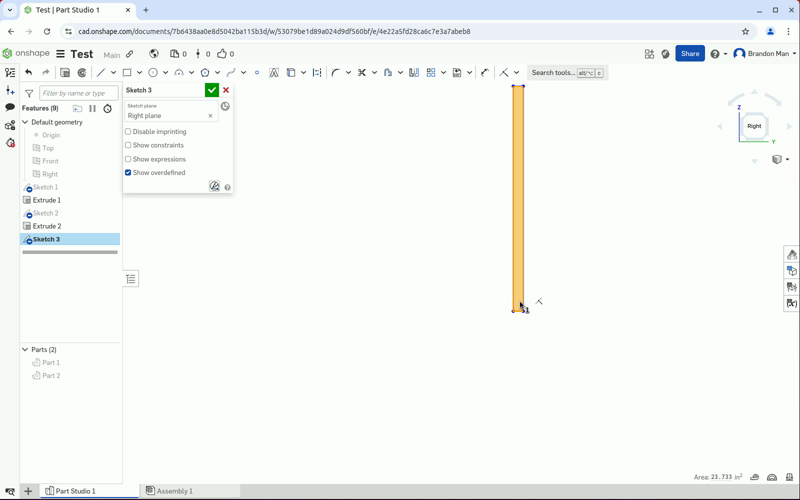
scroll(-6)
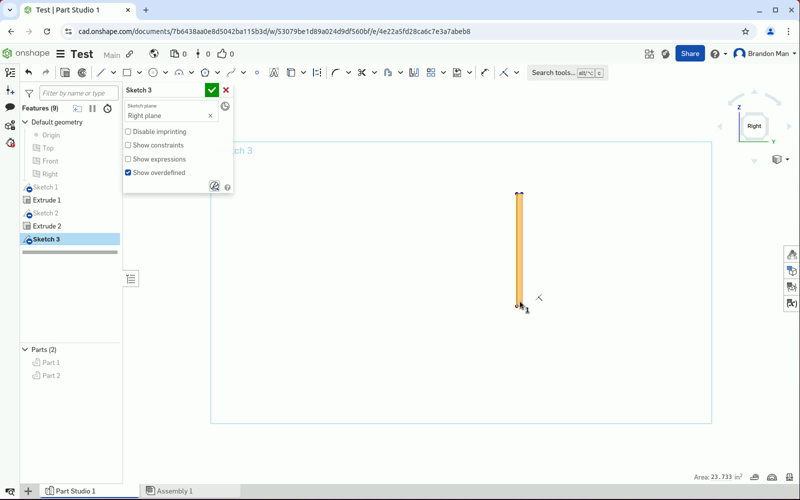
mouse_move(73, 352)
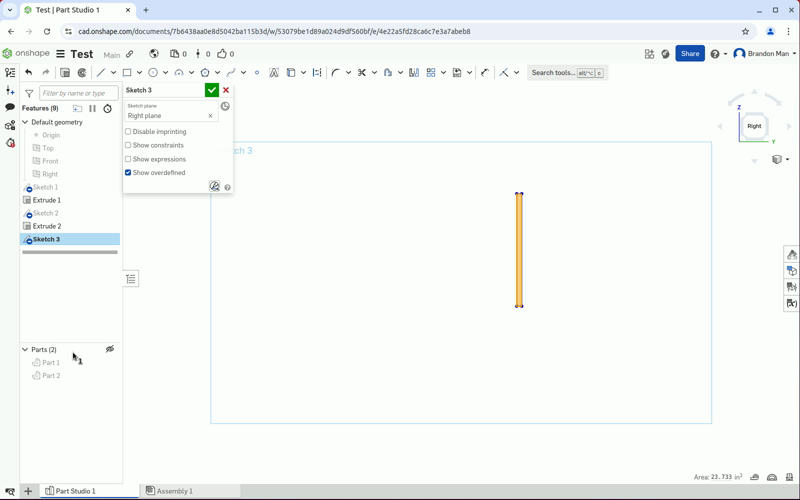
key(shift+y)
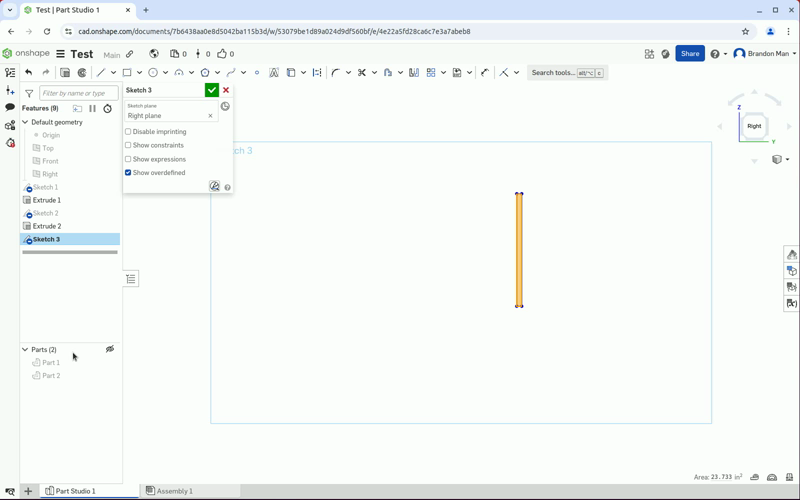
key(shift+e)
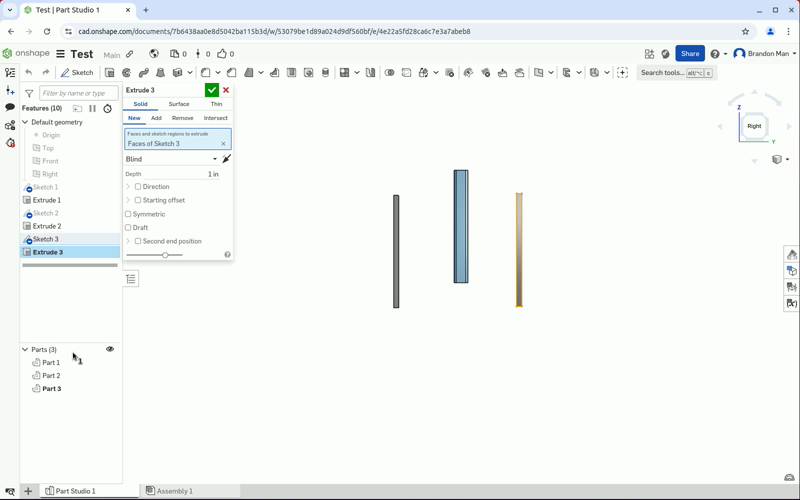
mouse_move(143, 106)
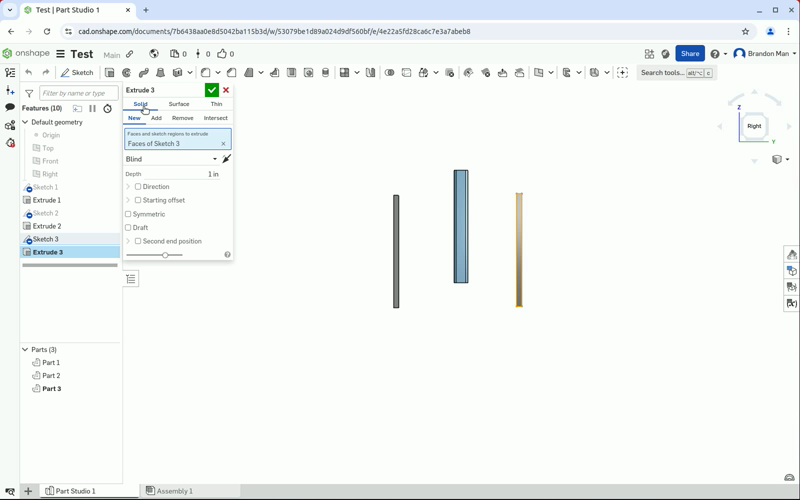
click(143, 106)
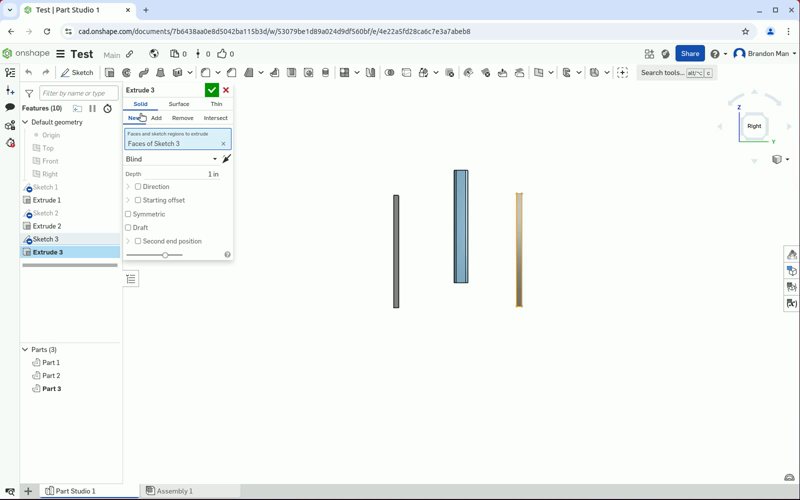
mouse_move(137, 120)
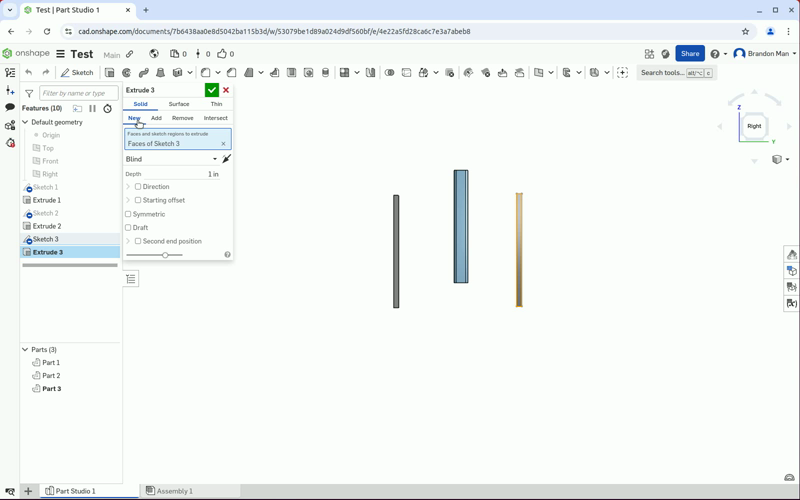
click(137, 120)
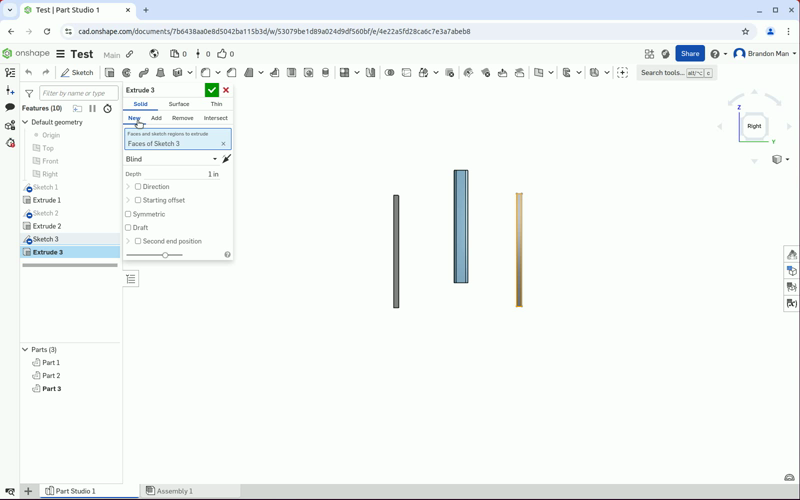
key(tab, 4)
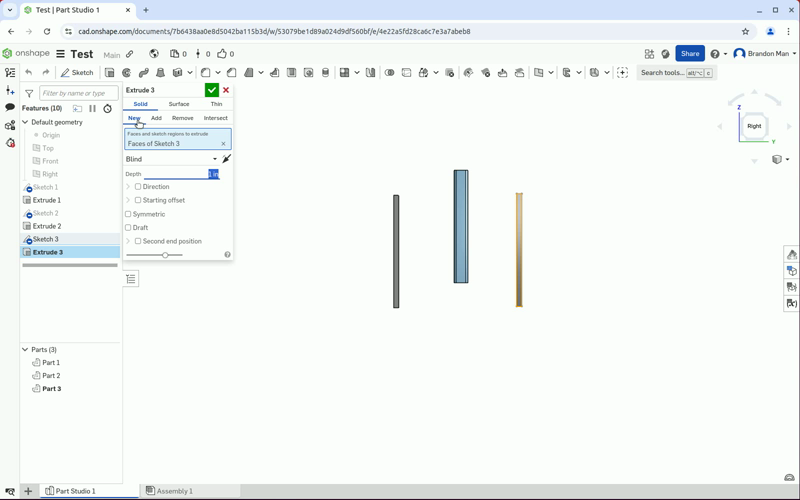
text(-0.241)
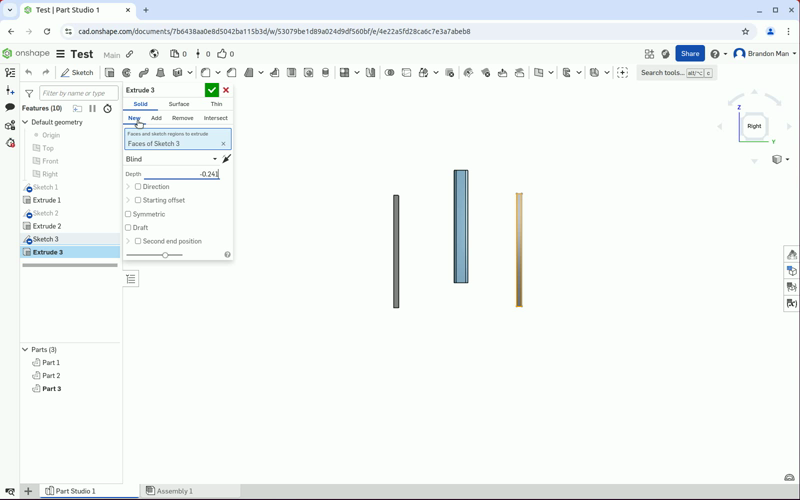
key(enter)
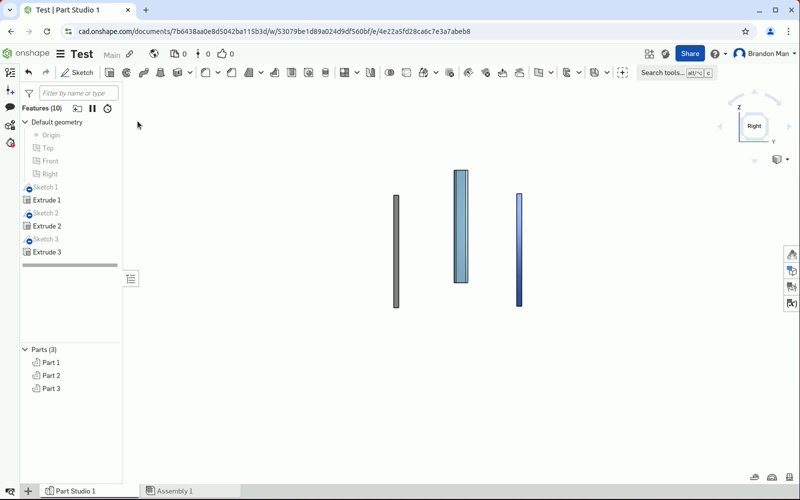
key(shift+h)
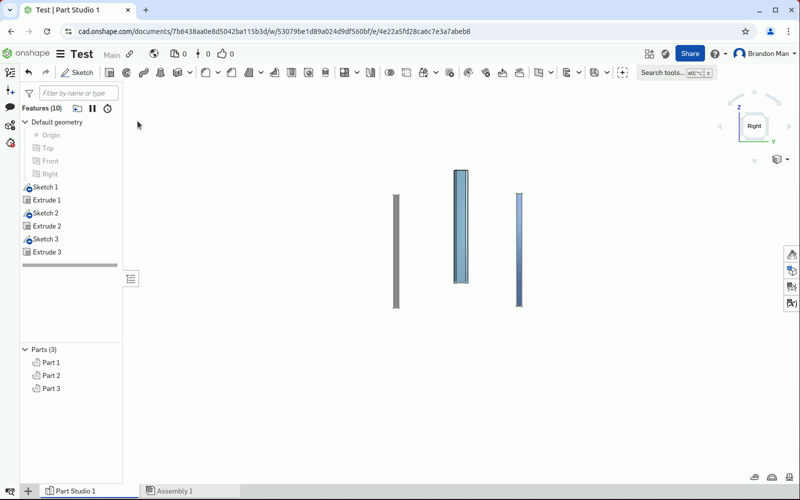
key(shift+h)
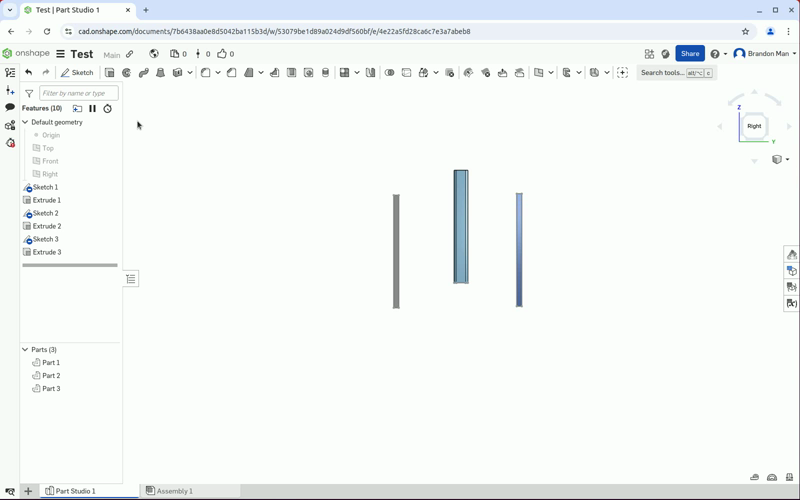
key(shift+7)
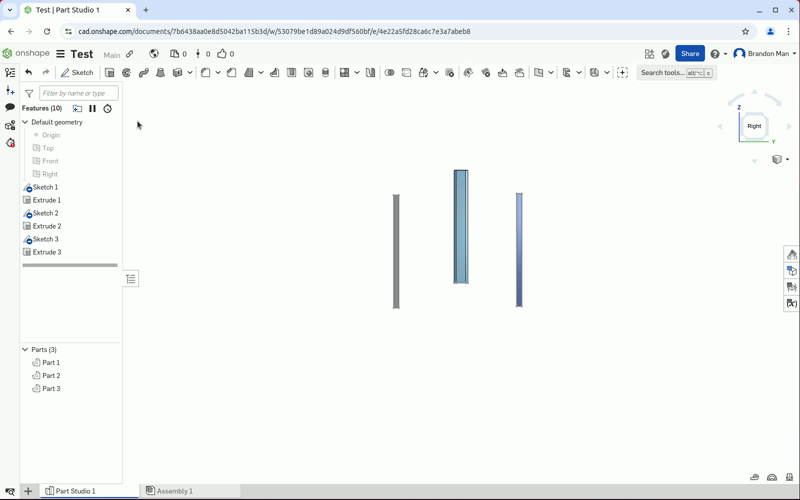
key(right, 2)
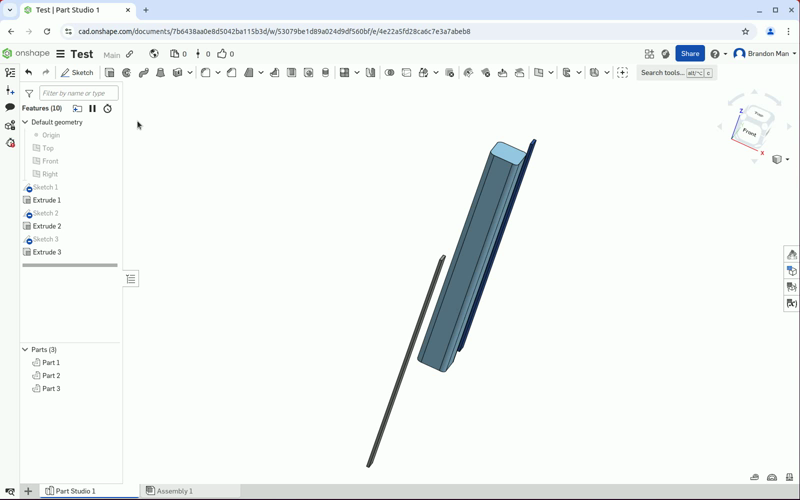
key(down, 2)
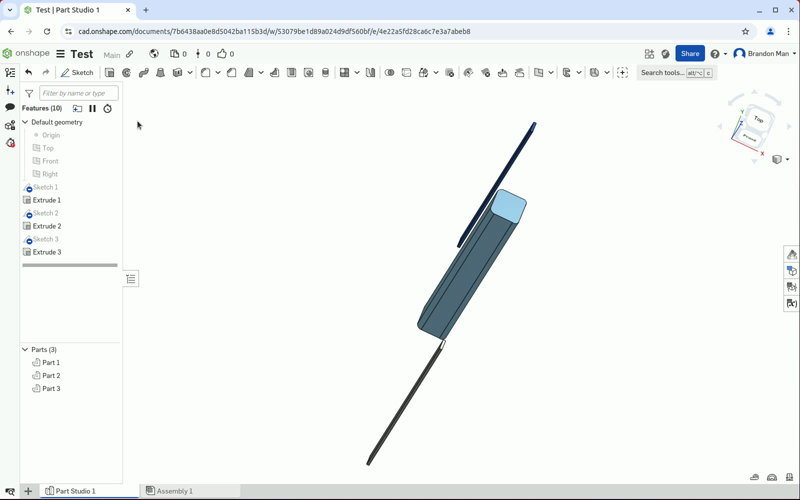
key(up, 2)
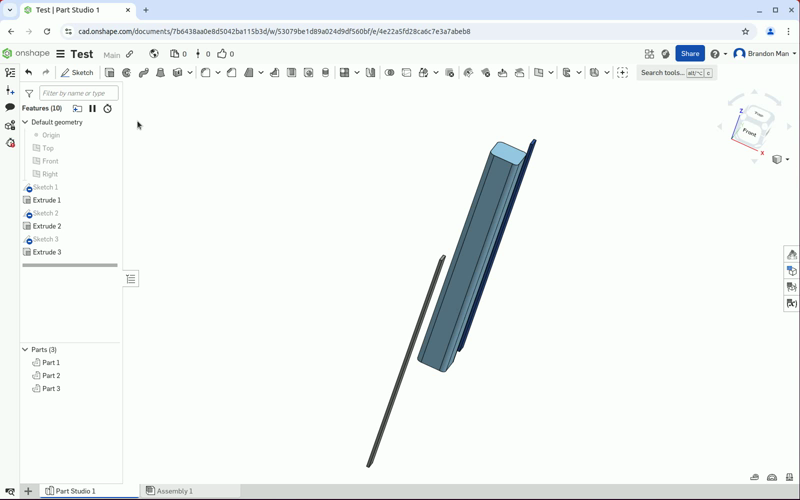
key(left, 2)
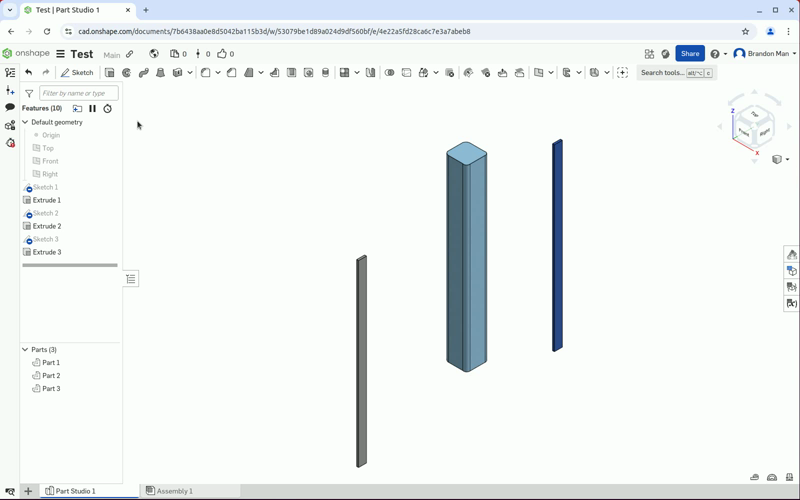
mouse_move(73, 189)
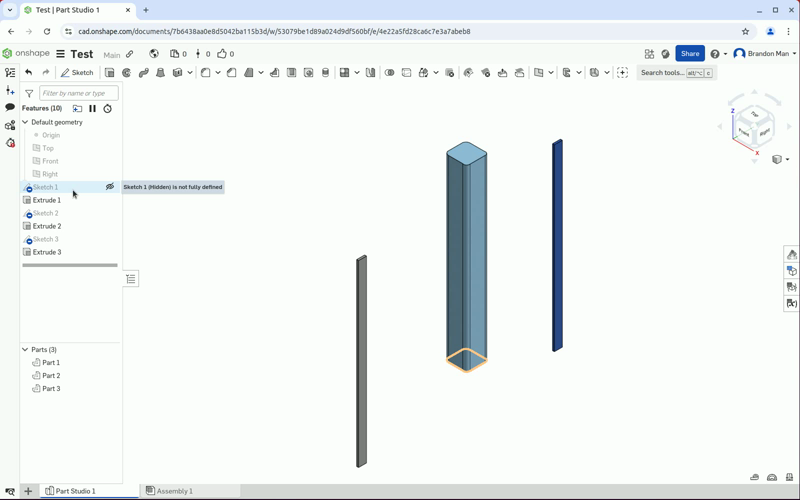
click(73, 189)